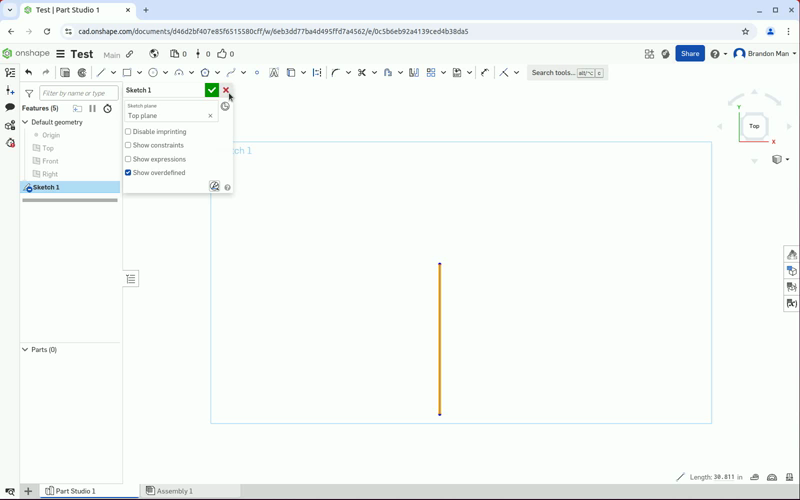
key(shift+h)
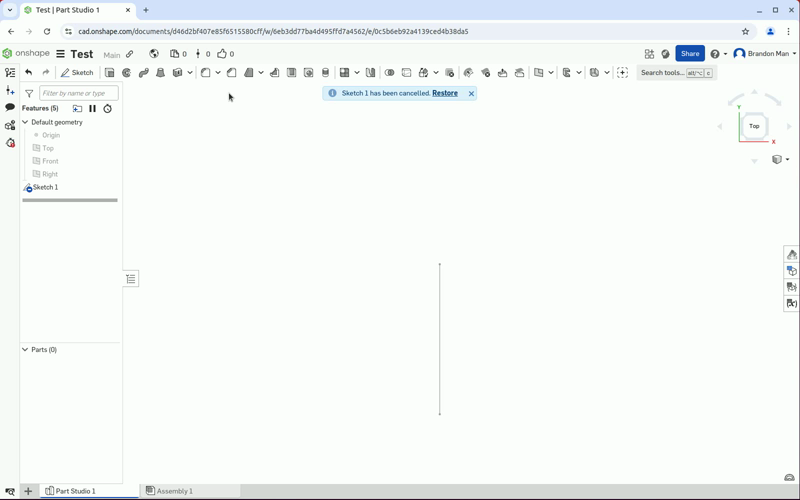
mouse_move(73, 352)
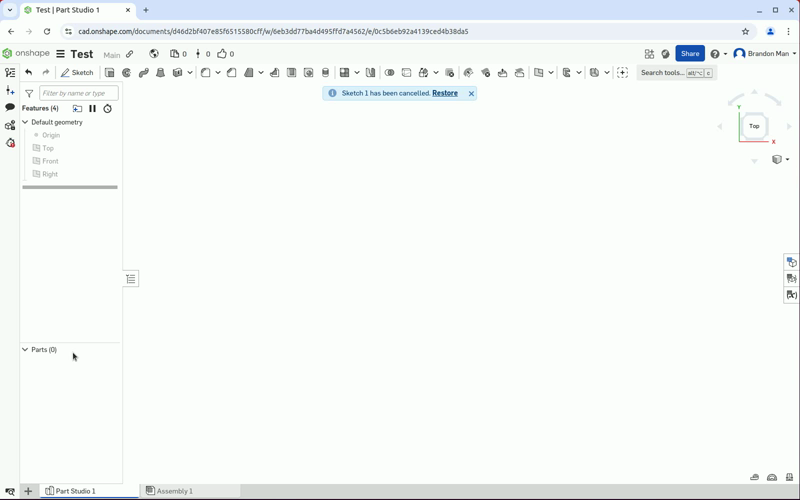
key(y)
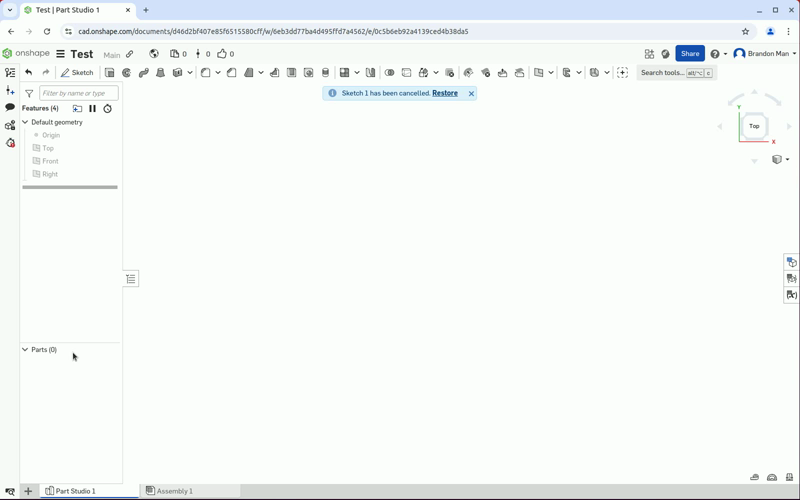
key(shift+p)
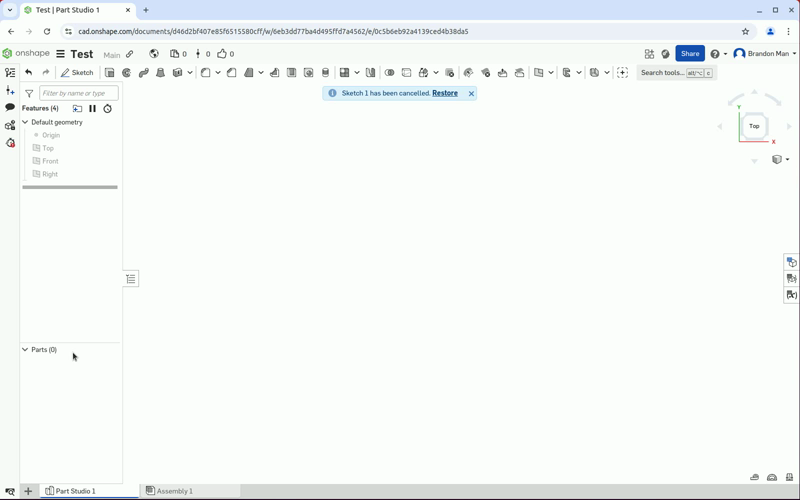
key(space)
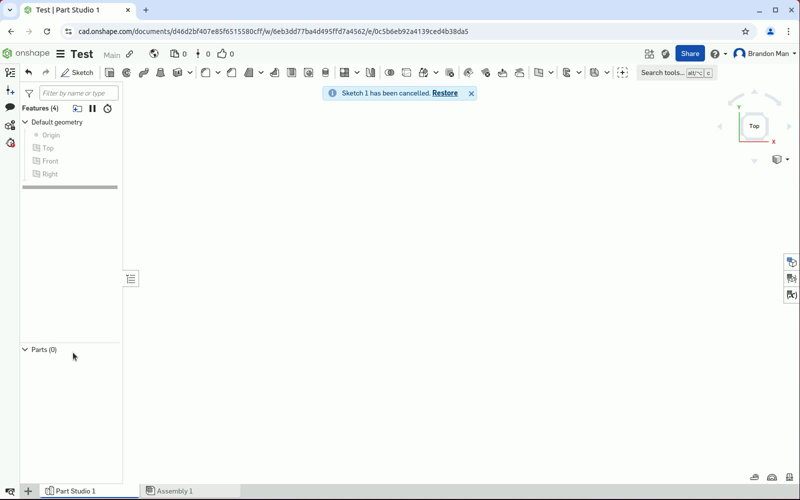
key_down(shift)
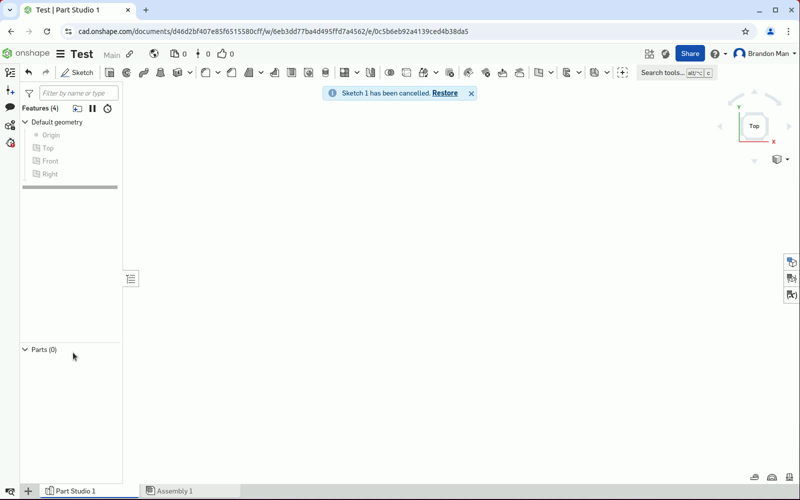
key(up)
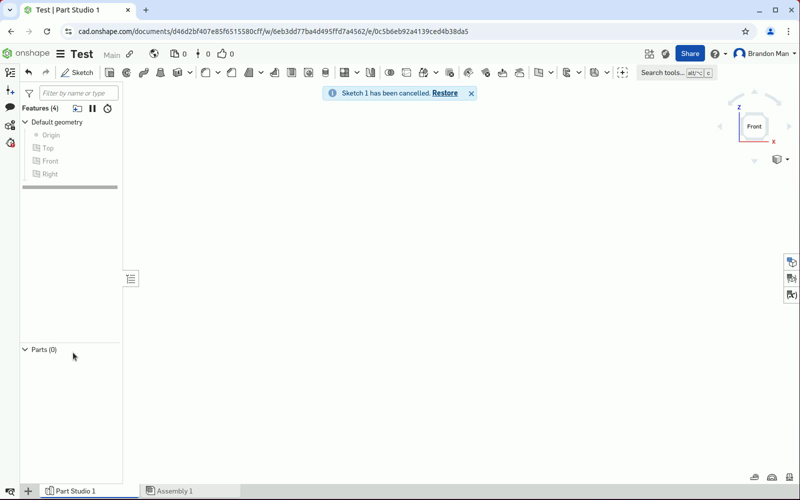
key_up(shift)
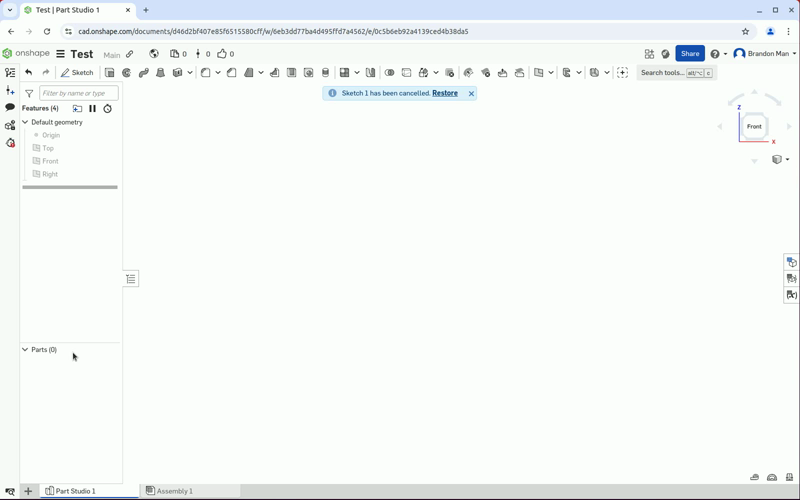
mouse_move(73, 352)
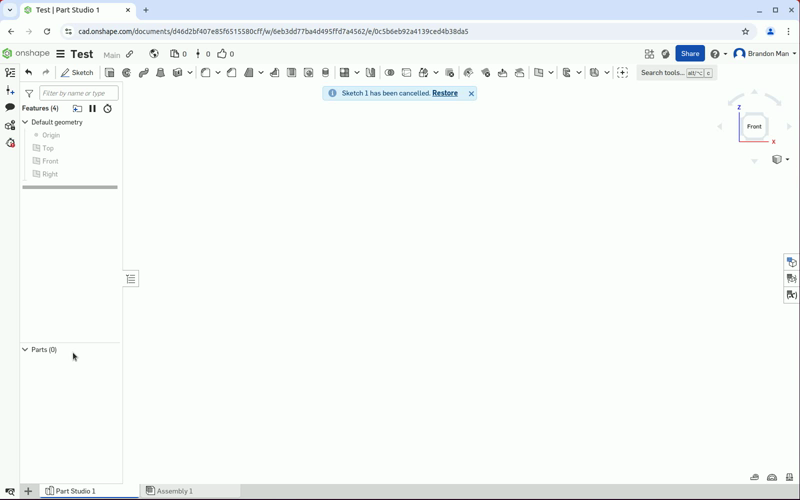
key(shift+y)
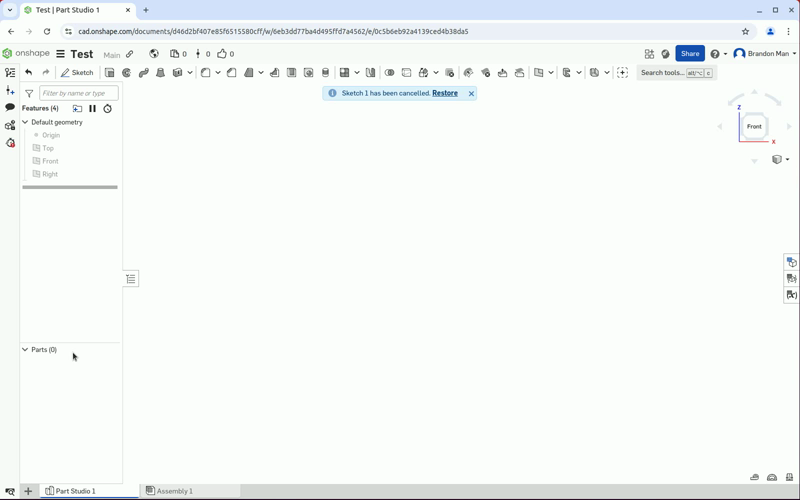
key(shift+s)
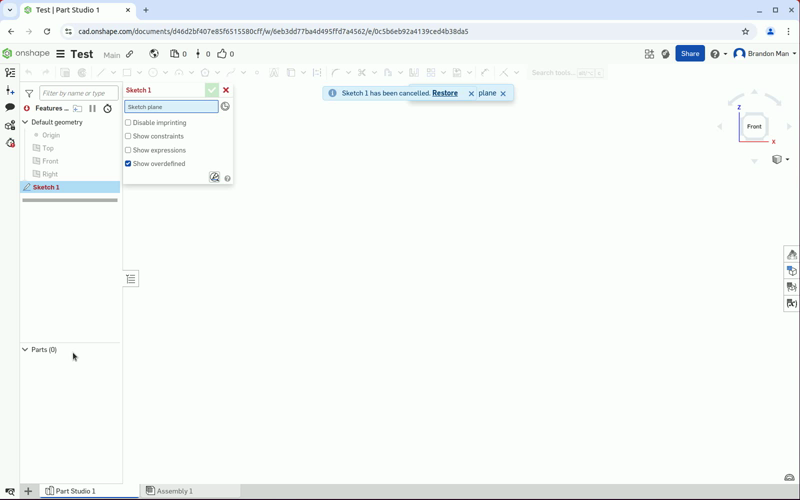
mouse_move(73, 163)
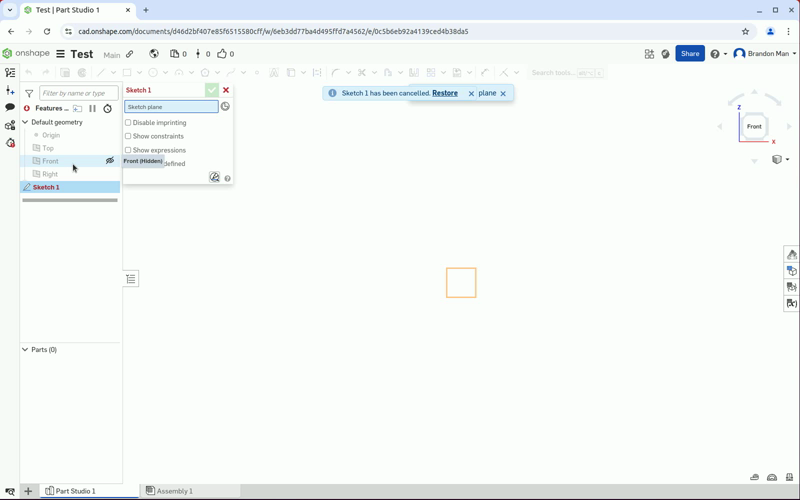
click(73, 163)
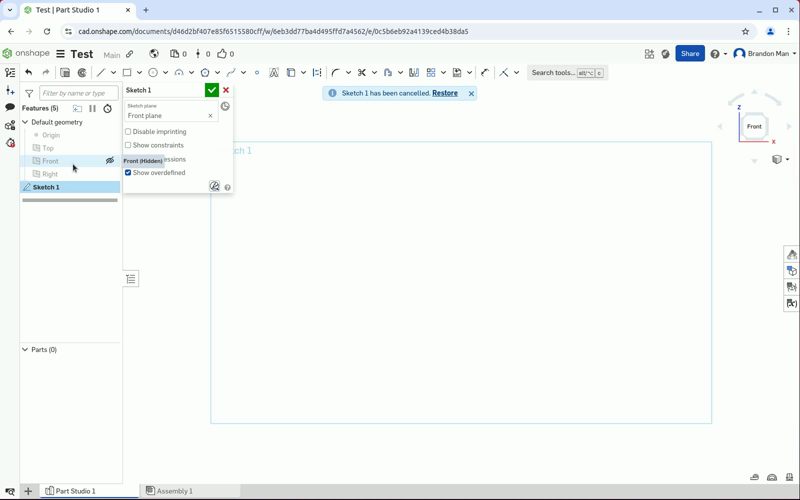
mouse_move(73, 352)
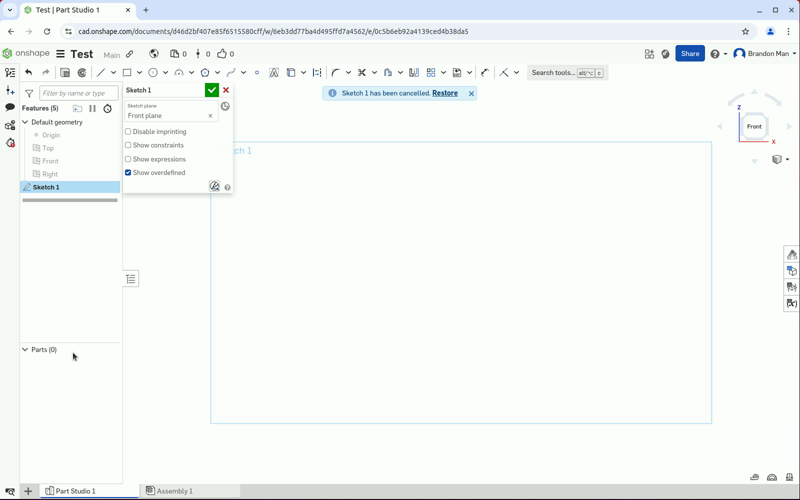
key(y)
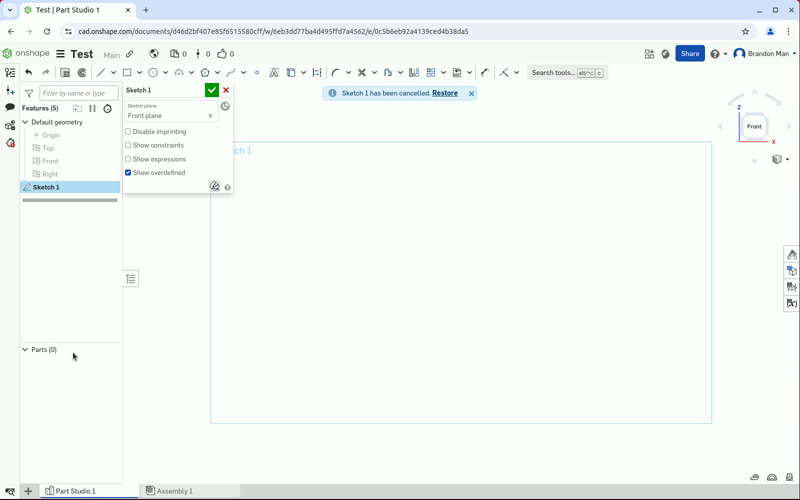
key(c)
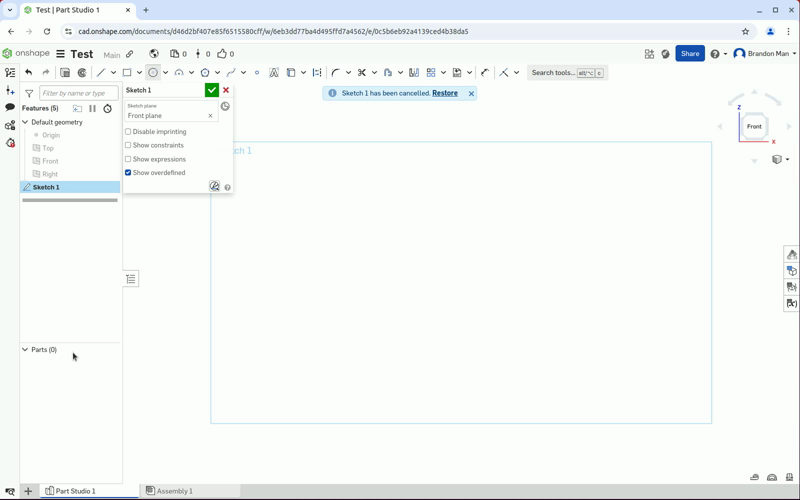
key_down(shift)
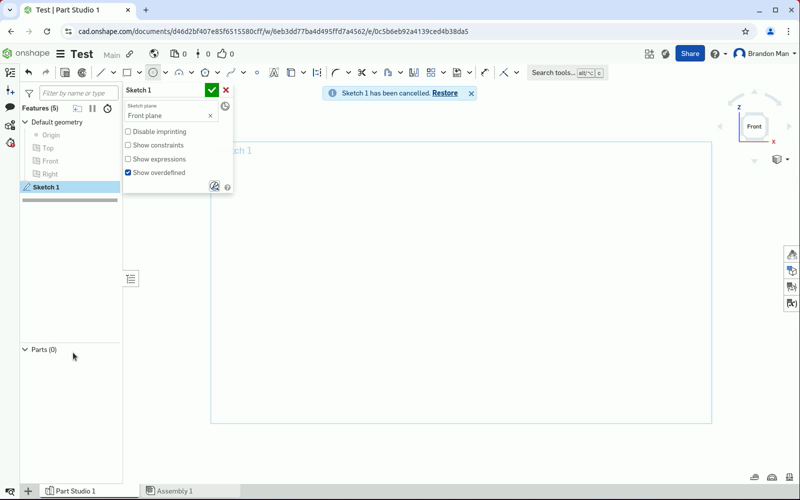
mouse_move(461, 303)
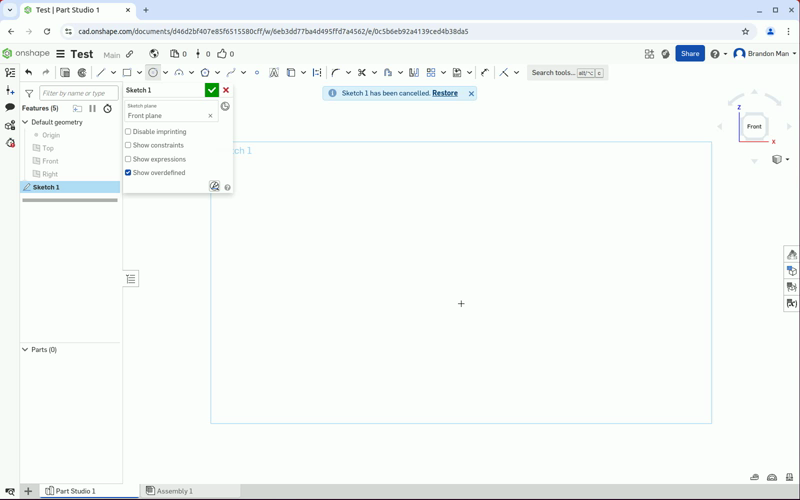
click(461, 303)
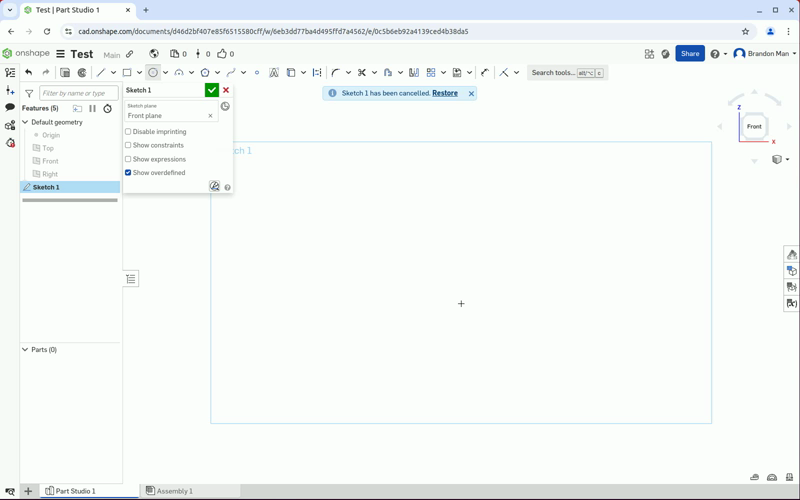
key_up(shift)
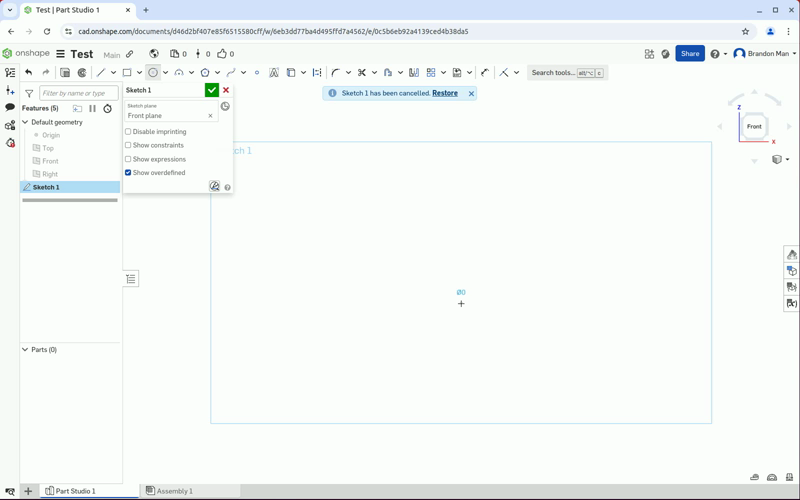
mouse_move(545, 303)
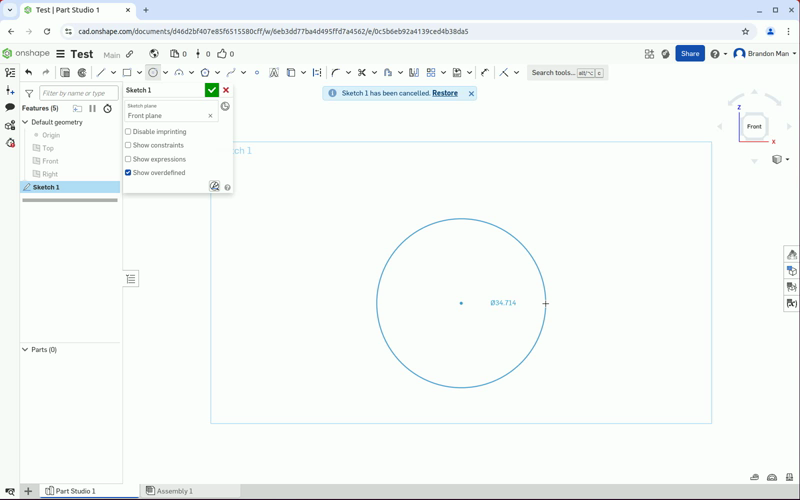
click(545, 303)
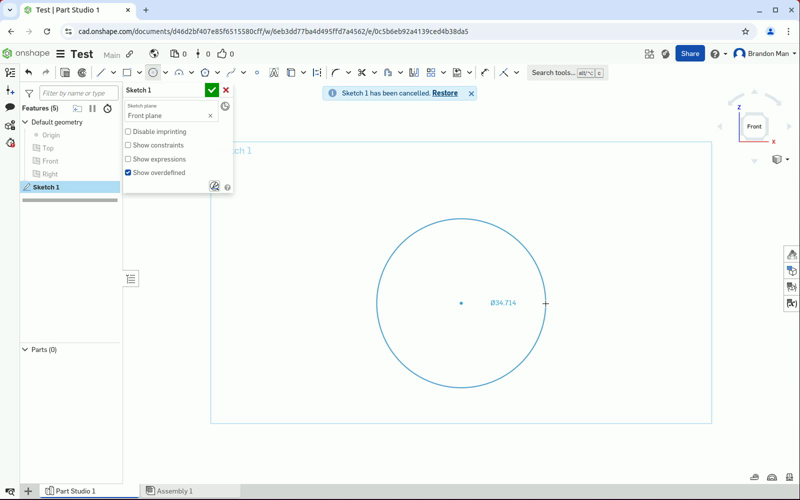
key(esc)
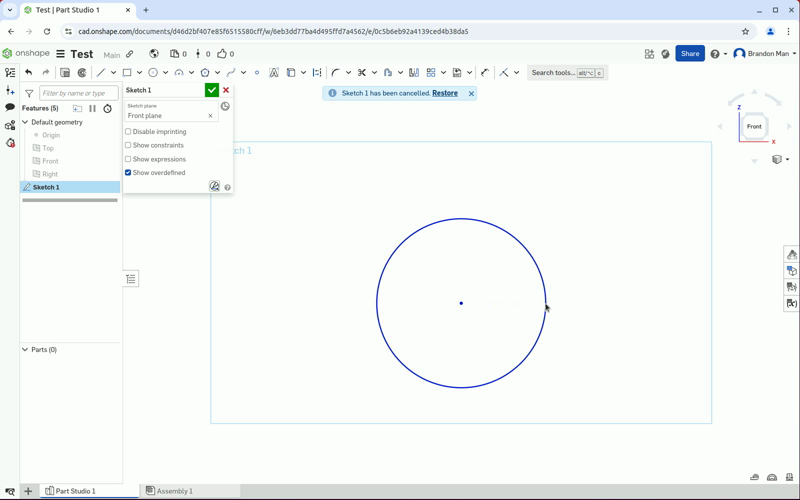
mouse_move(469, 256)
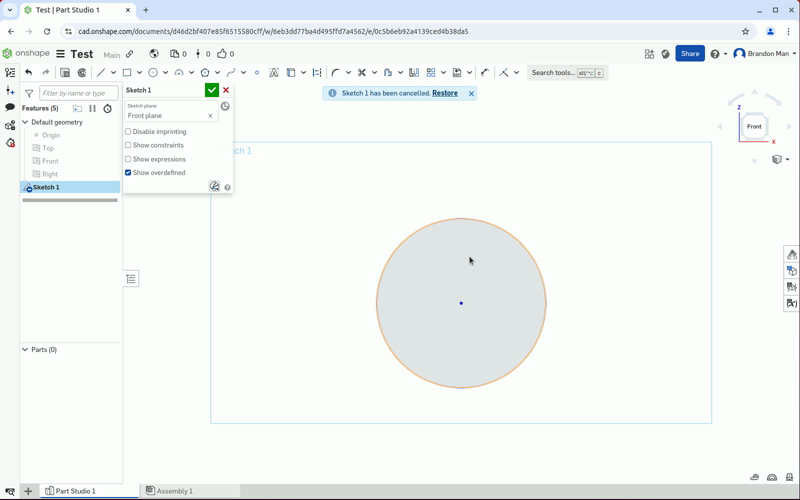
click(469, 256)
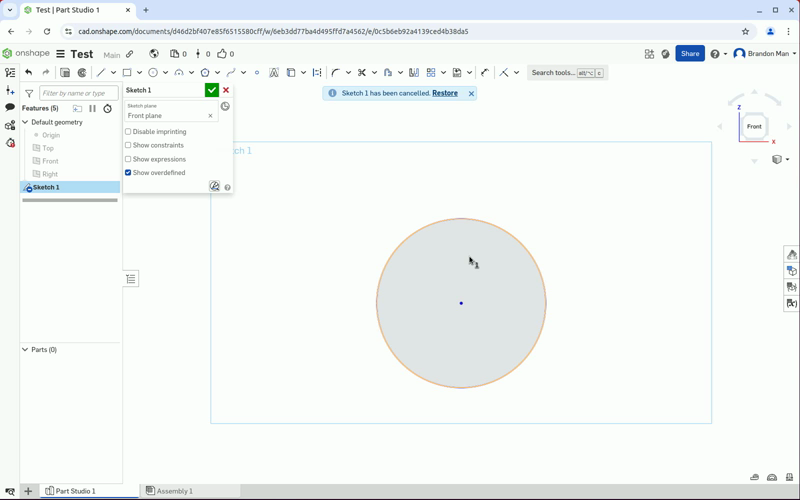
mouse_move(73, 352)
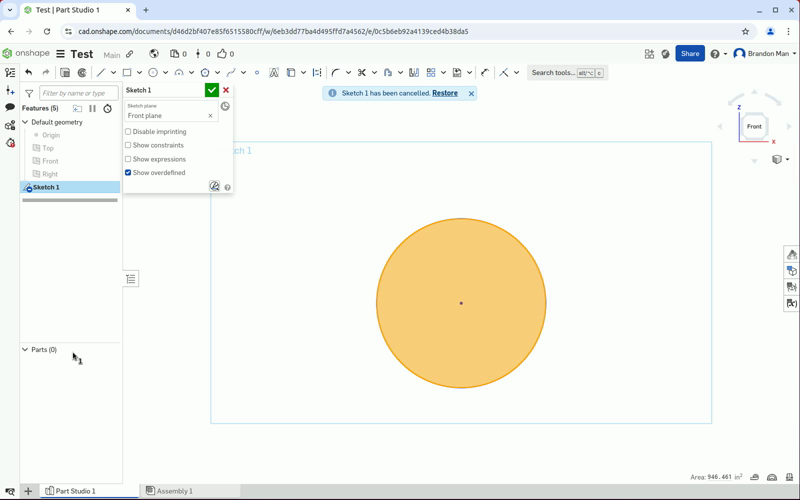
key(shift+y)
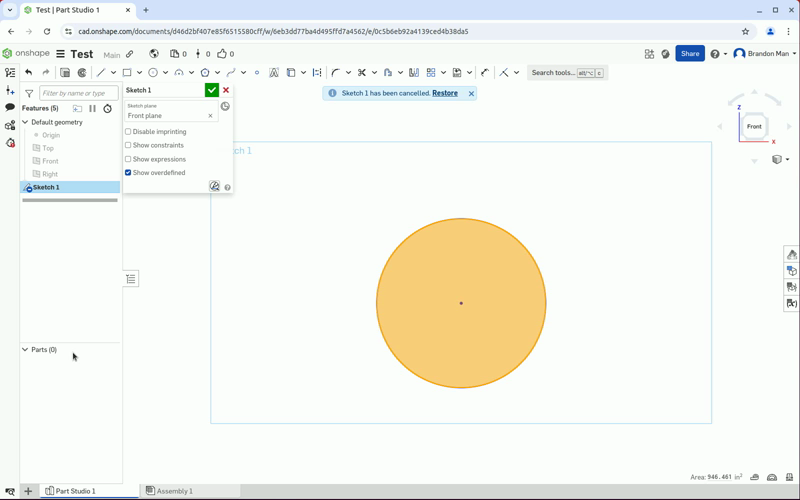
key(shift+e)
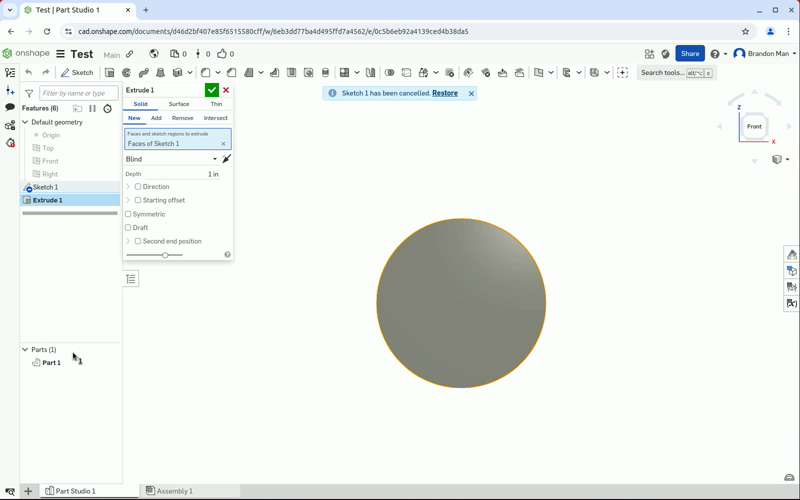
mouse_move(143, 106)
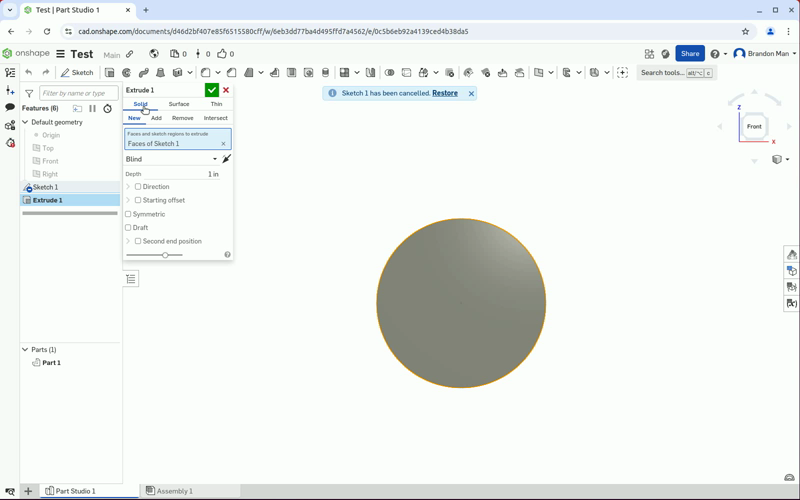
click(143, 106)
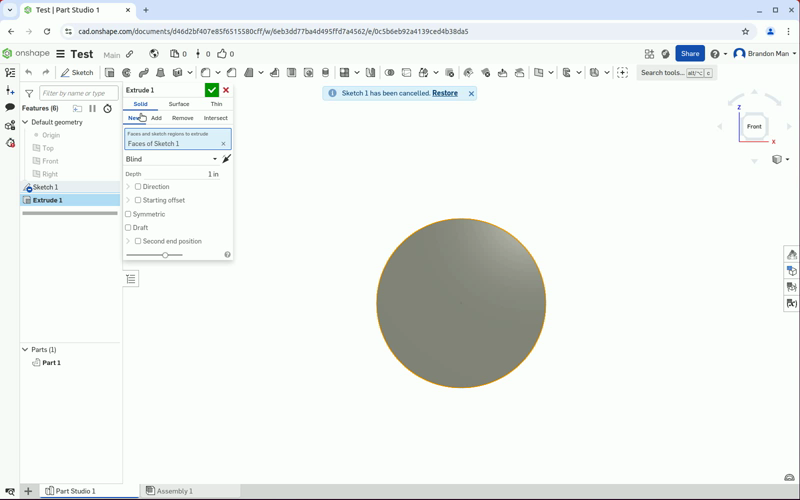
mouse_move(137, 120)
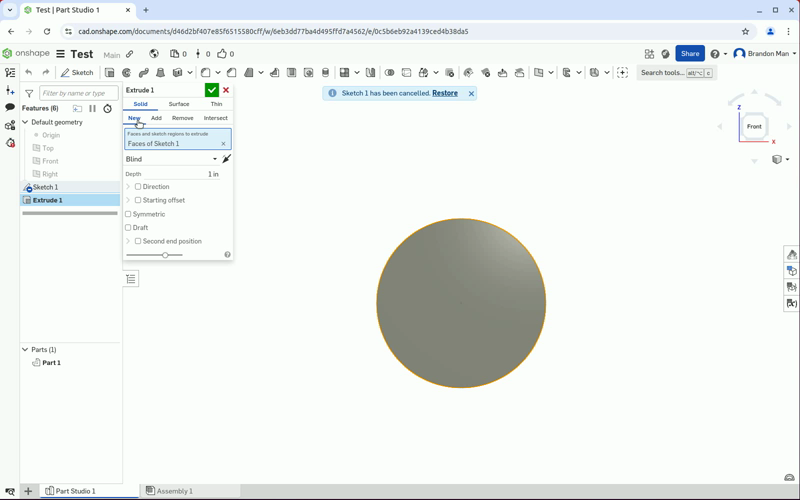
click(137, 120)
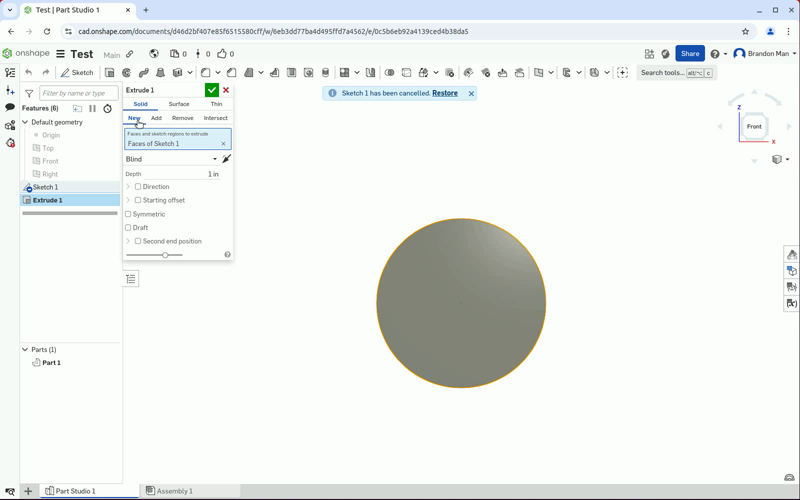
key(tab, 4)
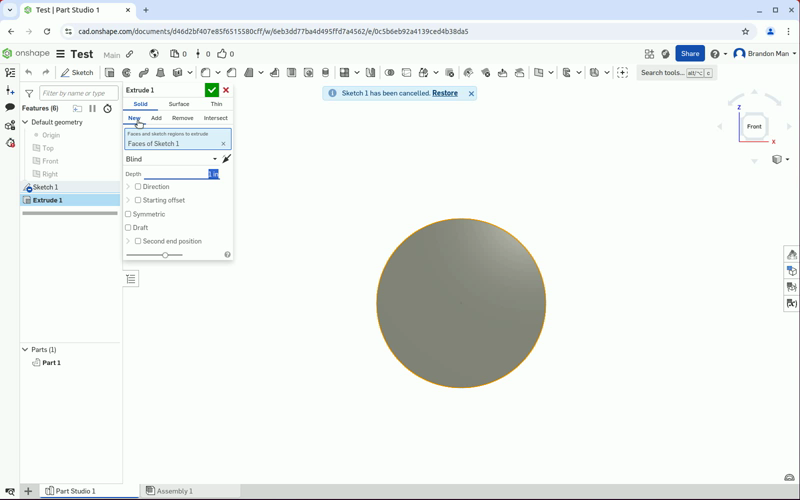
text(40.92)
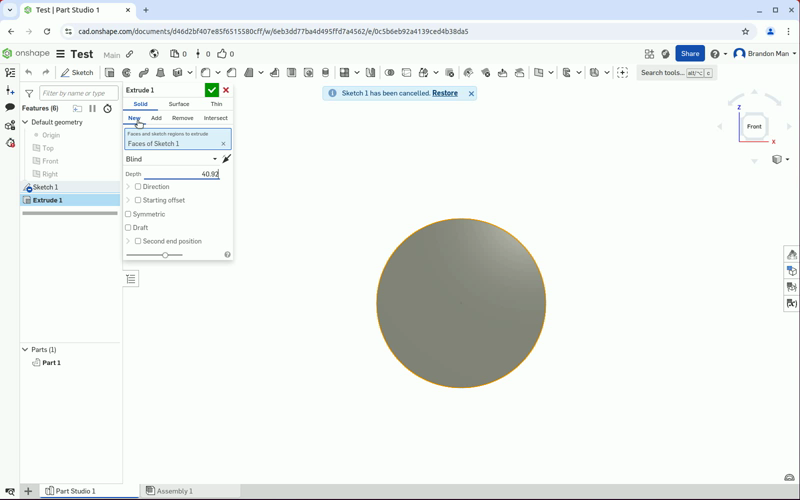
key(tab, 3)
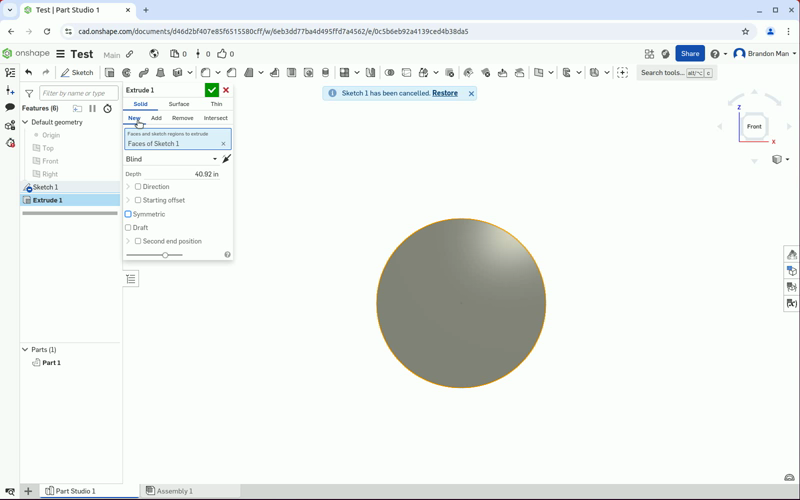
key(space)
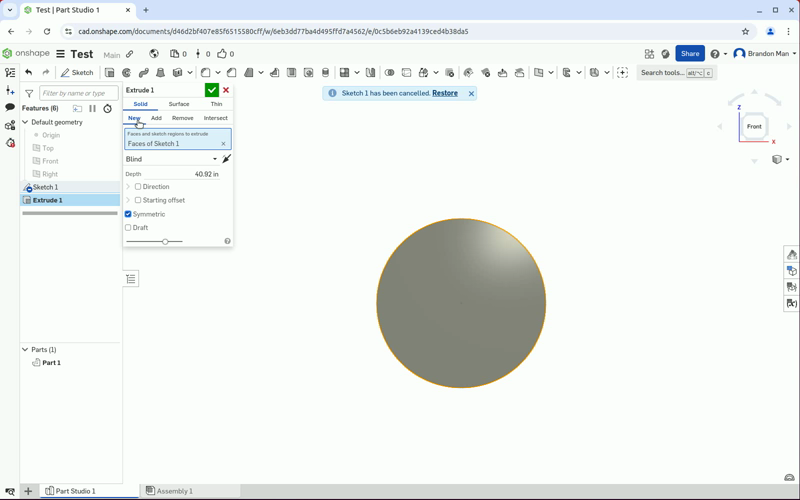
key(enter)
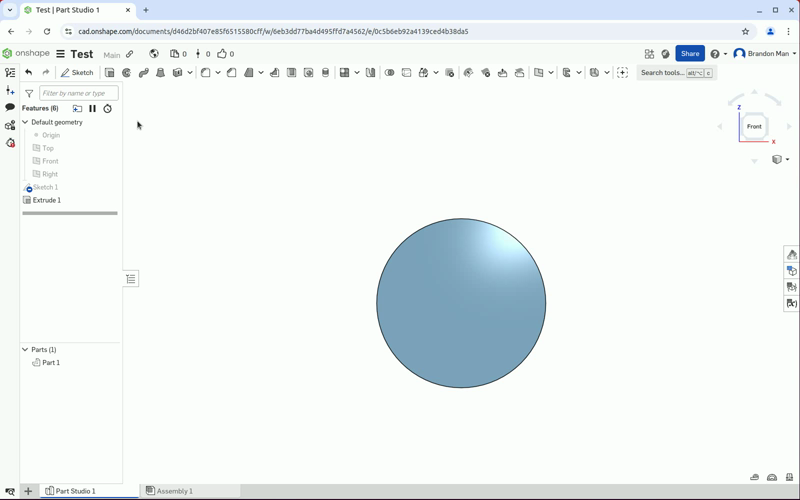
key(shift+h)
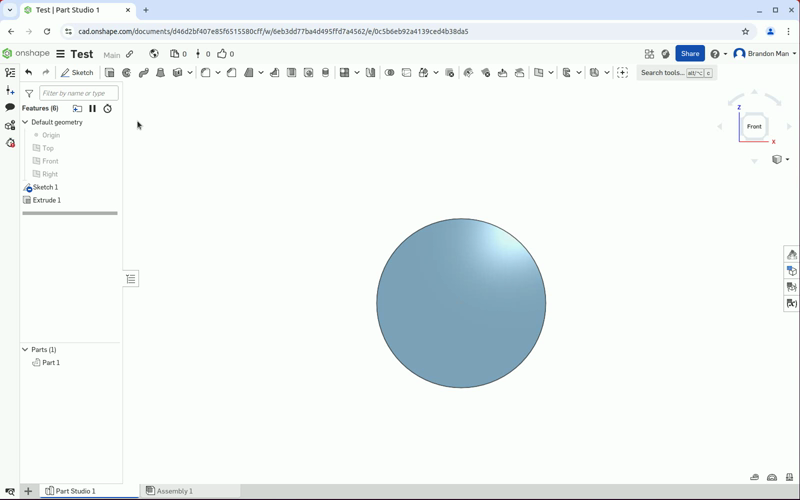
key(shift+h)
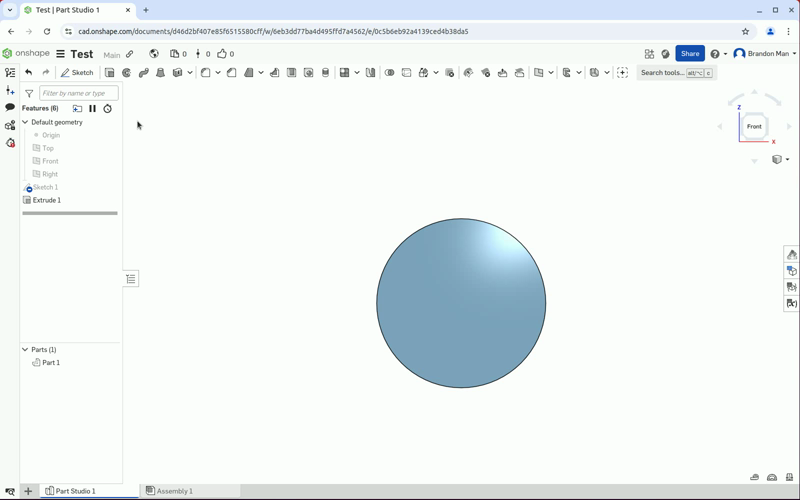
mouse_move(73, 189)
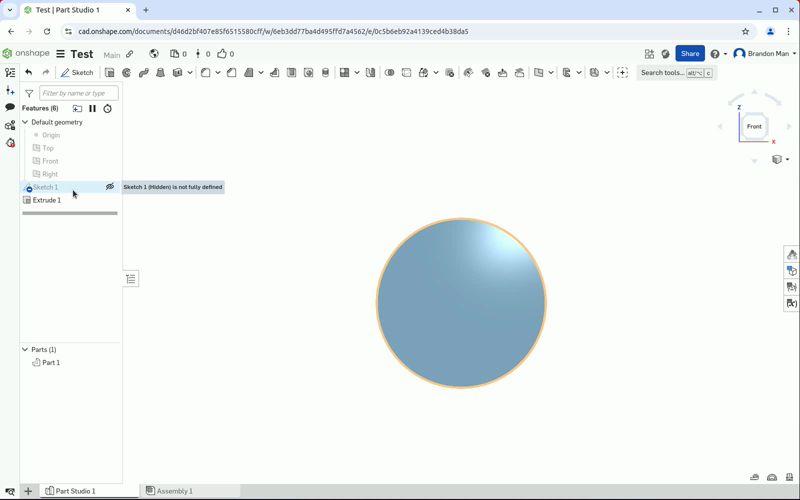
click(73, 189)
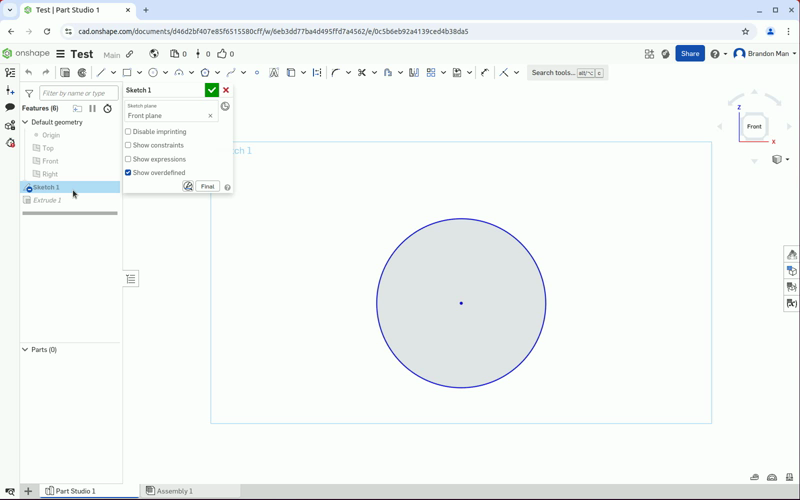
mouse_move(229, 92)
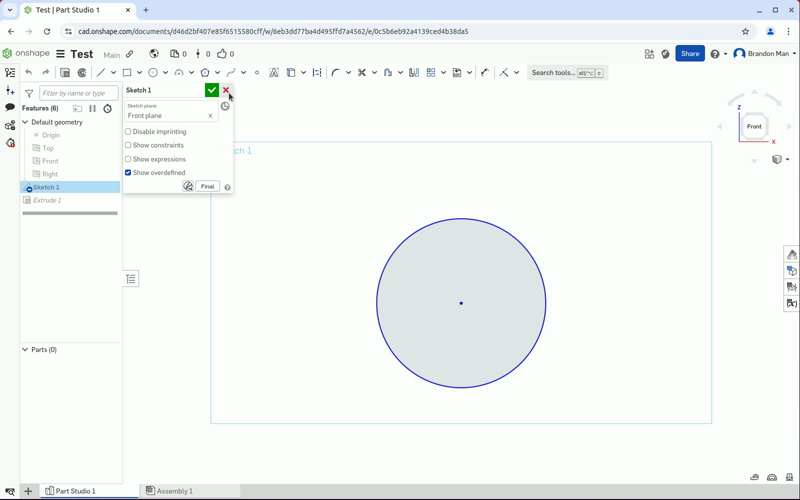
click(229, 92)
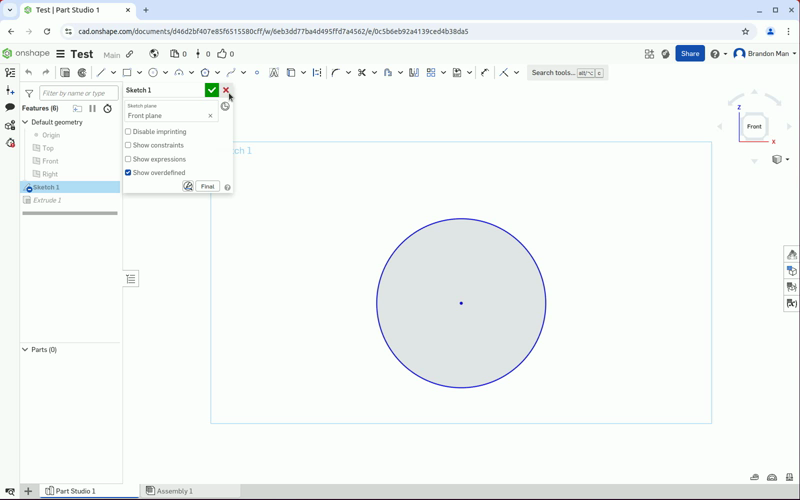
key(shift+s)
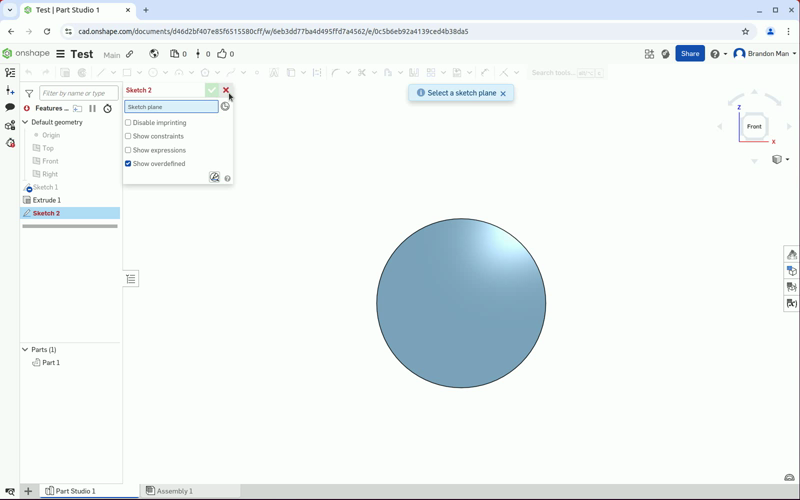
mouse_move(73, 163)
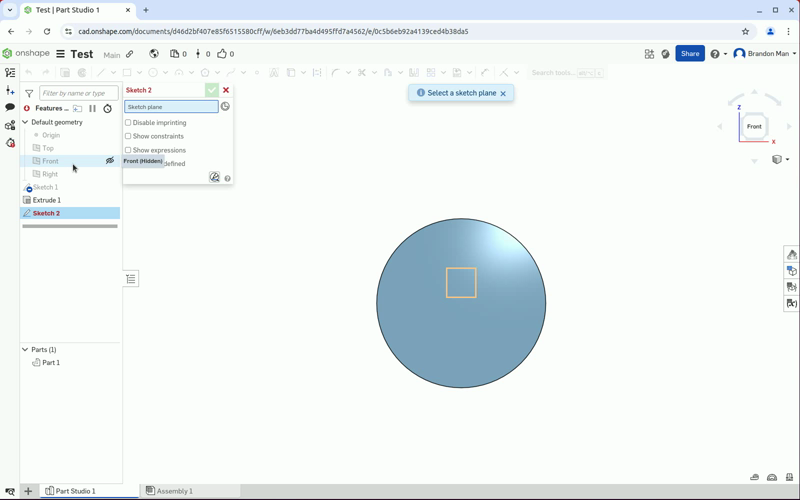
click(73, 163)
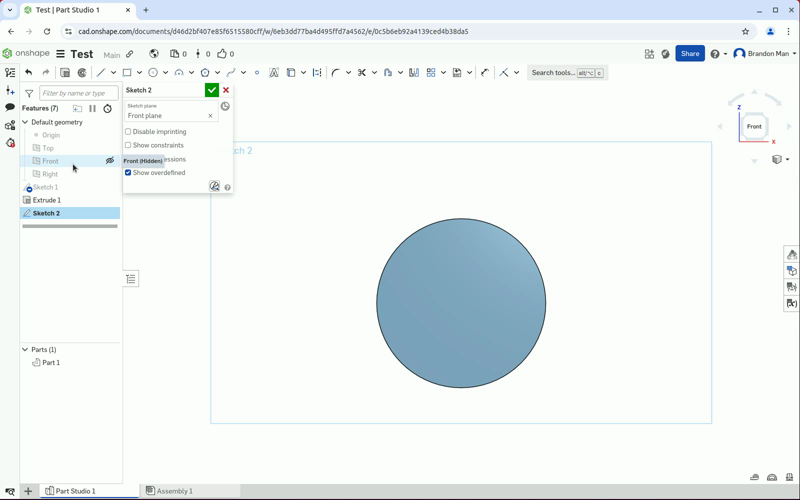
mouse_move(73, 352)
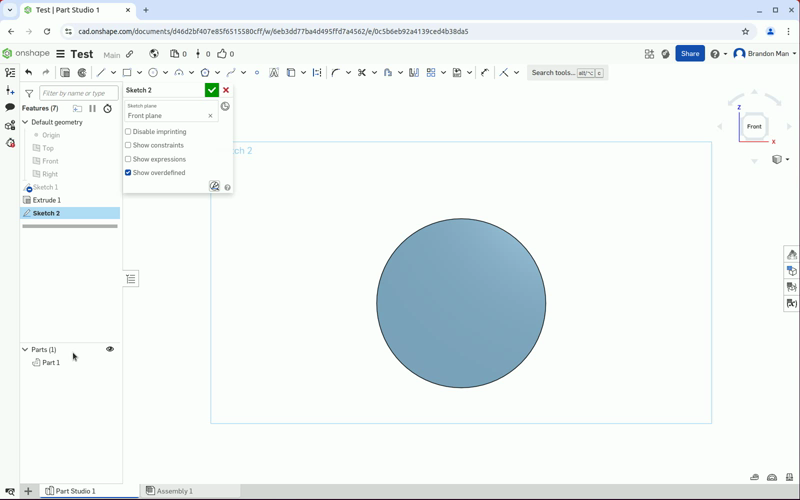
key(y)
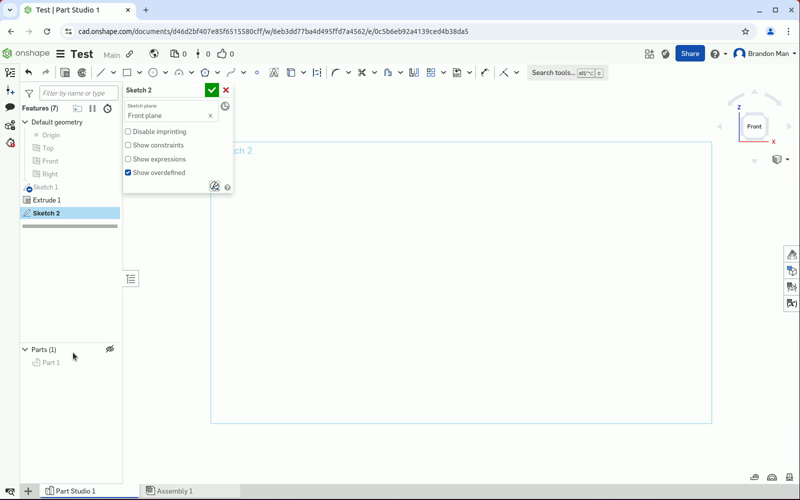
key(c)
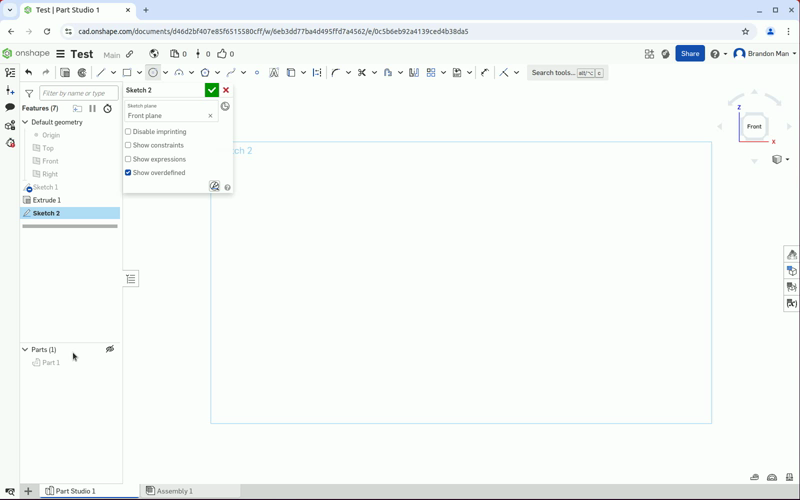
key_down(shift)
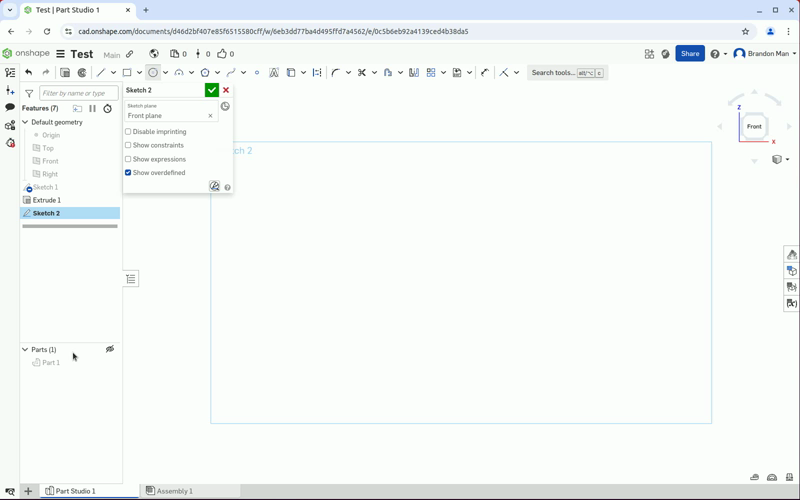
mouse_move(461, 303)
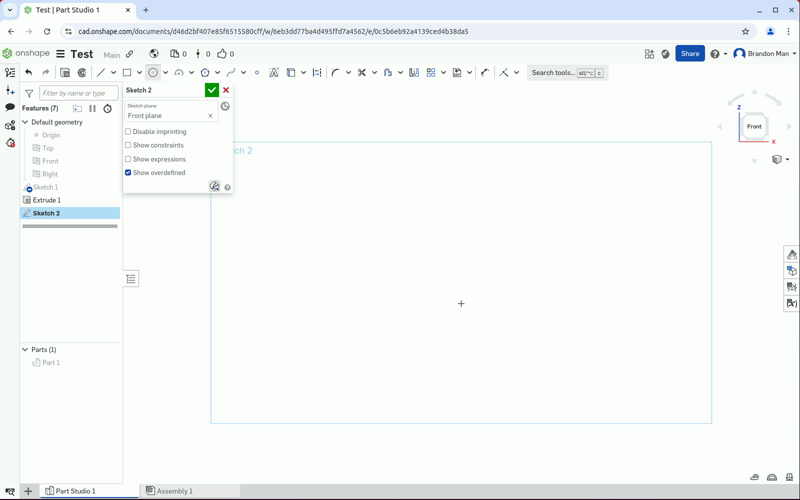
click(461, 303)
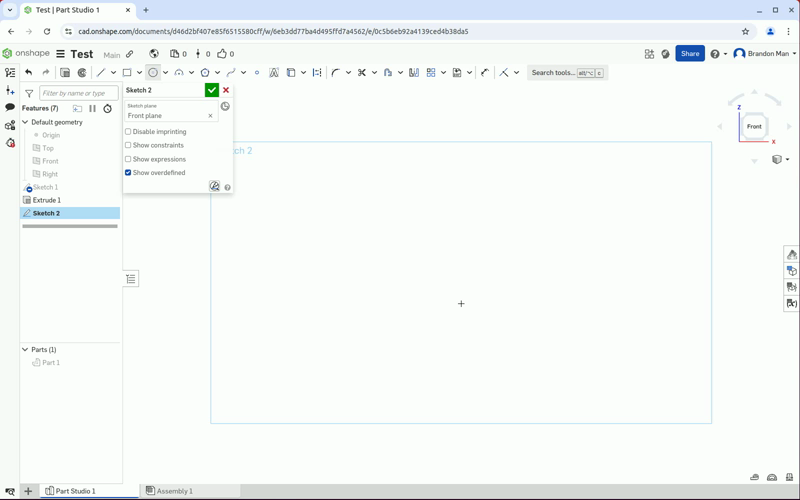
key_up(shift)
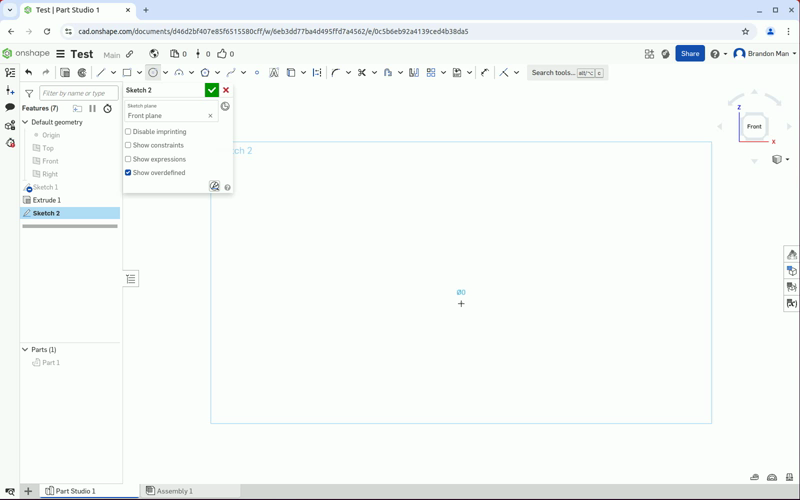
mouse_move(545, 303)
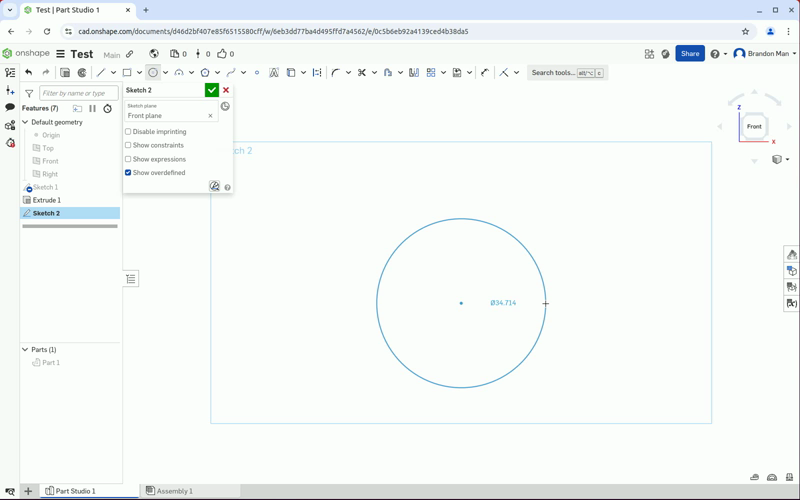
click(545, 303)
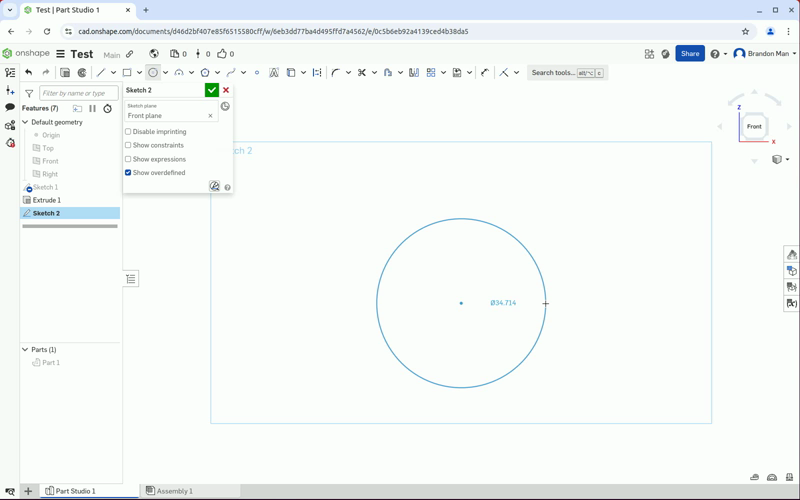
key(esc)
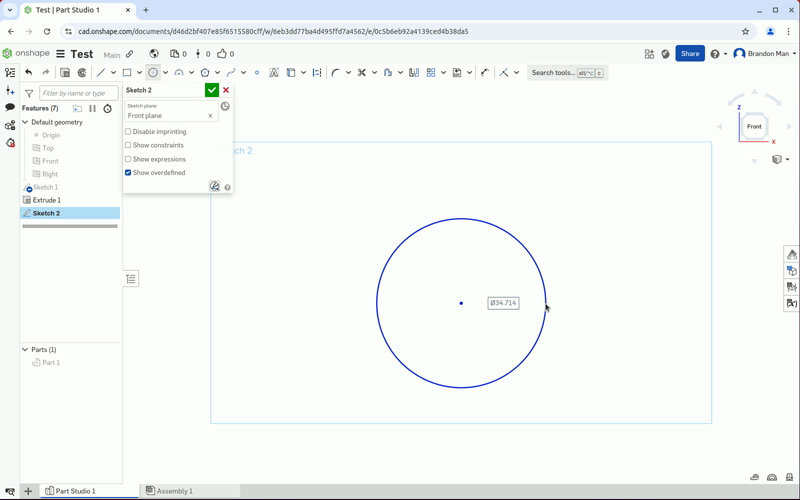
mouse_move(427, 305)
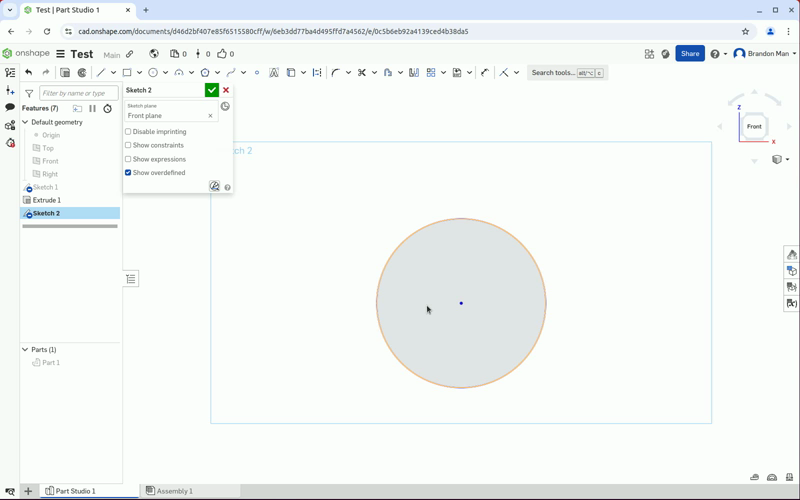
click(427, 305)
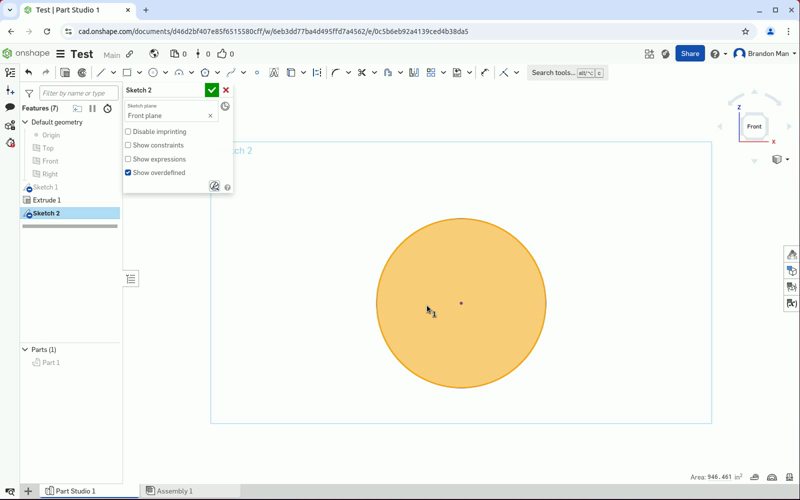
mouse_move(73, 352)
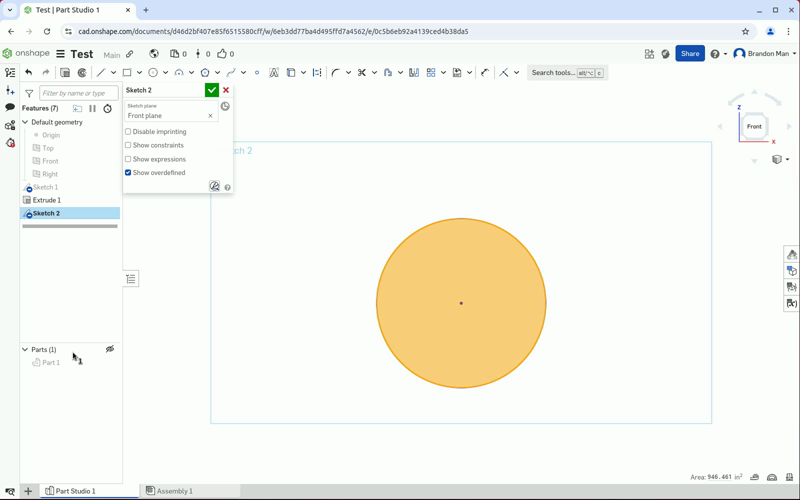
key(shift+y)
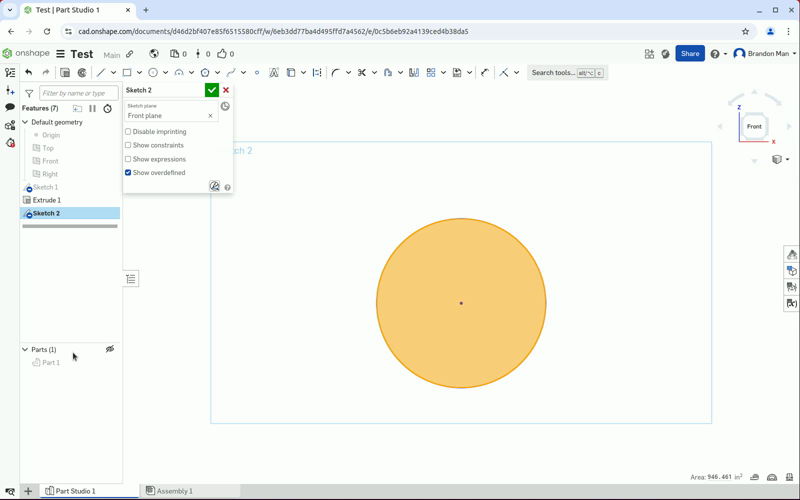
key(shift+e)
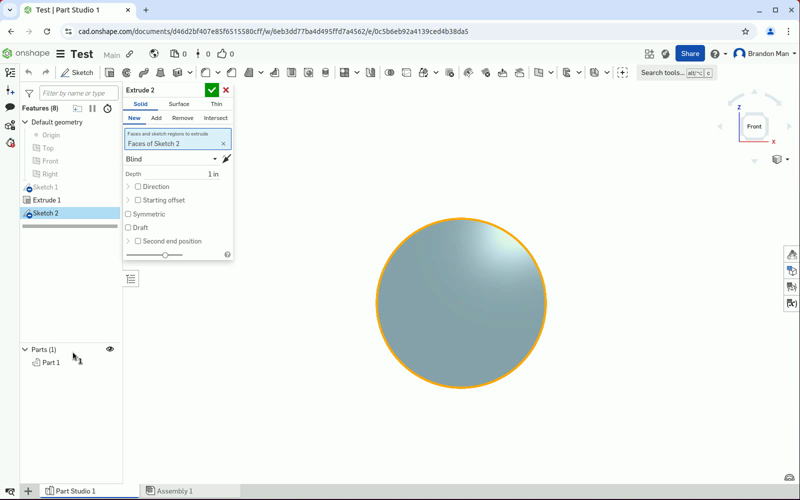
mouse_move(143, 106)
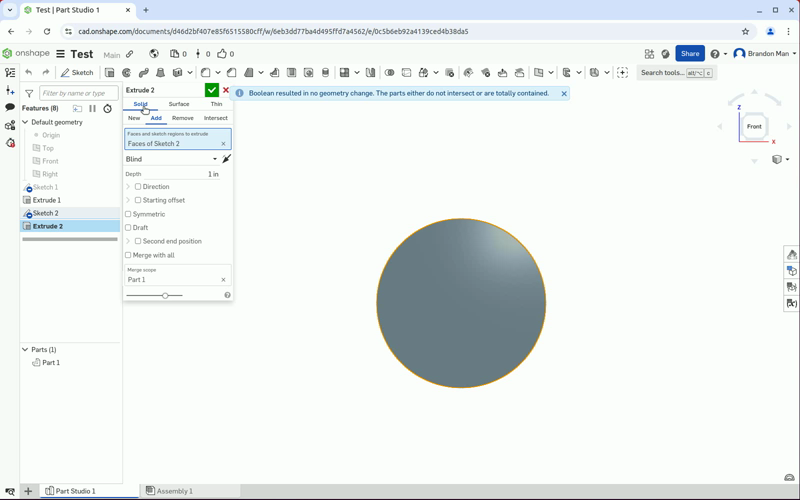
click(143, 106)
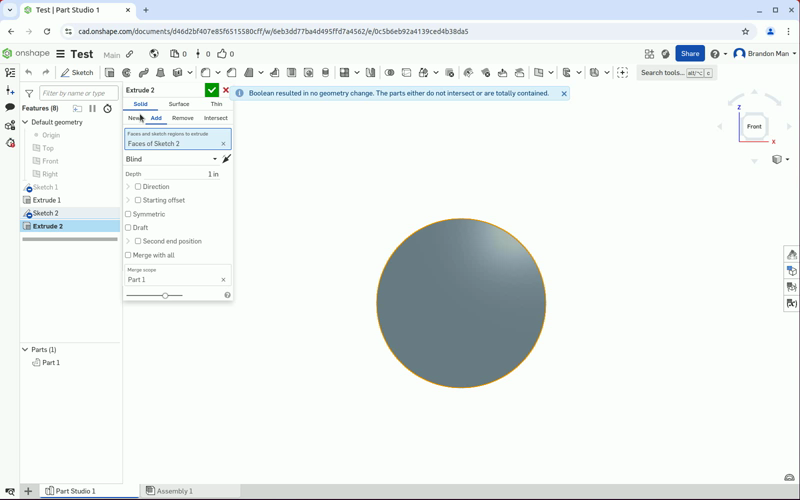
mouse_move(137, 120)
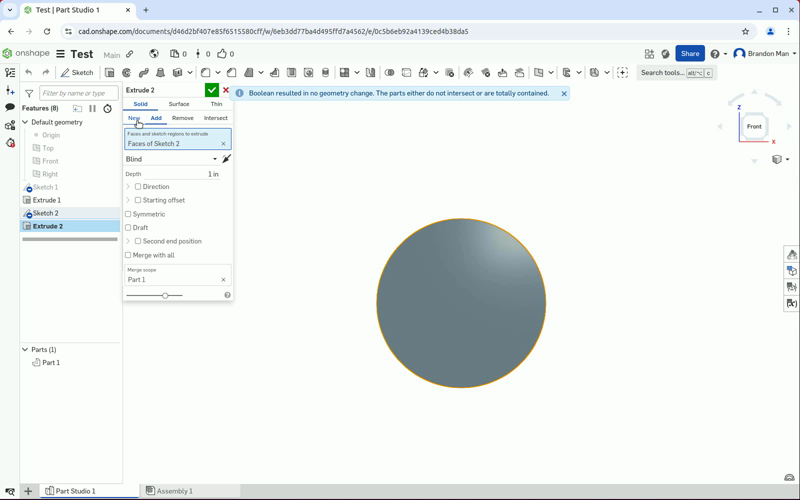
click(137, 120)
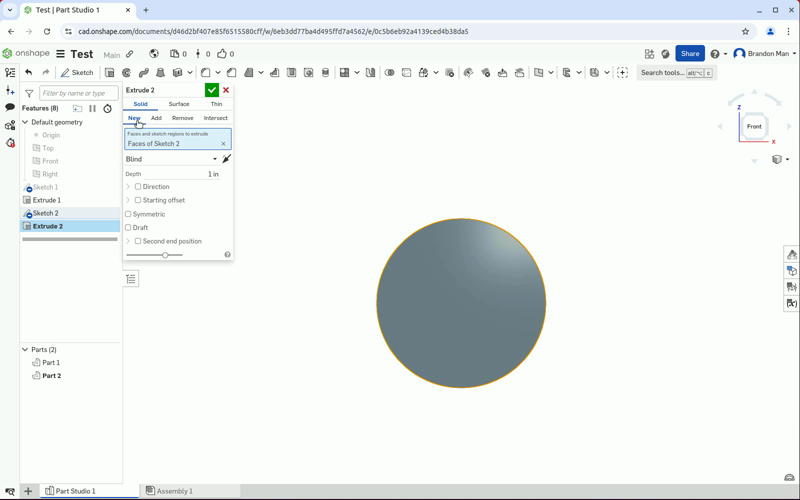
key(tab, 4)
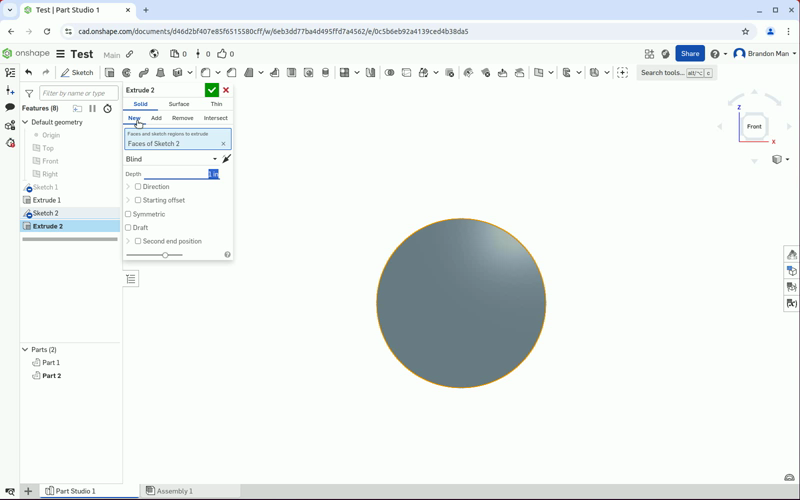
text(40.92)
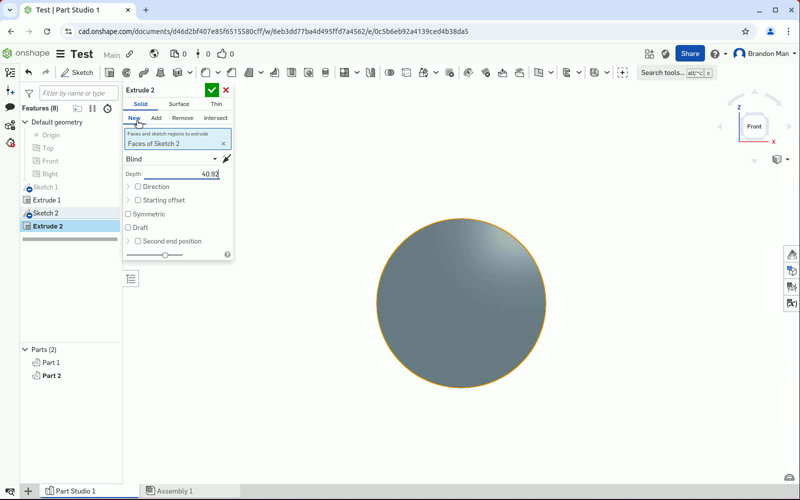
key(tab, 3)
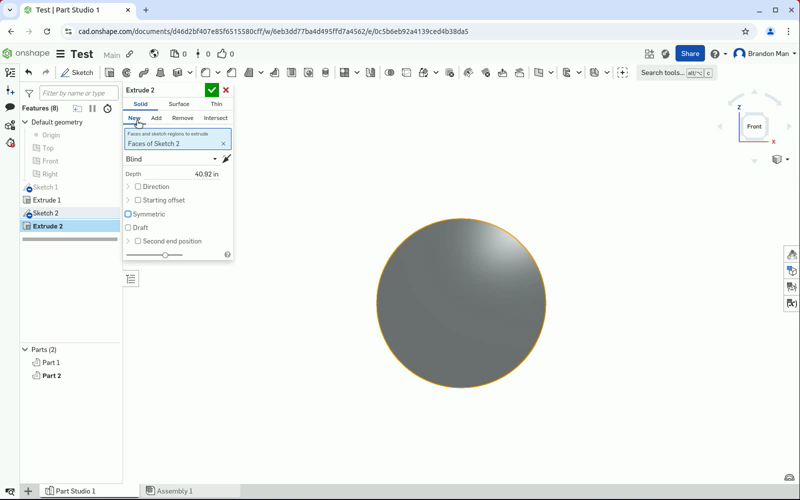
key(space)
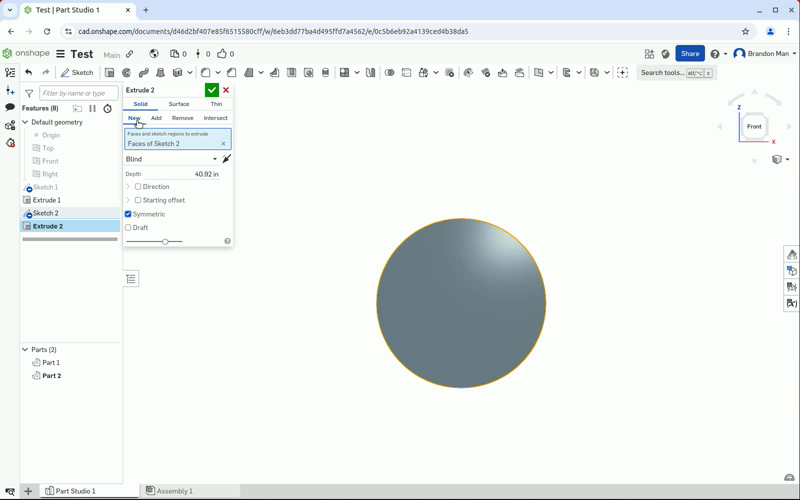
key(enter)
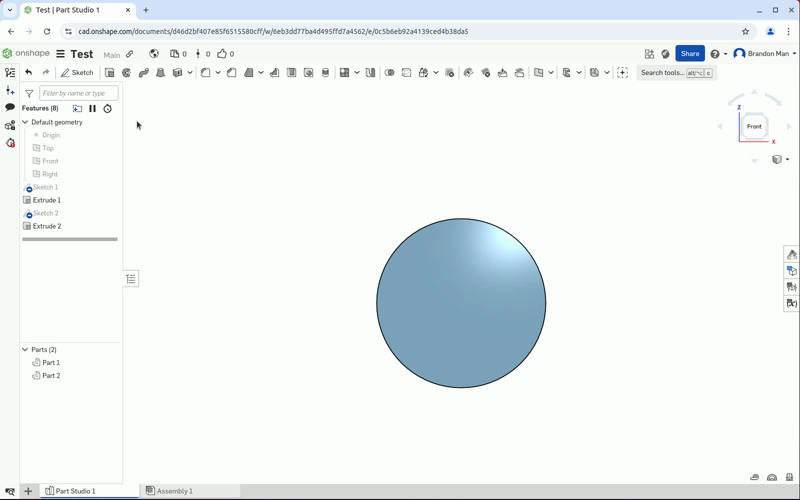
key(shift+h)
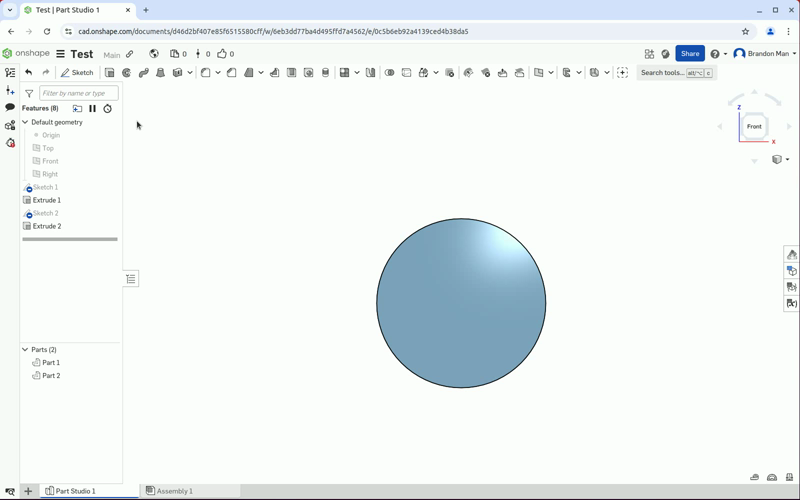
key(shift+h)
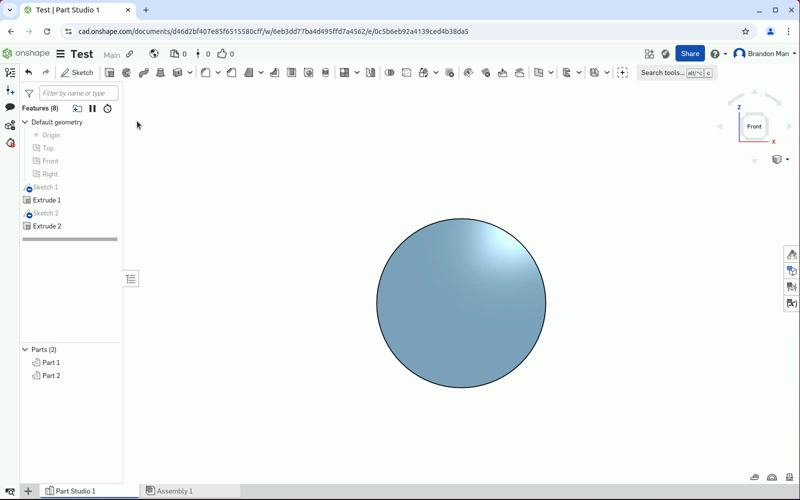
mouse_move(73, 189)
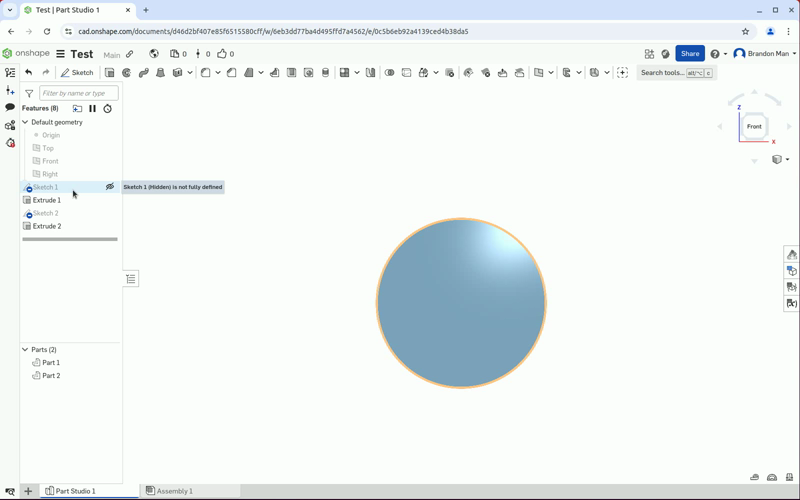
click(73, 189)
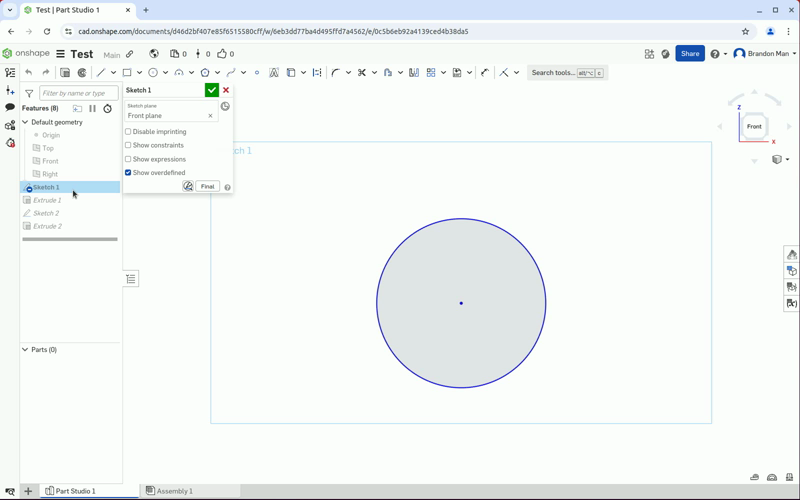
mouse_move(229, 92)
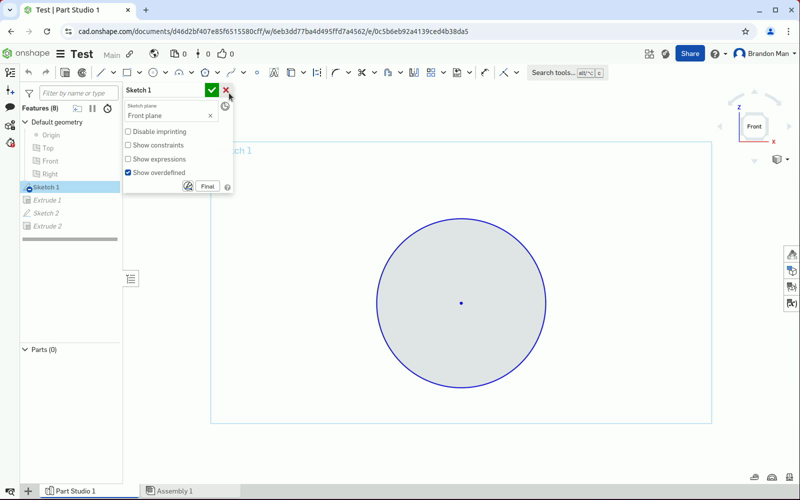
click(229, 92)
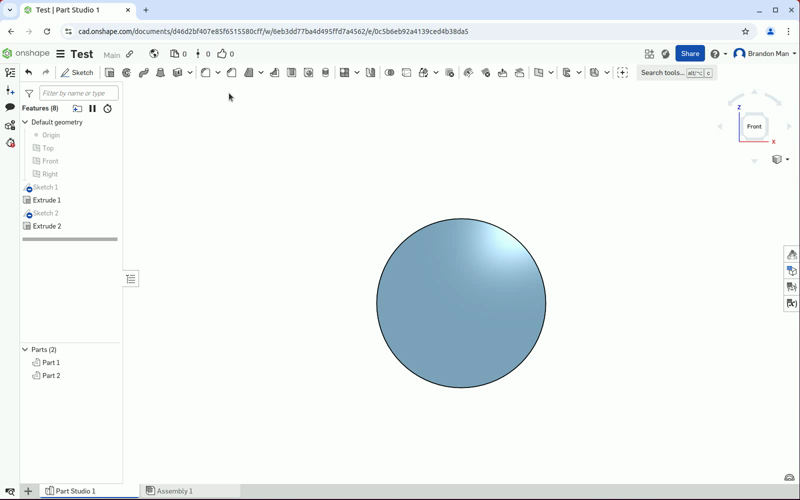
mouse_move(73, 352)
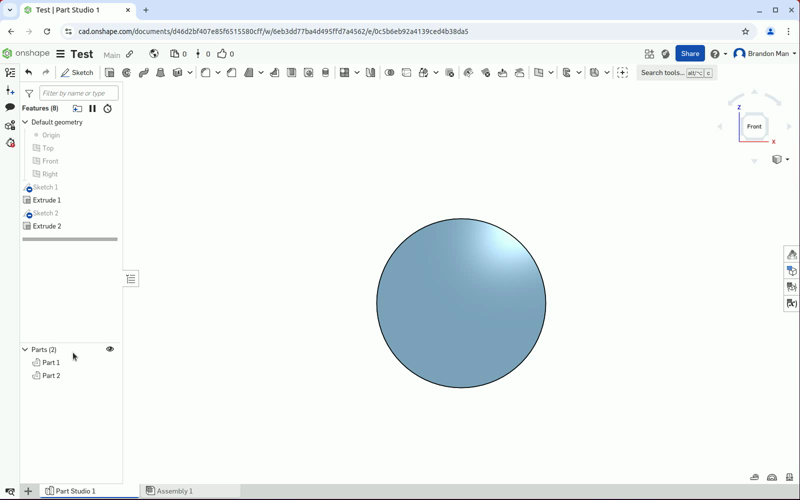
key(y)
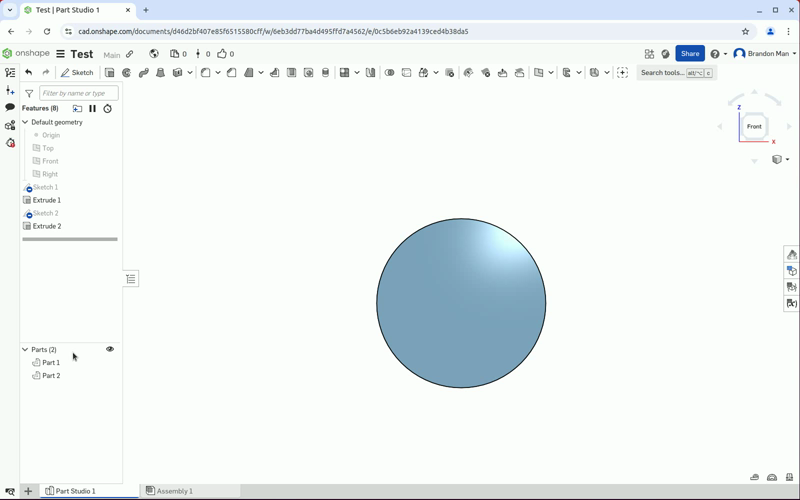
key(shift+p)
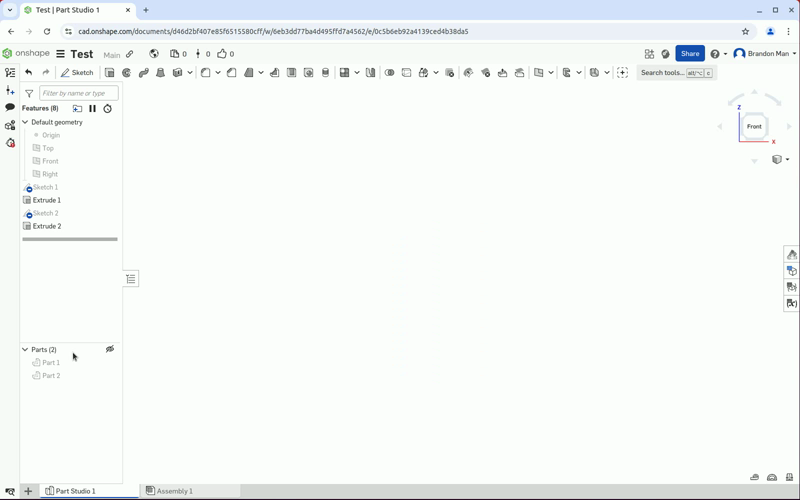
key(space)
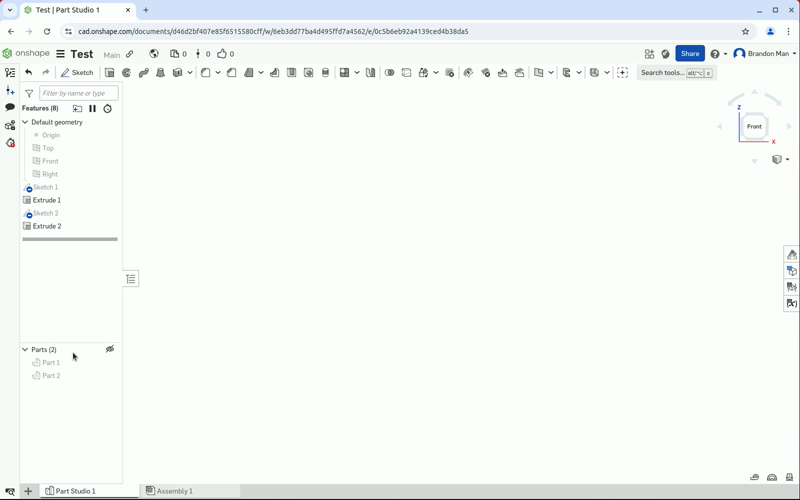
key_down(shift)
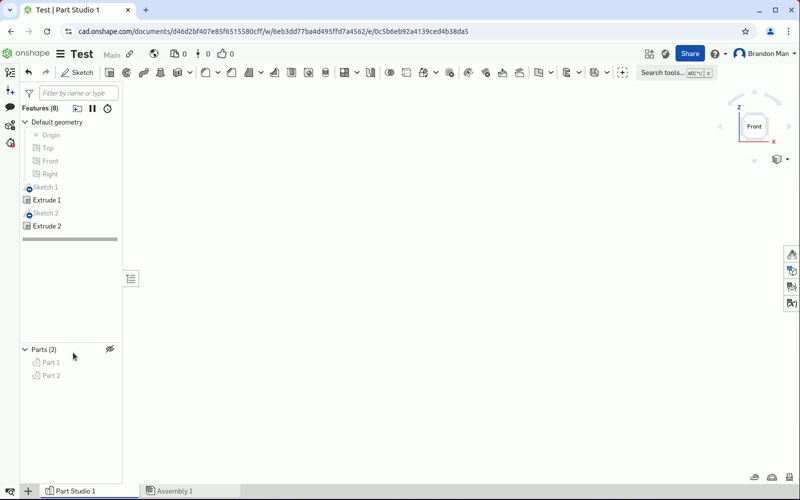
key(left)
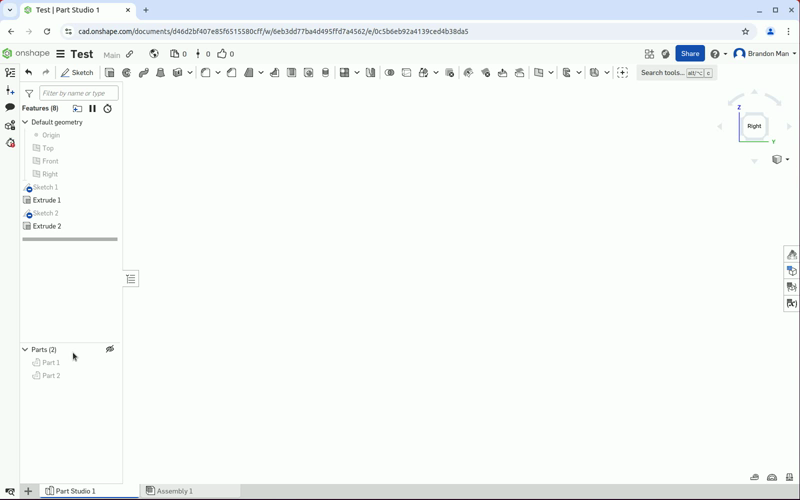
key_up(shift)
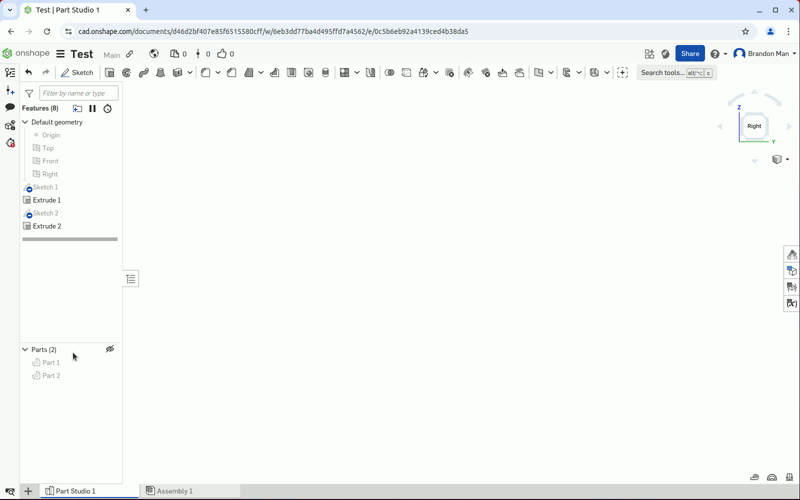
mouse_move(73, 352)
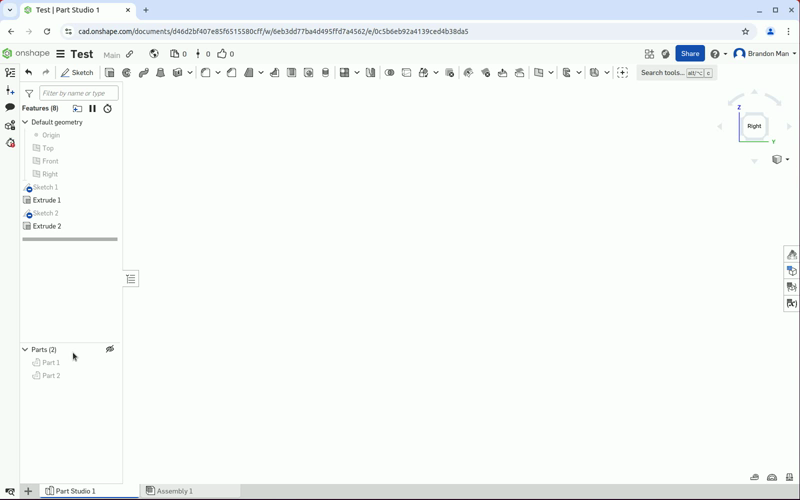
key(shift+y)
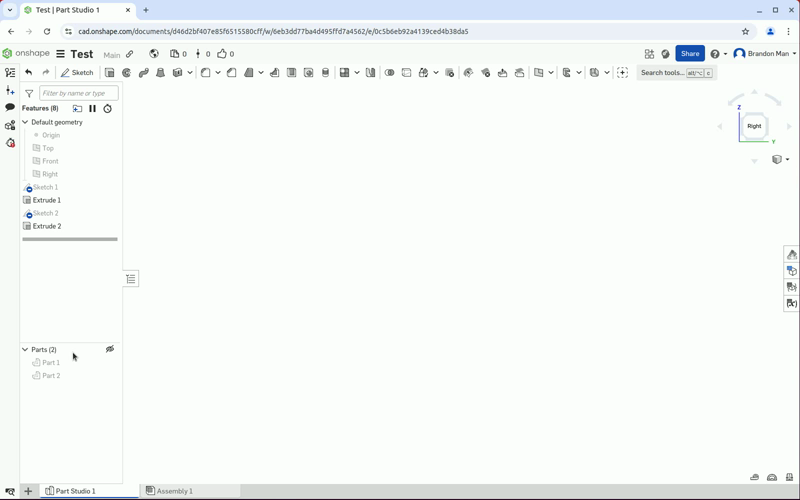
key(shift+s)
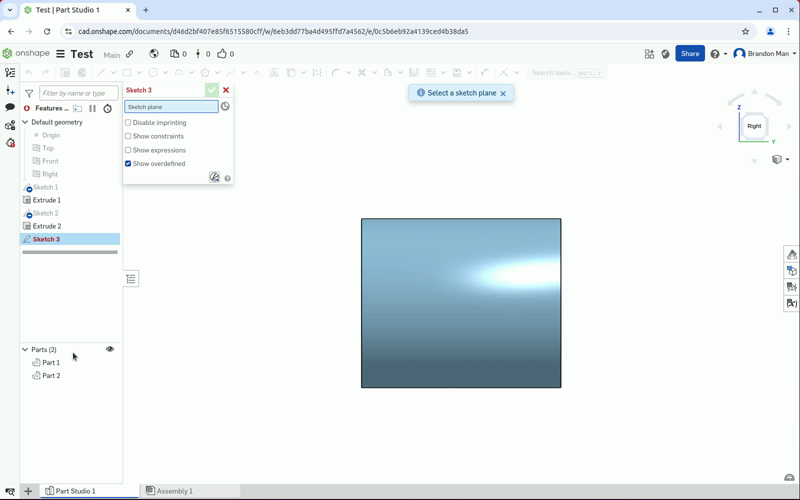
mouse_move(73, 176)
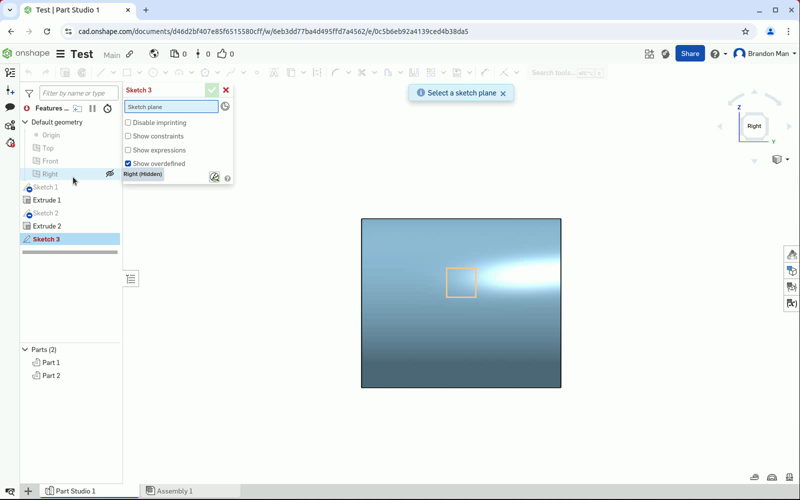
click(73, 176)
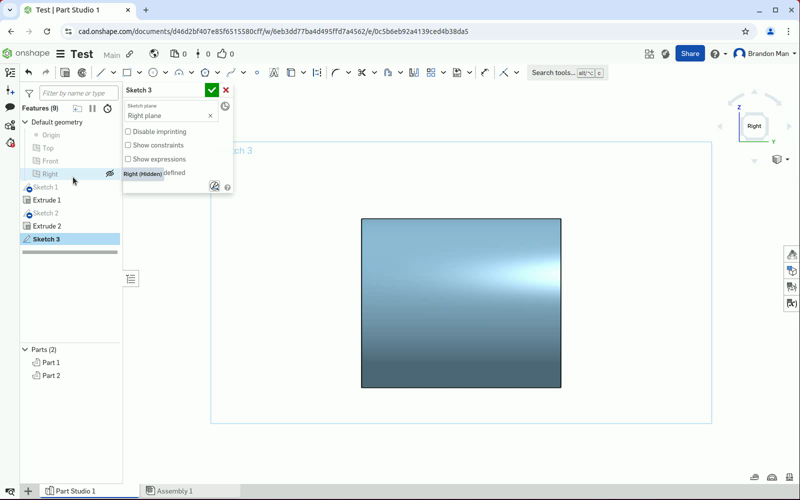
mouse_move(73, 352)
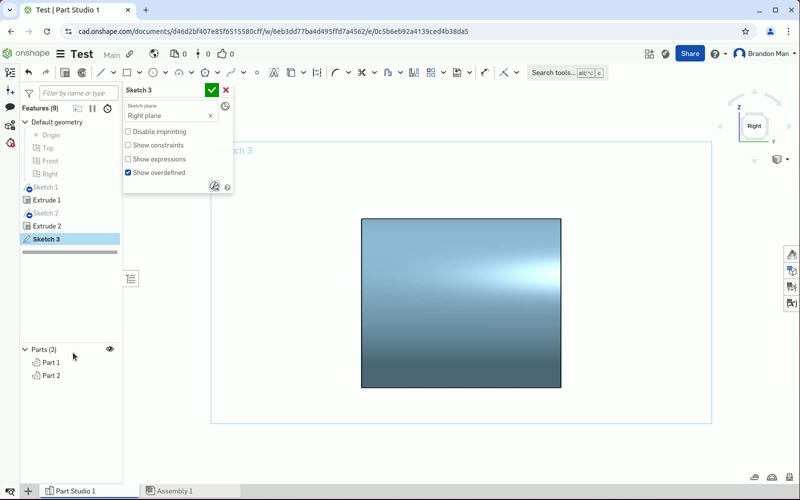
key(y)
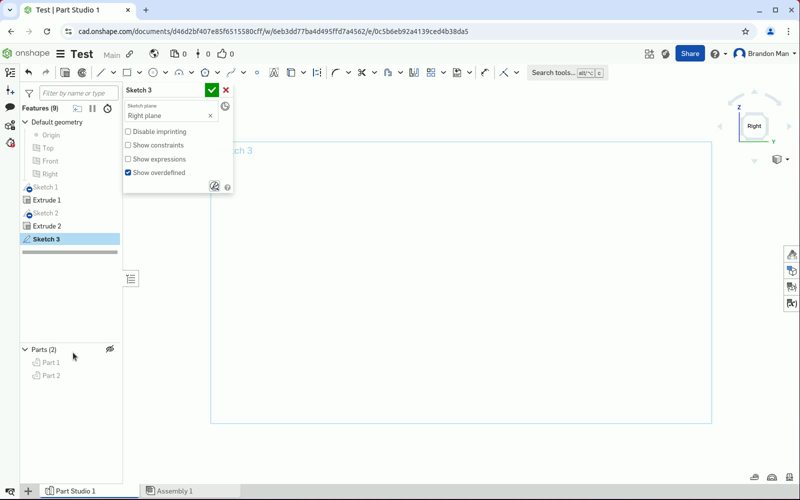
key(l)
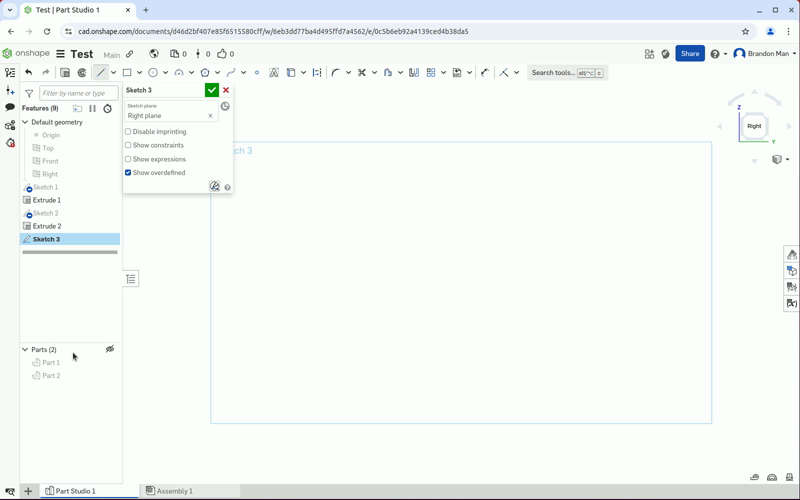
key_down(shift)
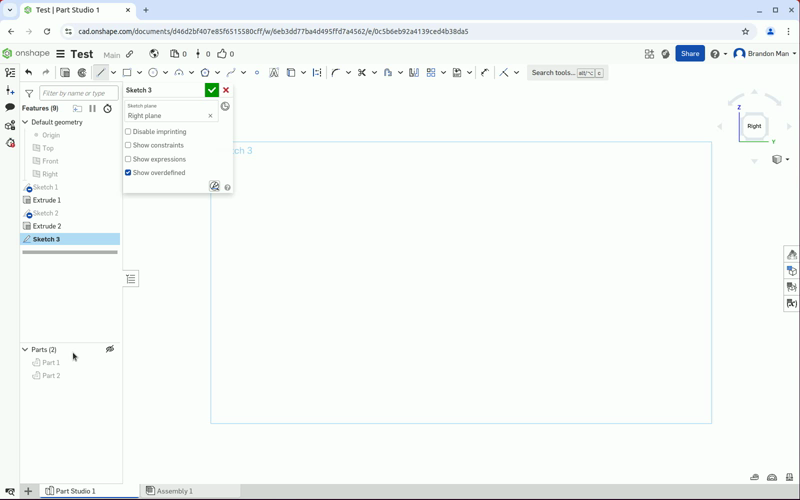
mouse_move(352, 395)
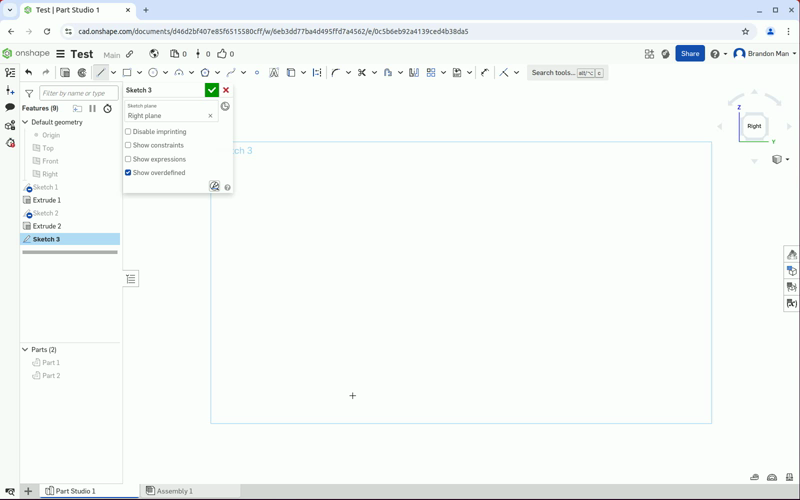
click(352, 395)
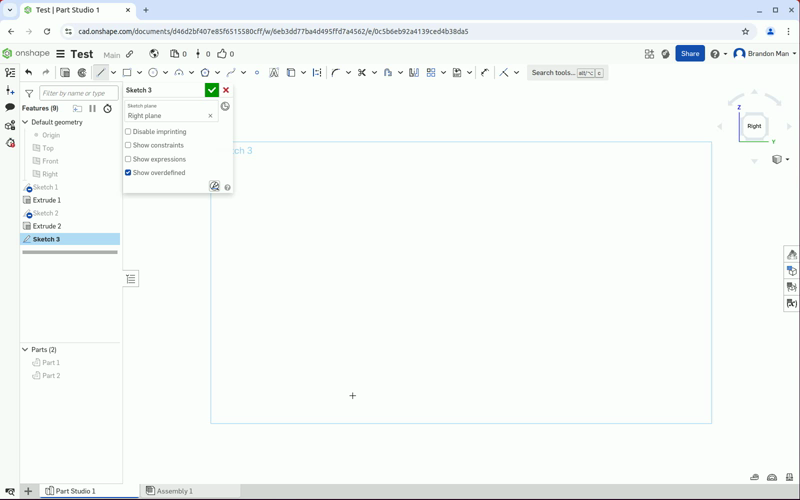
key_up(shift)
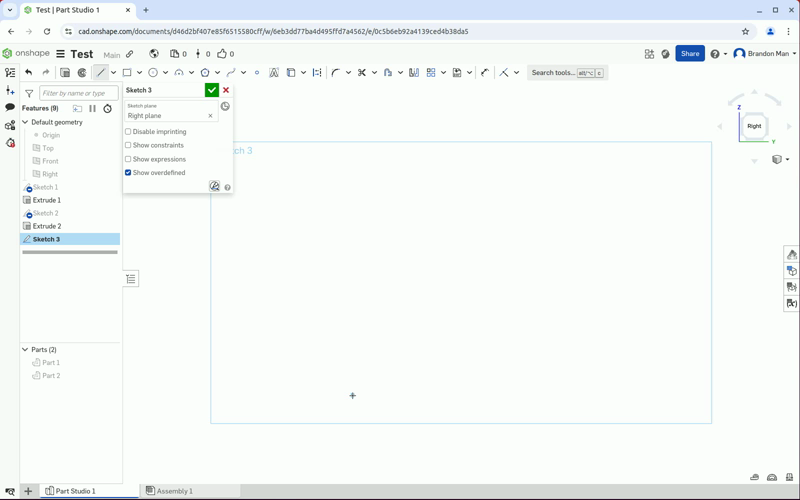
key_down(shift)
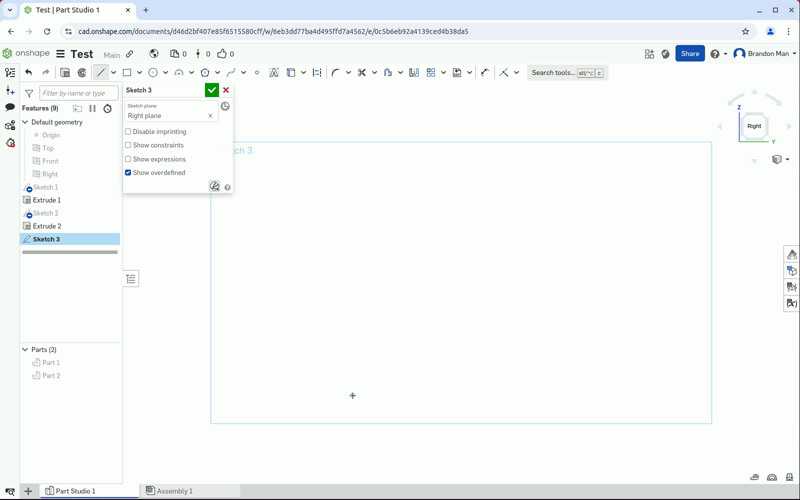
mouse_move(567, 395)
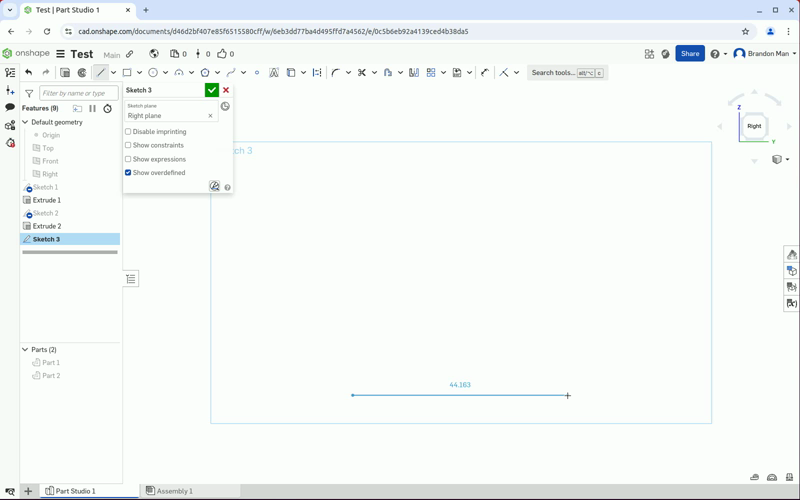
click(567, 395)
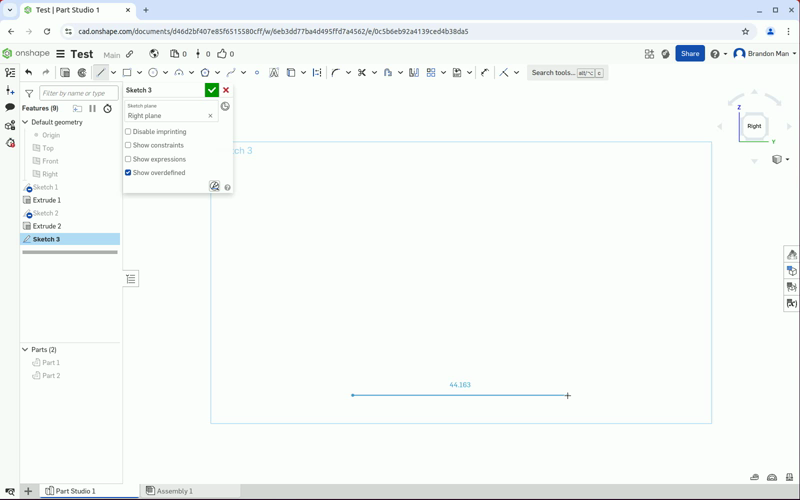
key_up(shift)
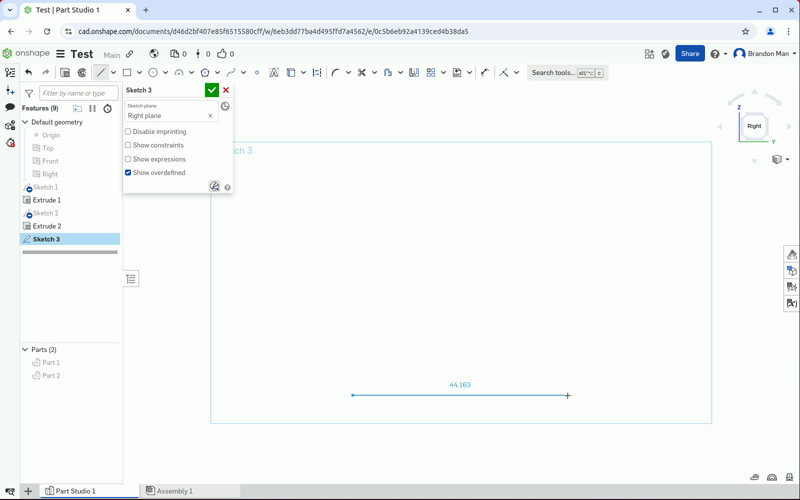
key_down(shift)
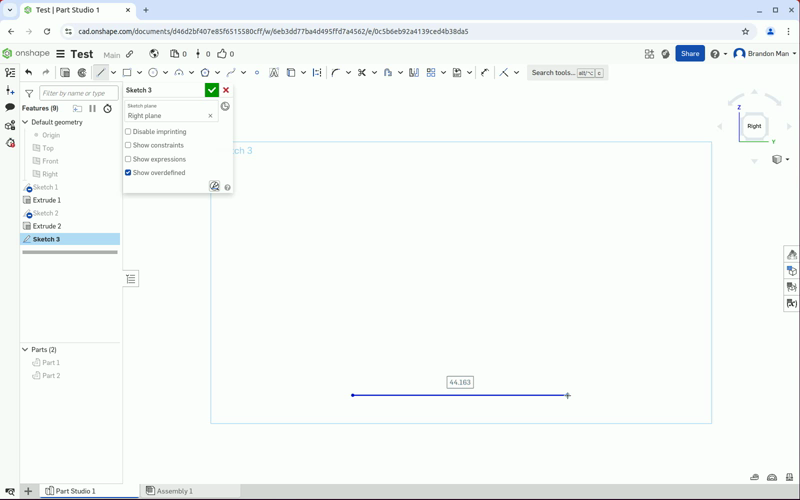
mouse_move(589, 395)
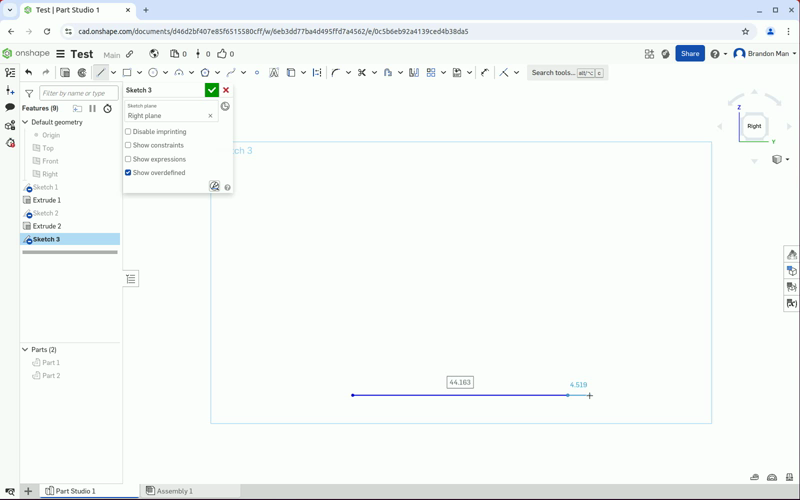
mouse_move(567, 390)
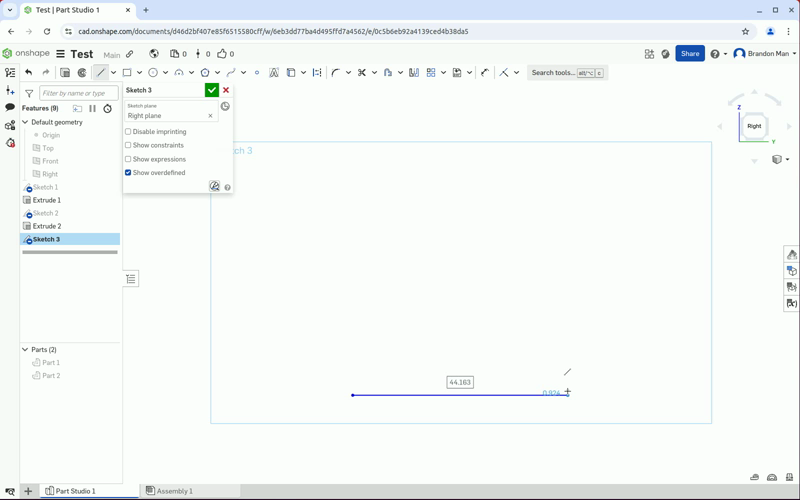
scroll(6)
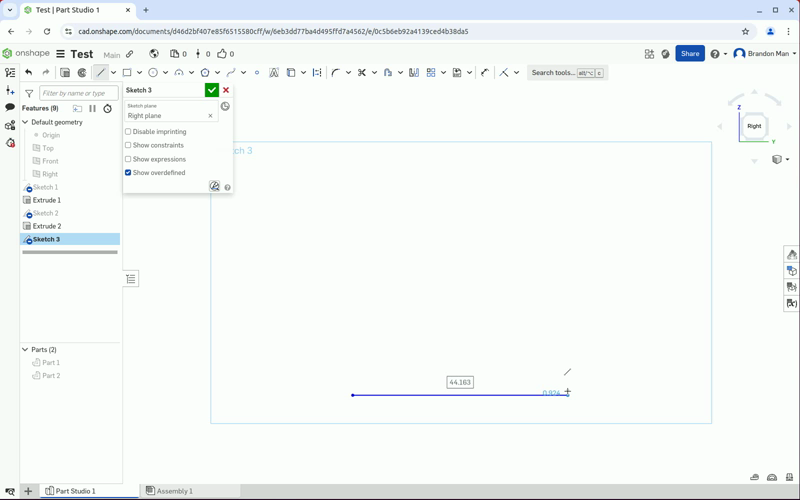
scroll(6)
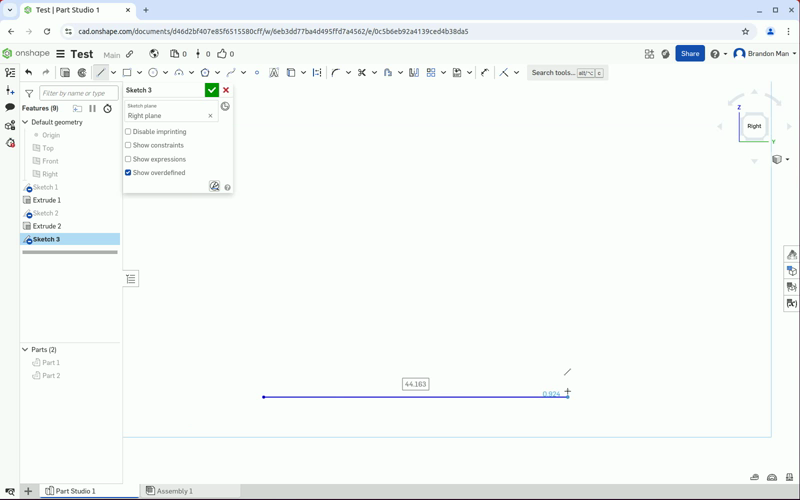
scroll(6)
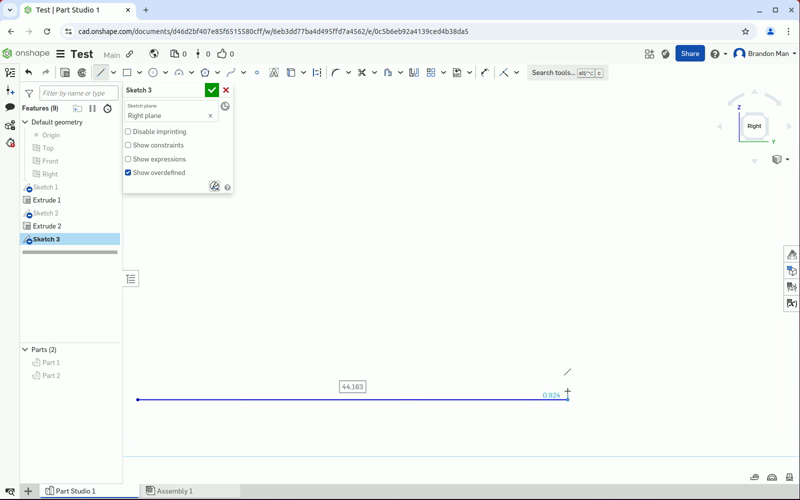
scroll(6)
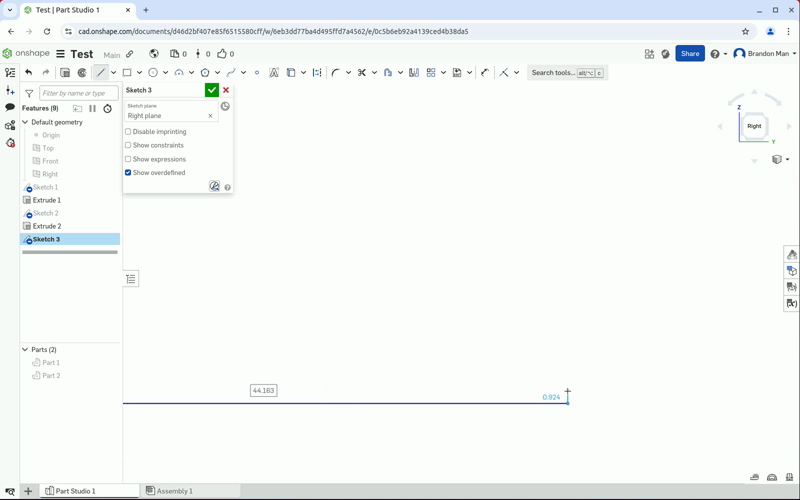
scroll(6)
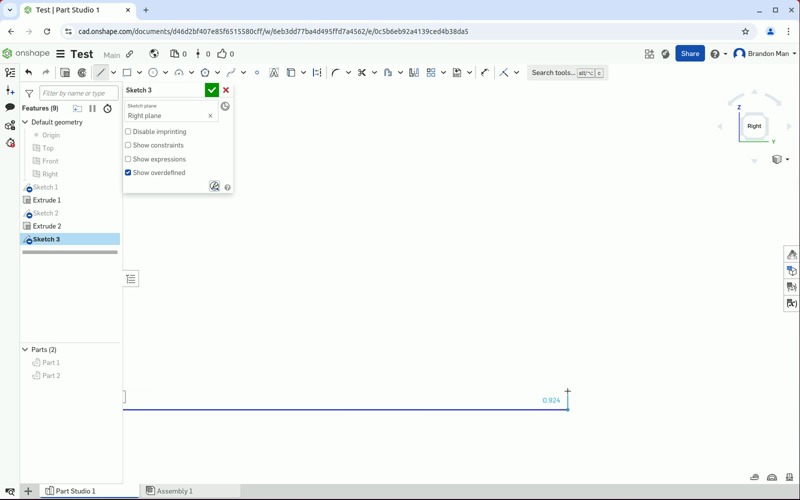
scroll(6)
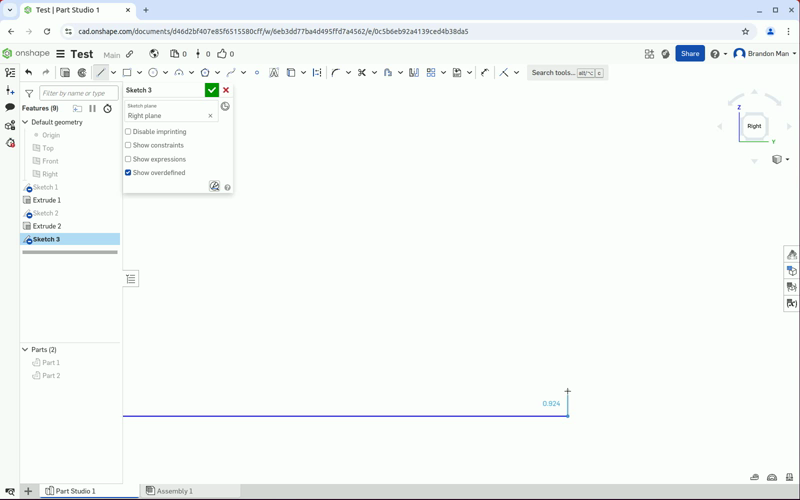
scroll(6)
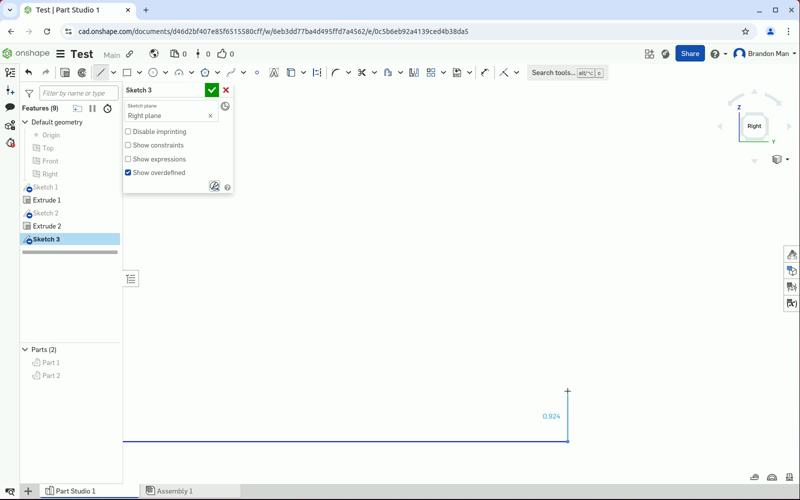
click(567, 390)
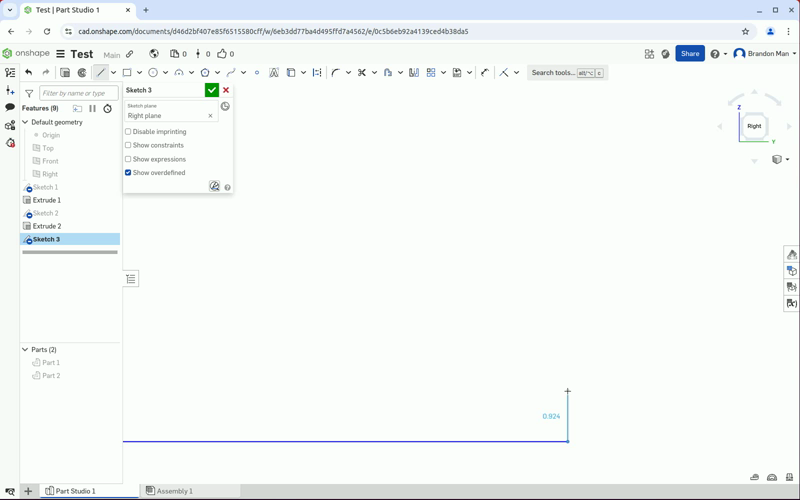
scroll(-6)
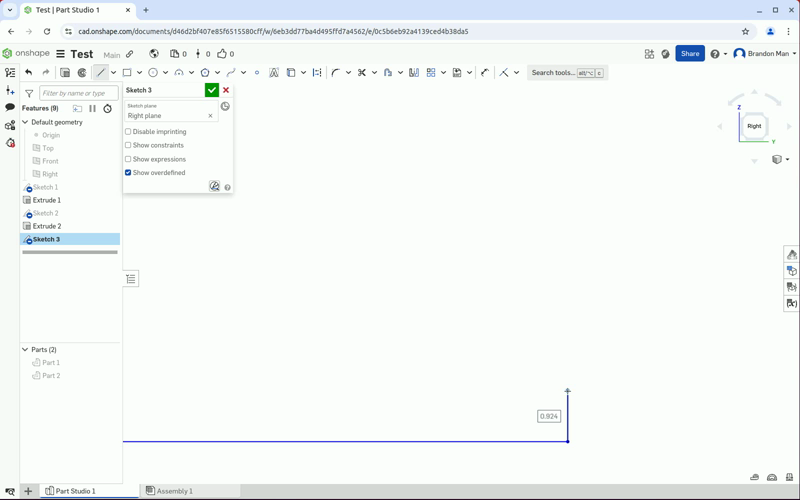
scroll(-6)
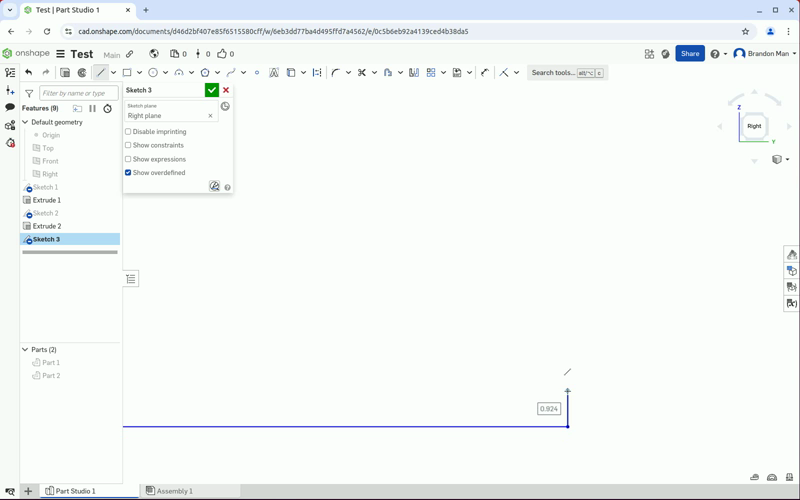
scroll(-6)
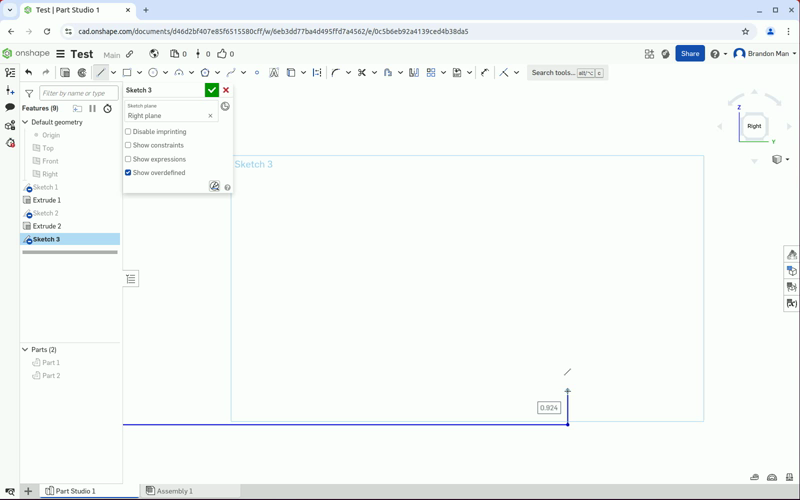
scroll(-6)
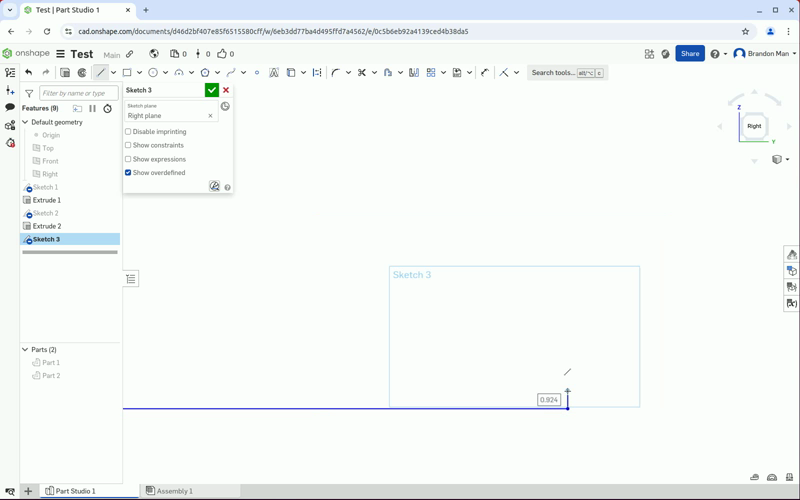
scroll(-6)
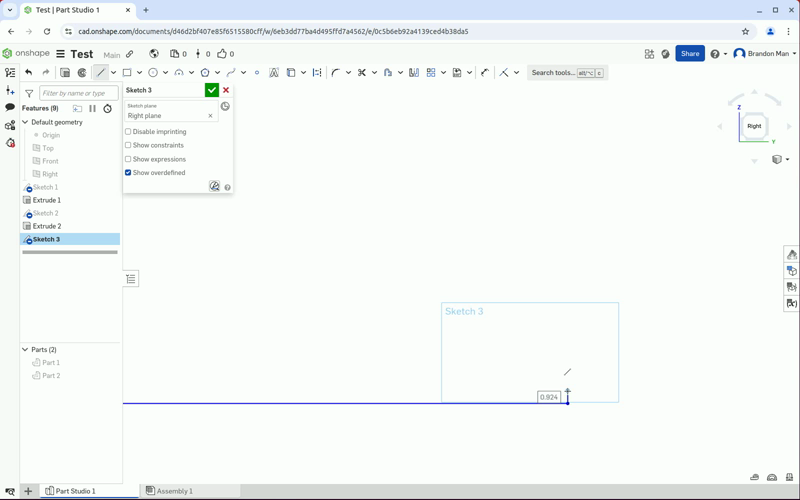
scroll(-6)
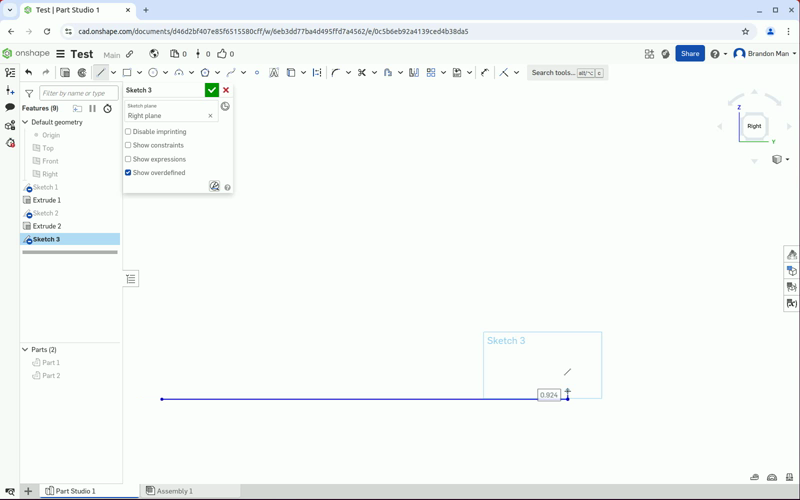
scroll(-6)
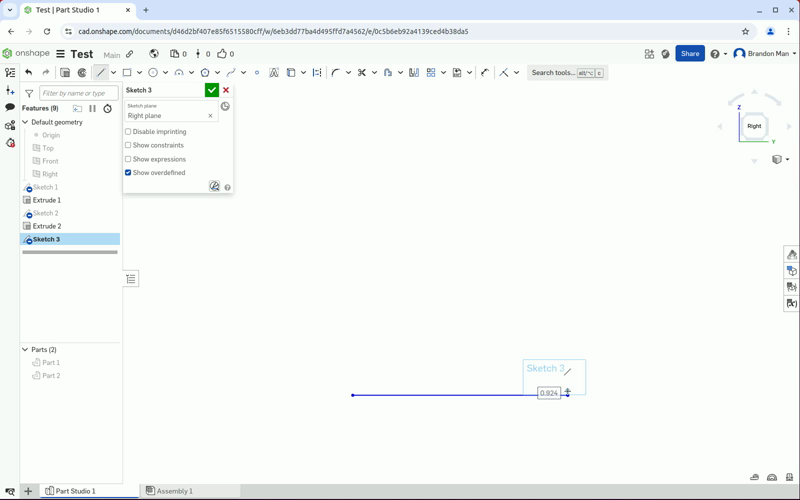
key_up(shift)
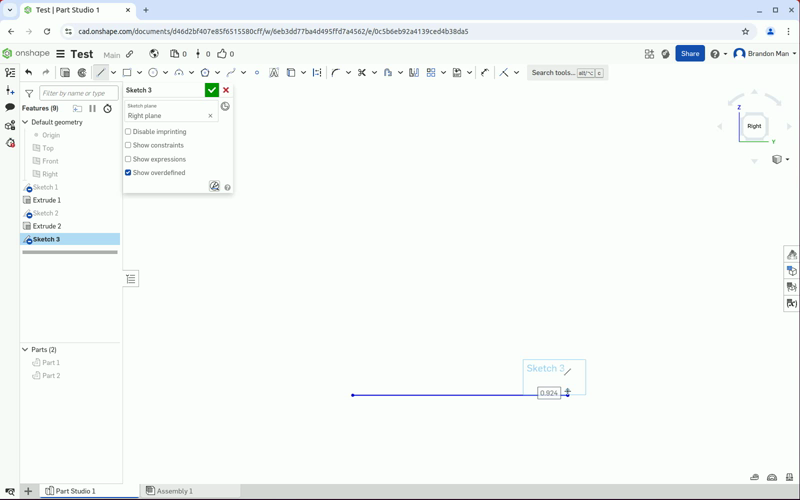
key_down(shift)
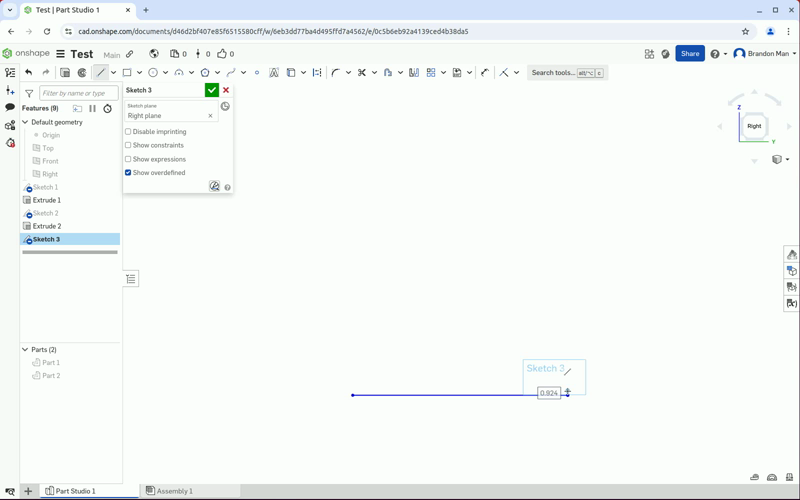
mouse_move(352, 390)
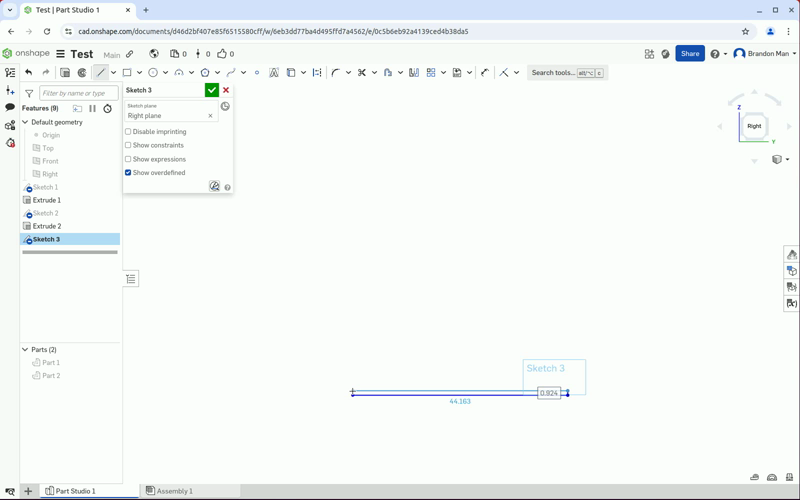
click(352, 390)
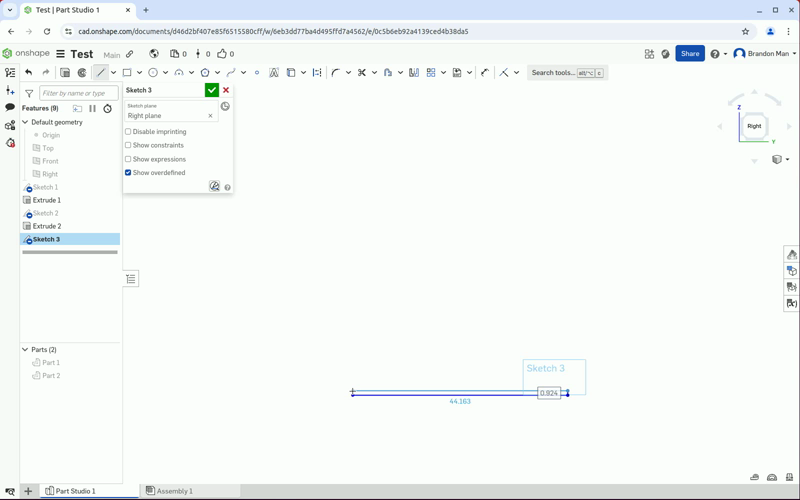
key_up(shift)
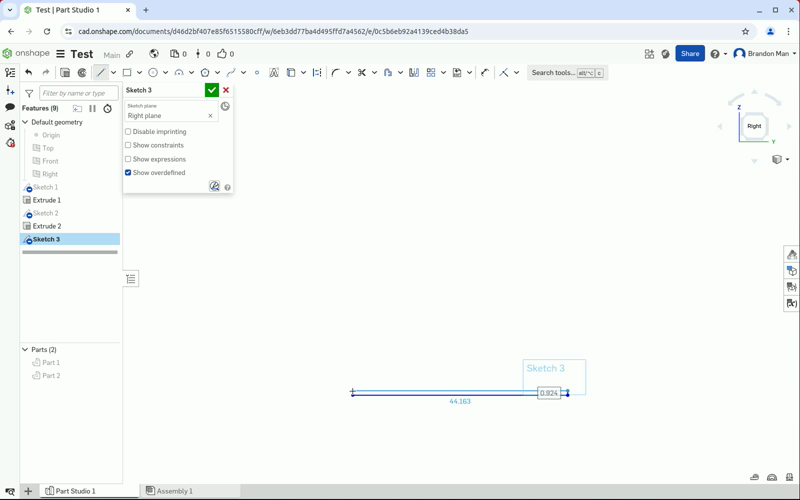
mouse_move(382, 390)
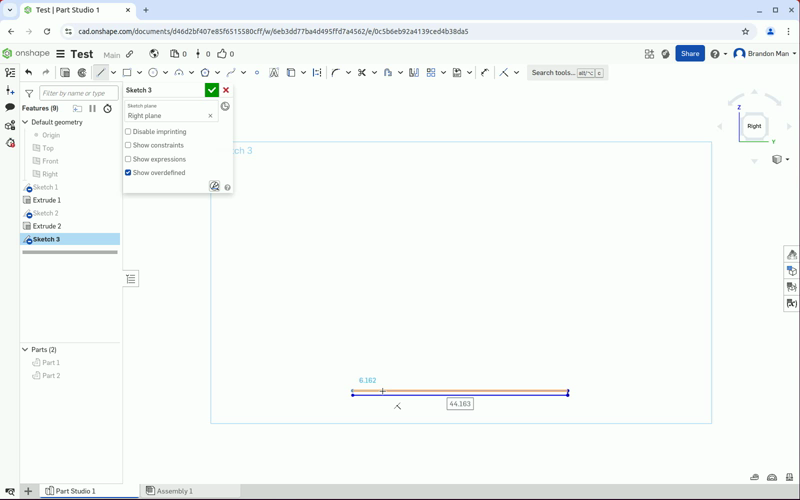
key_down(shift)
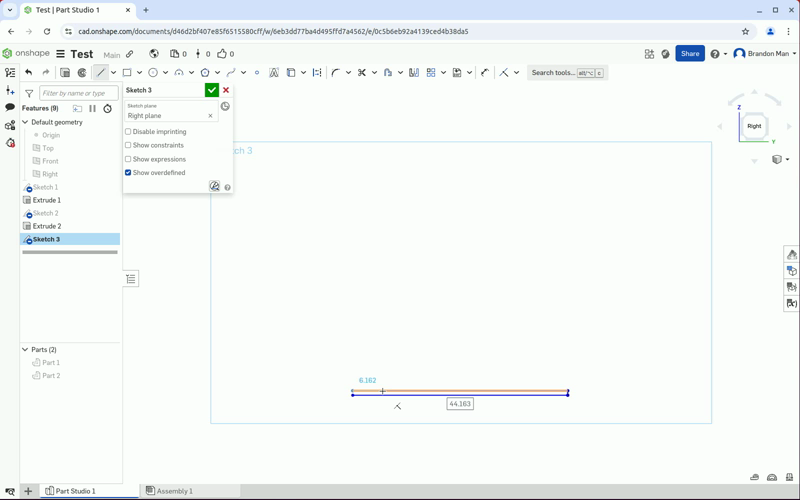
mouse_move(352, 395)
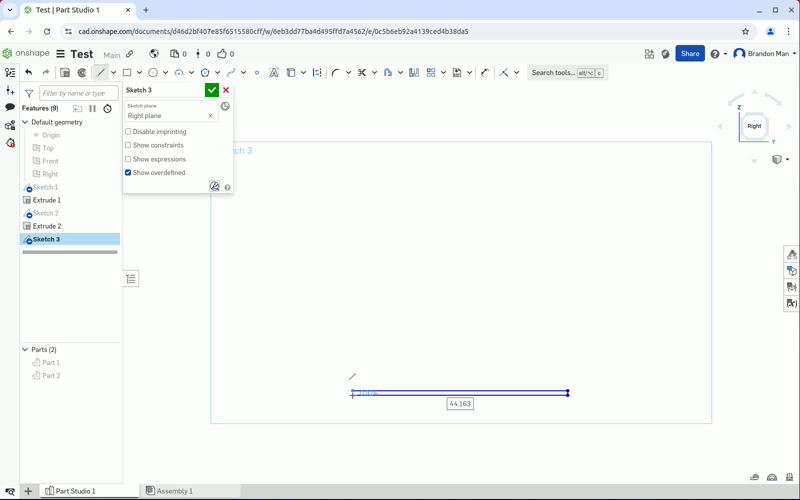
scroll(6)
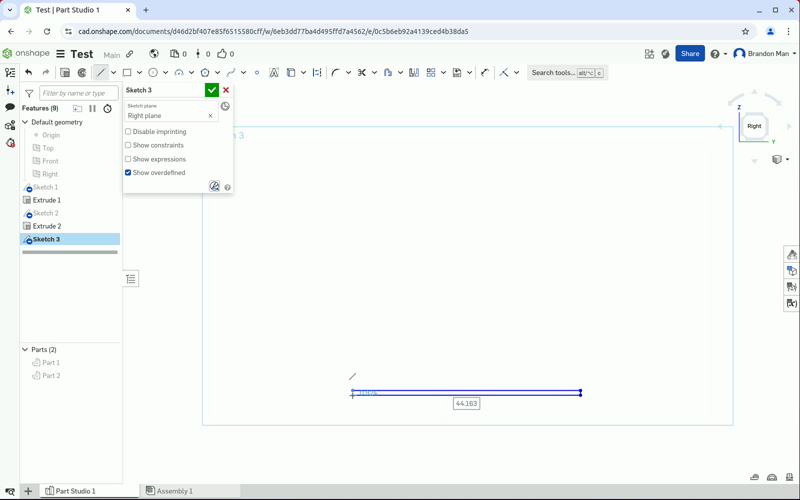
scroll(6)
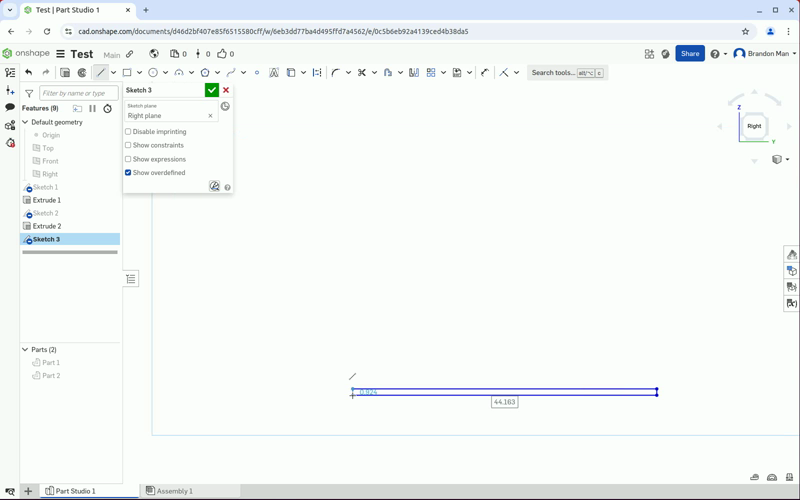
scroll(6)
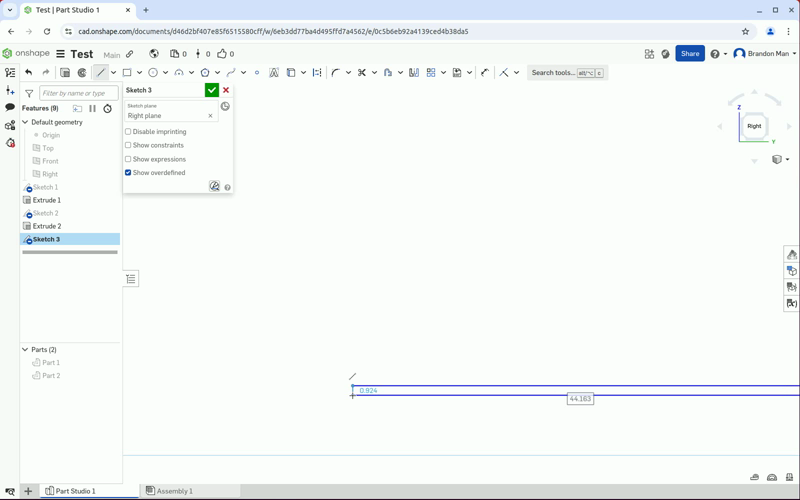
scroll(6)
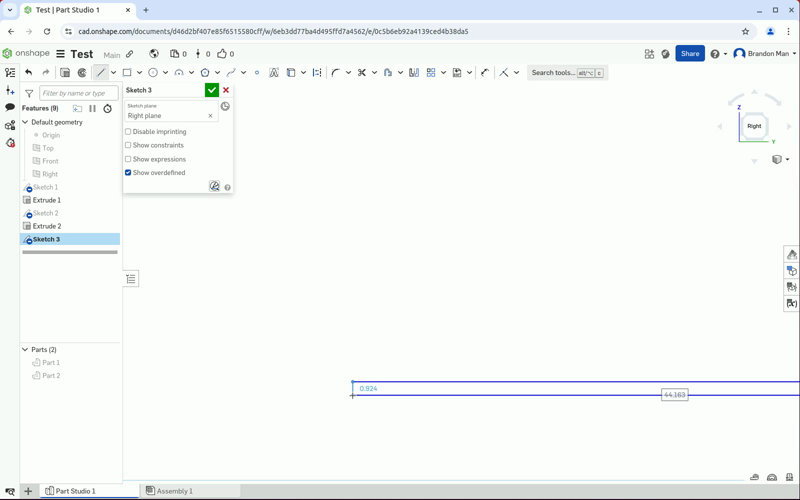
scroll(6)
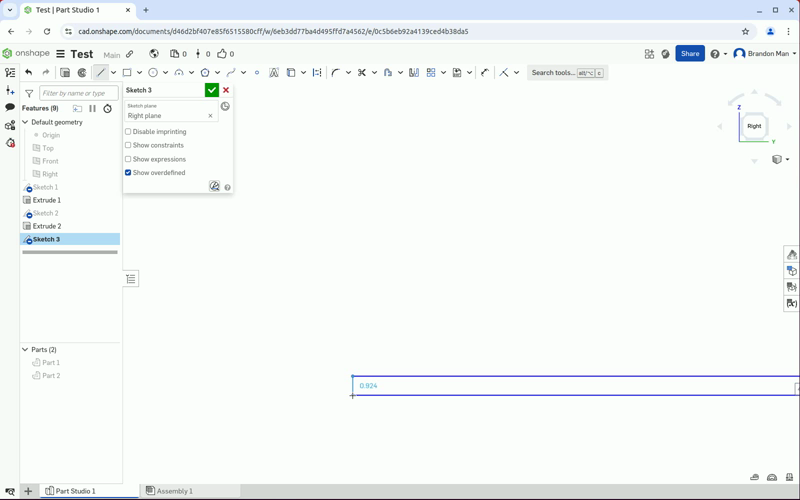
scroll(6)
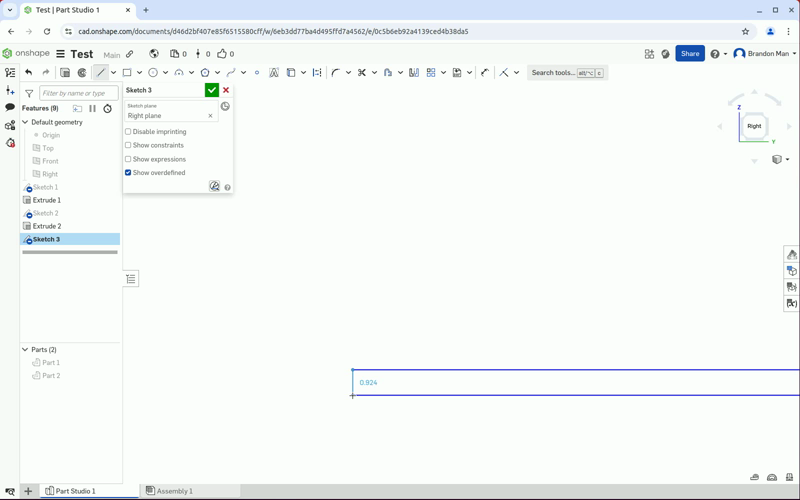
scroll(6)
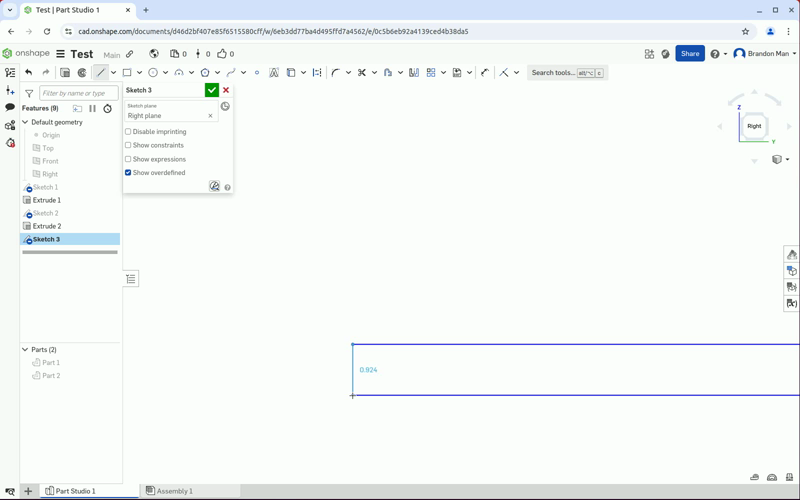
key_up(shift)
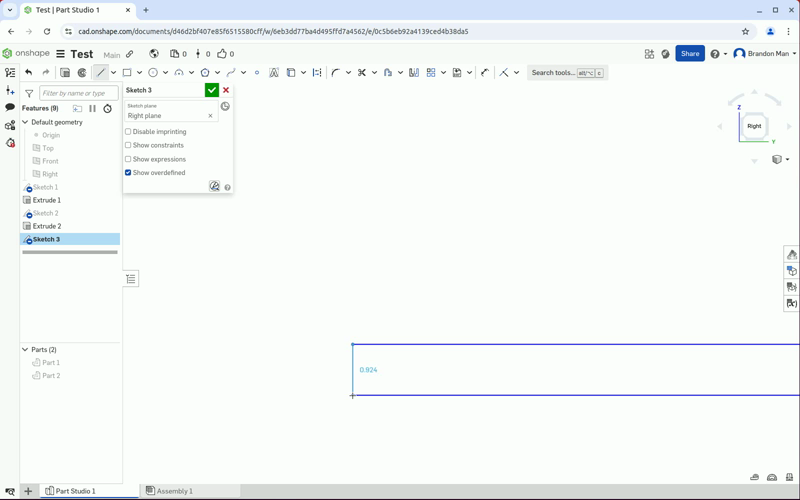
click(352, 395)
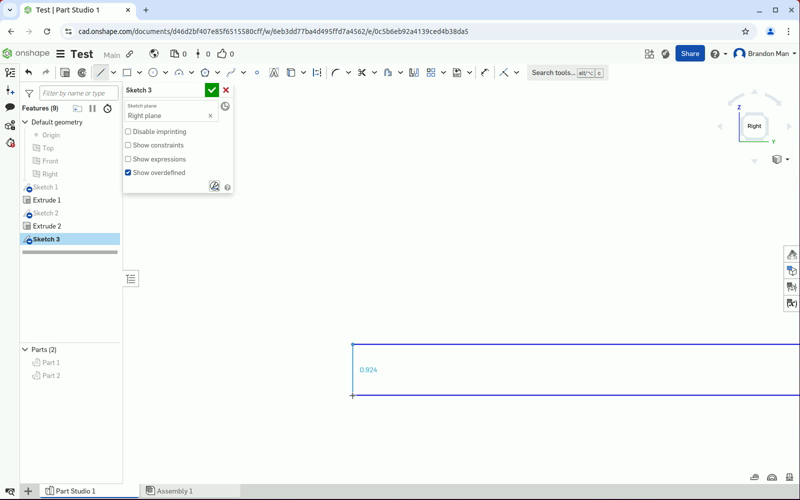
scroll(-6)
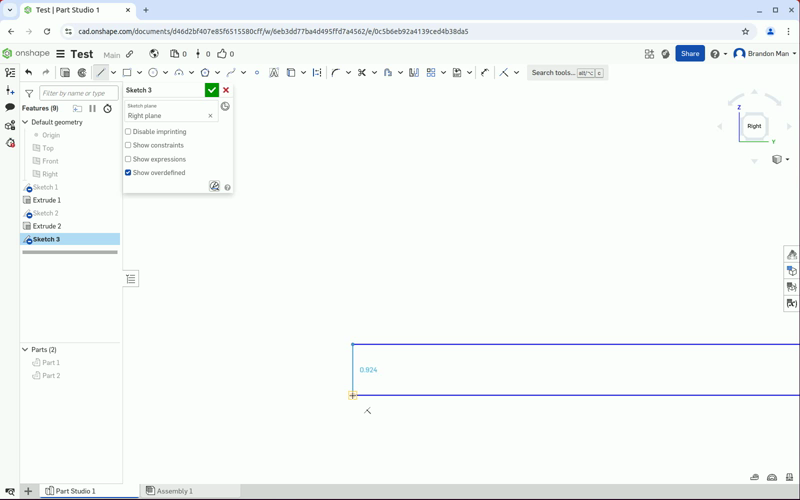
scroll(-6)
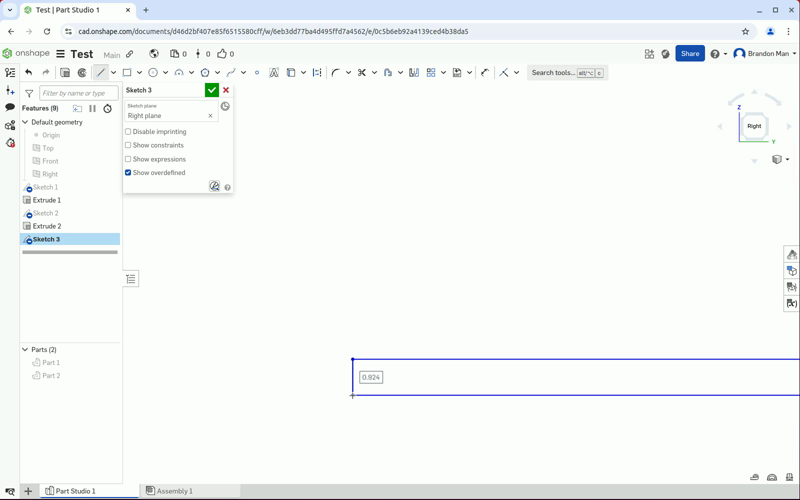
scroll(-6)
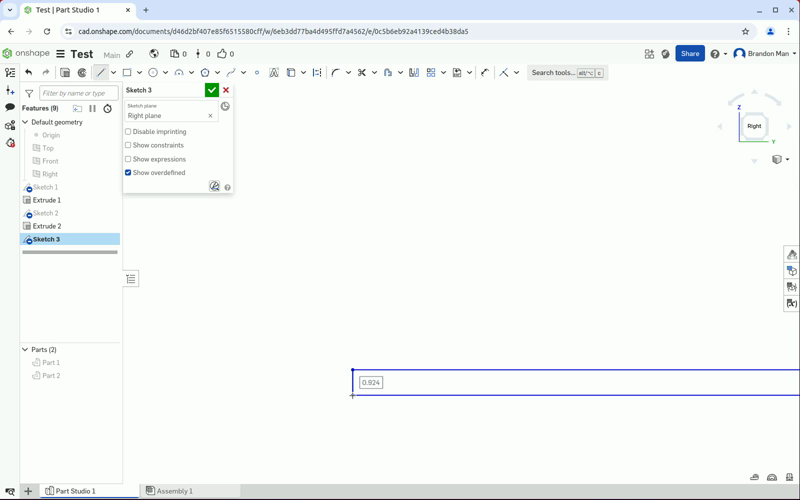
scroll(-6)
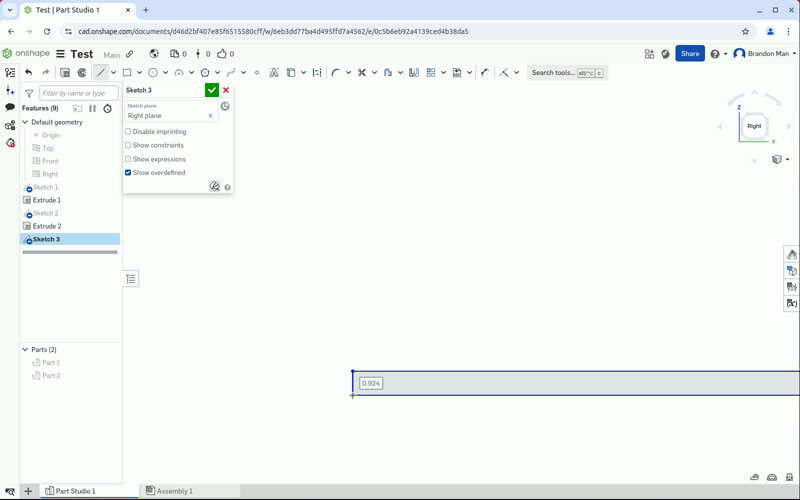
scroll(-6)
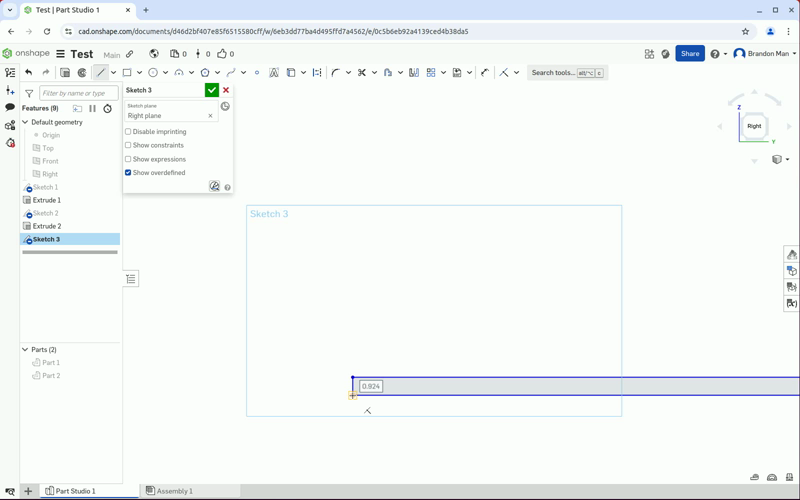
scroll(-6)
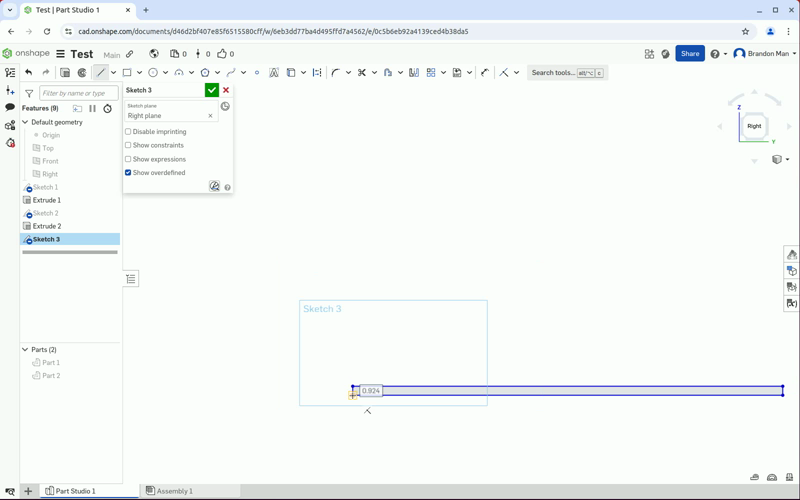
scroll(-6)
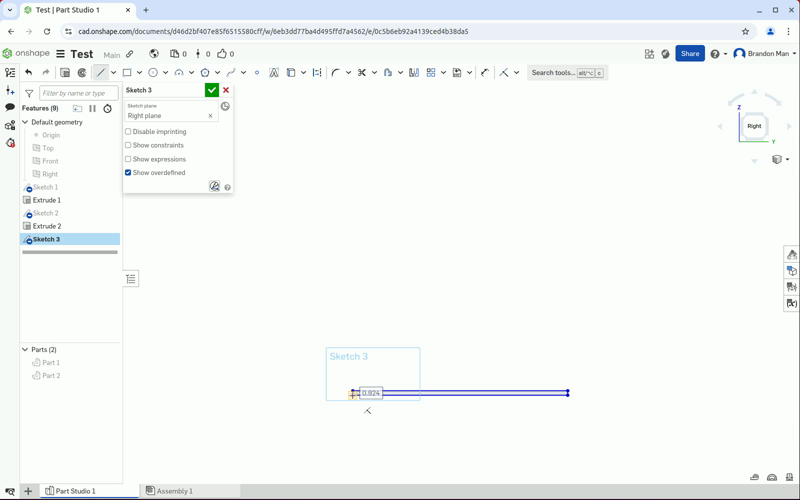
key(esc)
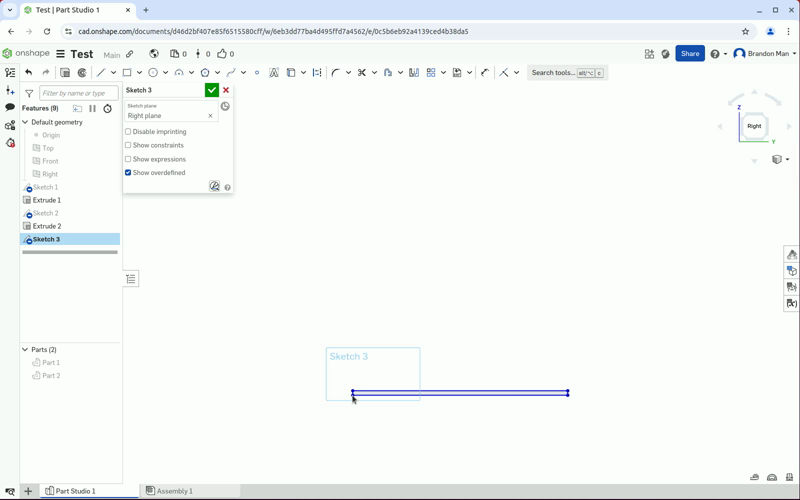
mouse_move(476, 393)
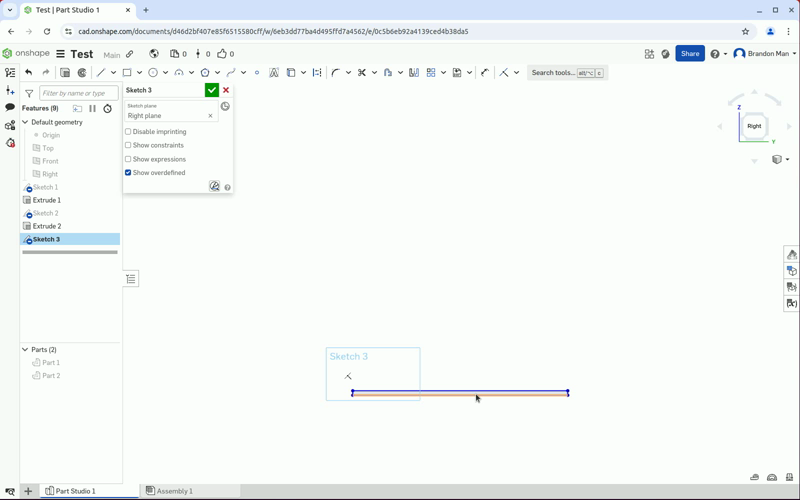
scroll(6)
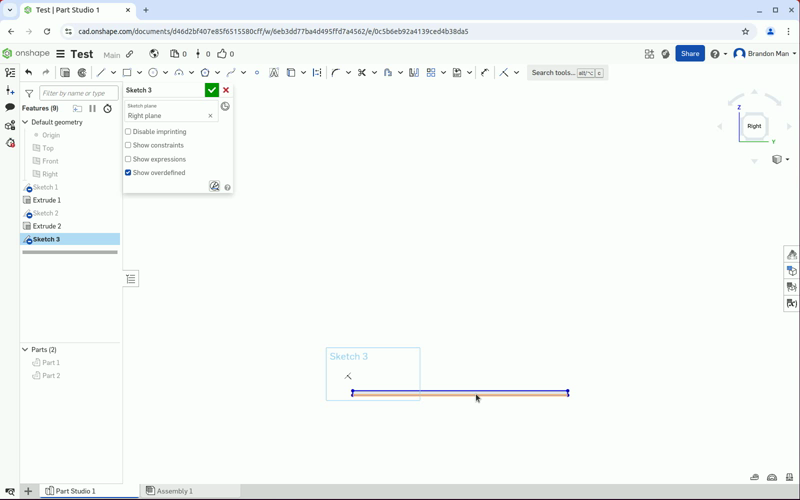
scroll(6)
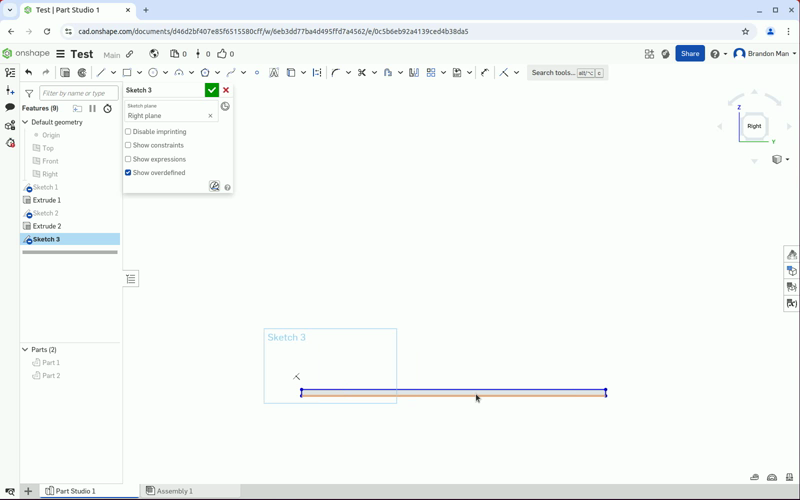
scroll(6)
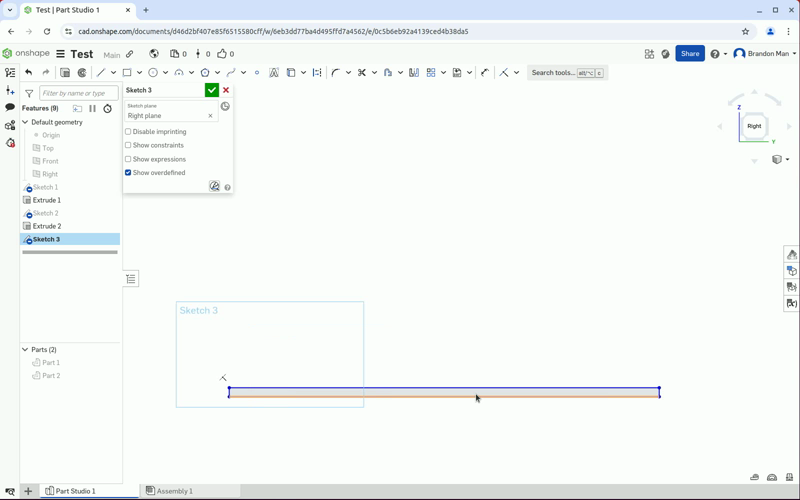
scroll(6)
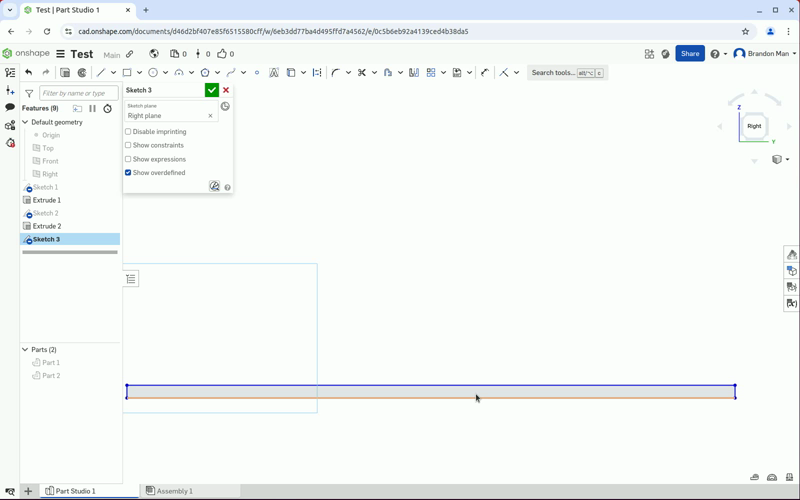
scroll(6)
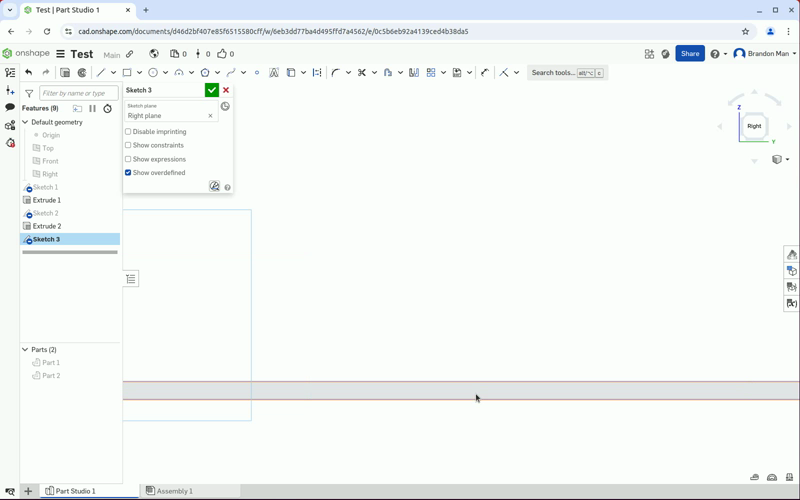
scroll(6)
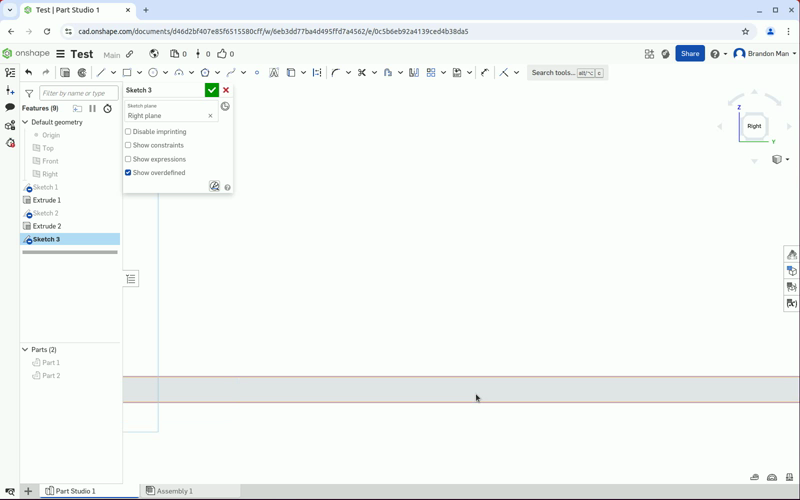
scroll(6)
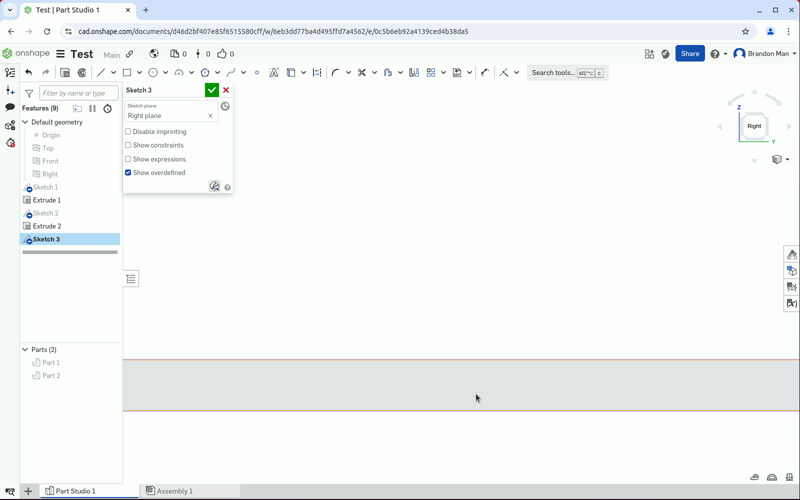
click(476, 393)
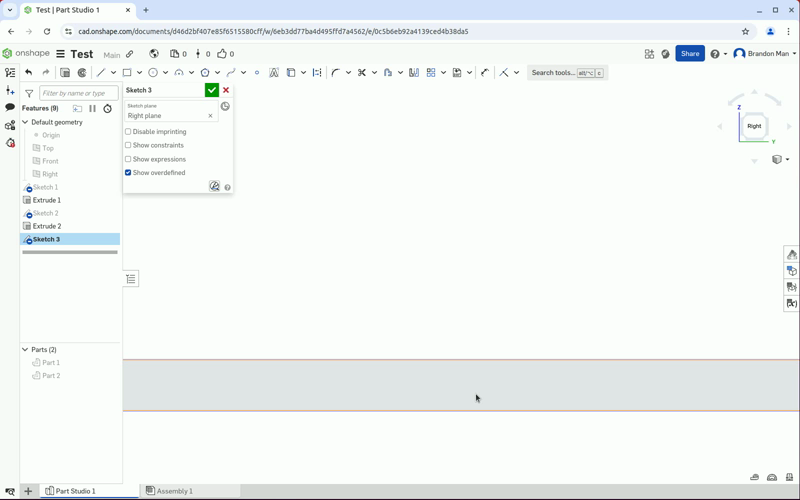
scroll(-6)
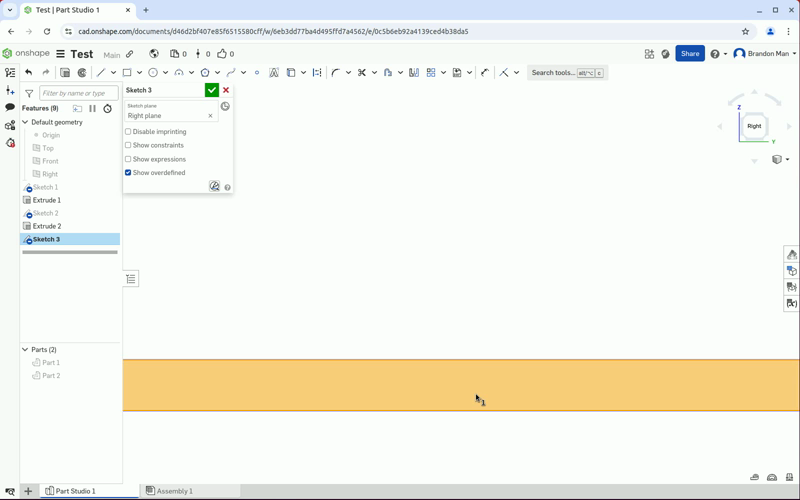
scroll(-6)
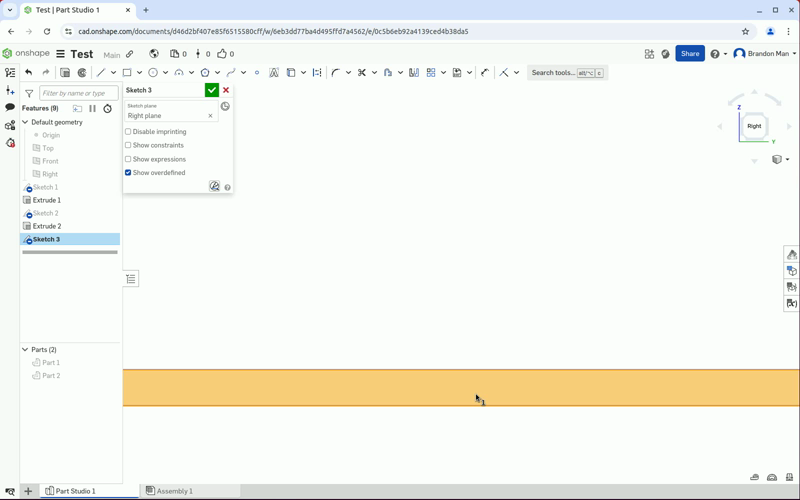
scroll(-6)
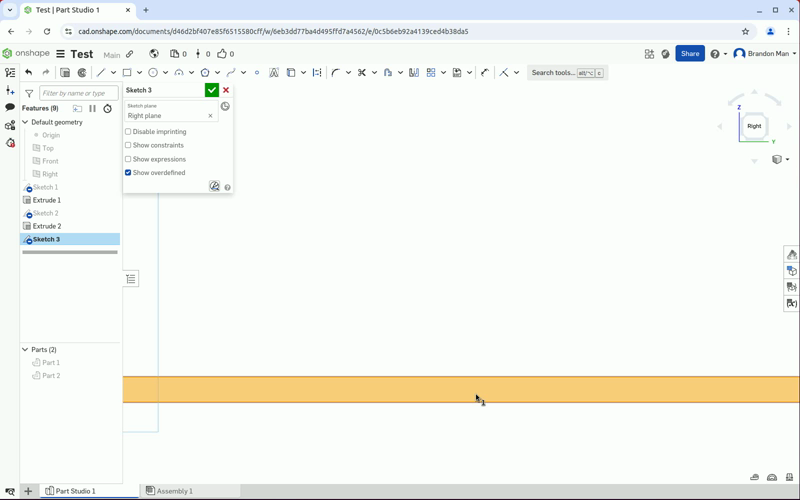
scroll(-6)
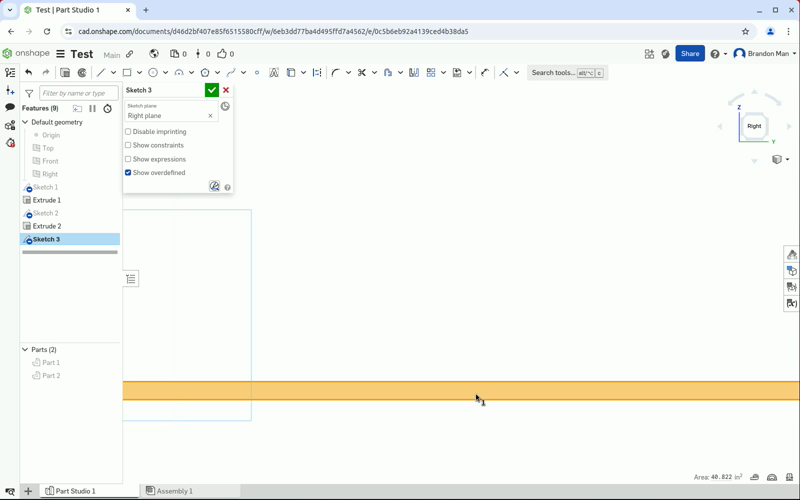
scroll(-6)
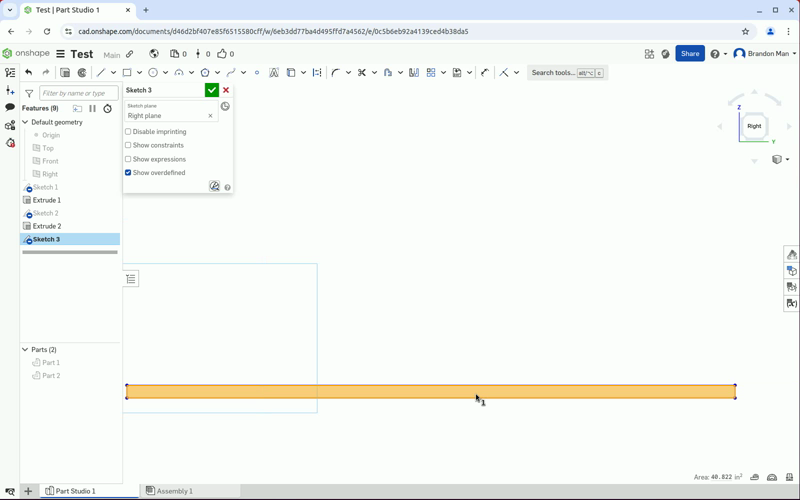
scroll(-6)
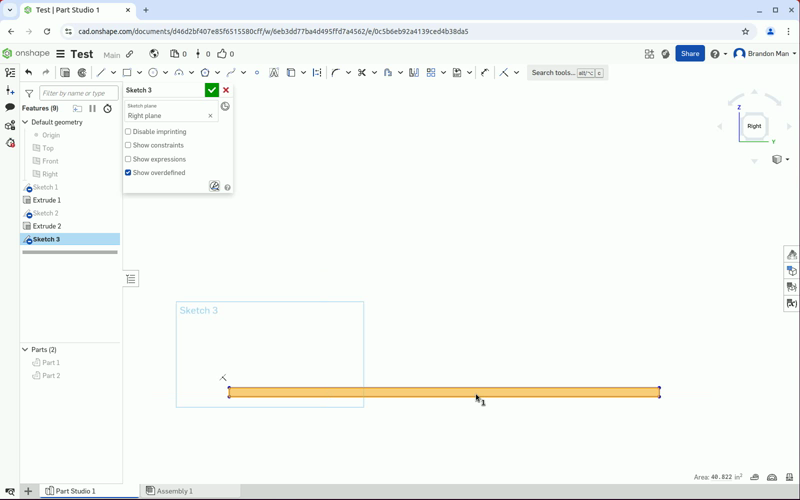
scroll(-6)
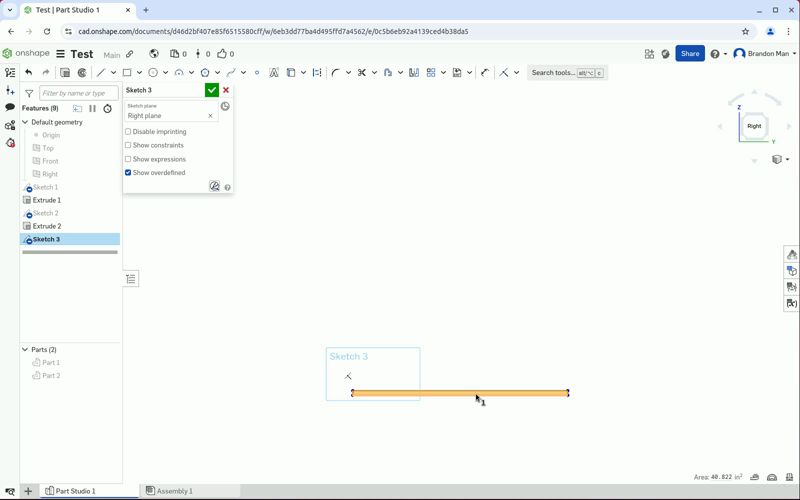
mouse_move(73, 352)
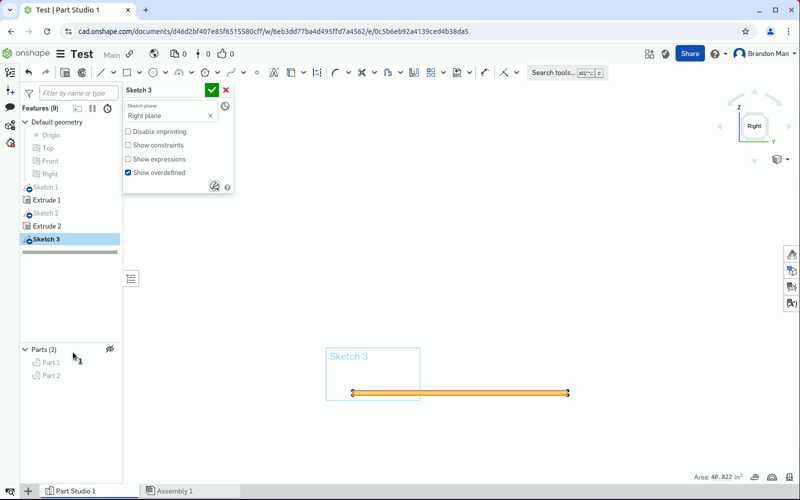
key(shift+y)
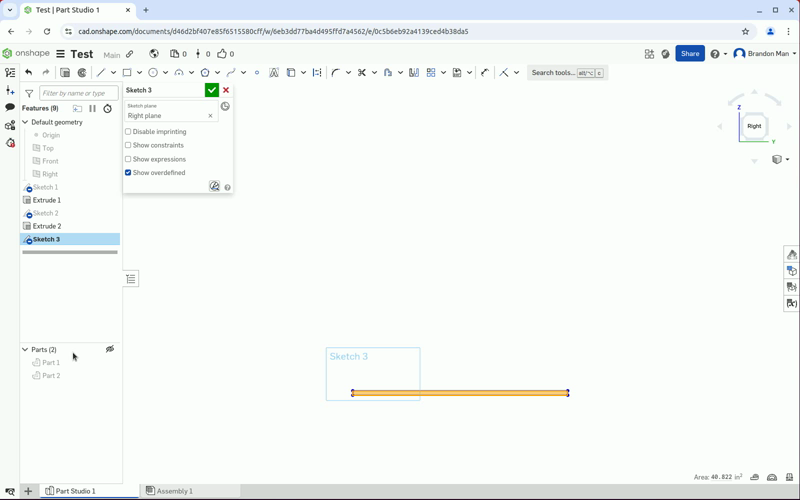
key(shift+e)
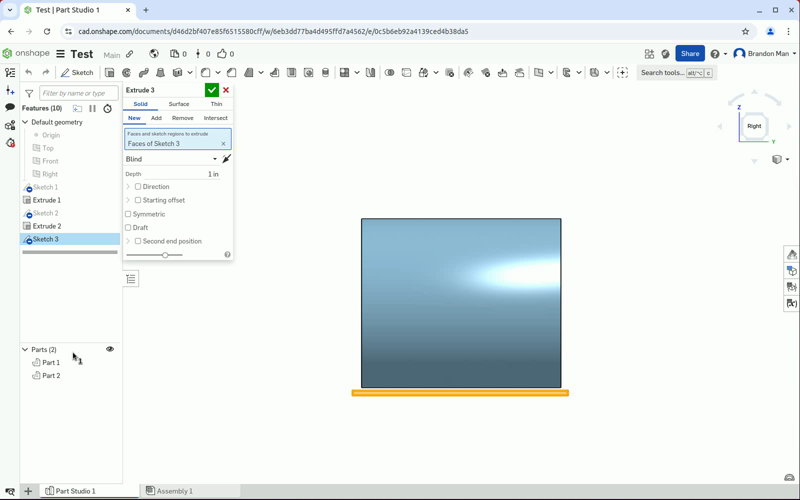
mouse_move(143, 106)
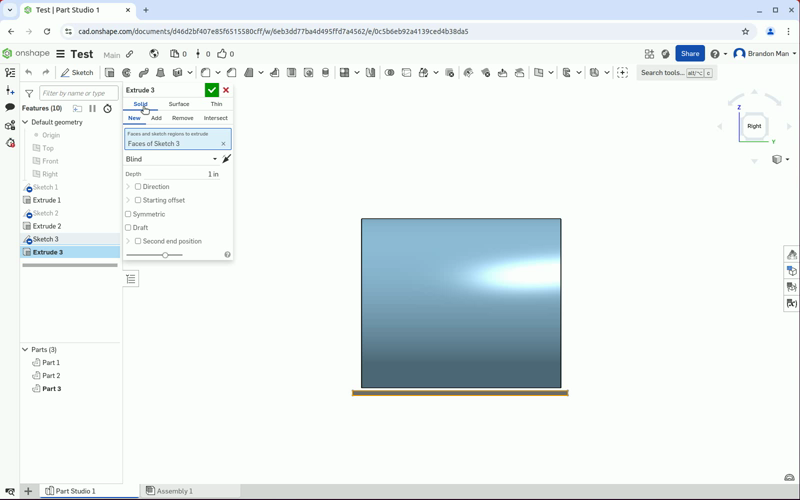
click(143, 106)
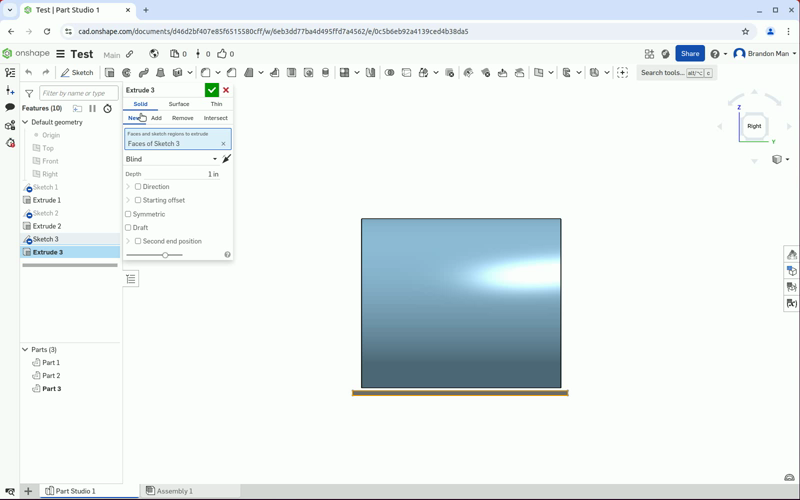
mouse_move(137, 120)
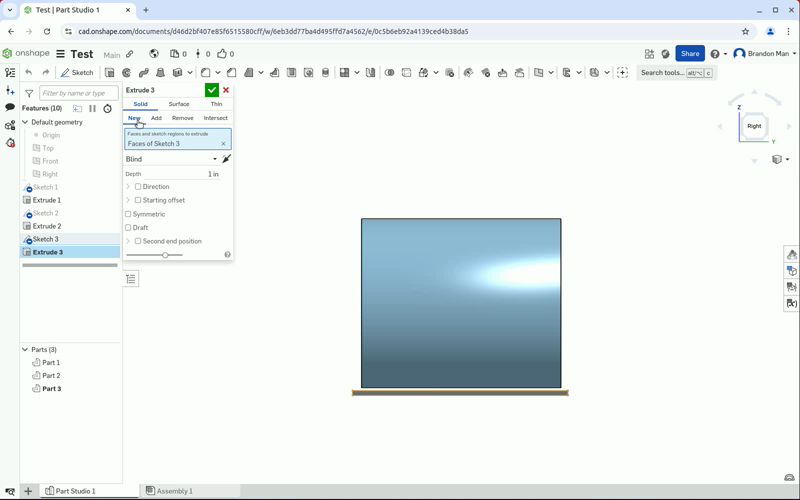
click(137, 120)
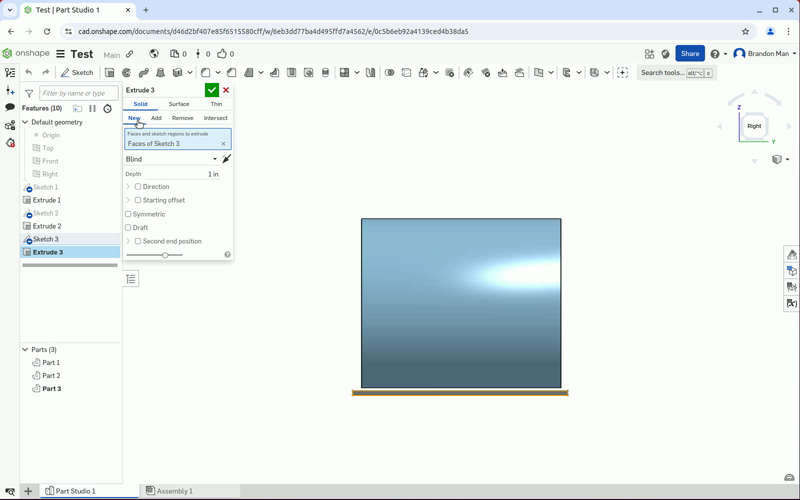
key(tab, 4)
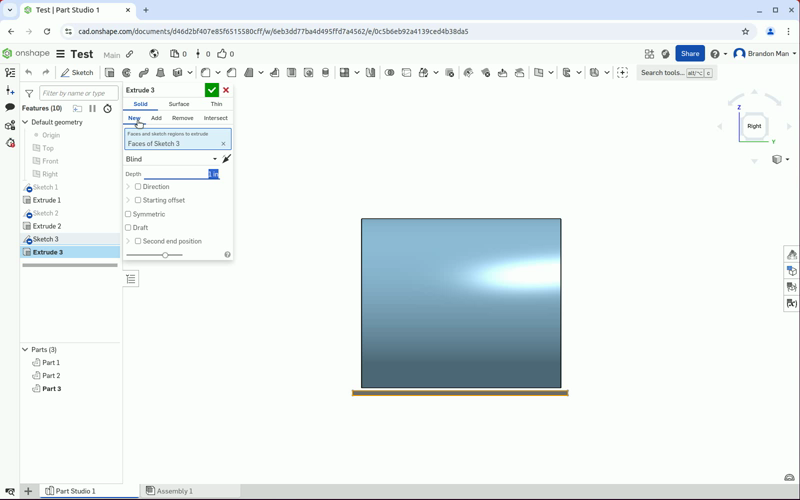
text(39.958)
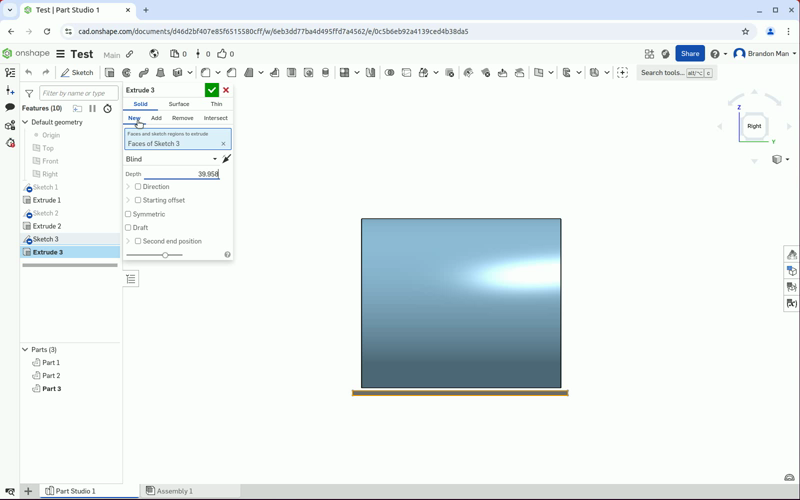
key(tab, 3)
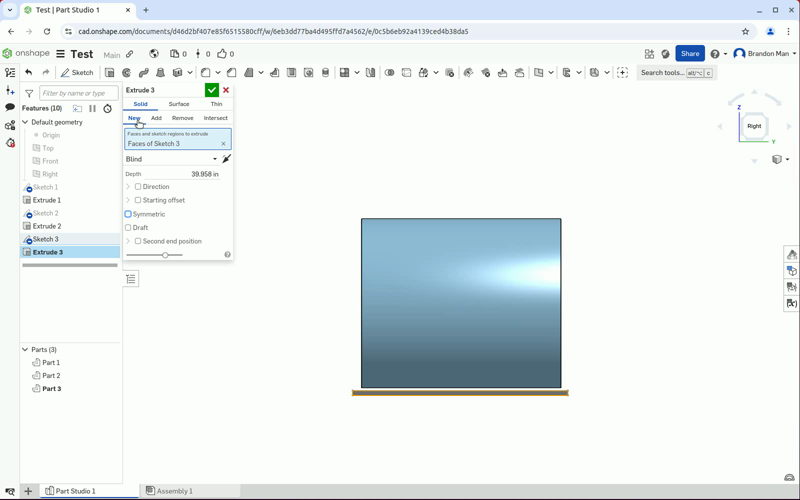
key(space)
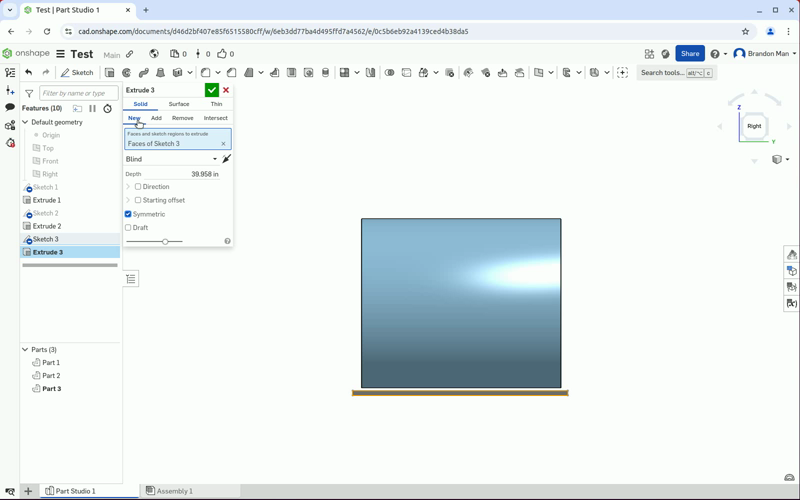
key(enter)
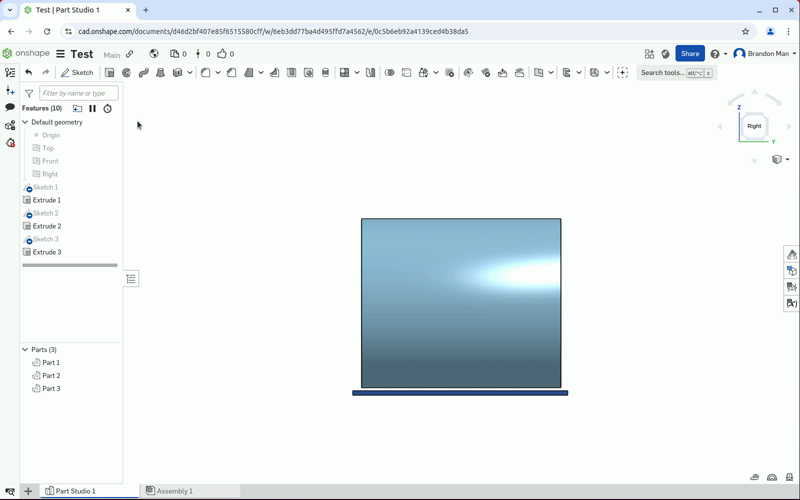
key(shift+h)
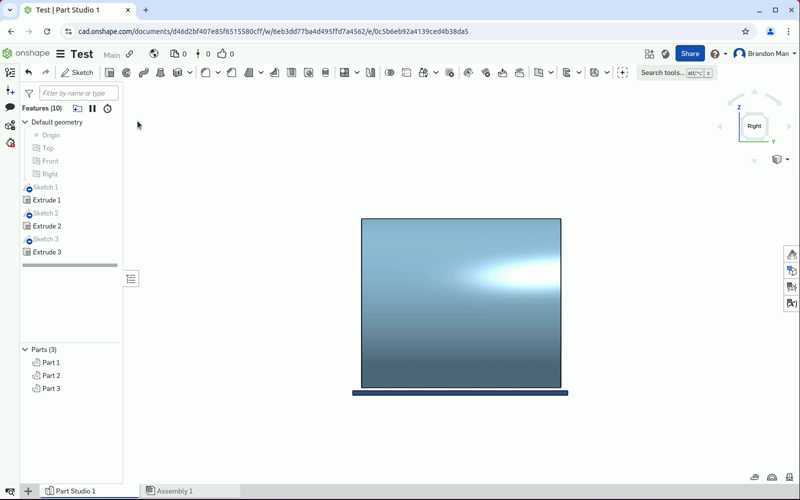
key(shift+h)
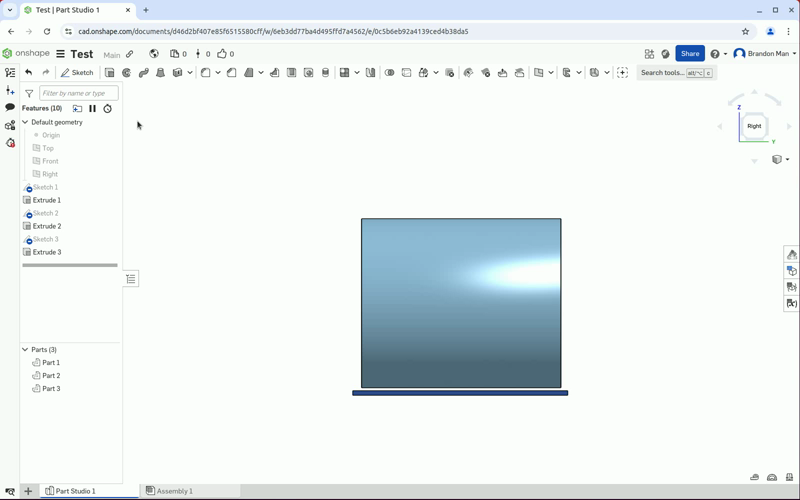
mouse_move(73, 189)
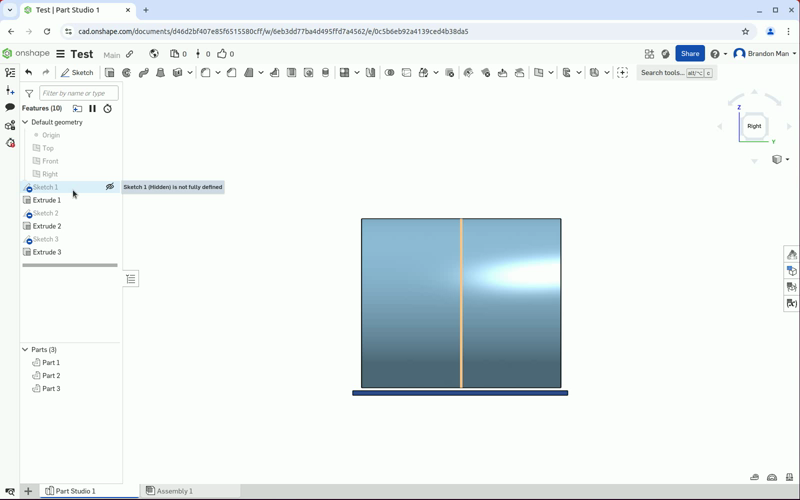
click(73, 189)
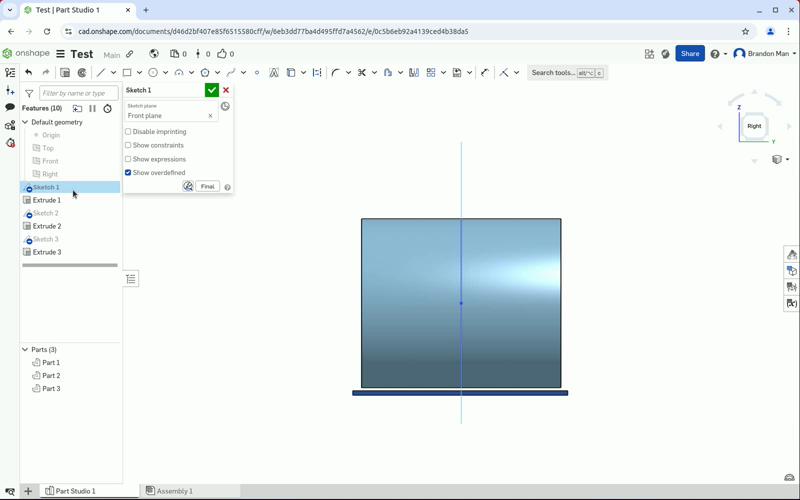
mouse_move(229, 92)
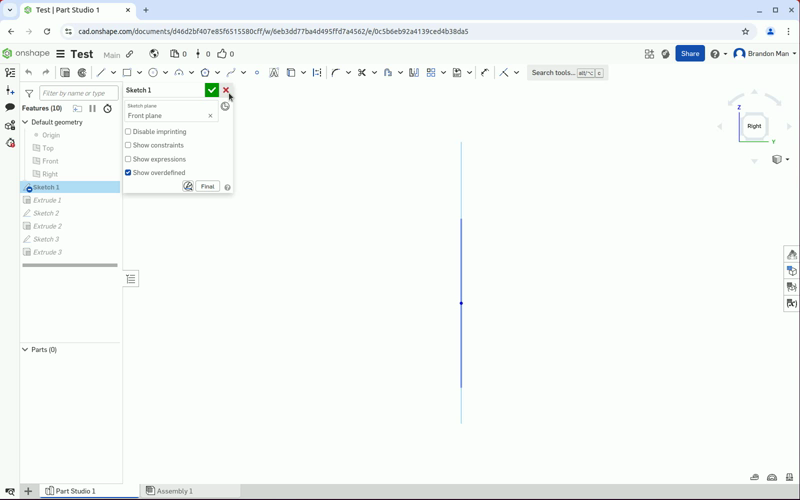
click(229, 92)
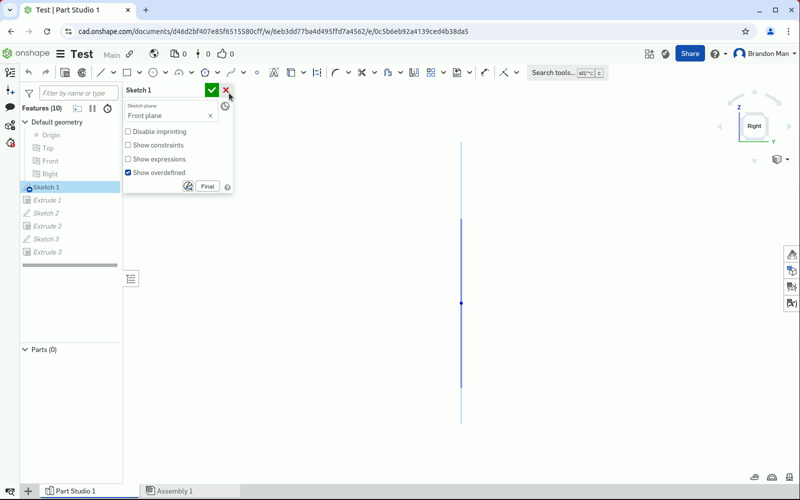
key(shift+s)
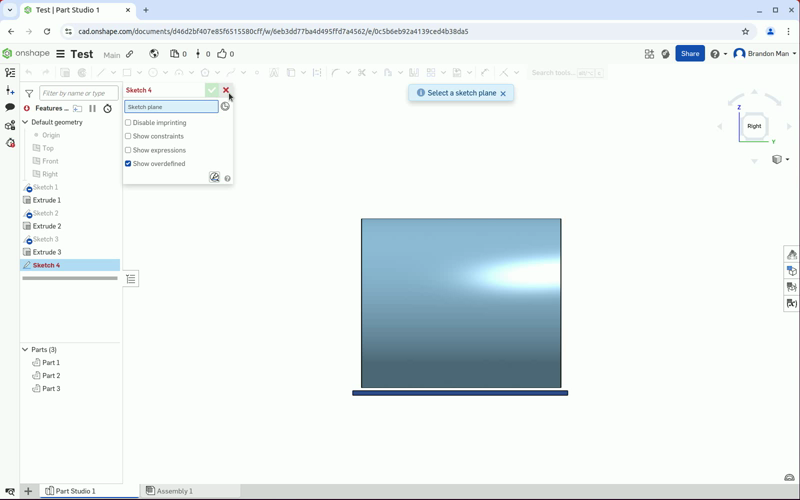
mouse_move(73, 176)
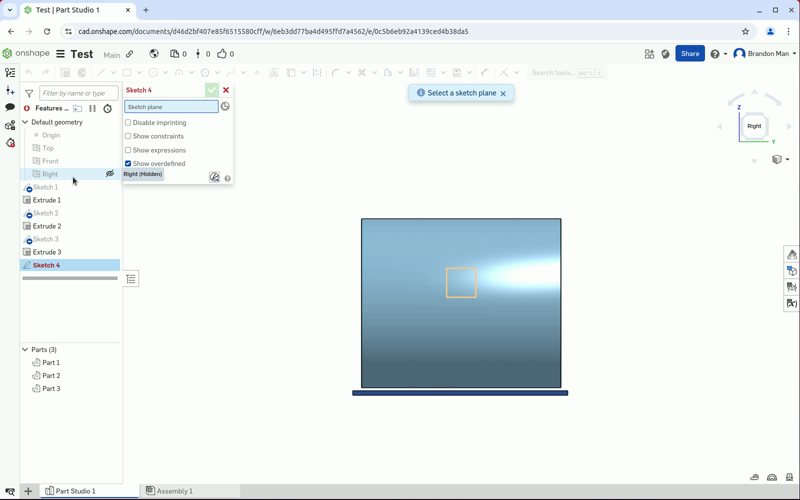
click(73, 176)
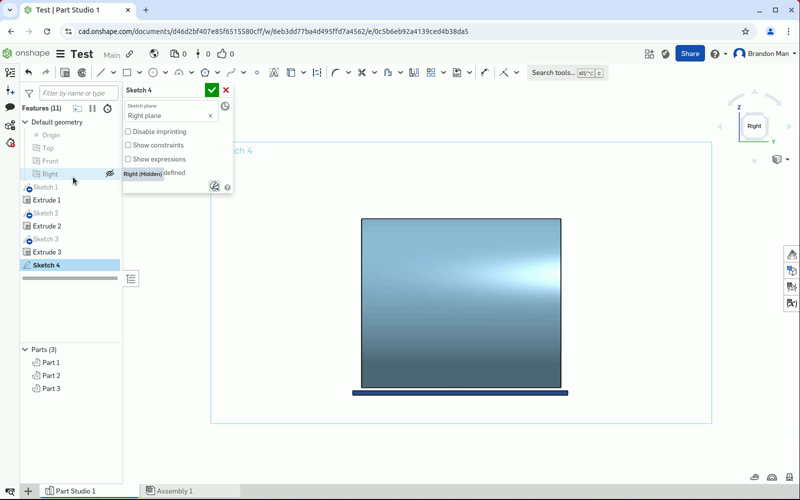
mouse_move(73, 352)
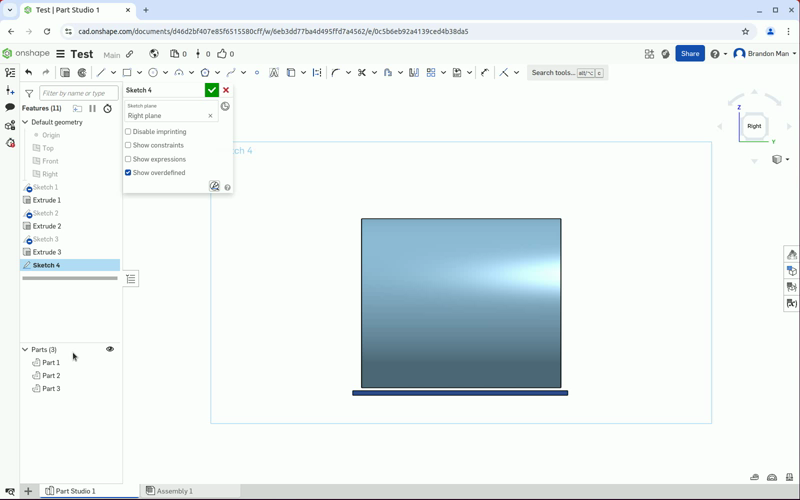
key(y)
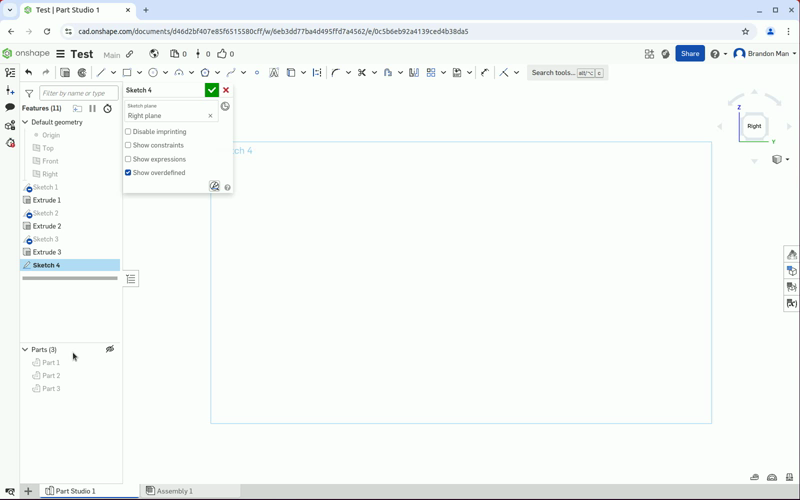
key(l)
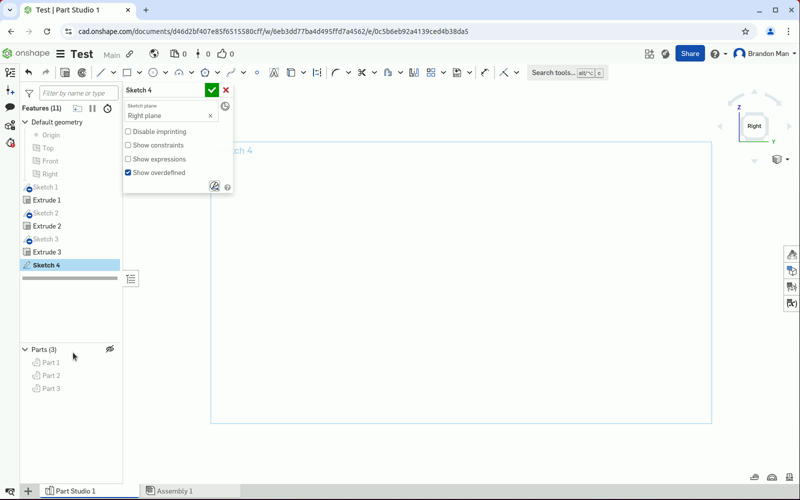
key_down(shift)
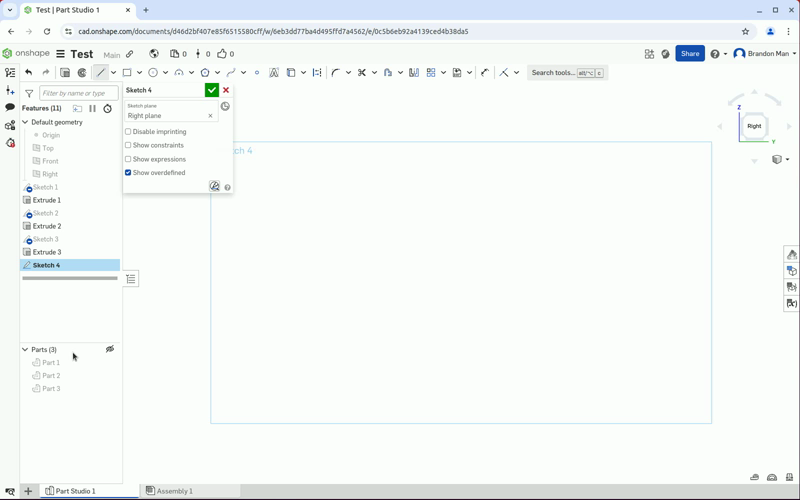
mouse_move(564, 386)
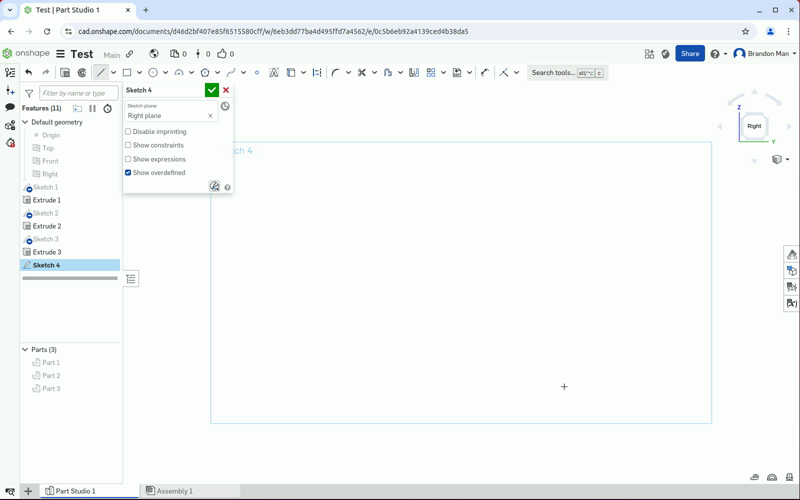
click(564, 386)
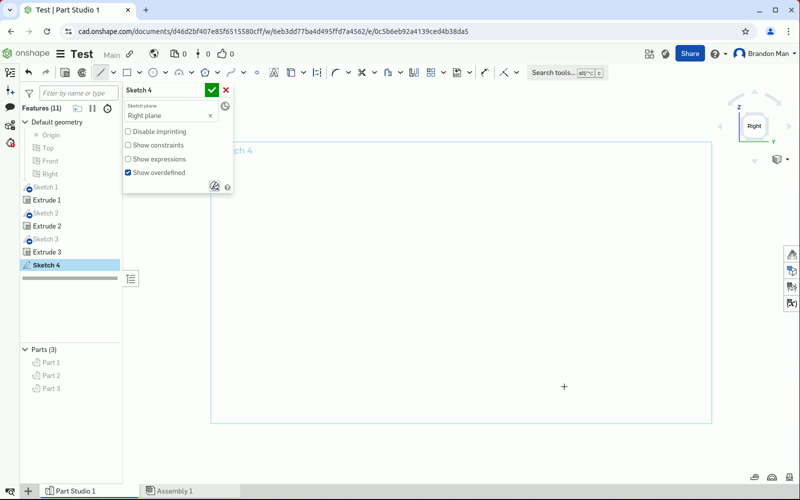
key_up(shift)
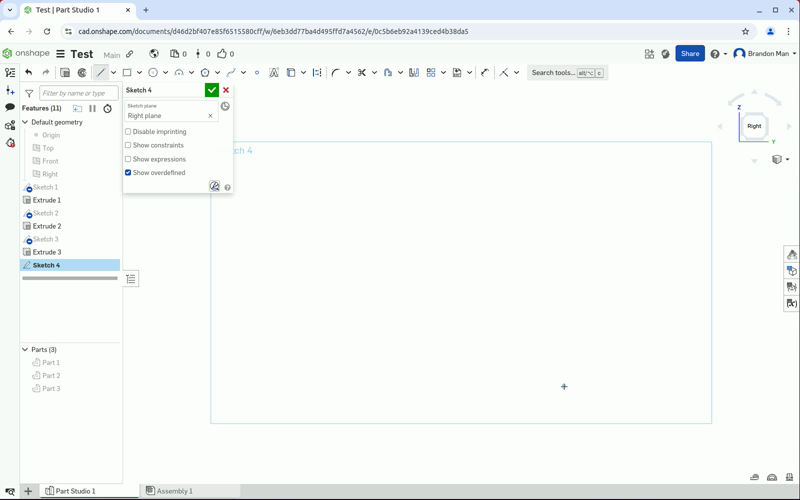
key_down(shift)
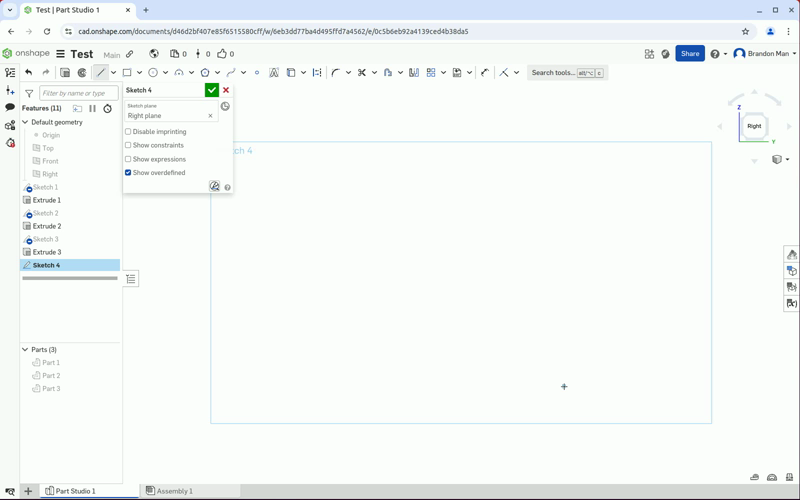
mouse_move(589, 386)
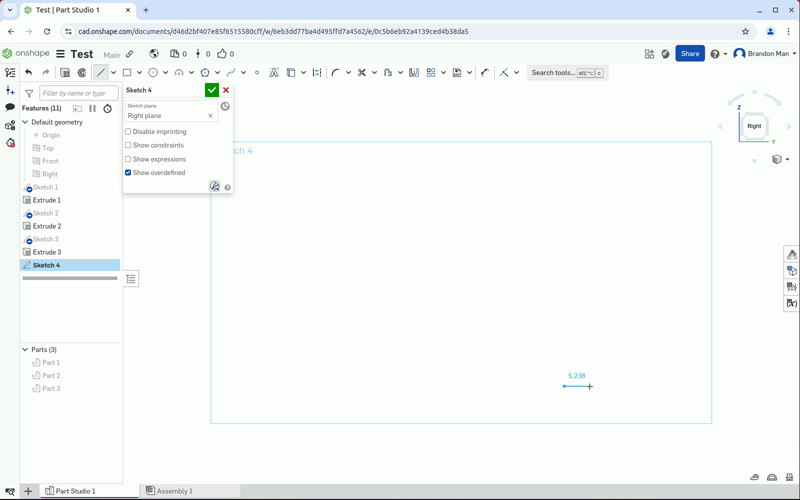
mouse_move(567, 386)
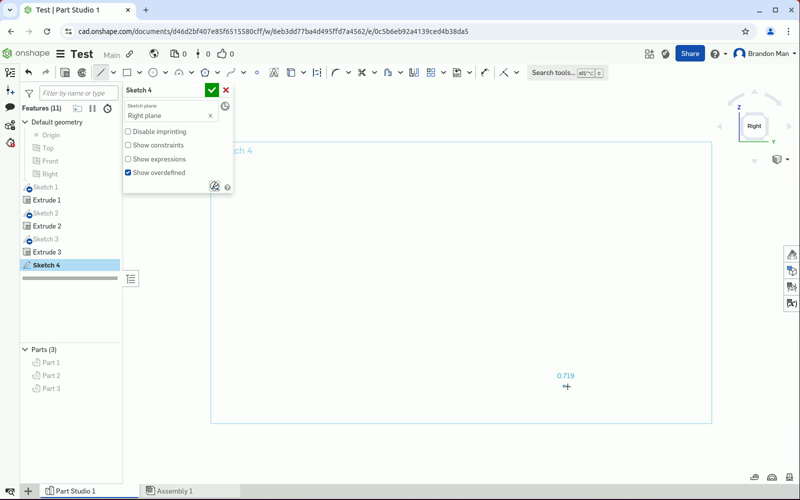
scroll(6)
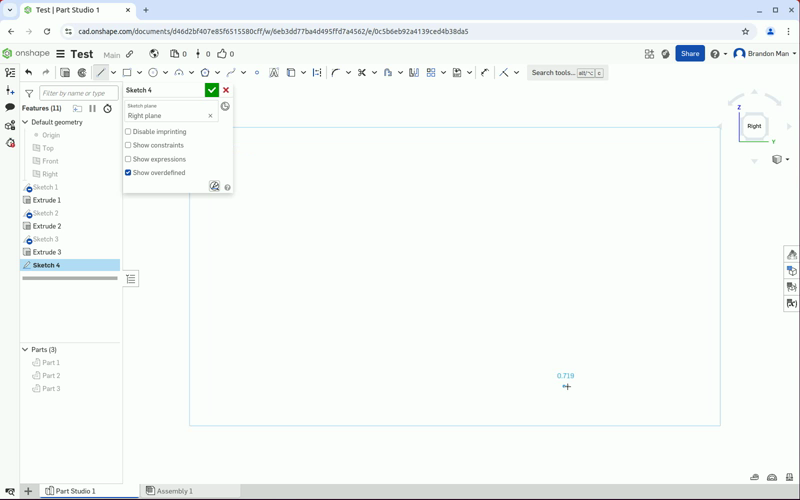
scroll(6)
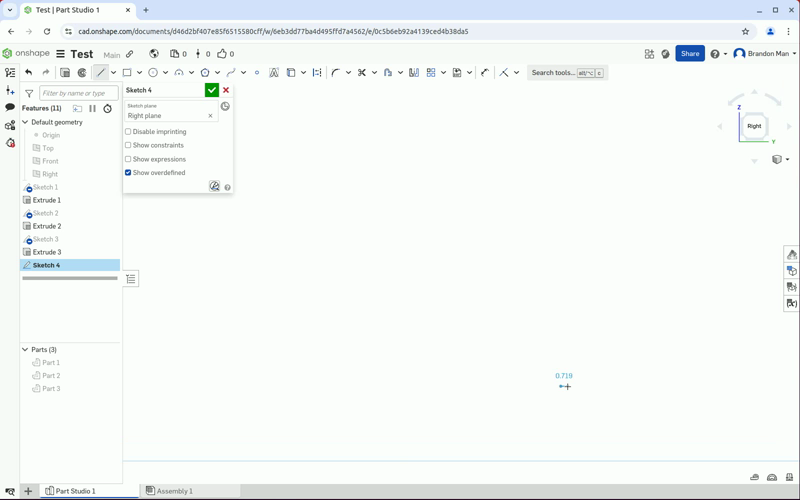
scroll(6)
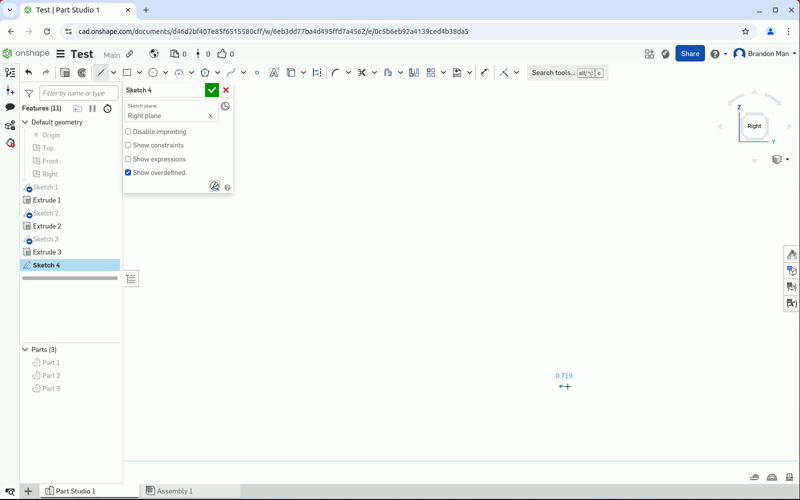
scroll(6)
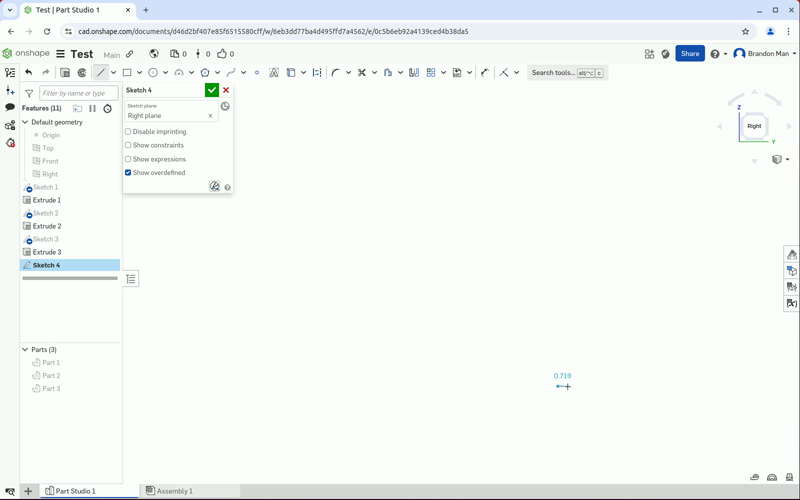
scroll(6)
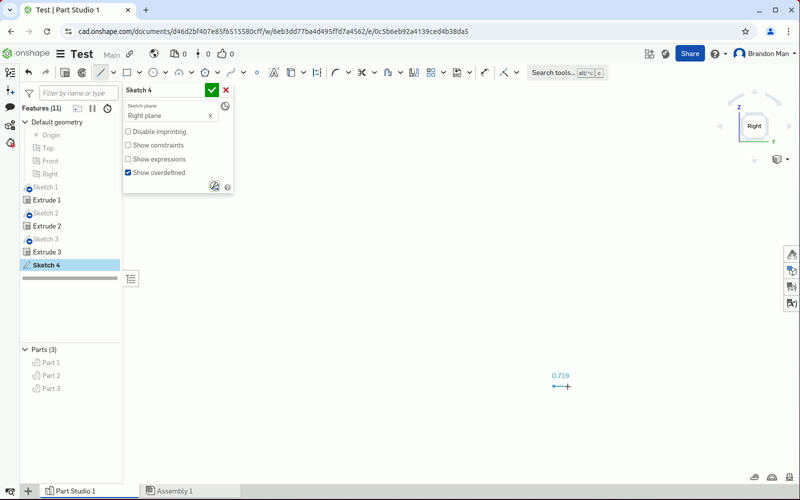
scroll(6)
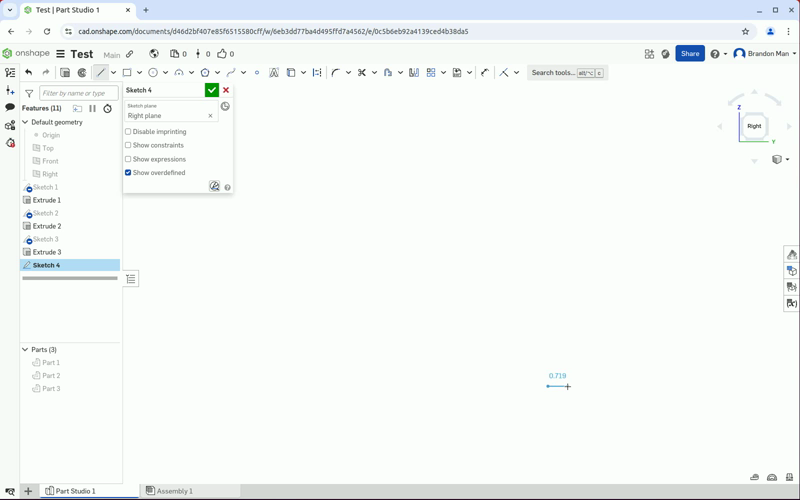
scroll(6)
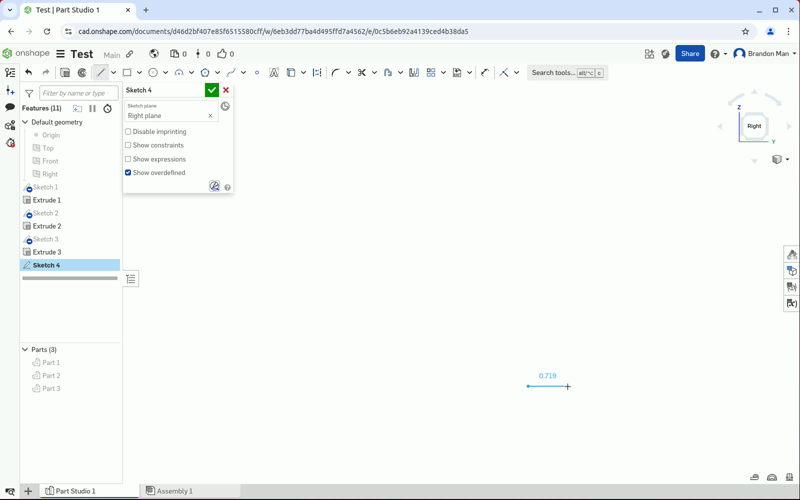
click(567, 386)
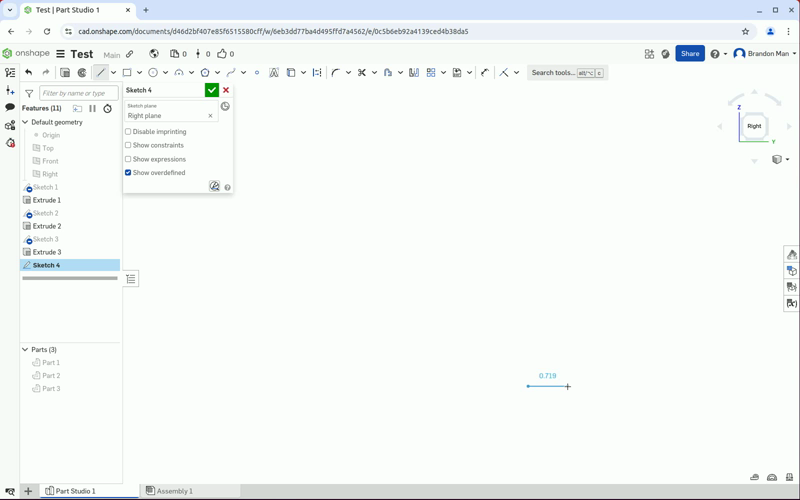
scroll(-6)
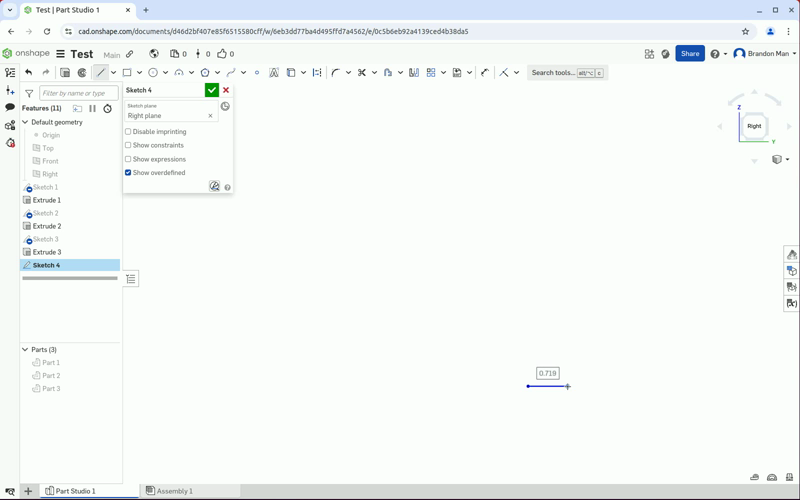
scroll(-6)
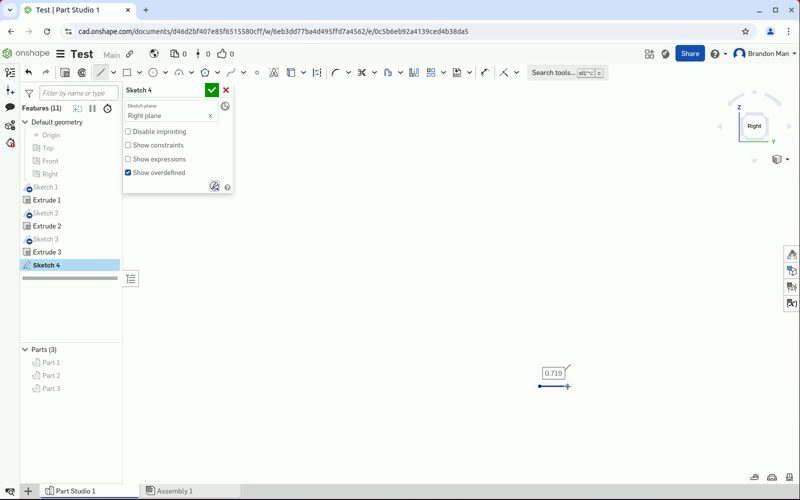
scroll(-6)
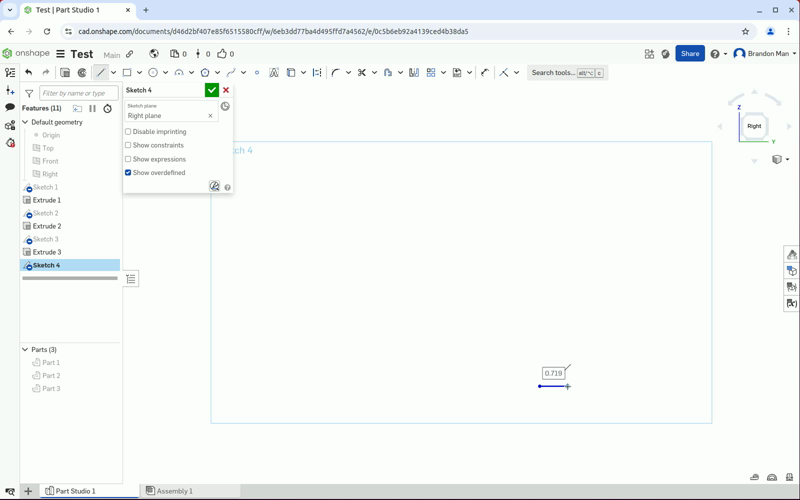
scroll(-6)
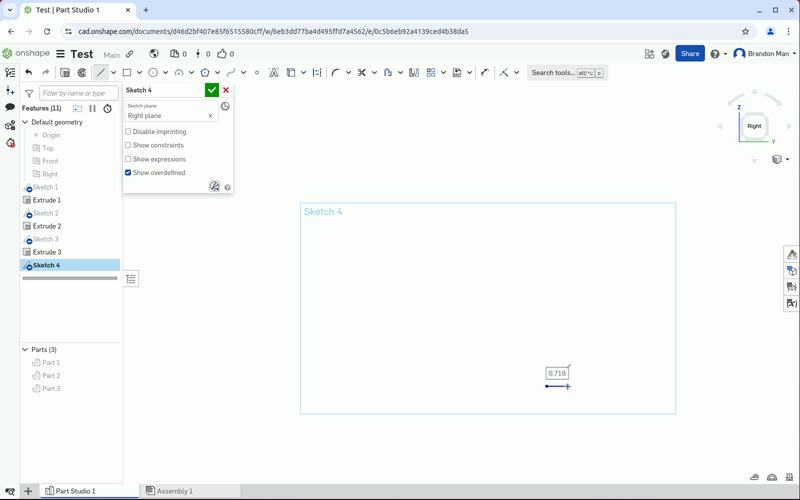
scroll(-6)
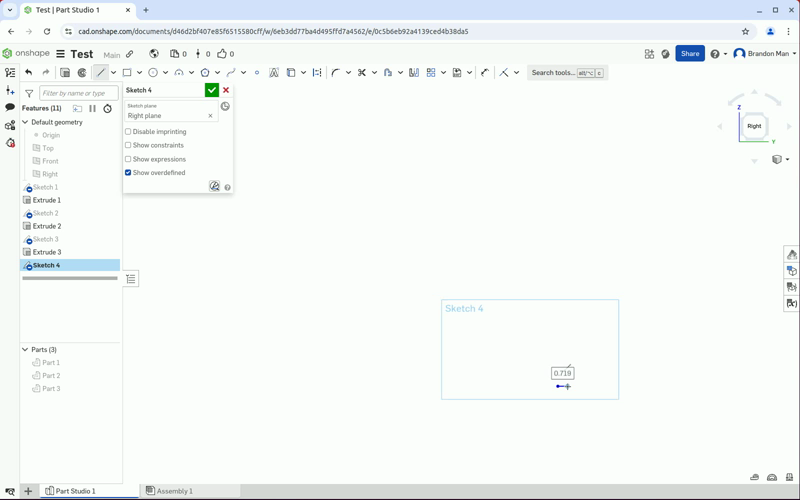
scroll(-6)
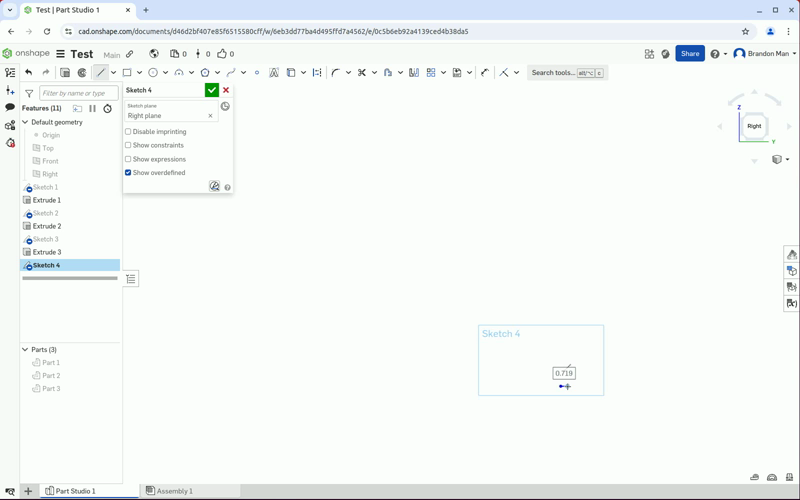
scroll(-6)
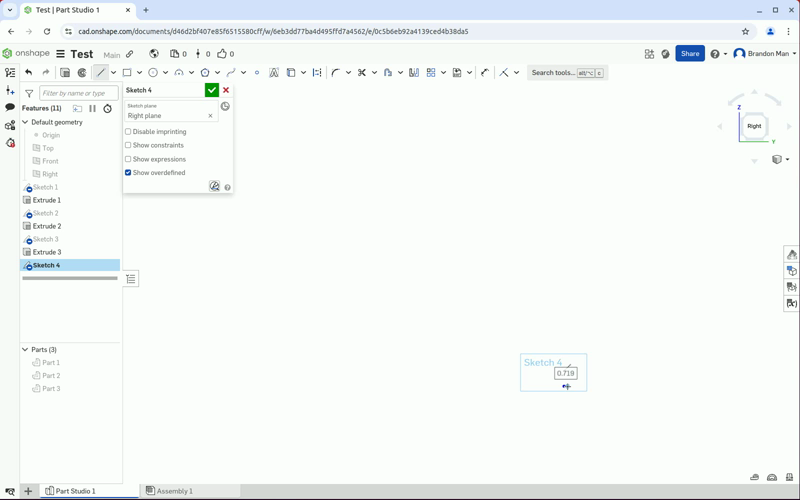
key_up(shift)
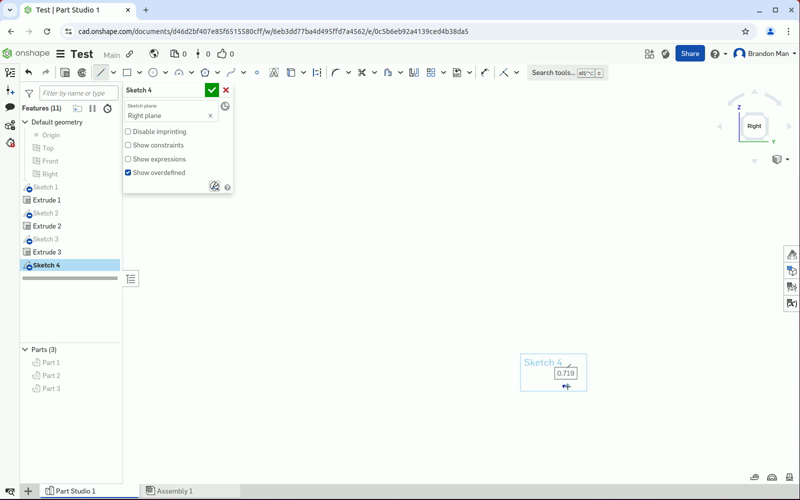
key_down(shift)
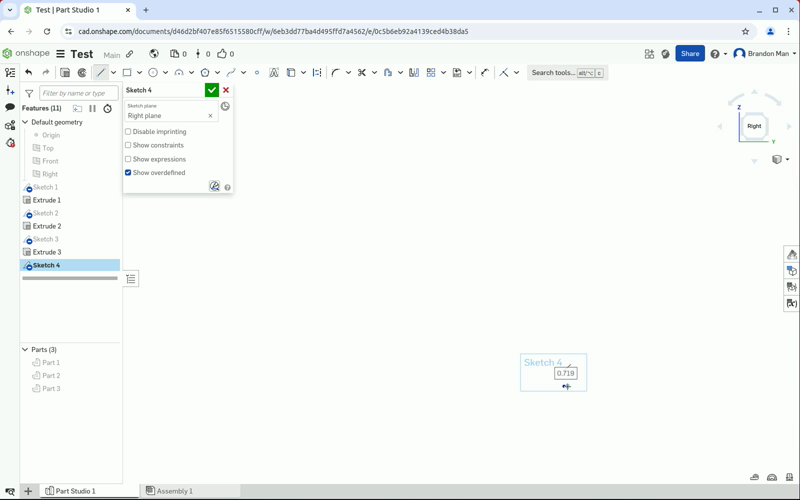
mouse_move(567, 214)
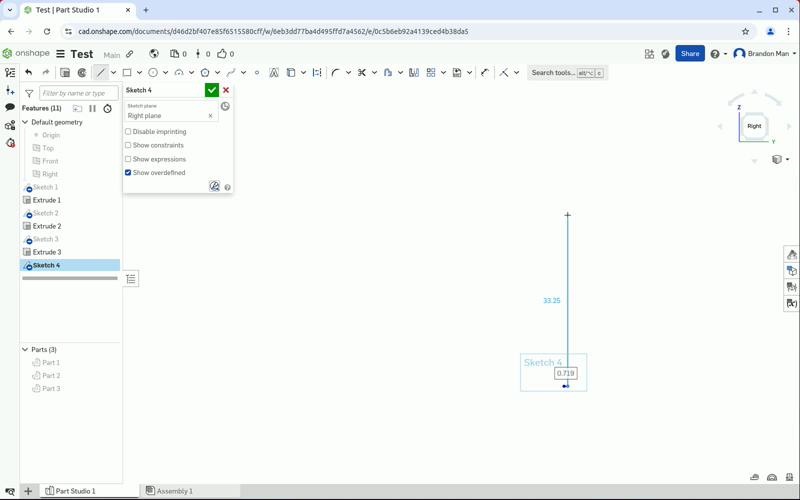
click(567, 214)
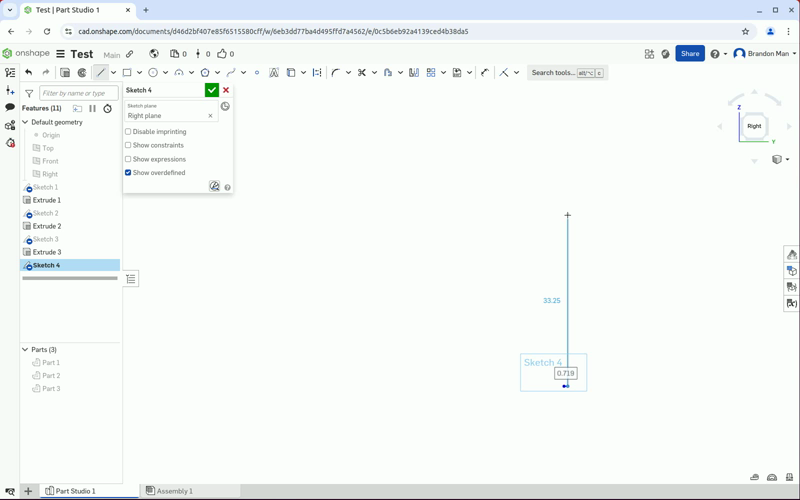
key_up(shift)
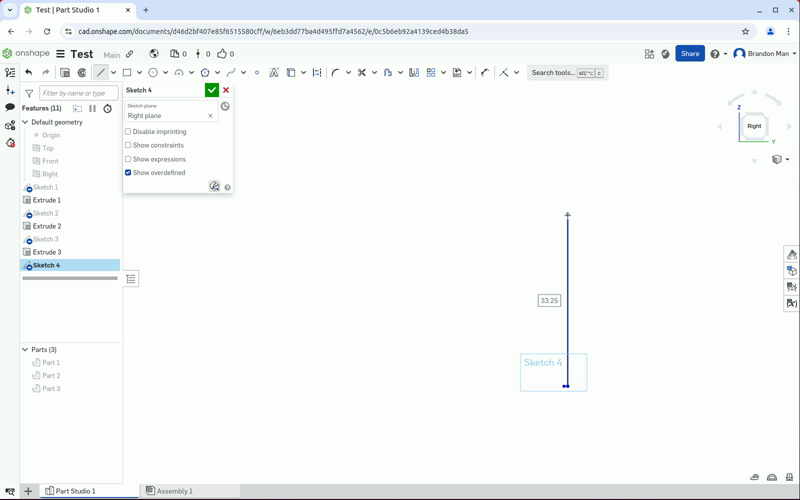
key_down(shift)
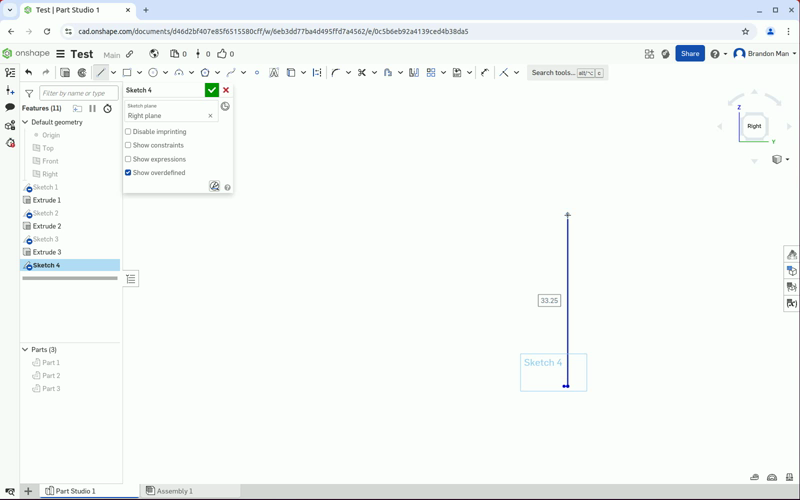
mouse_move(589, 214)
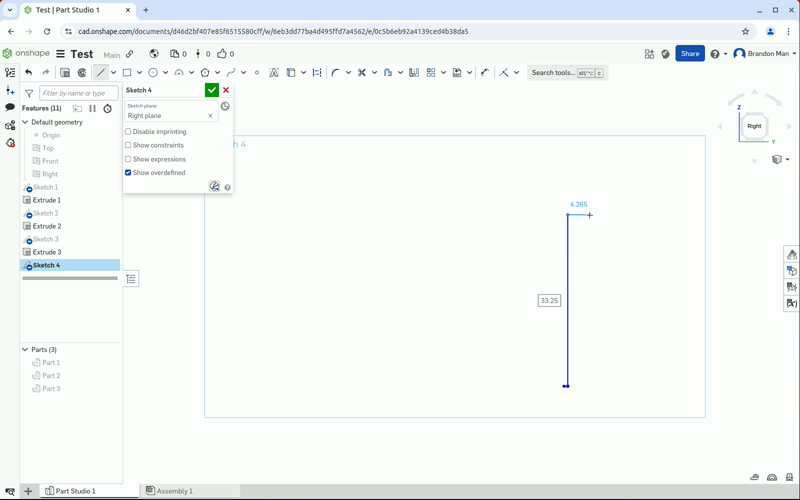
mouse_move(564, 214)
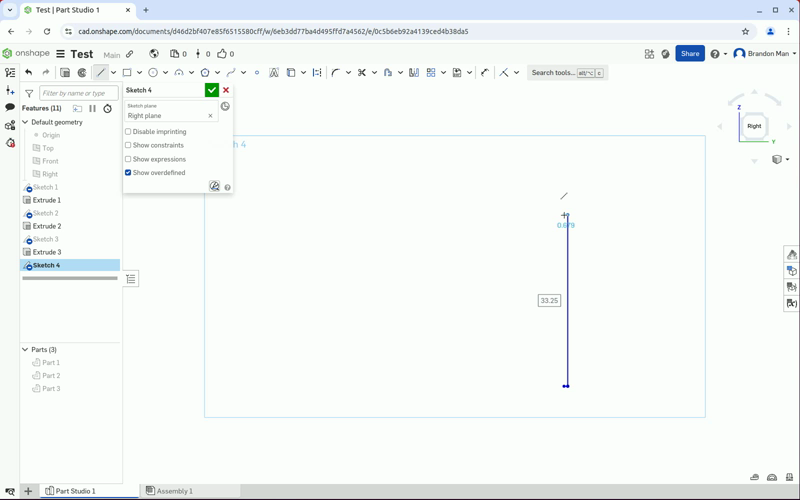
scroll(6)
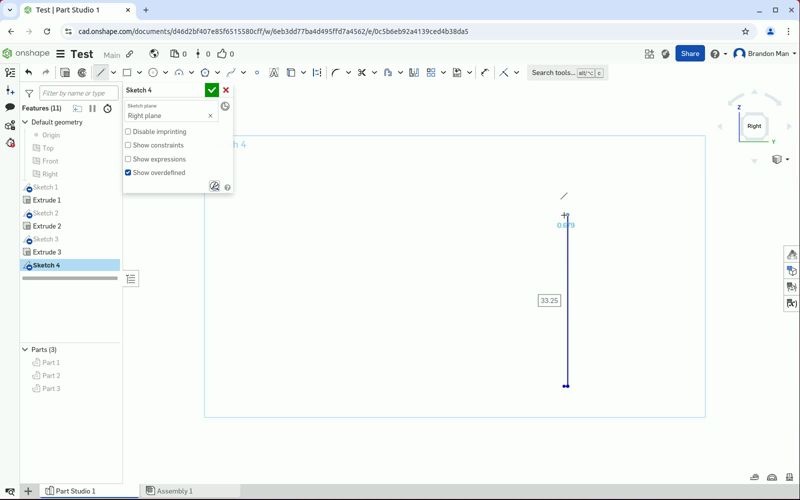
scroll(6)
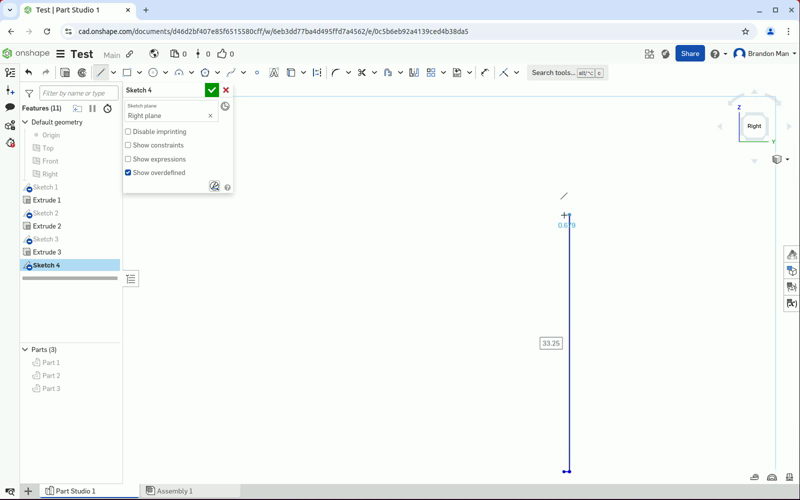
scroll(6)
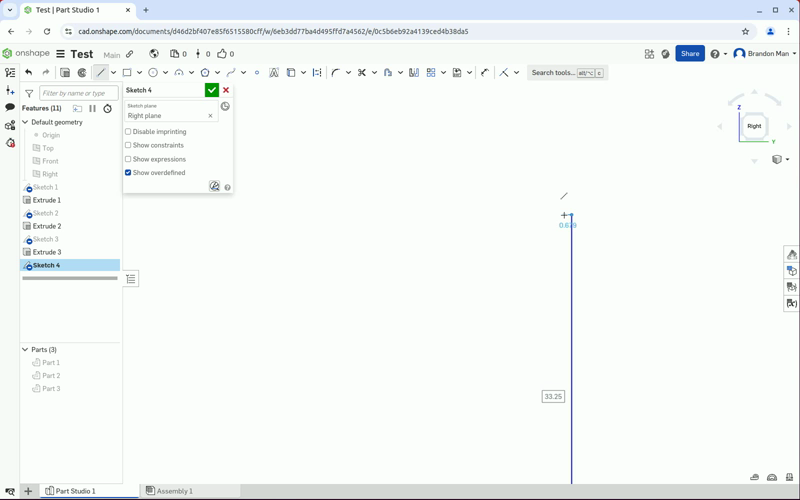
scroll(6)
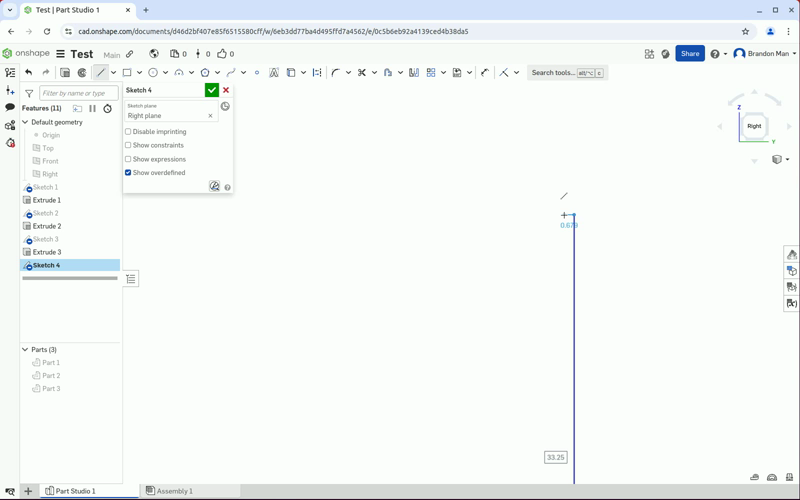
scroll(6)
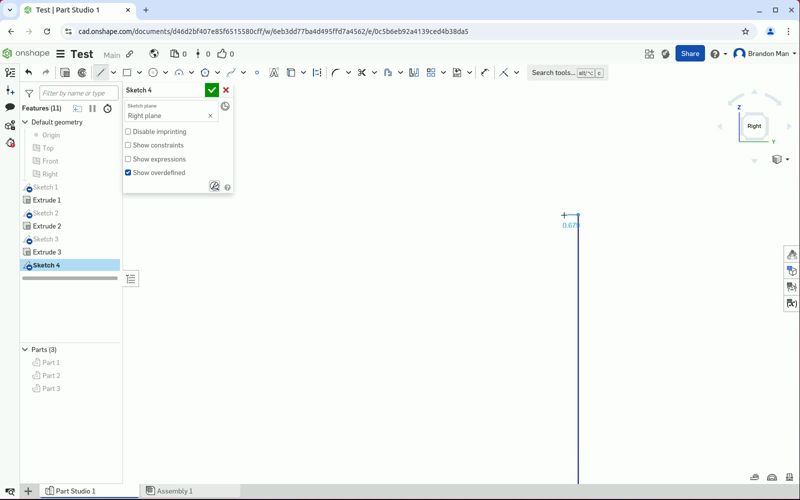
scroll(6)
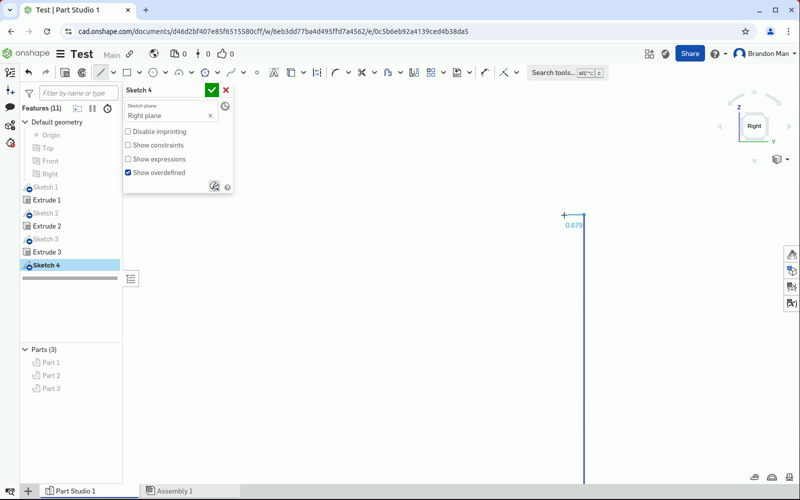
scroll(6)
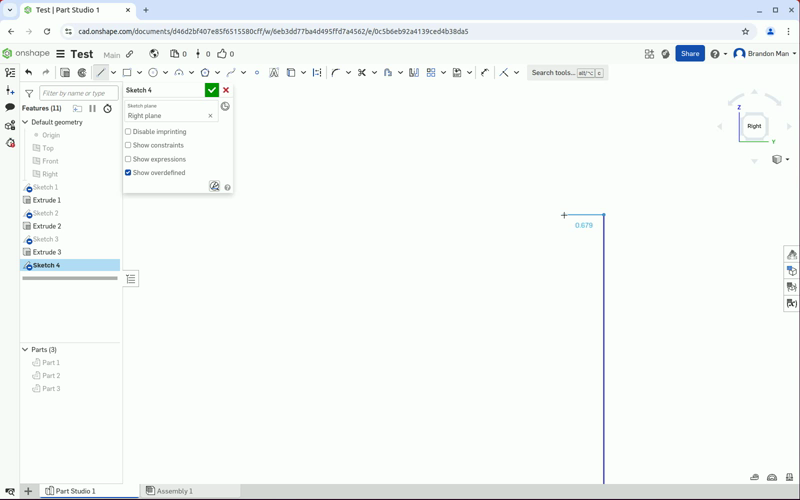
click(564, 214)
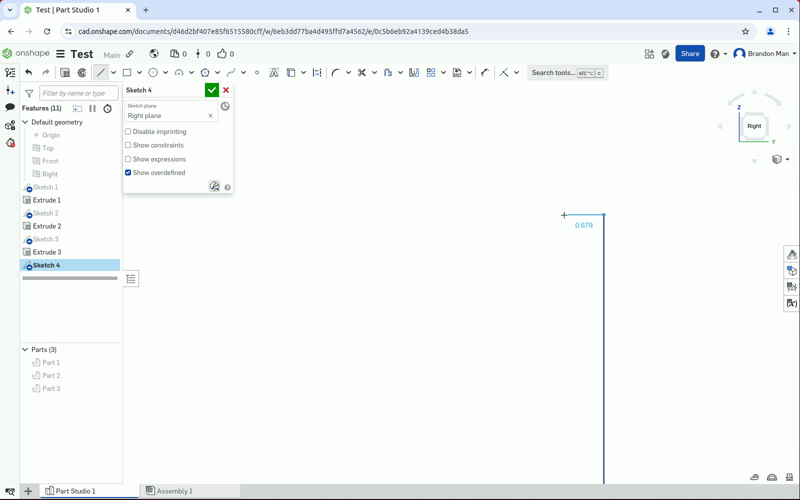
scroll(-6)
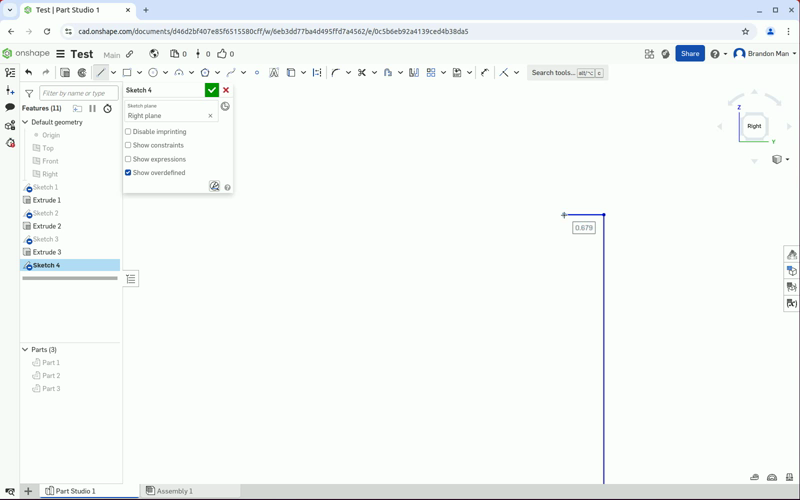
scroll(-6)
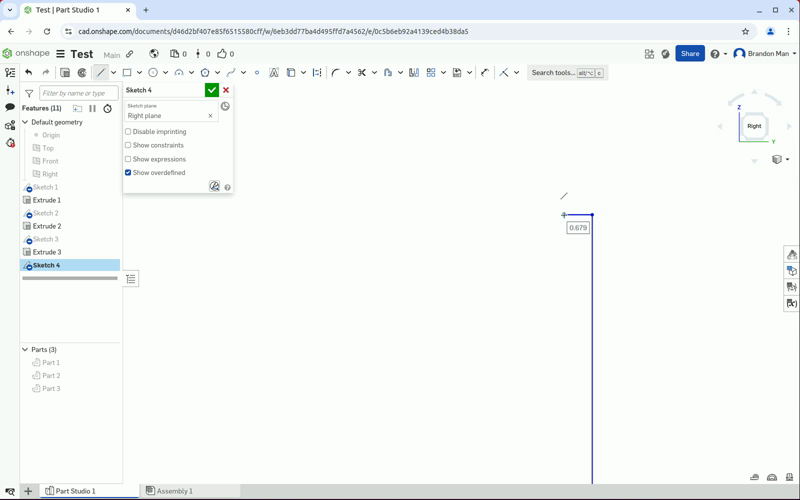
scroll(-6)
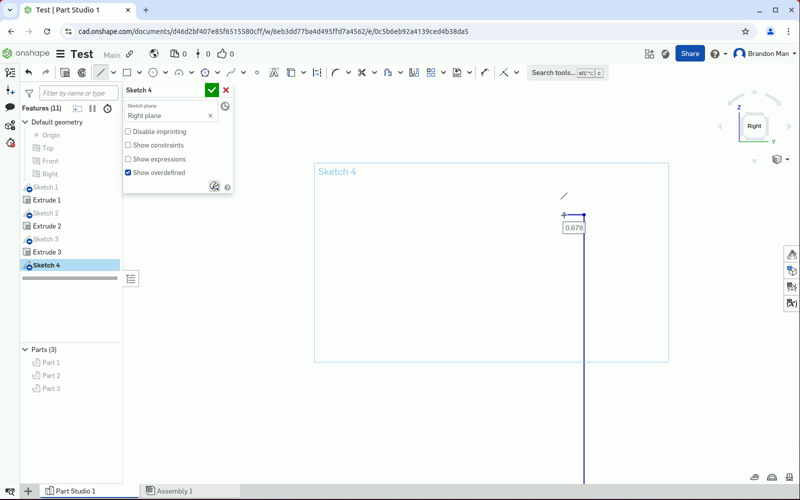
scroll(-6)
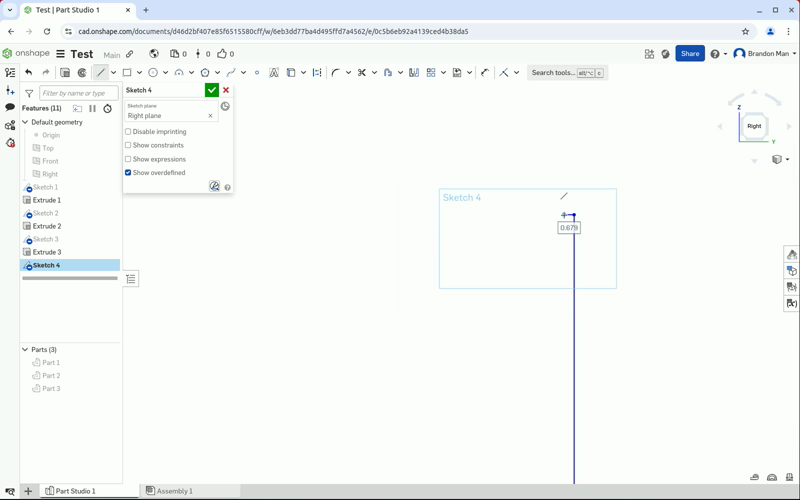
scroll(-6)
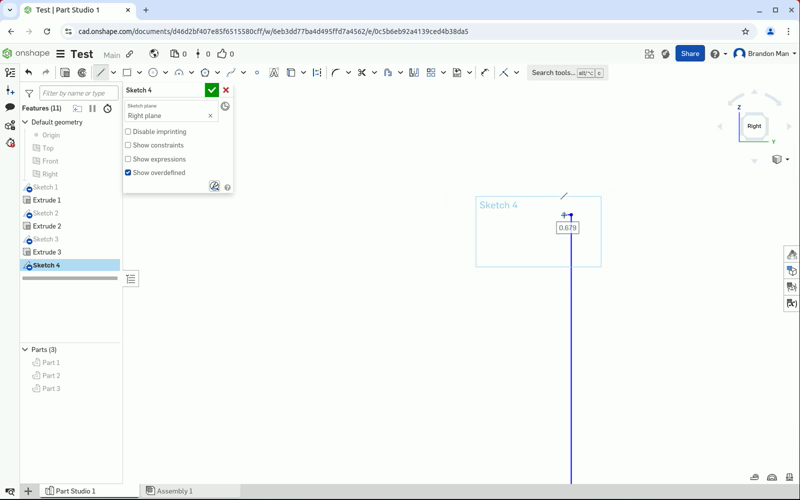
scroll(-6)
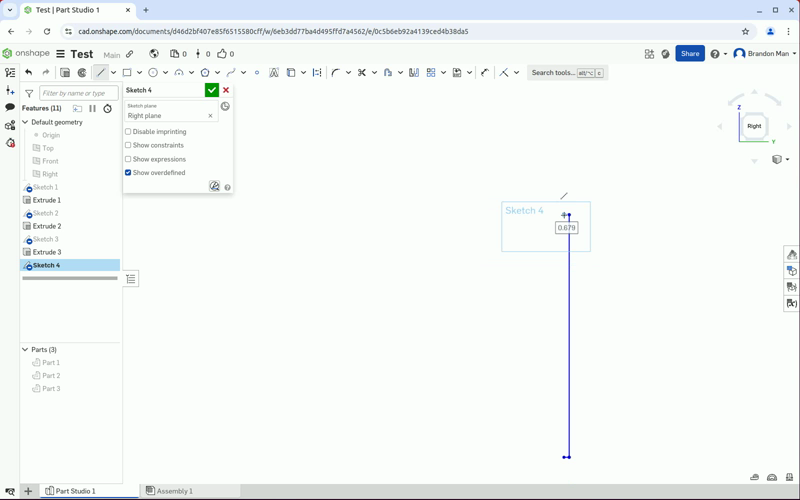
scroll(-6)
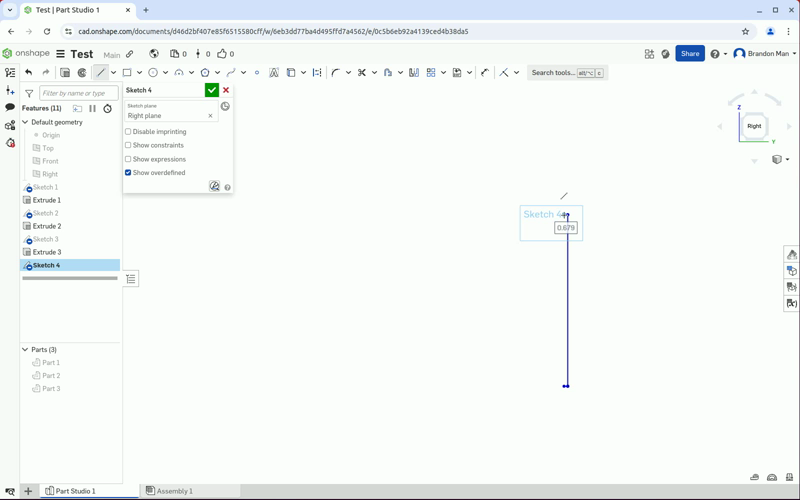
key_up(shift)
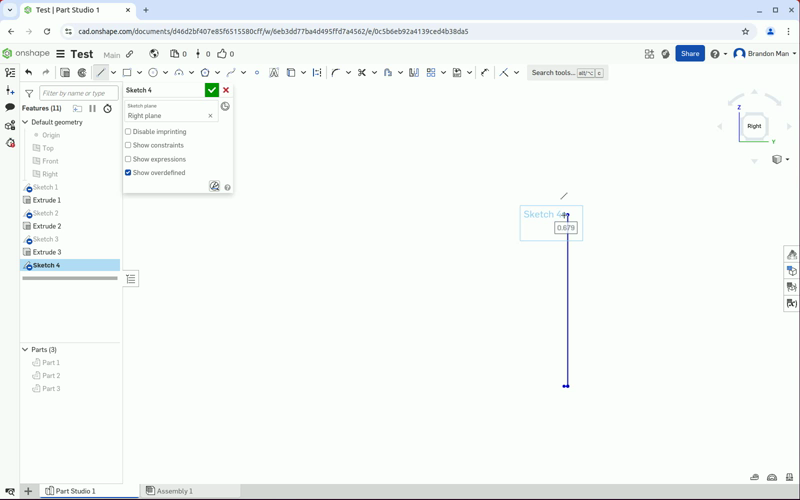
key_down(shift)
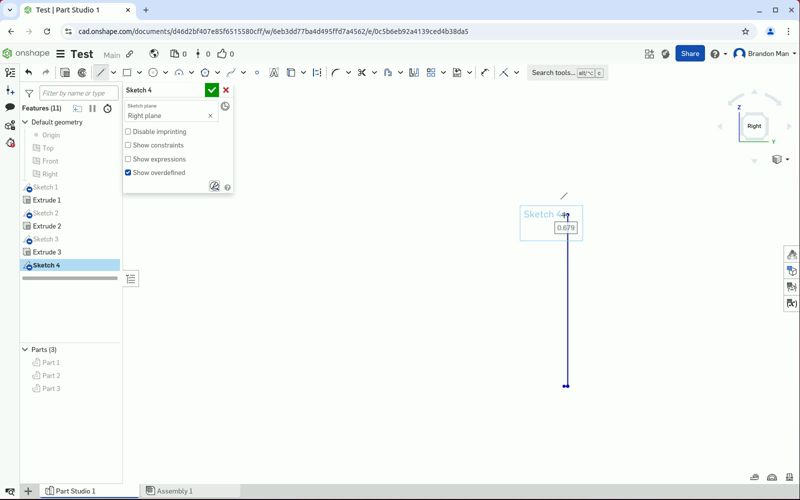
mouse_move(564, 386)
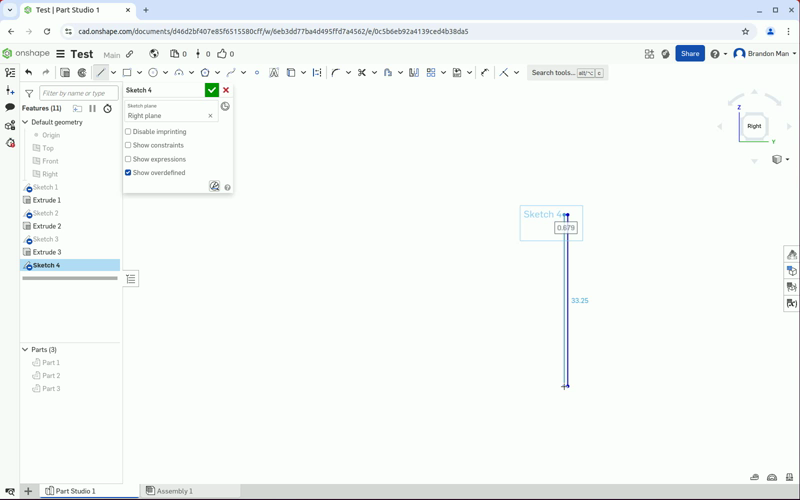
scroll(6)
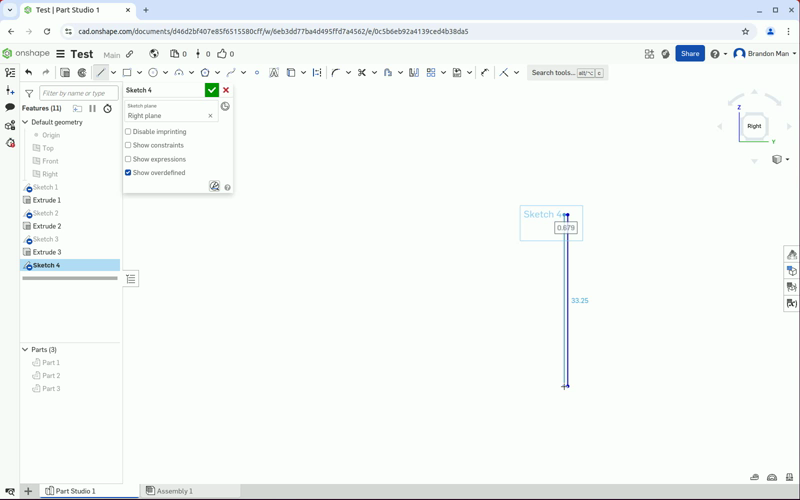
scroll(6)
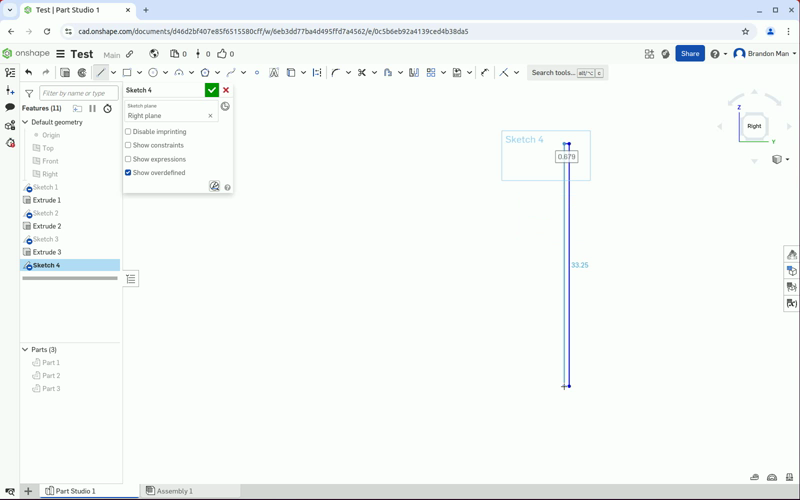
scroll(6)
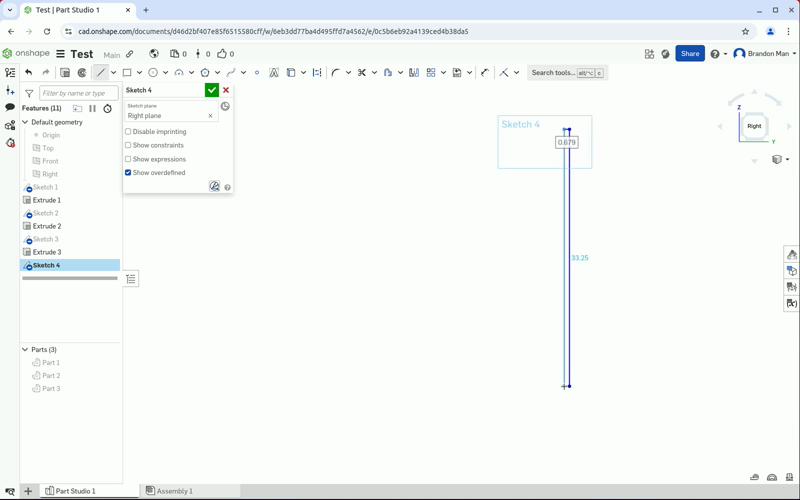
scroll(6)
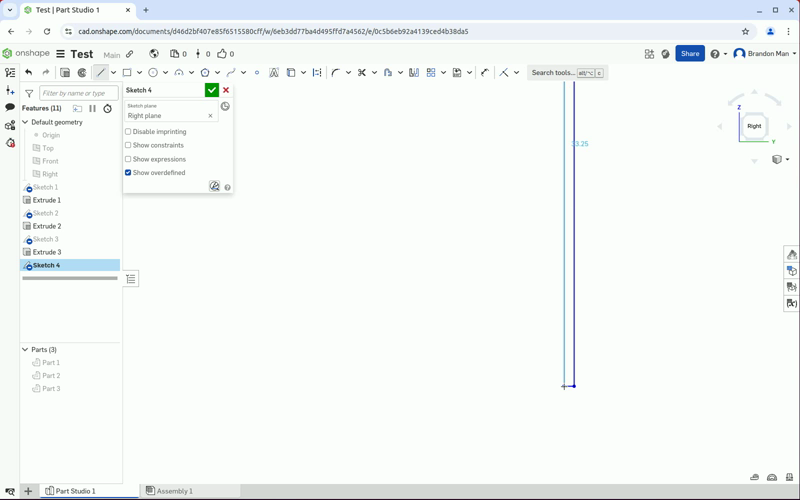
scroll(6)
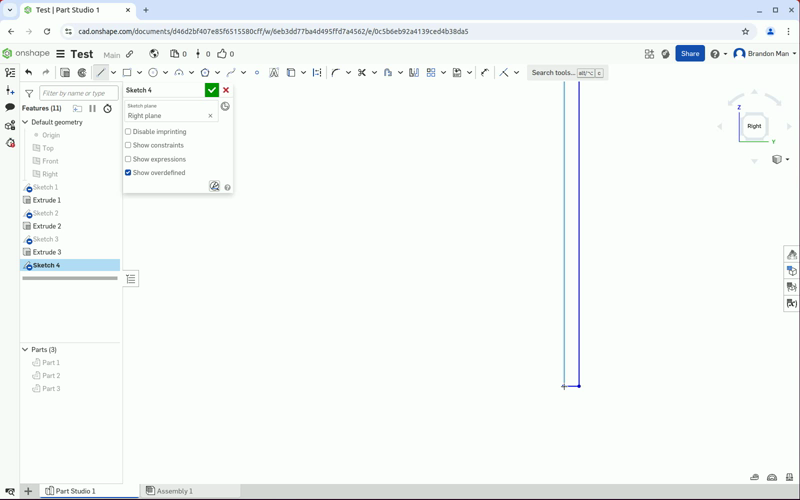
scroll(6)
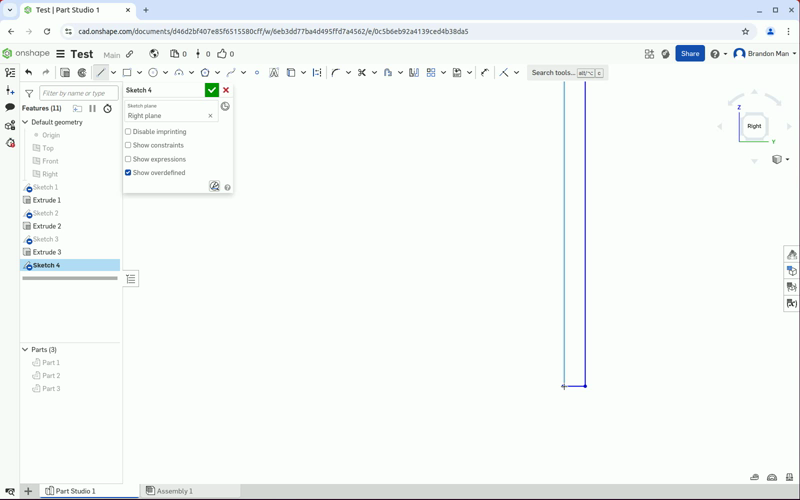
scroll(6)
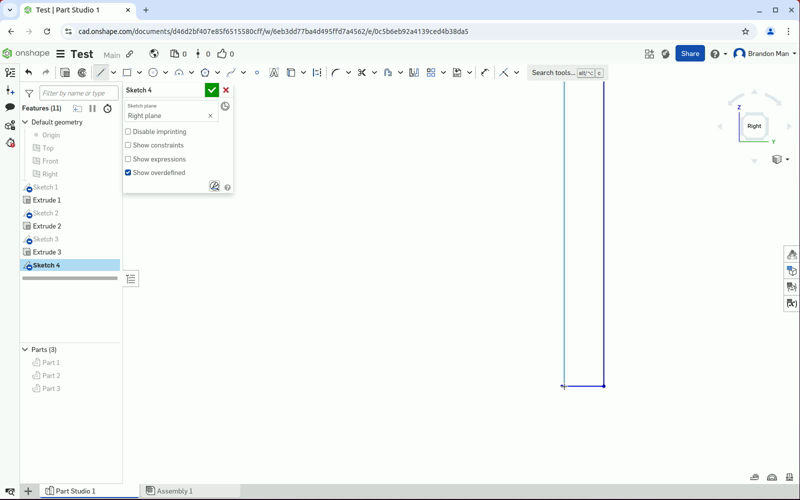
key_up(shift)
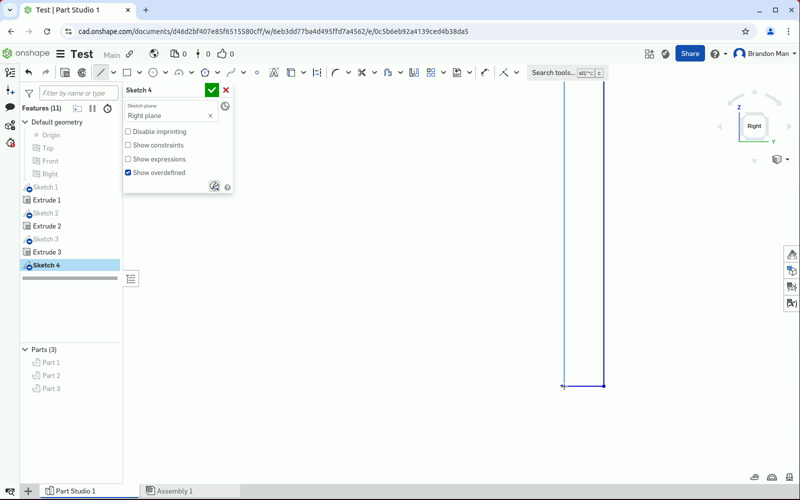
click(564, 386)
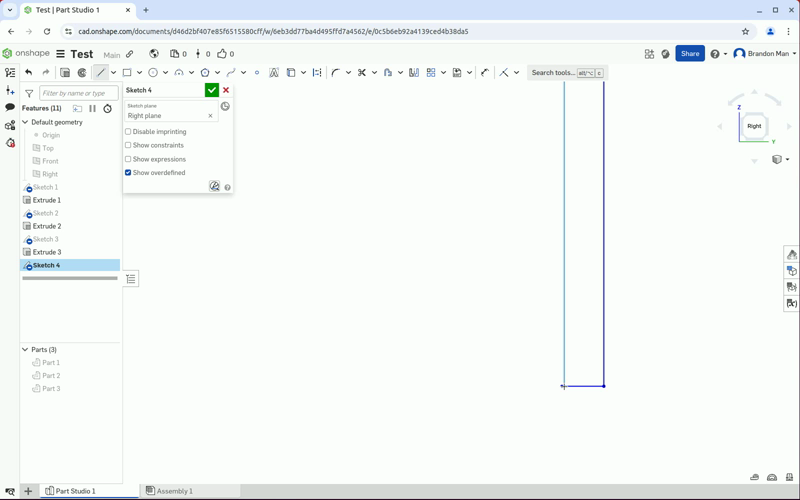
scroll(-6)
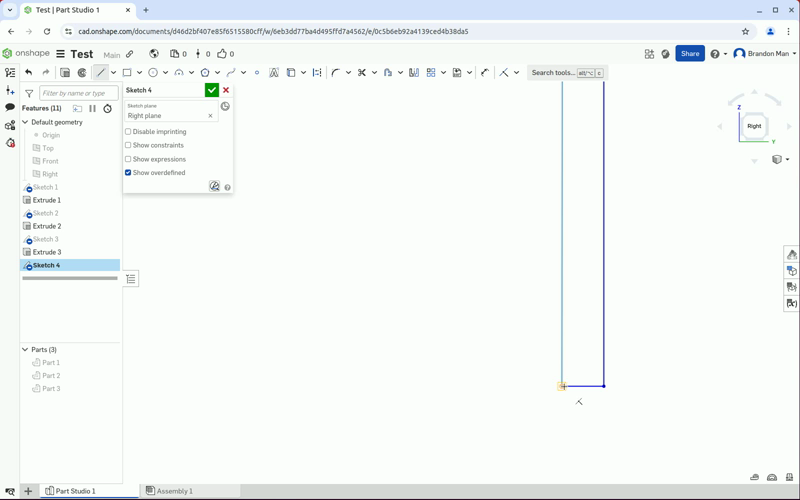
scroll(-6)
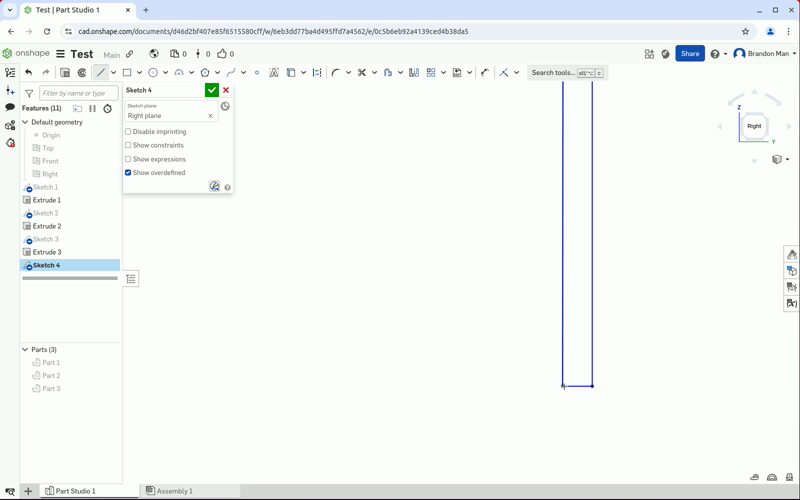
scroll(-6)
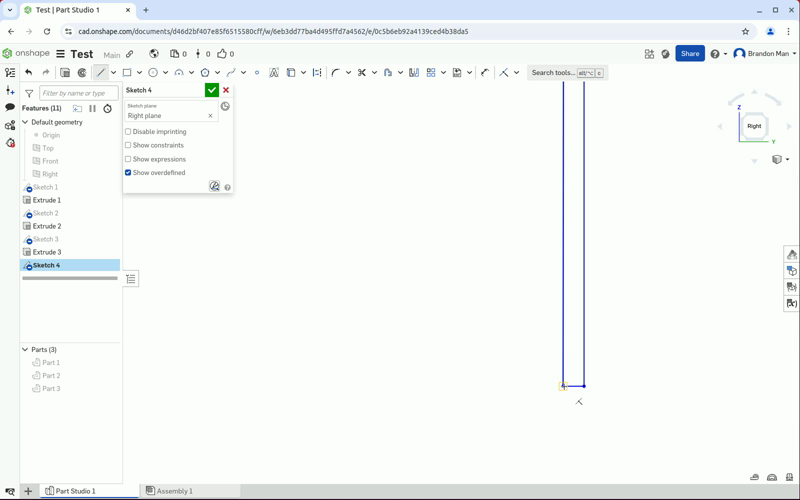
scroll(-6)
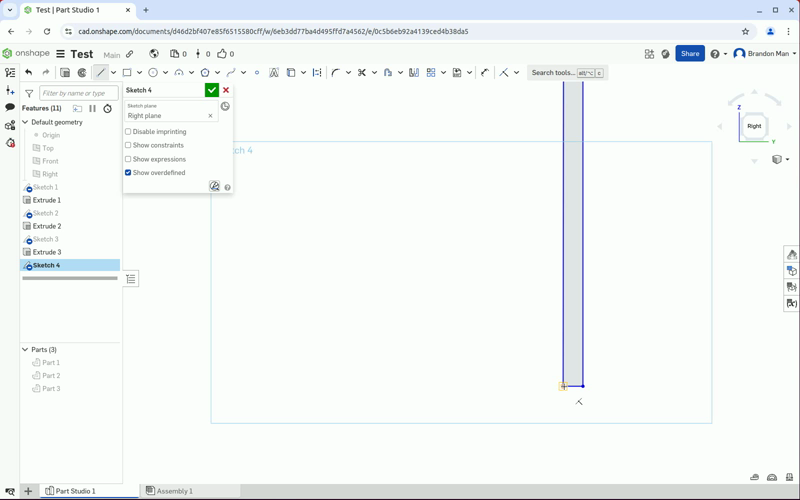
scroll(-6)
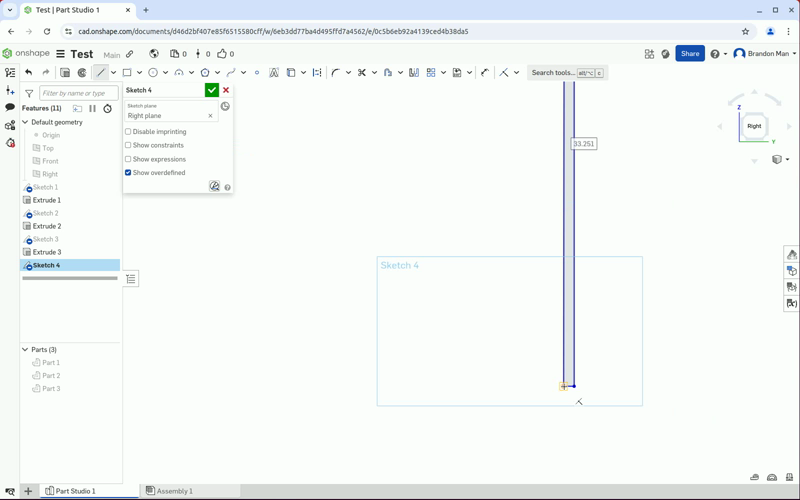
scroll(-6)
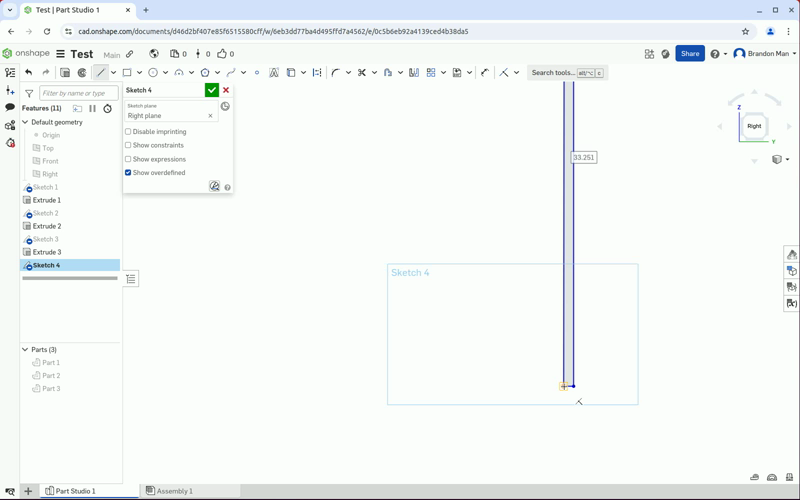
scroll(-6)
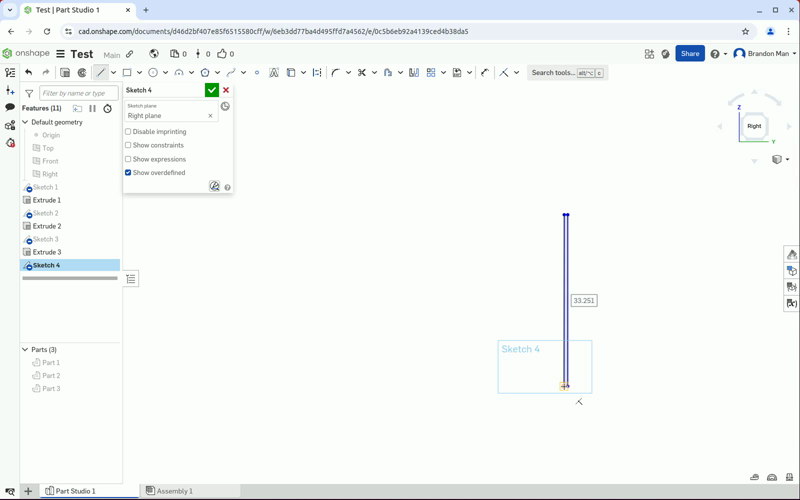
key(esc)
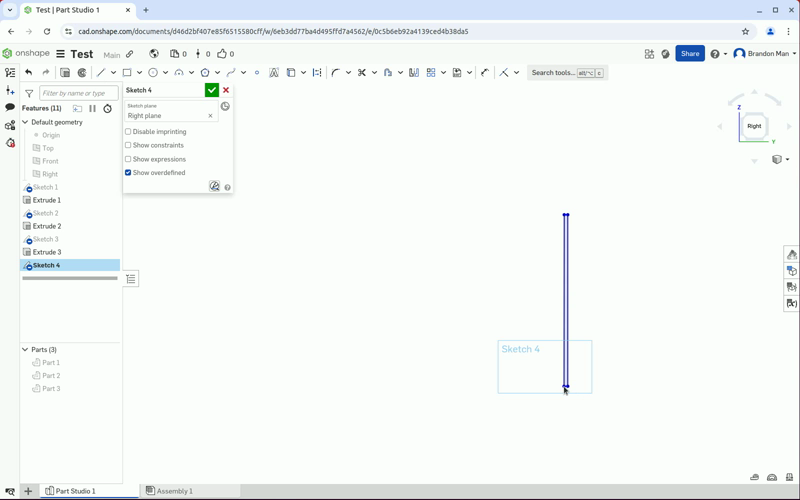
mouse_move(565, 248)
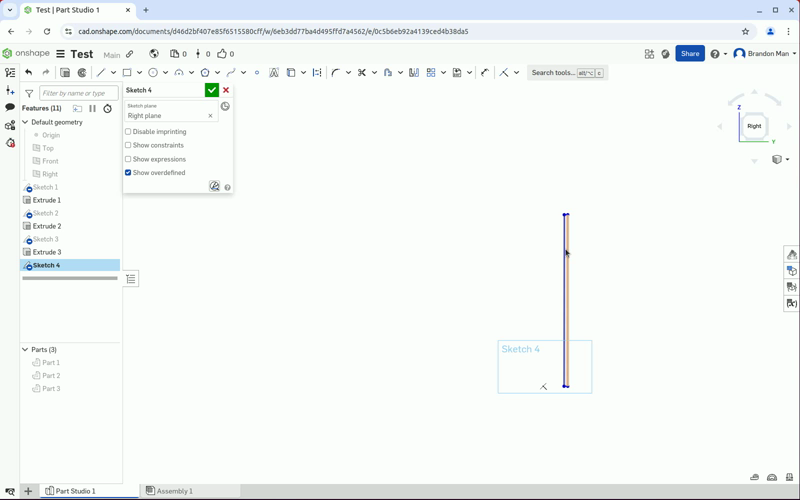
scroll(6)
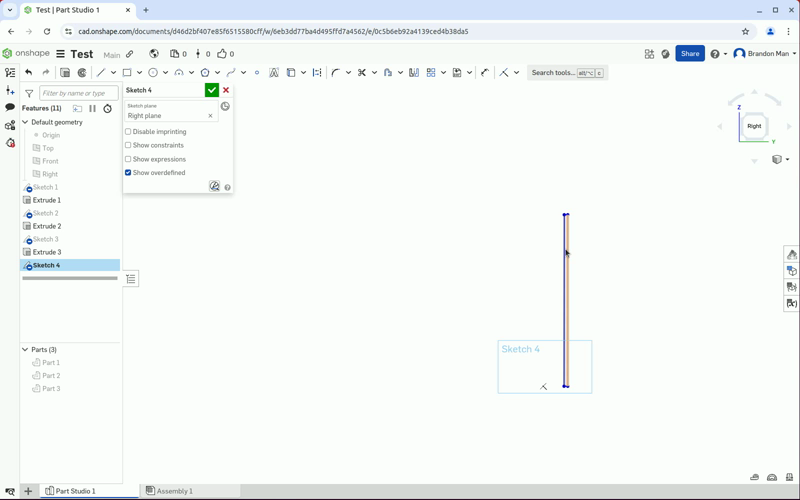
scroll(6)
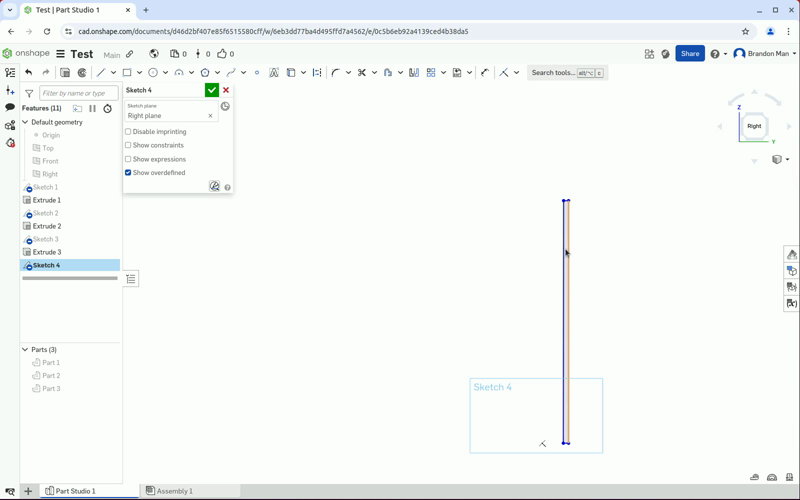
scroll(6)
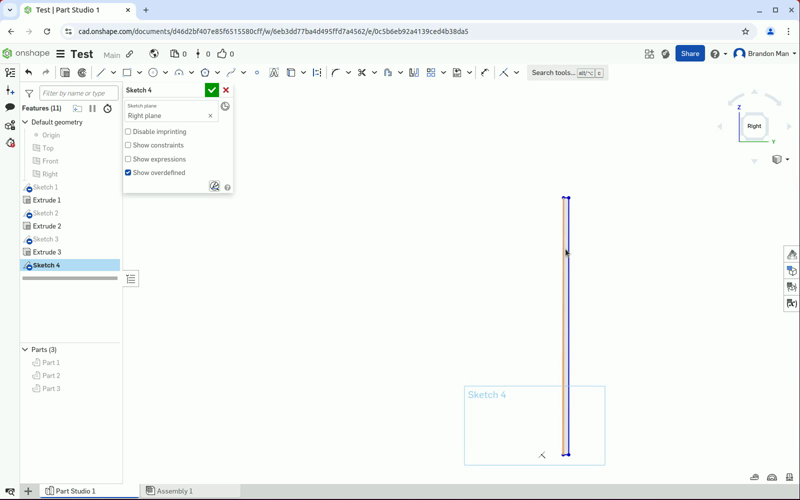
scroll(6)
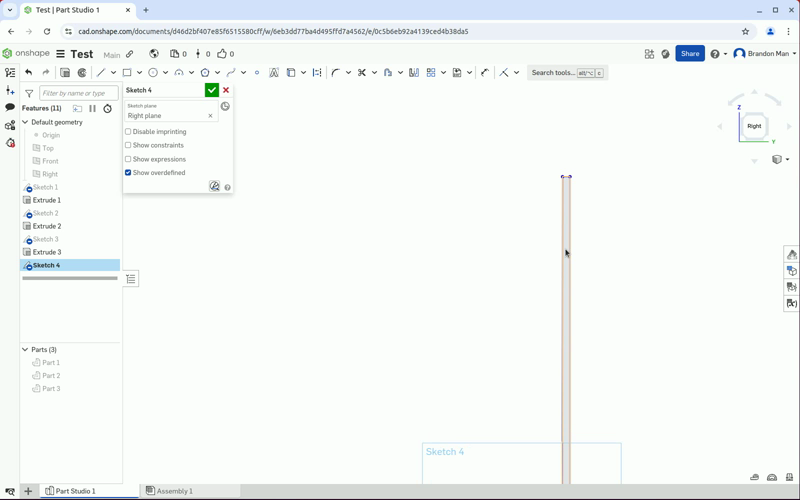
scroll(6)
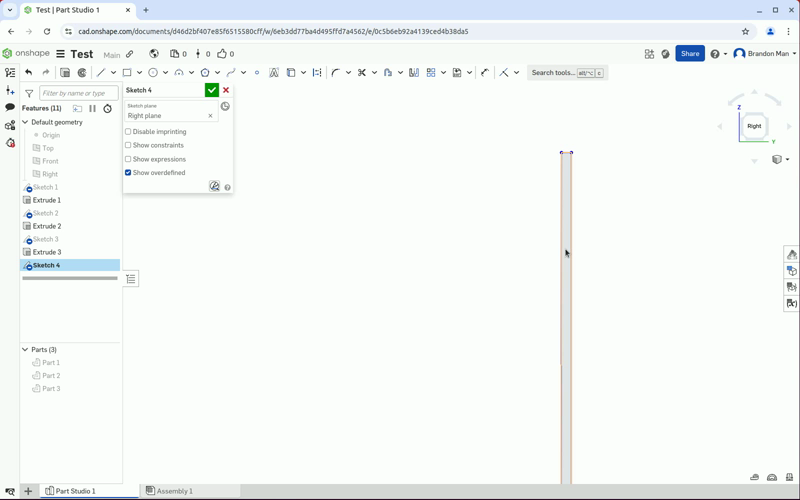
scroll(6)
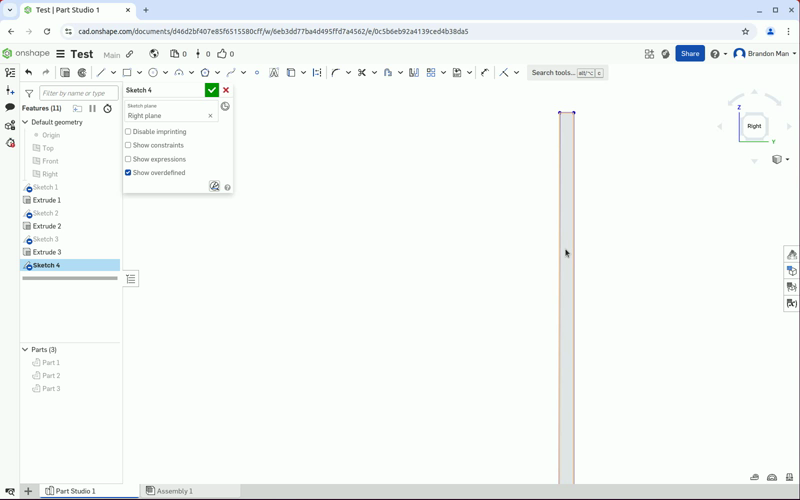
scroll(6)
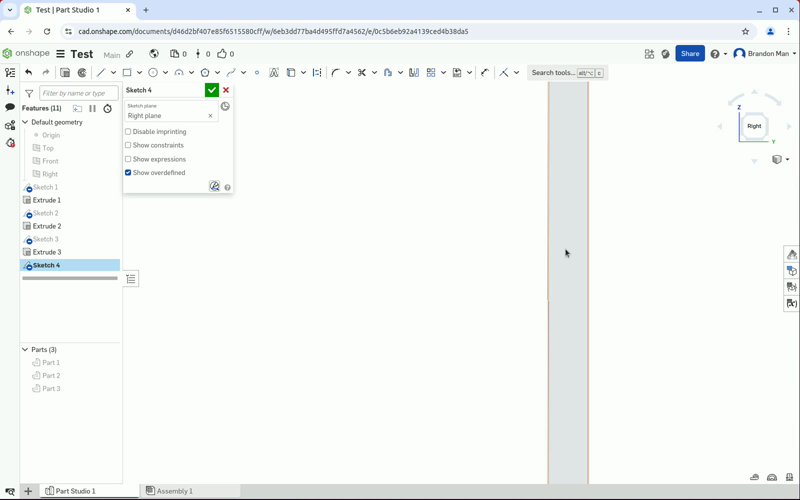
click(565, 248)
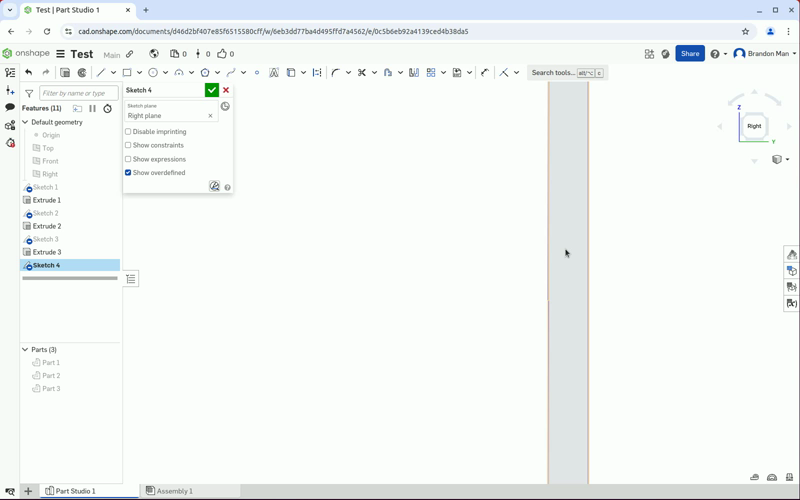
scroll(-6)
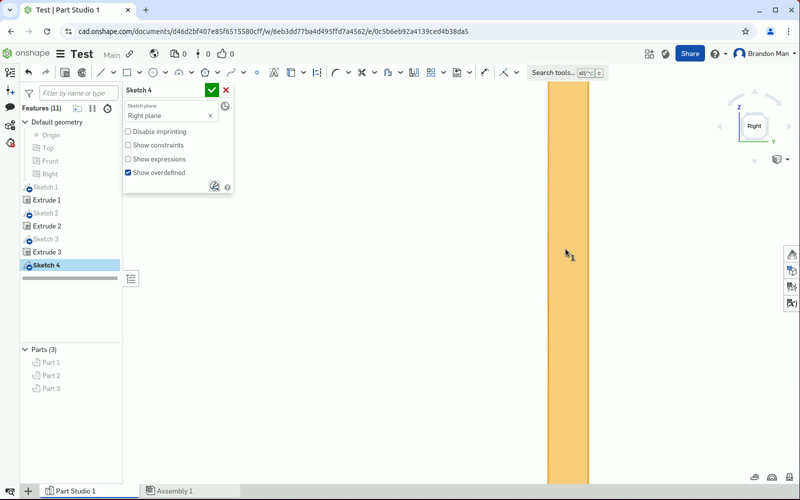
scroll(-6)
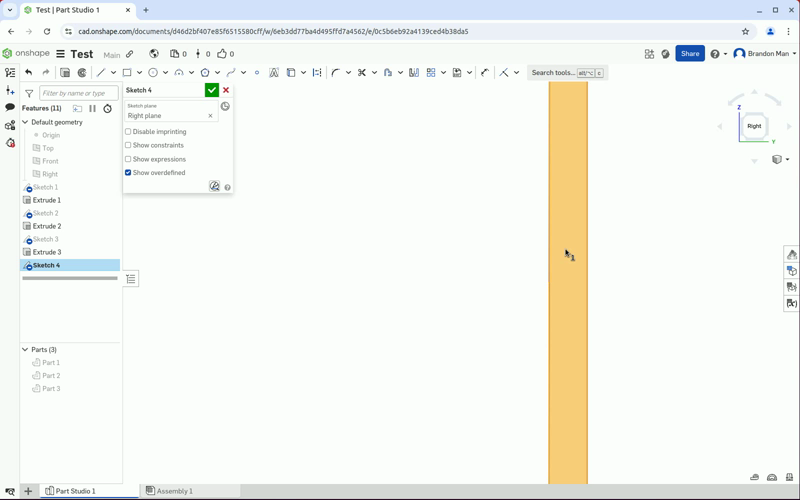
scroll(-6)
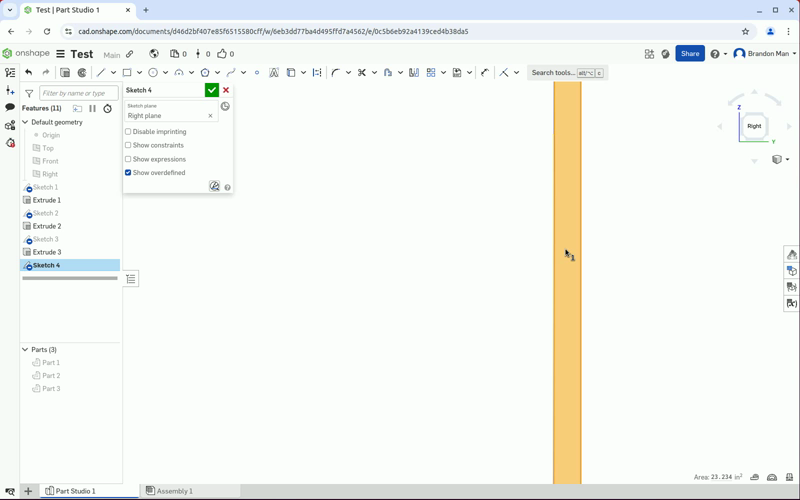
scroll(-6)
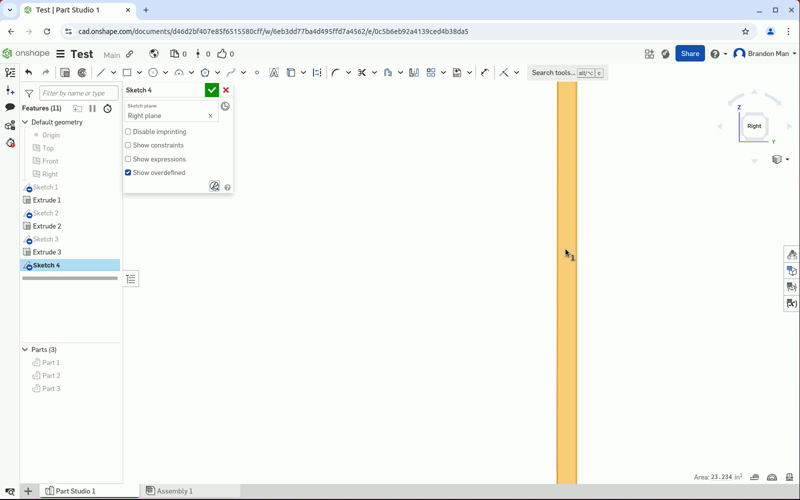
scroll(-6)
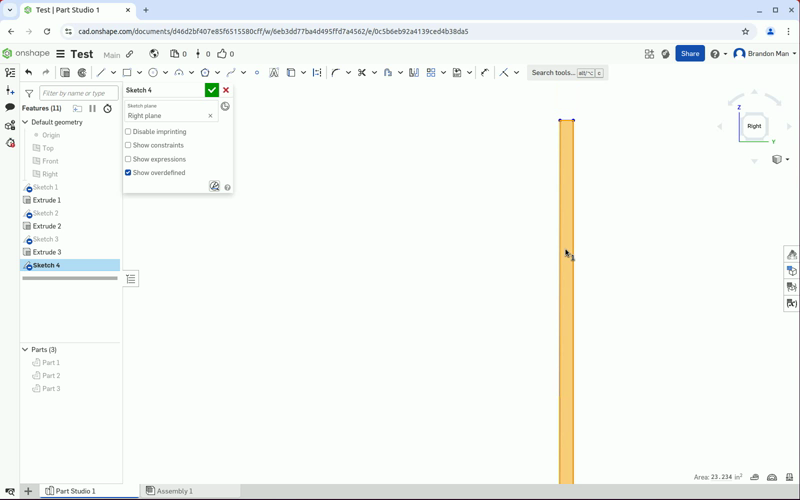
scroll(-6)
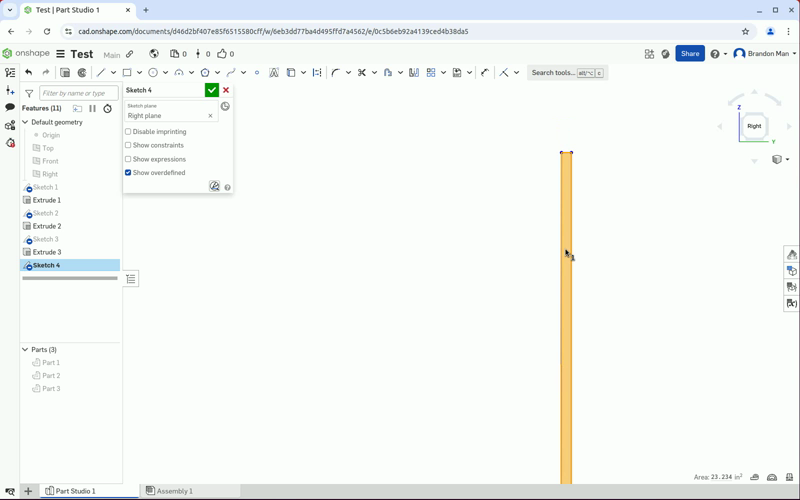
scroll(-6)
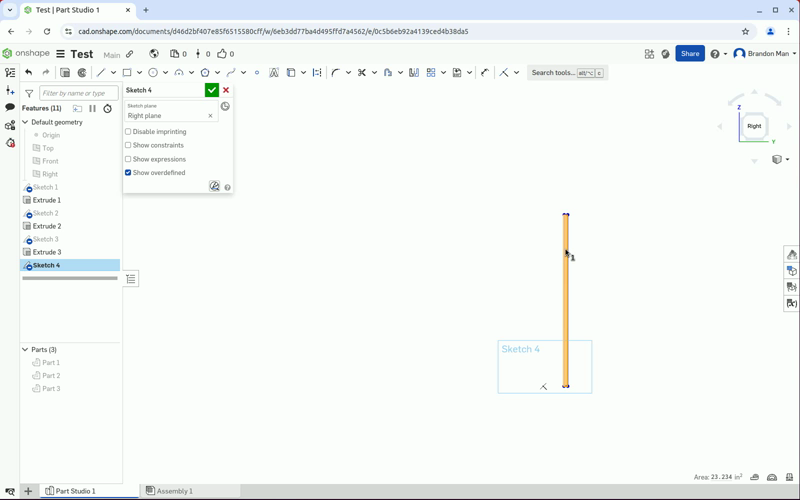
mouse_move(73, 352)
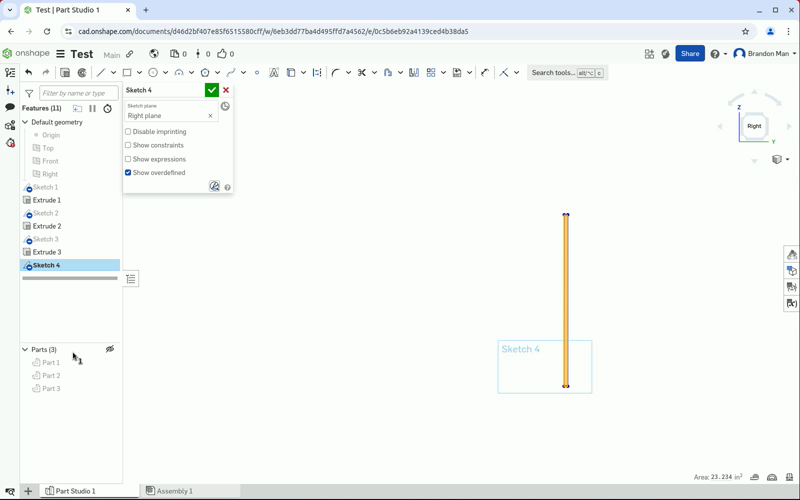
key(shift+y)
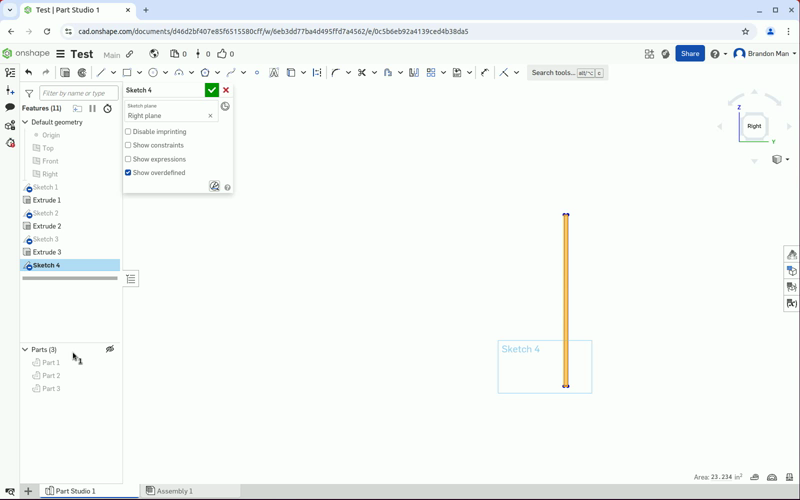
key(shift+e)
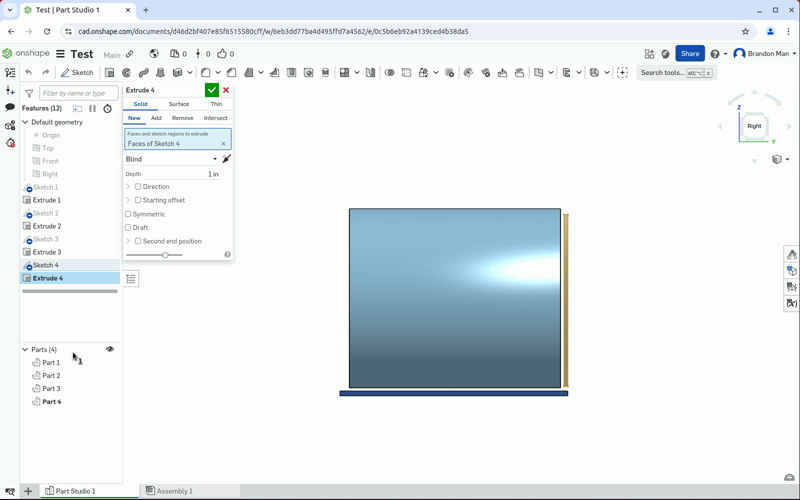
mouse_move(143, 106)
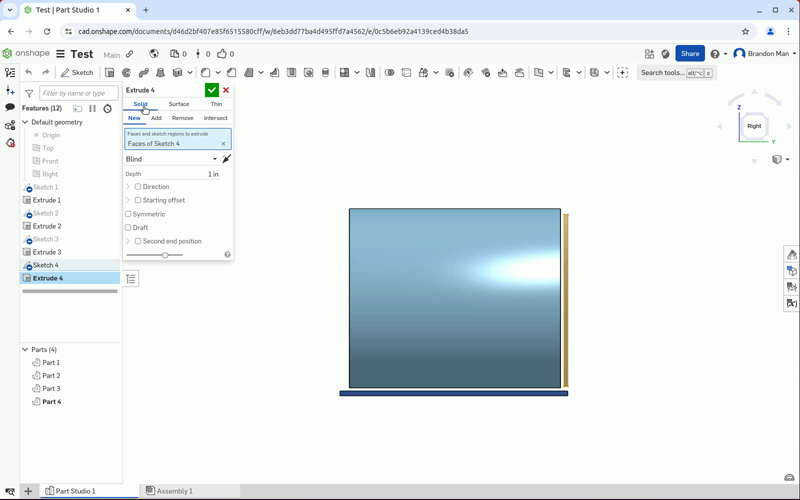
click(143, 106)
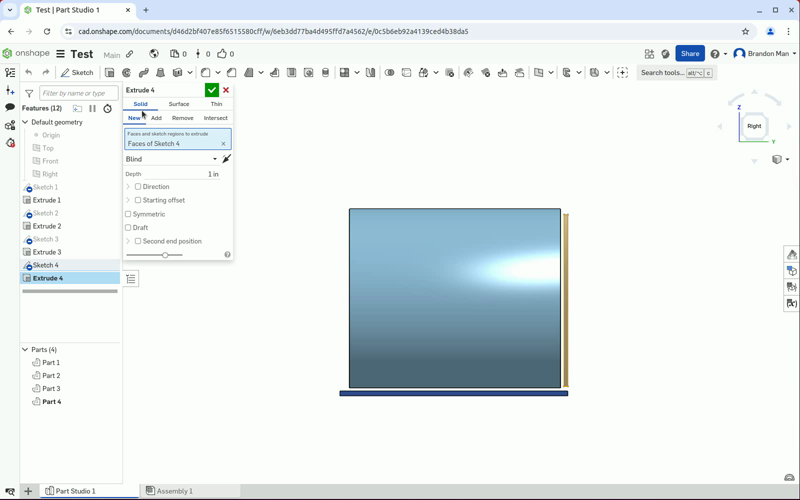
mouse_move(137, 120)
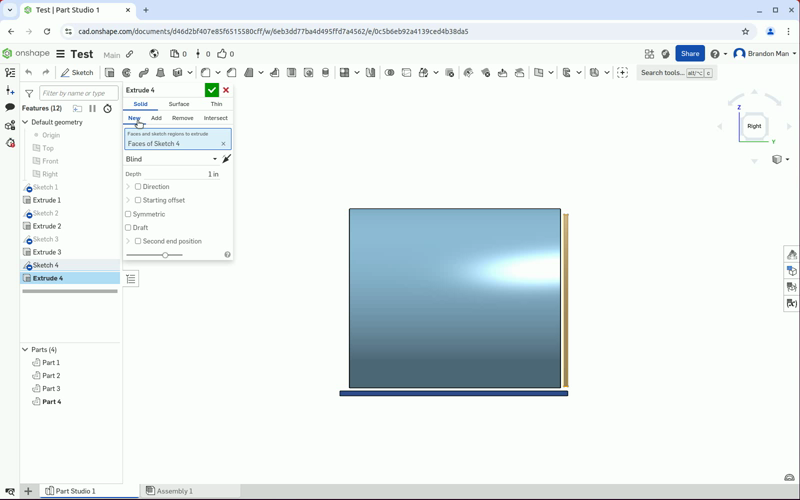
click(137, 120)
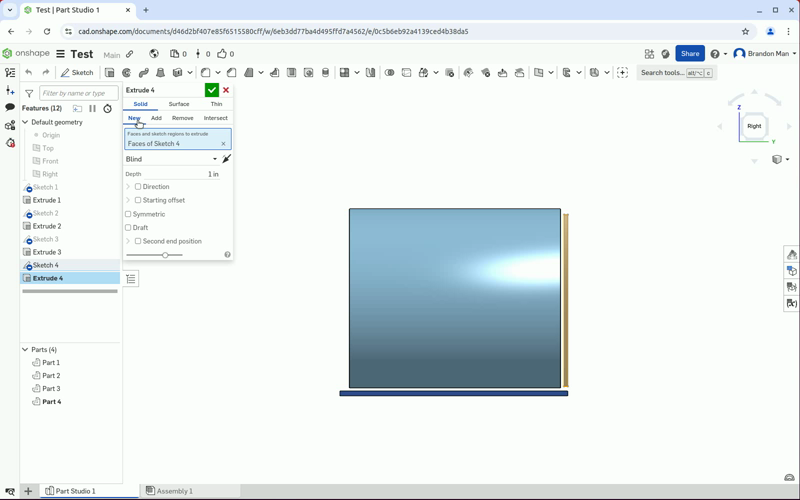
key(tab, 4)
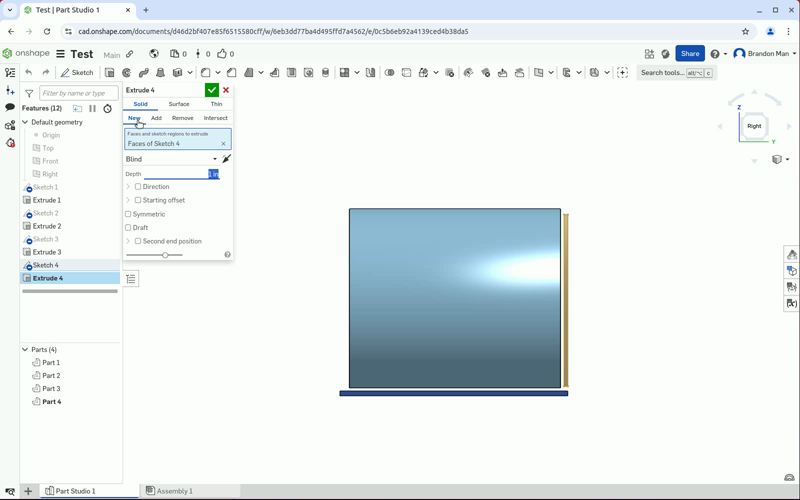
text(39.958)
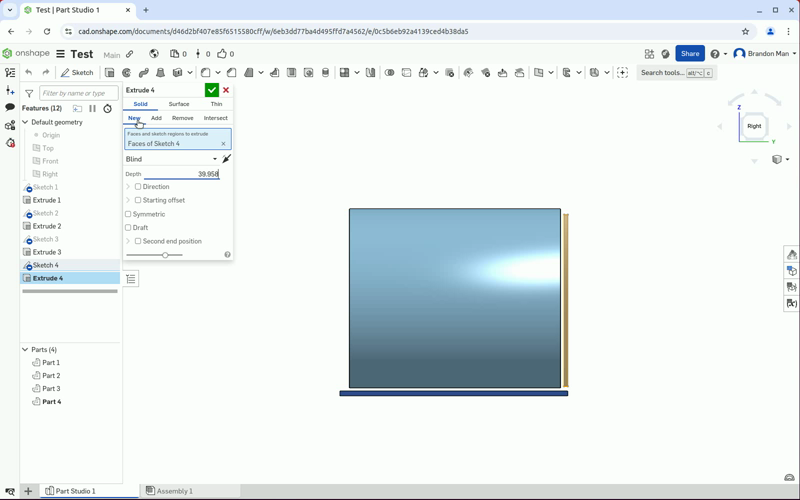
key(tab, 3)
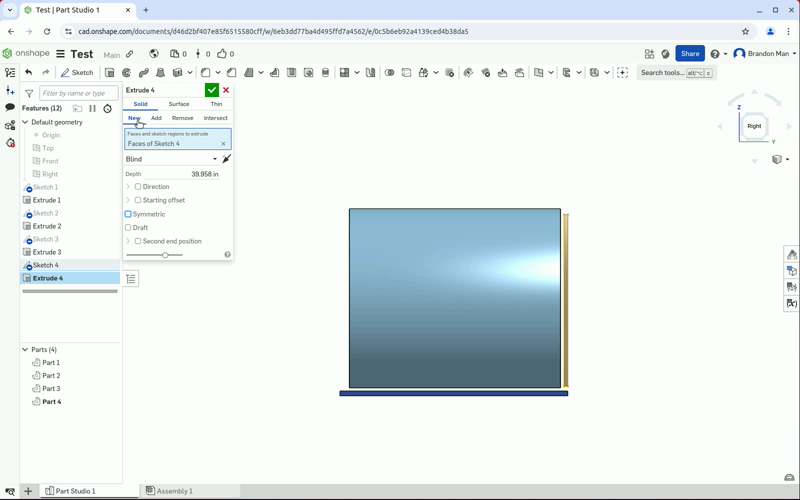
key(space)
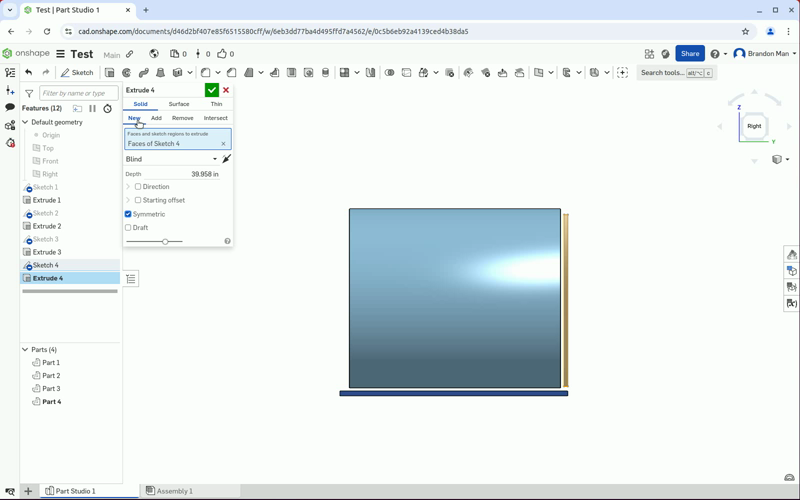
key(enter)
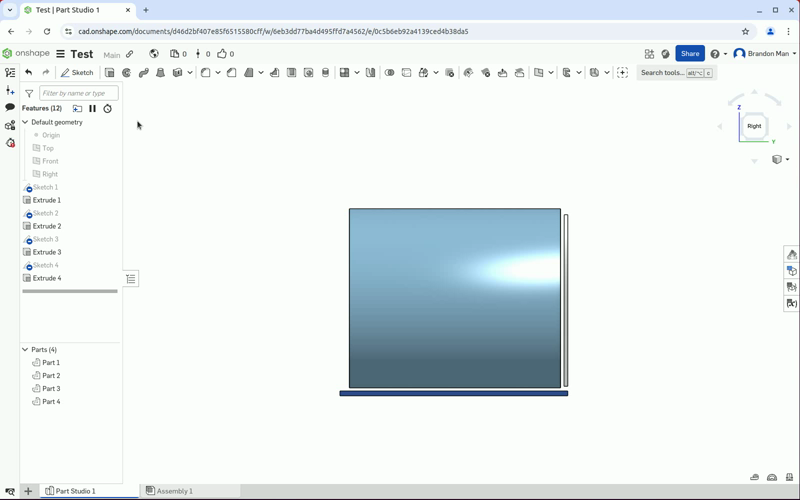
key(shift+h)
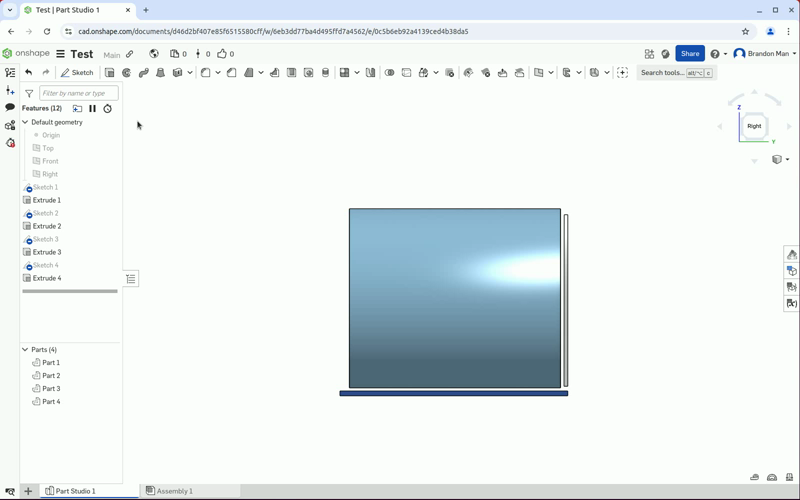
key(shift+h)
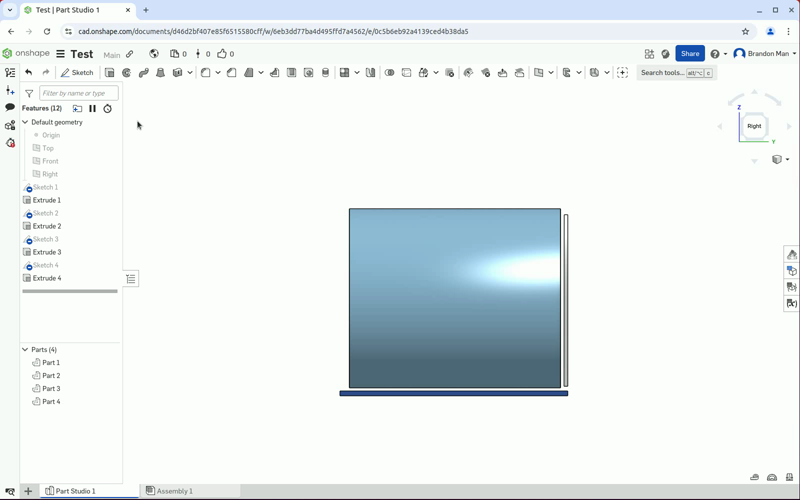
mouse_move(73, 189)
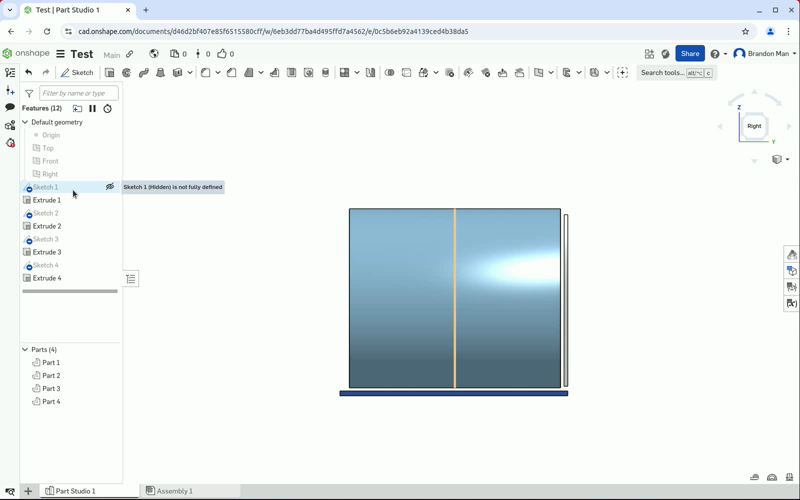
click(73, 189)
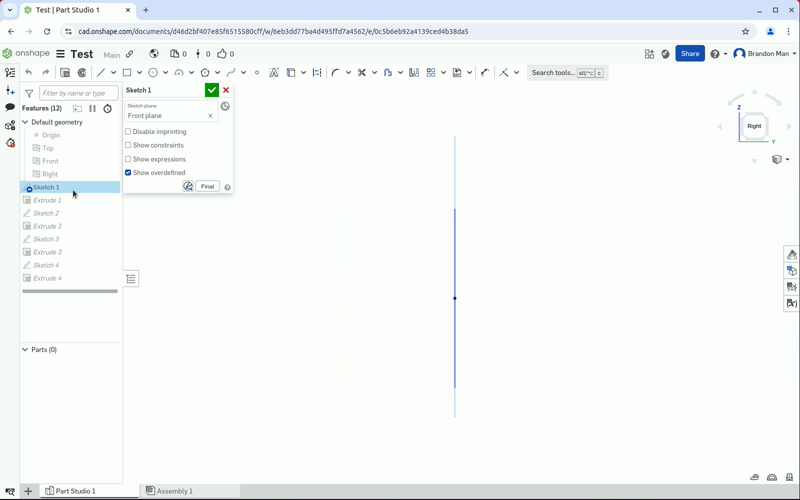
mouse_move(229, 92)
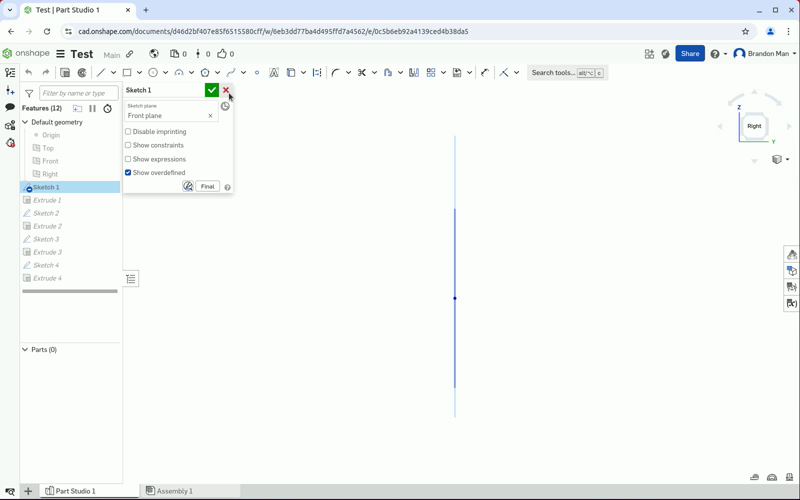
click(229, 92)
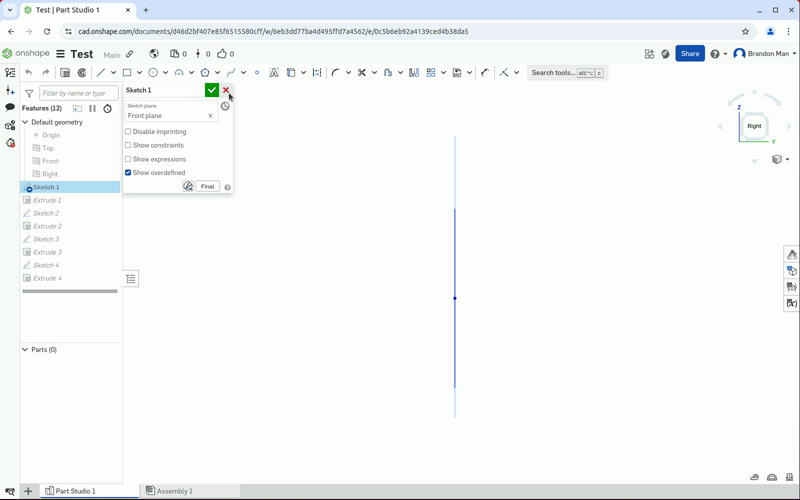
key(shift+s)
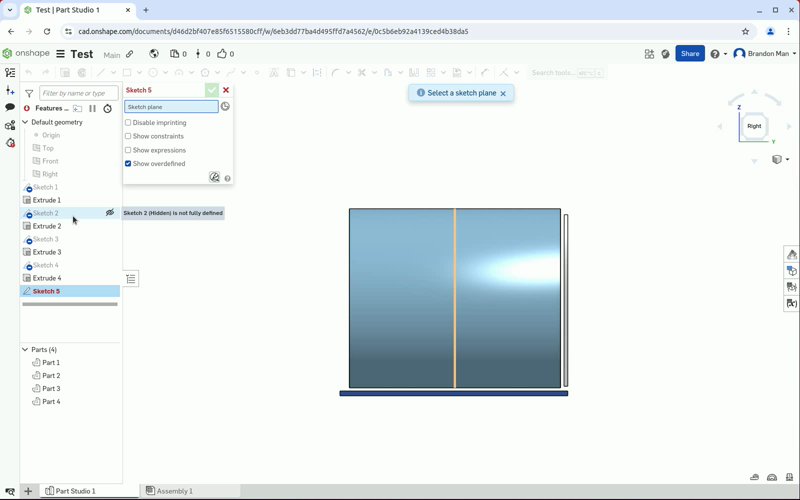
scroll(3)
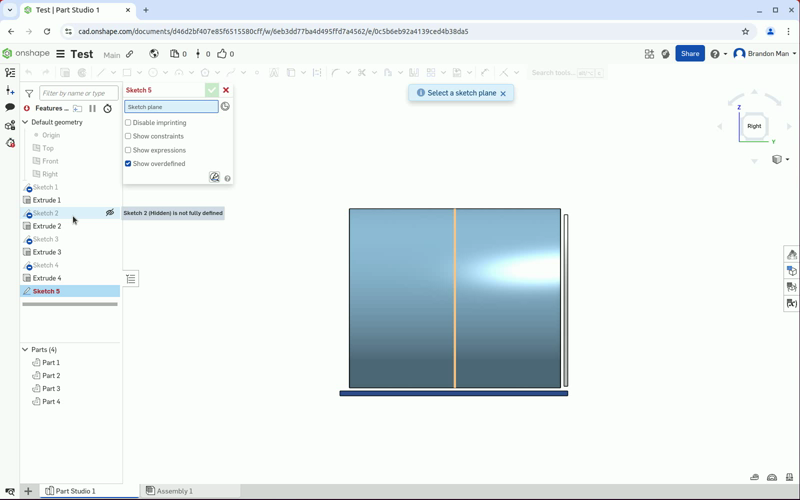
mouse_move(73, 176)
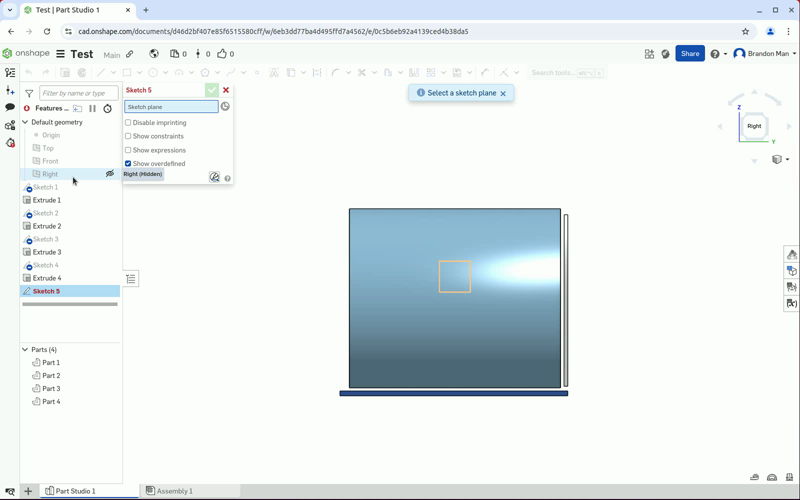
click(73, 176)
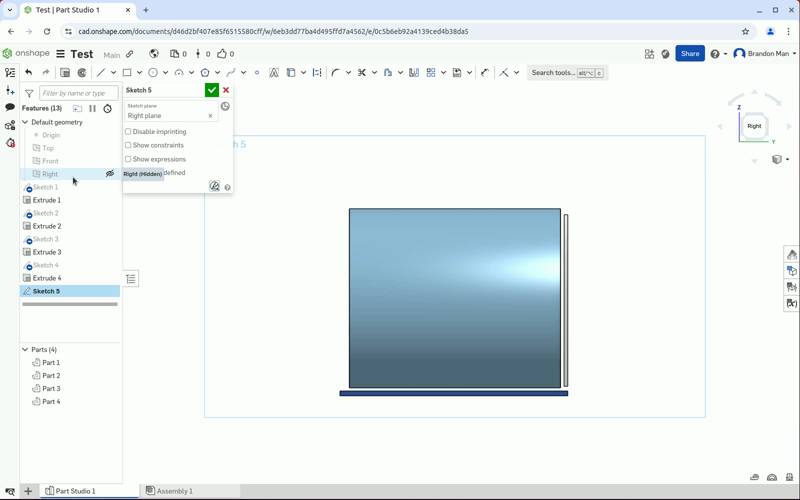
mouse_move(73, 352)
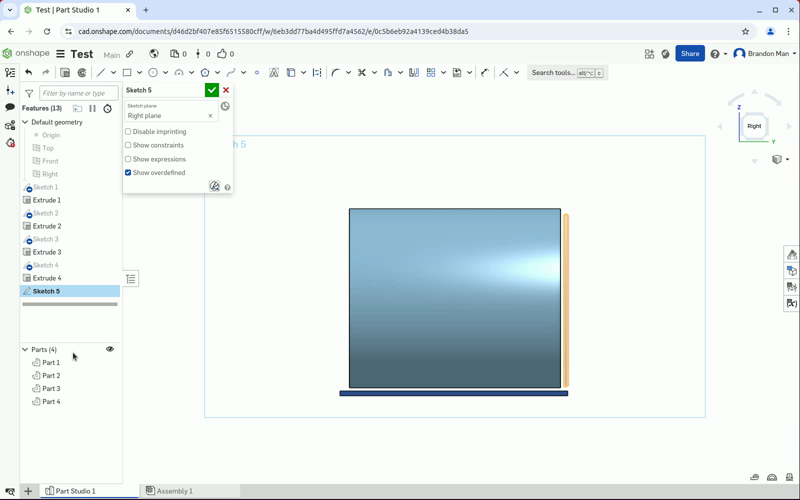
key(y)
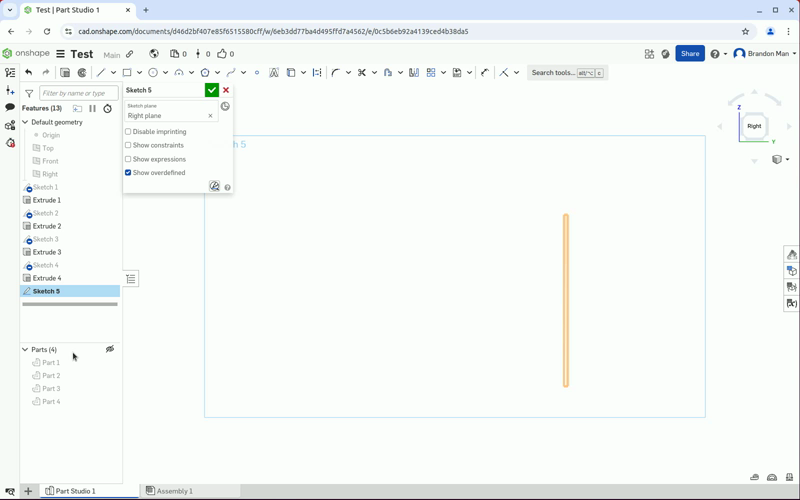
key(l)
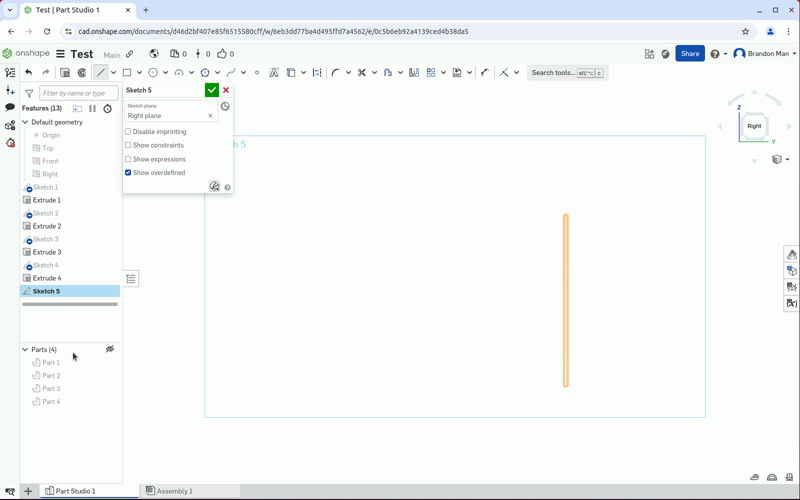
key_down(shift)
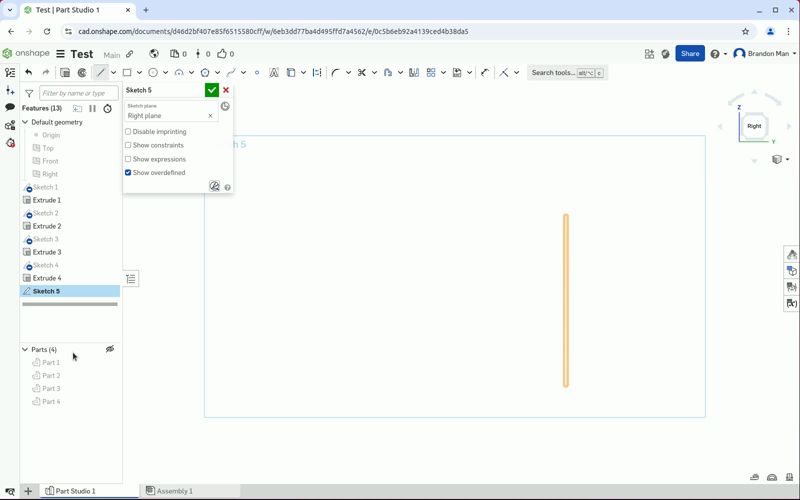
mouse_move(352, 386)
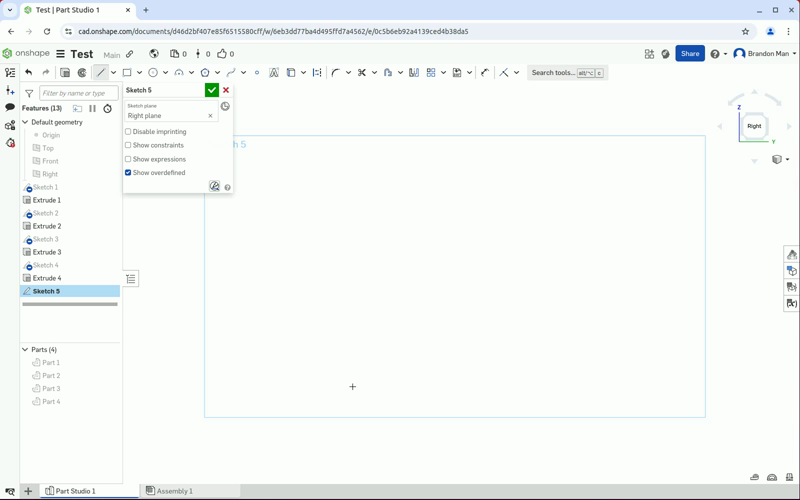
click(352, 386)
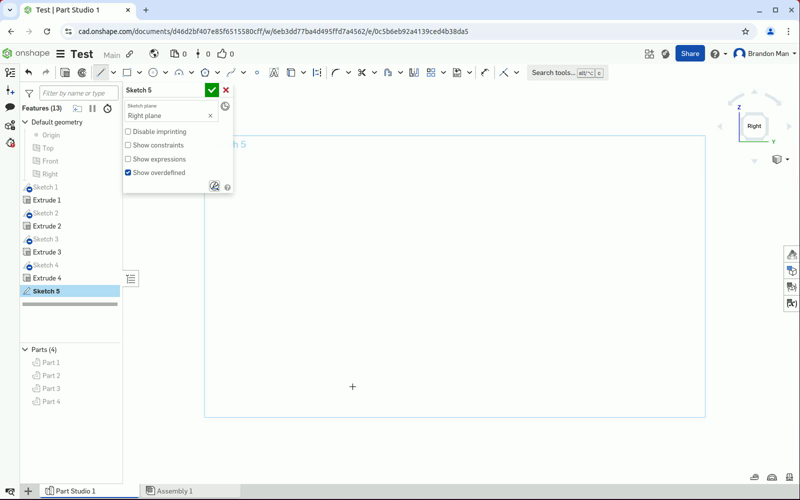
key_up(shift)
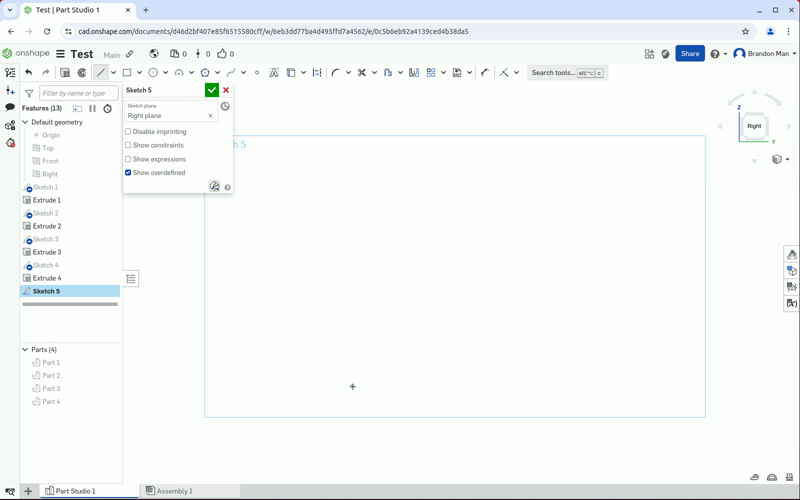
key_down(shift)
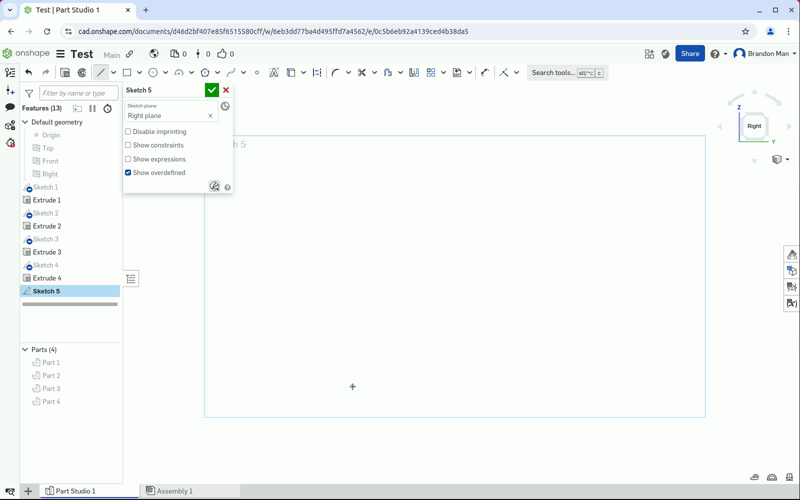
mouse_move(382, 386)
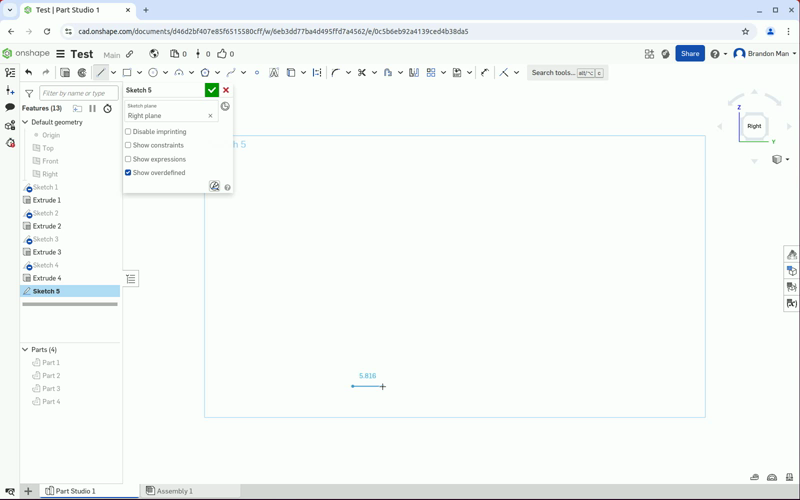
mouse_move(356, 386)
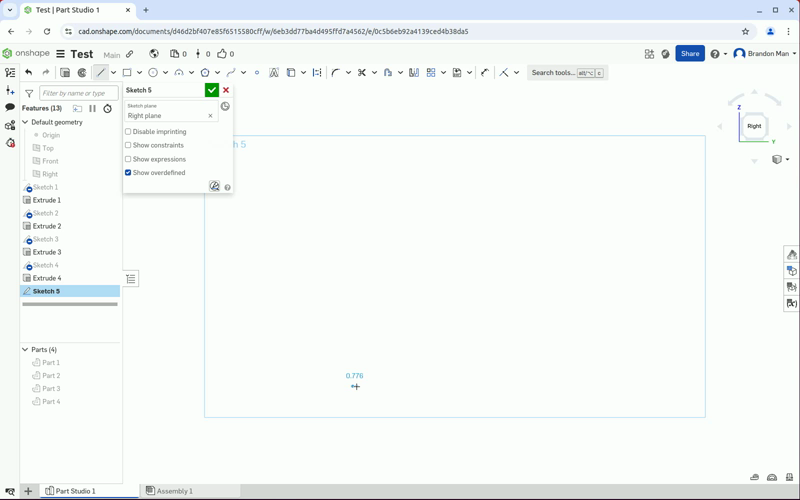
scroll(6)
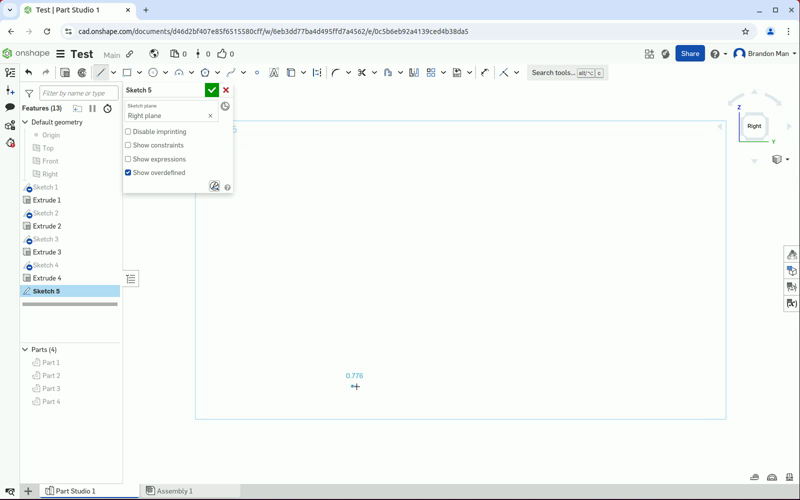
scroll(6)
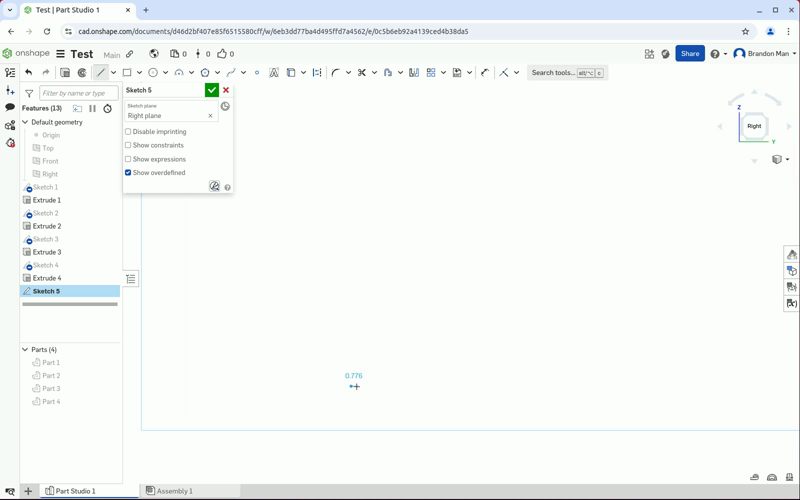
scroll(6)
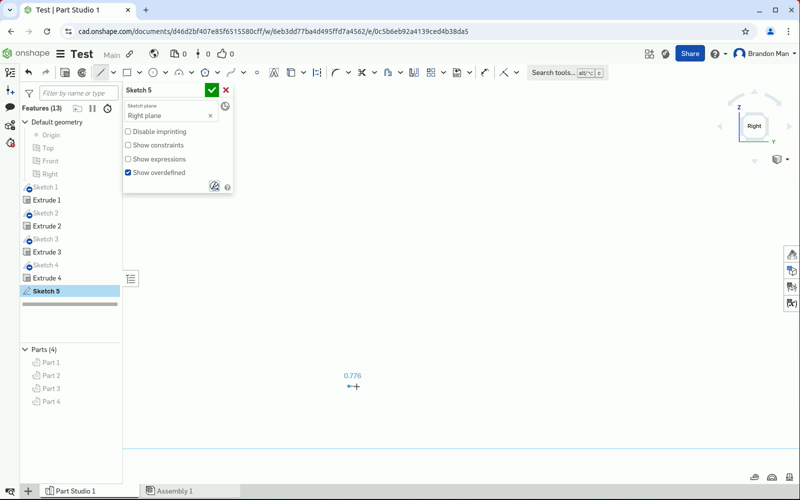
scroll(6)
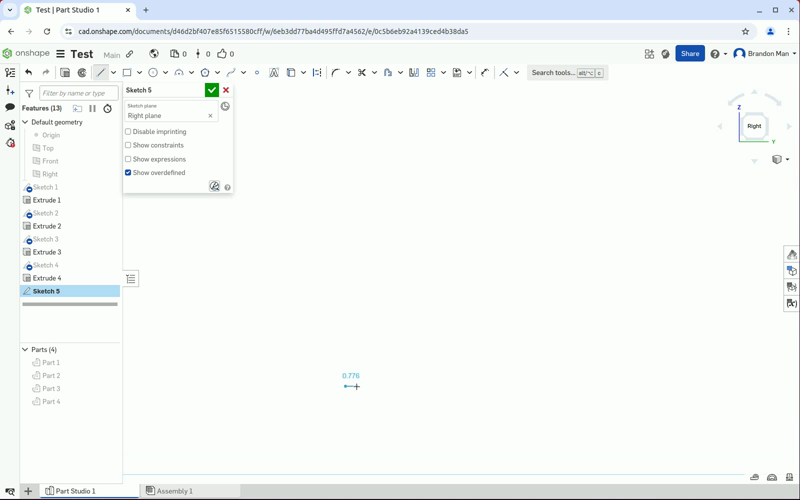
scroll(6)
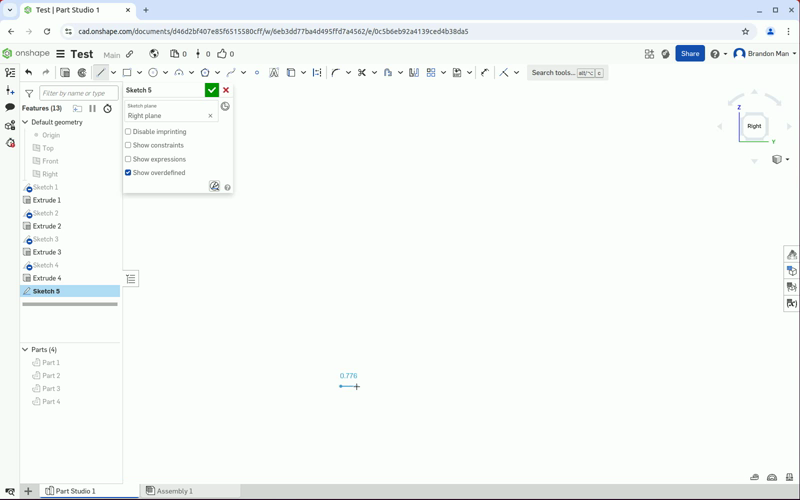
scroll(6)
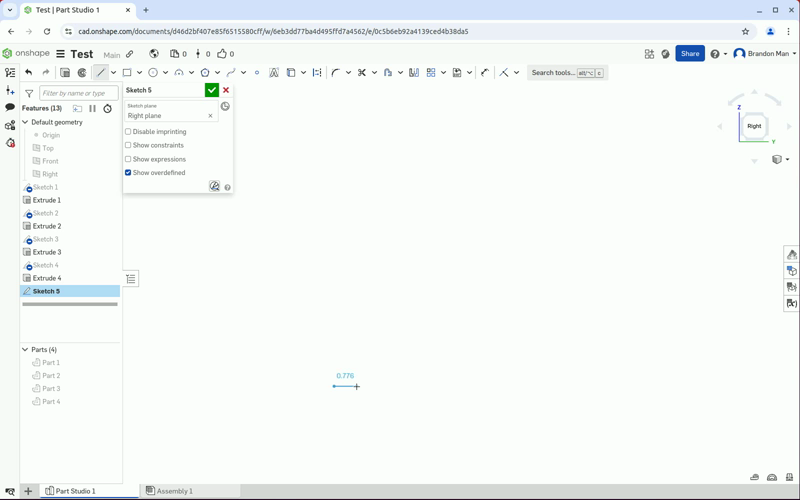
scroll(6)
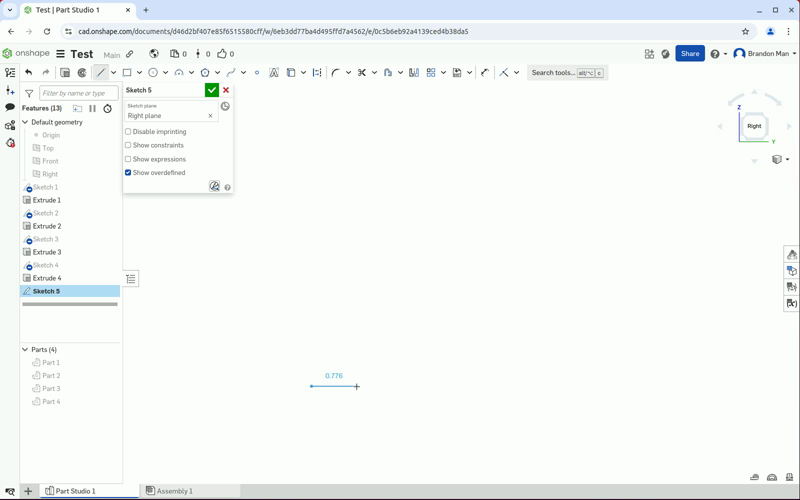
click(356, 386)
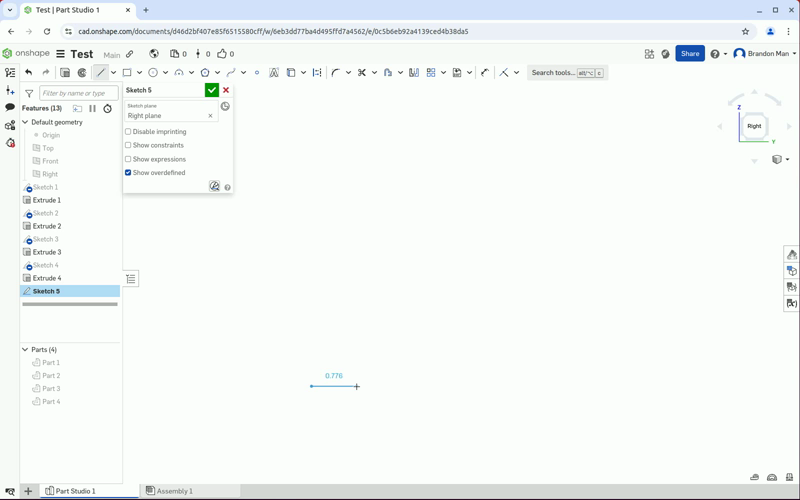
scroll(-6)
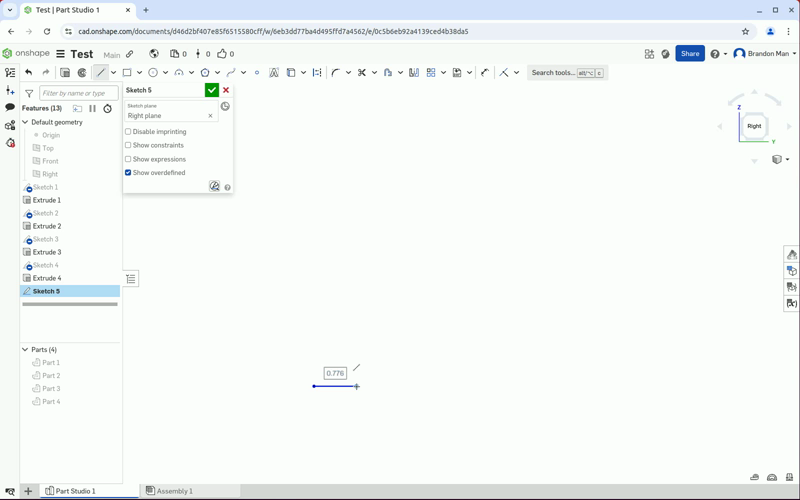
scroll(-6)
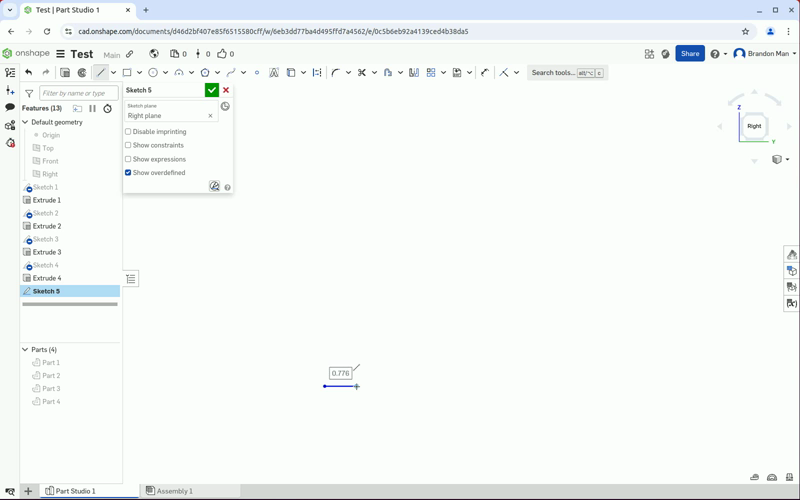
scroll(-6)
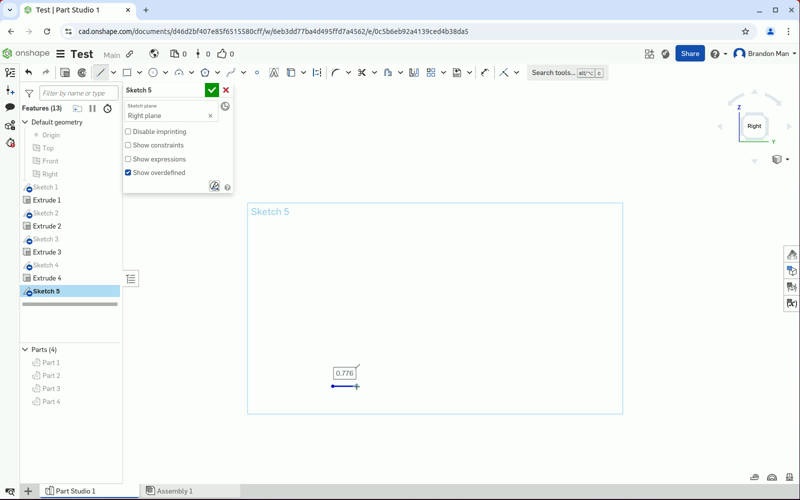
scroll(-6)
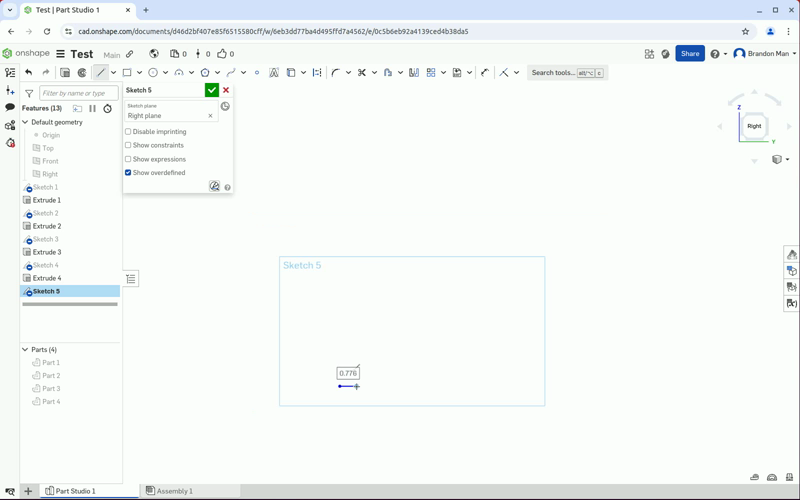
scroll(-6)
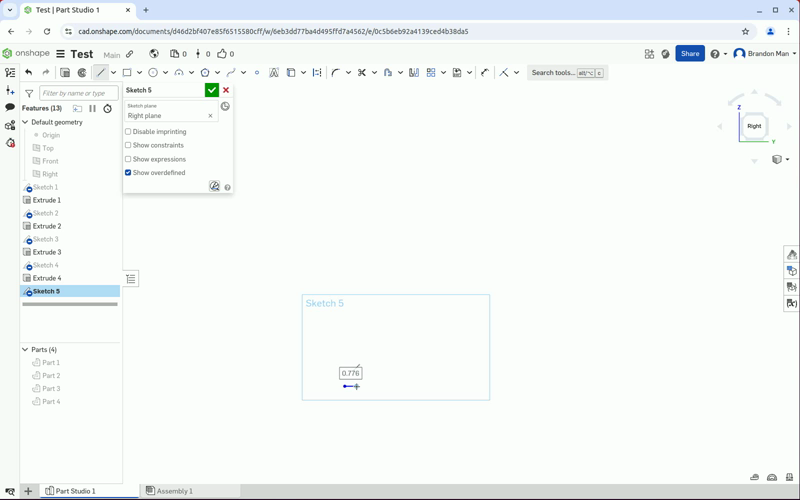
scroll(-6)
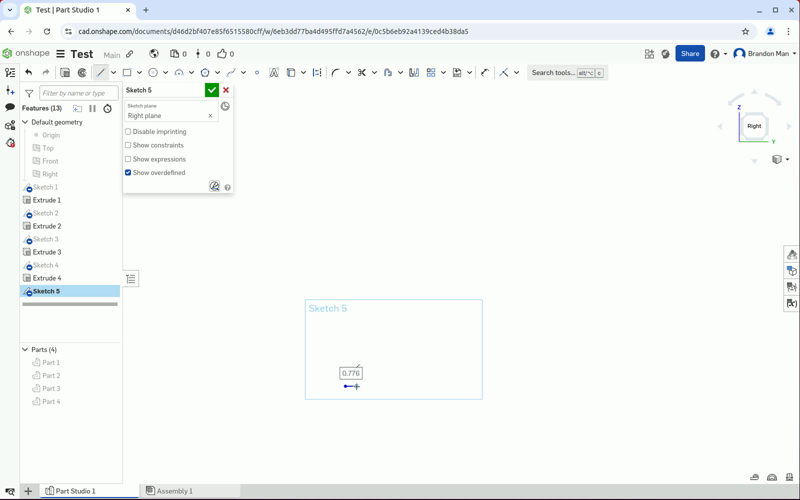
scroll(-6)
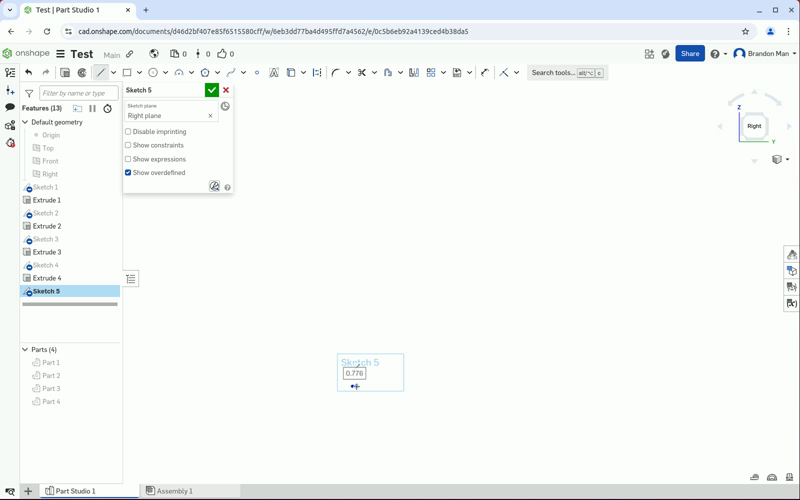
key_up(shift)
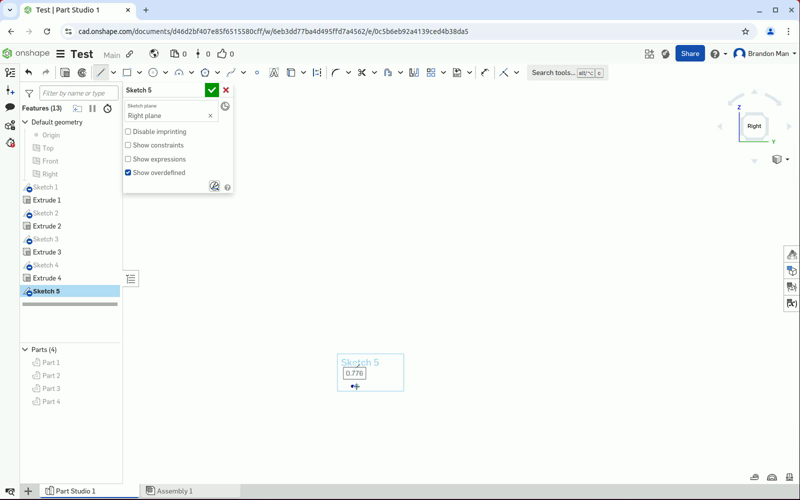
key_down(shift)
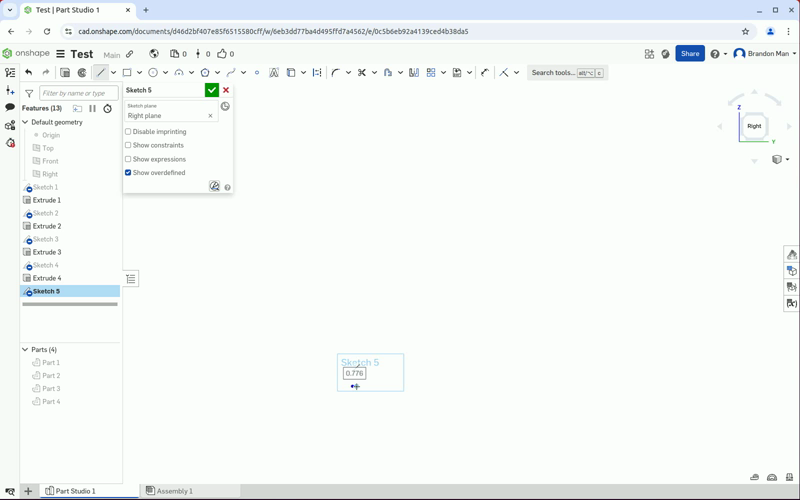
mouse_move(356, 214)
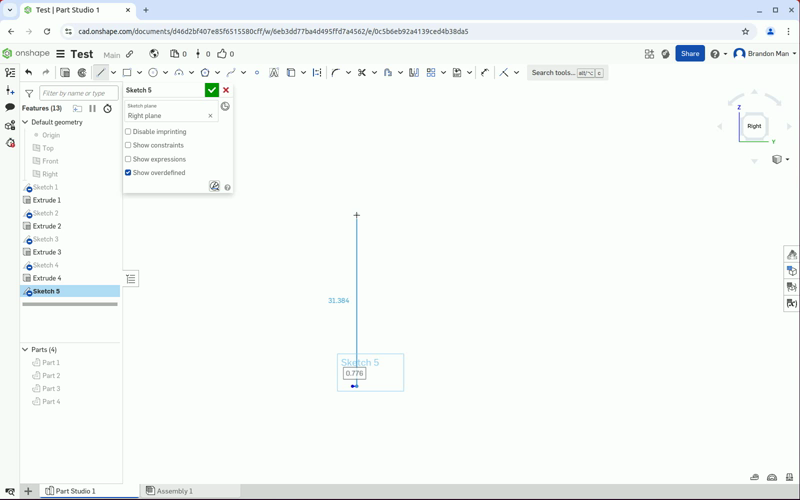
click(356, 214)
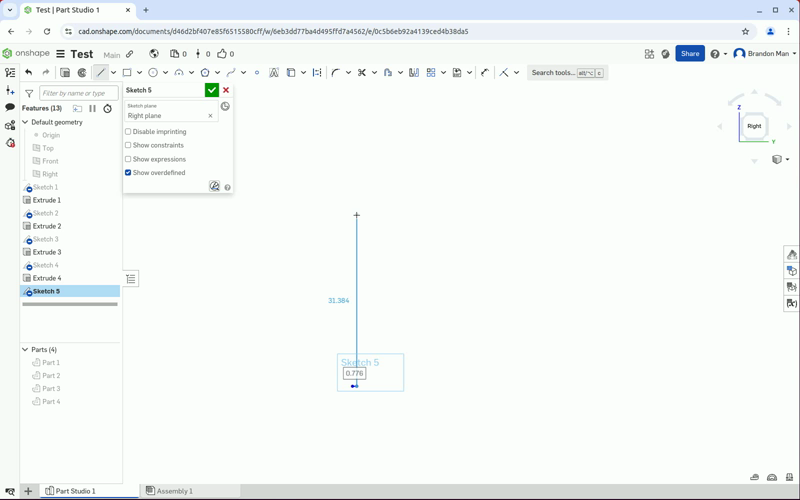
key_up(shift)
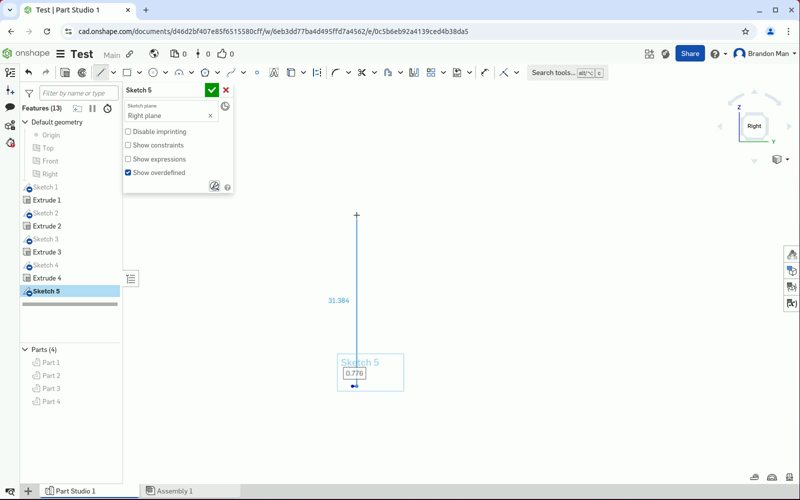
key_down(shift)
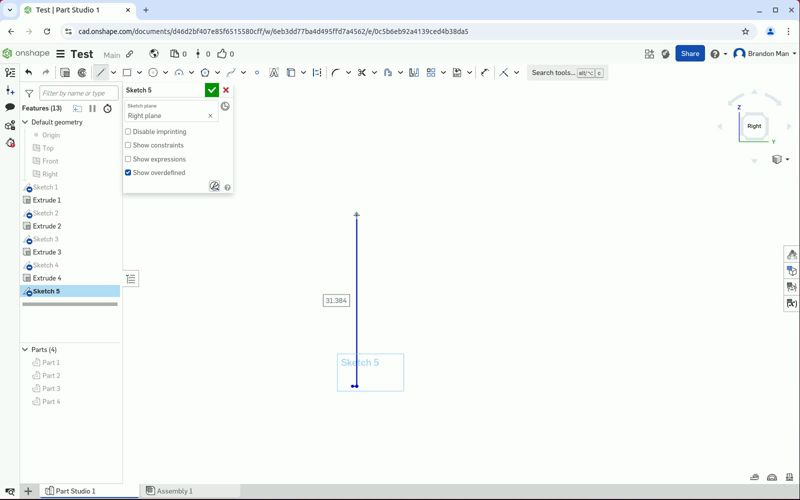
mouse_move(386, 214)
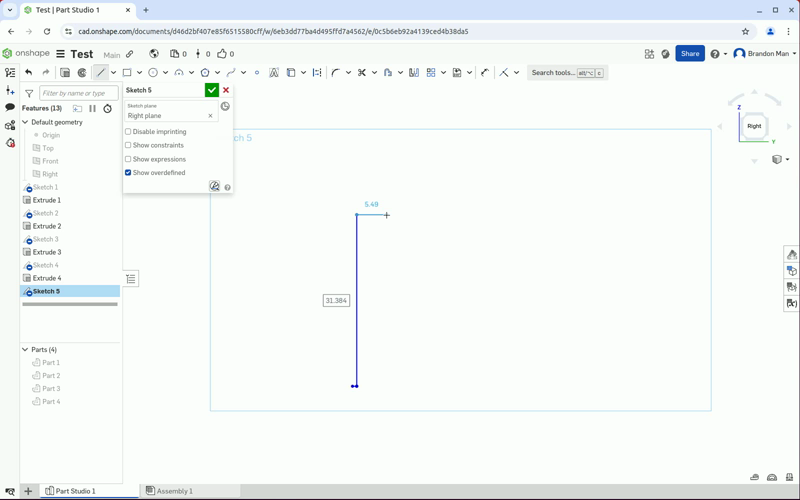
mouse_move(353, 214)
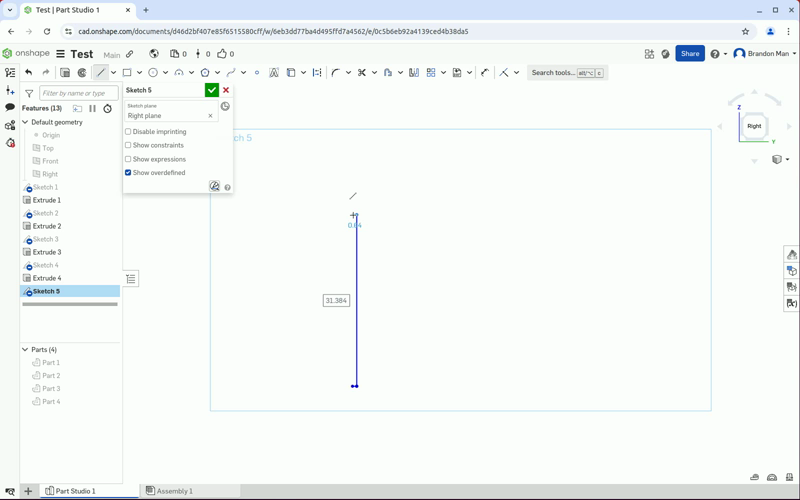
scroll(6)
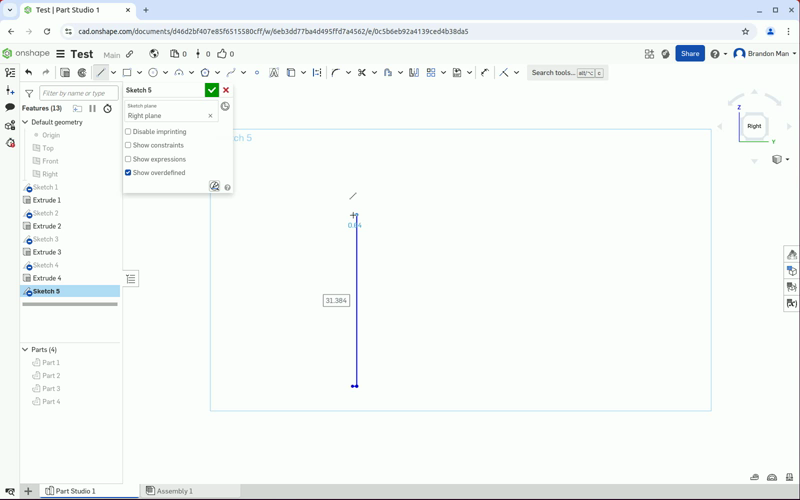
scroll(6)
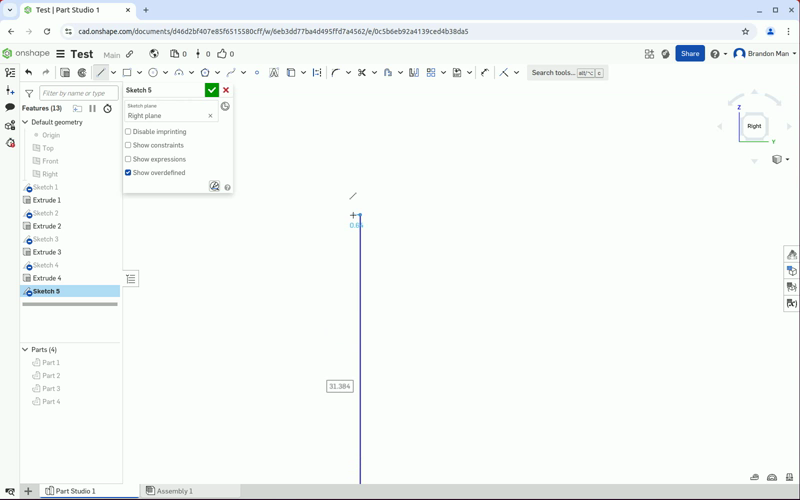
scroll(6)
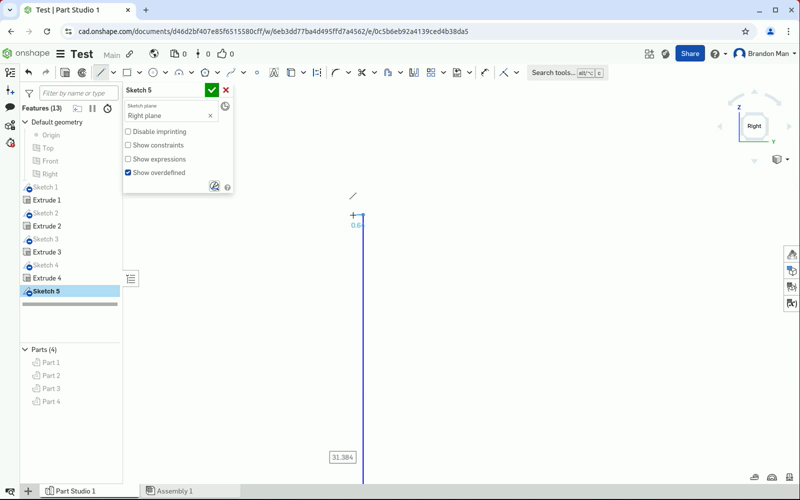
scroll(6)
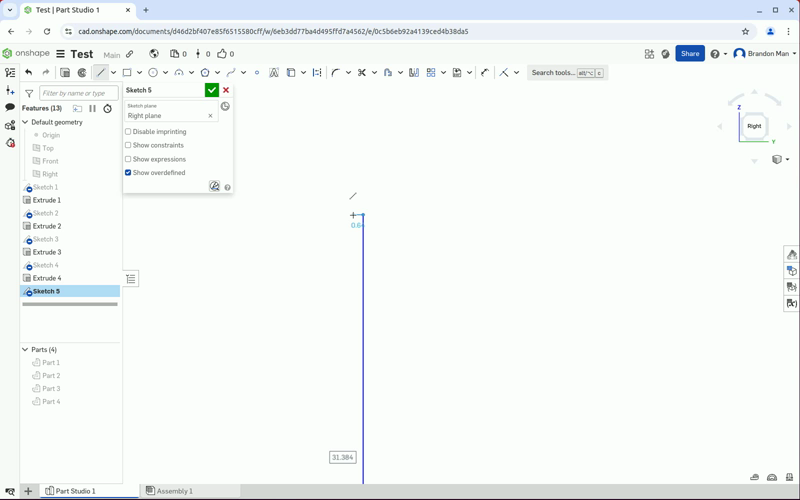
scroll(6)
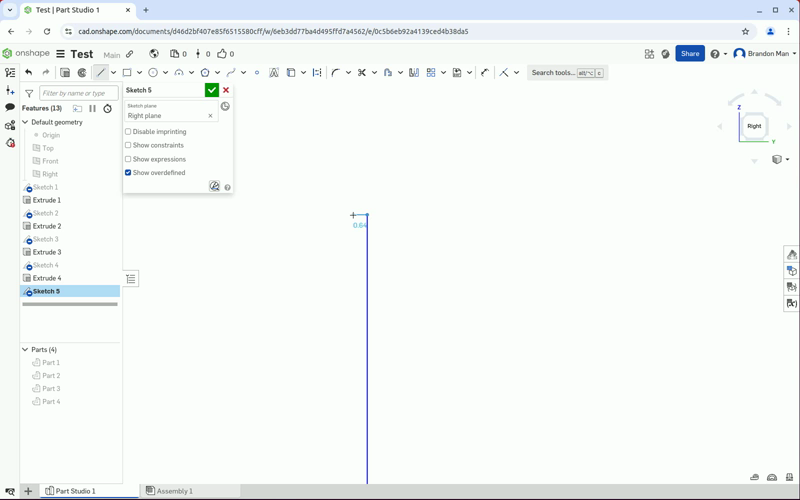
scroll(6)
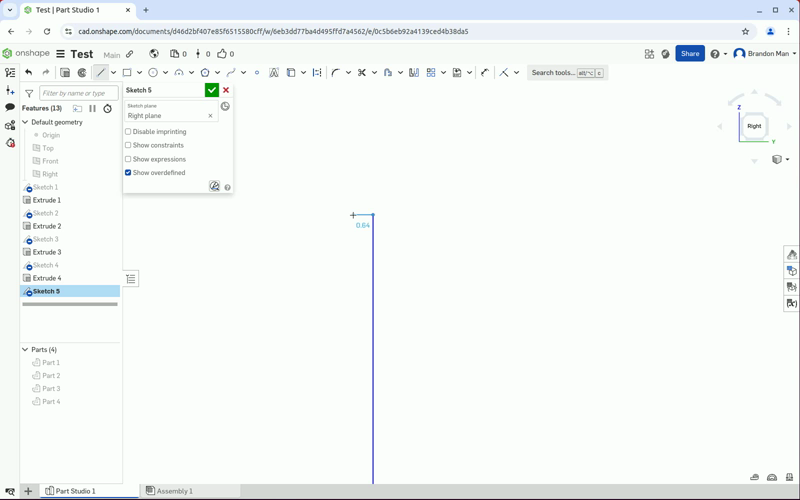
scroll(6)
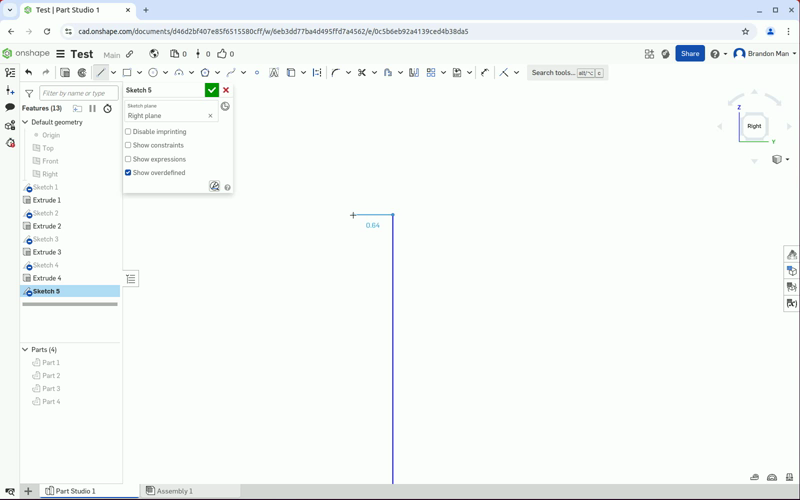
click(353, 214)
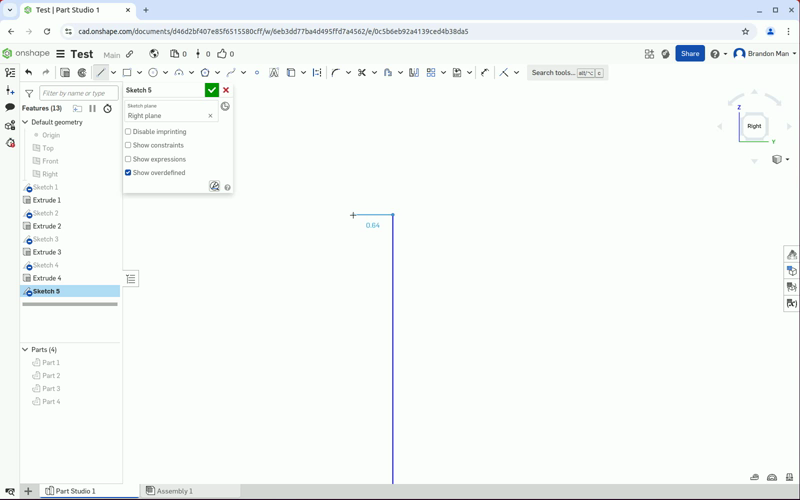
scroll(-6)
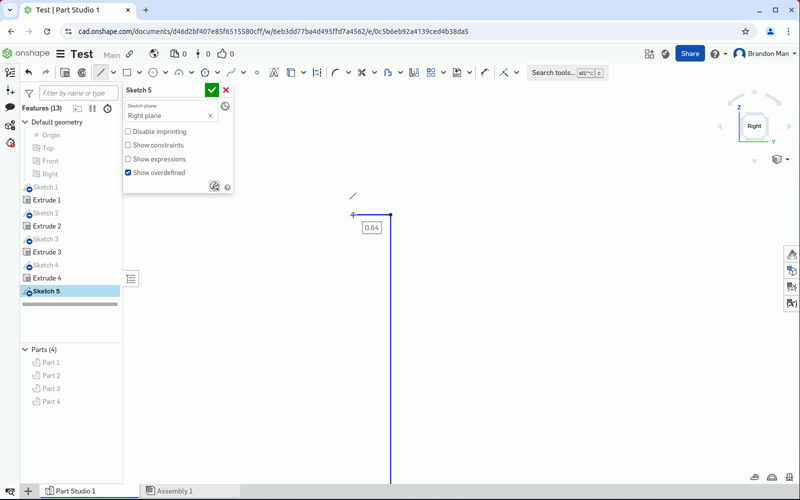
scroll(-6)
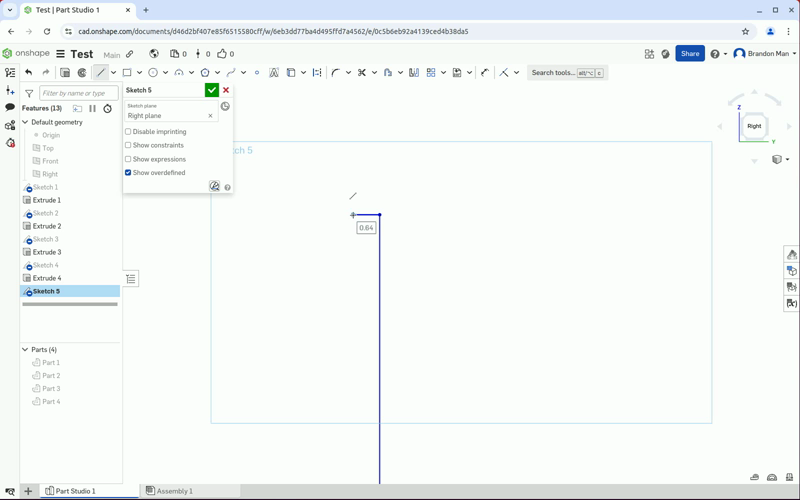
scroll(-6)
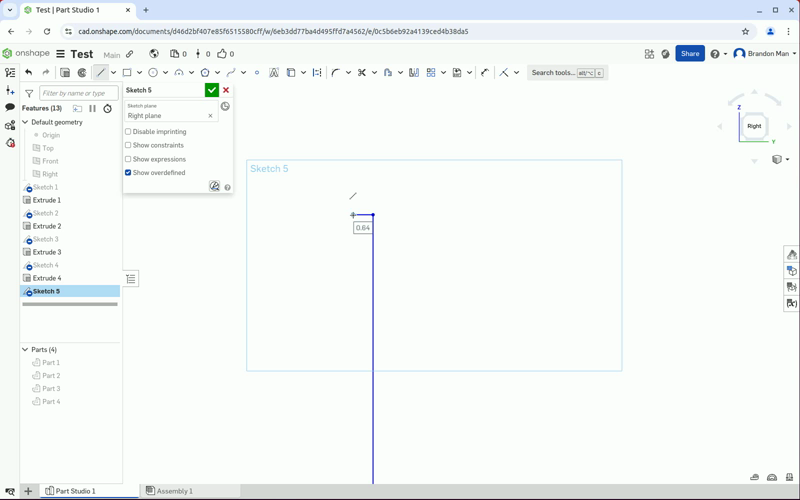
scroll(-6)
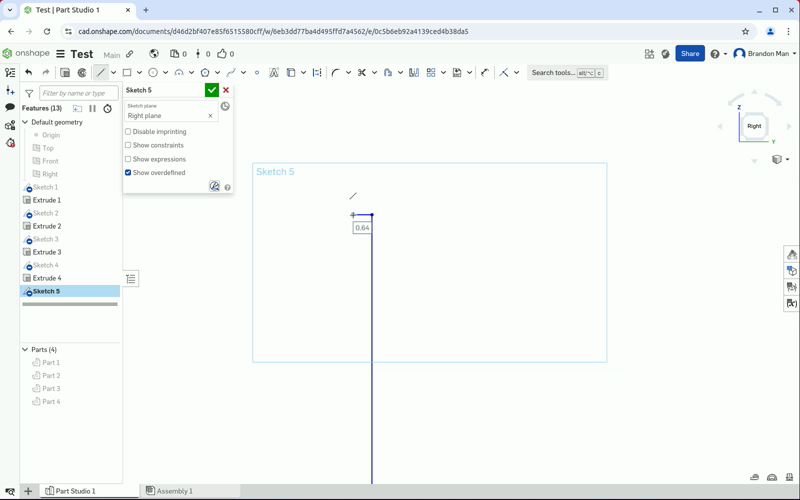
scroll(-6)
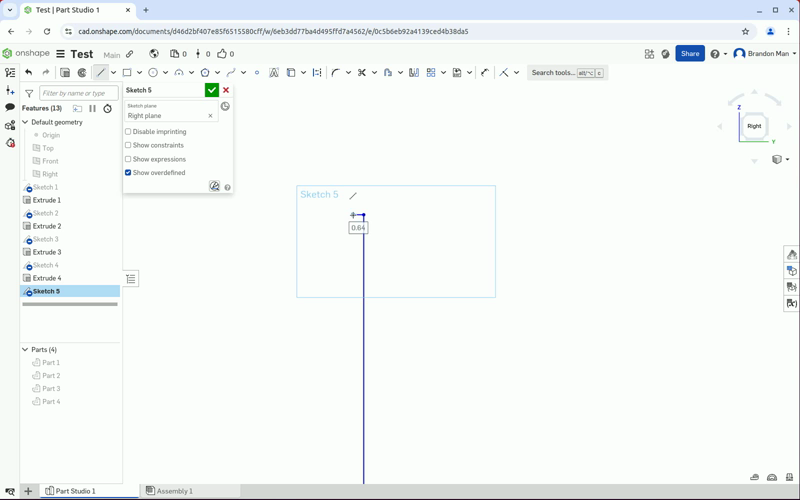
scroll(-6)
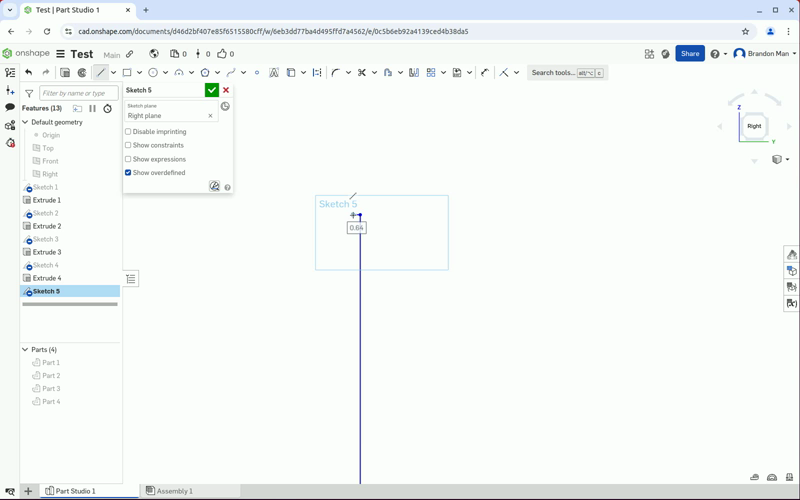
scroll(-6)
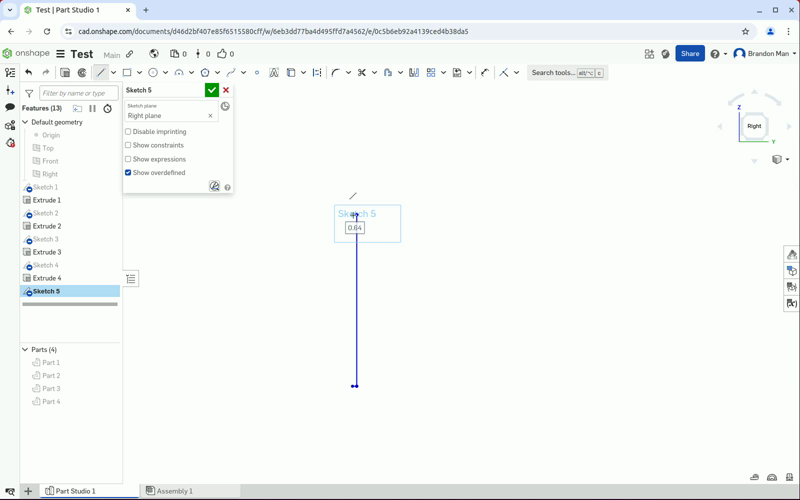
key_up(shift)
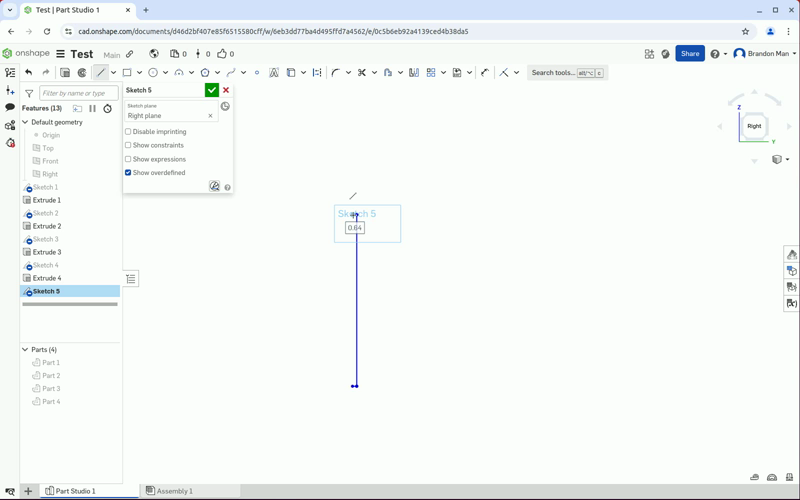
key_down(shift)
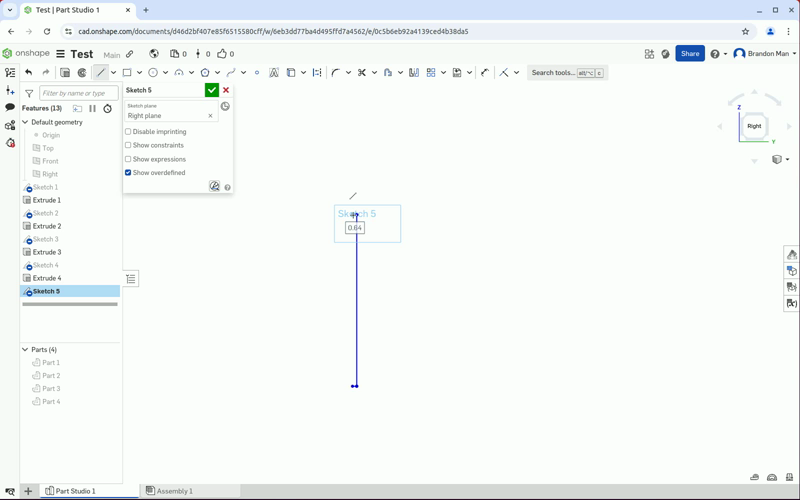
mouse_move(352, 386)
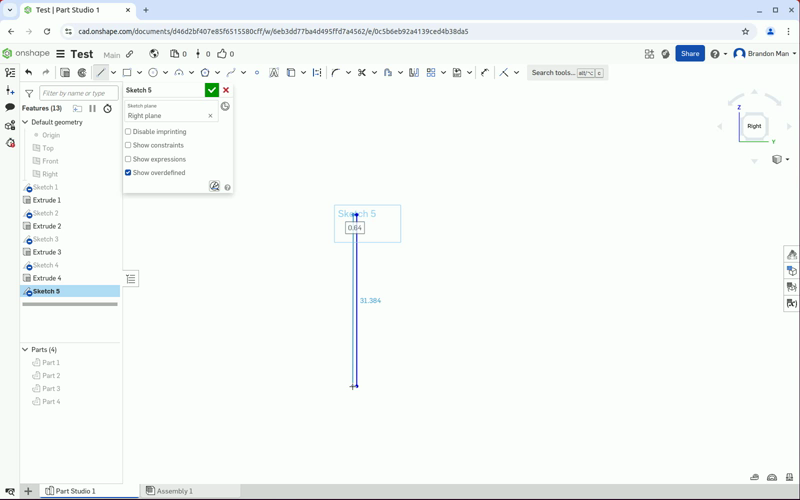
scroll(6)
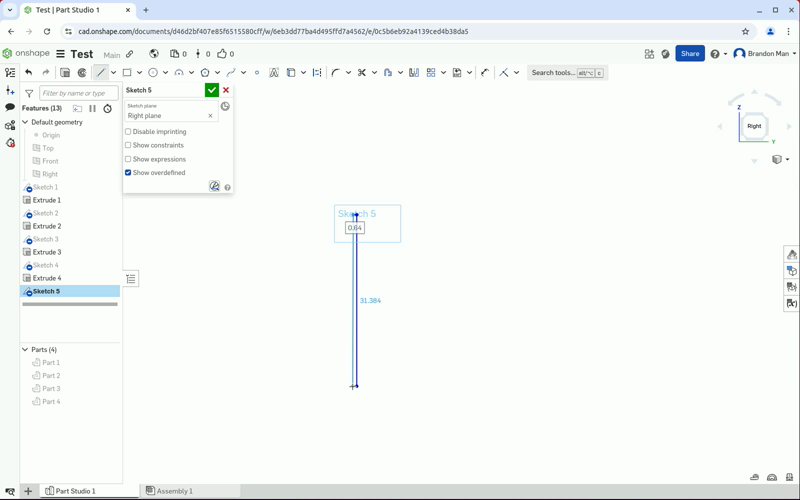
scroll(6)
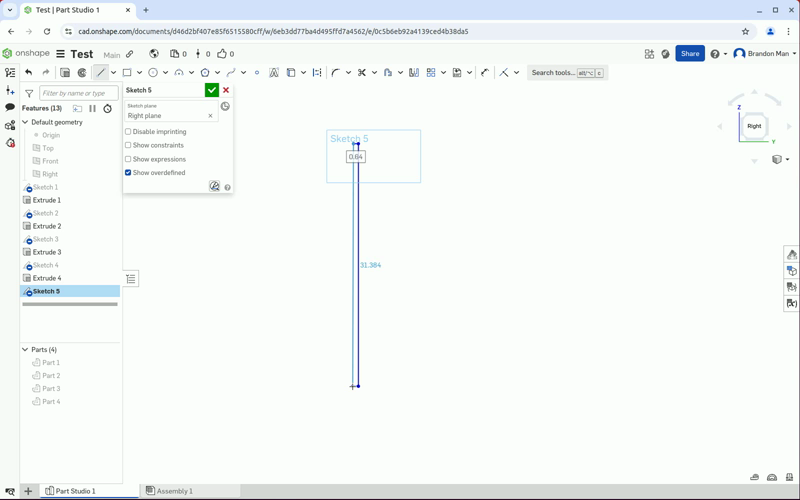
scroll(6)
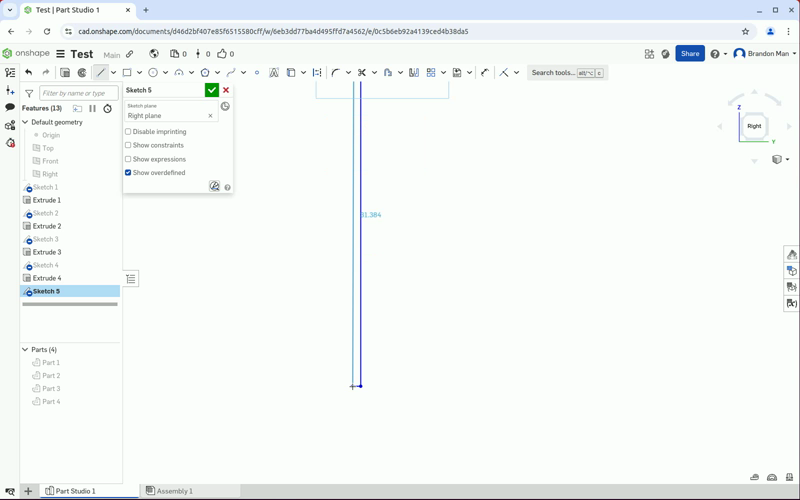
scroll(6)
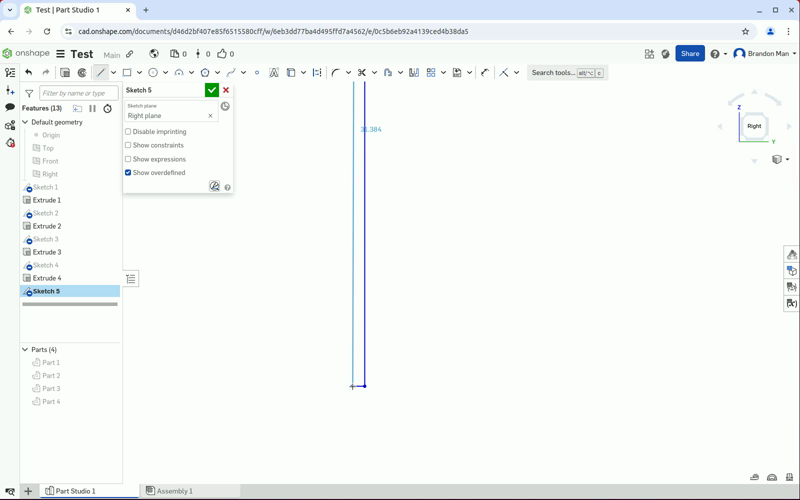
scroll(6)
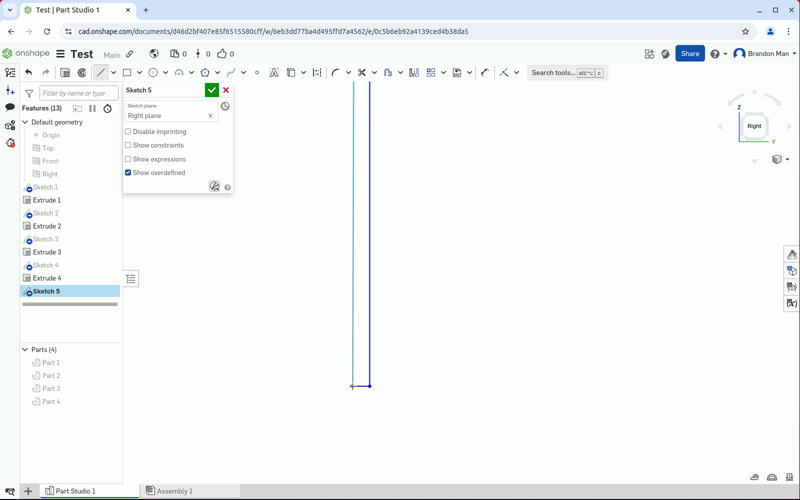
scroll(6)
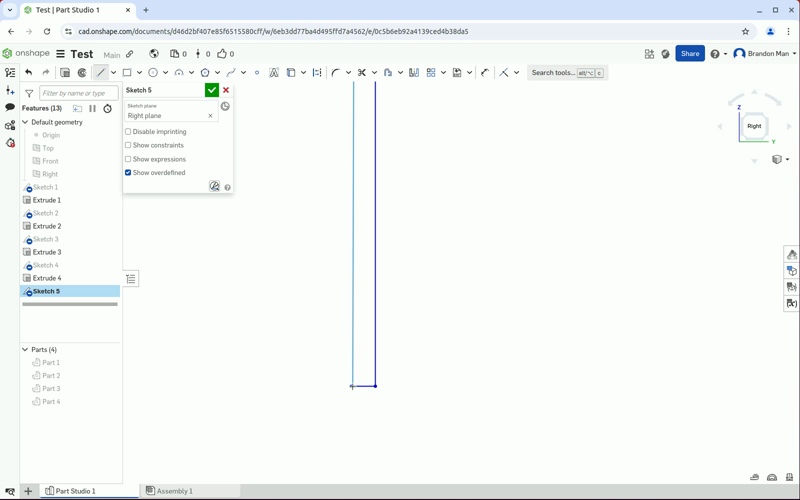
scroll(6)
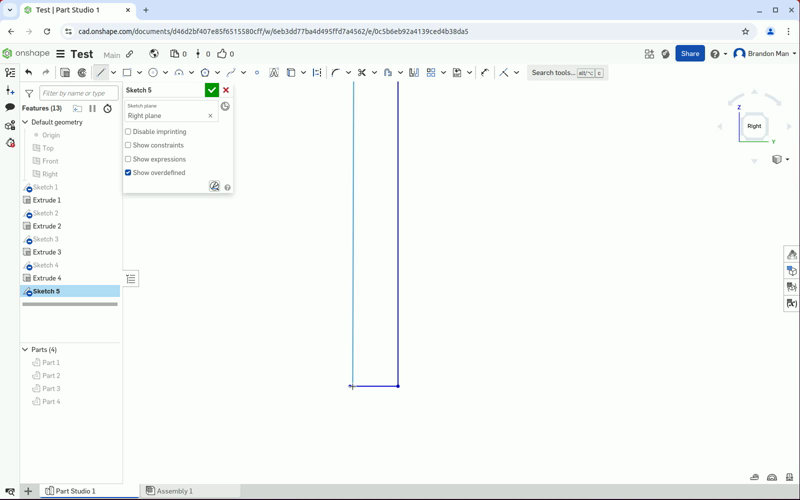
key_up(shift)
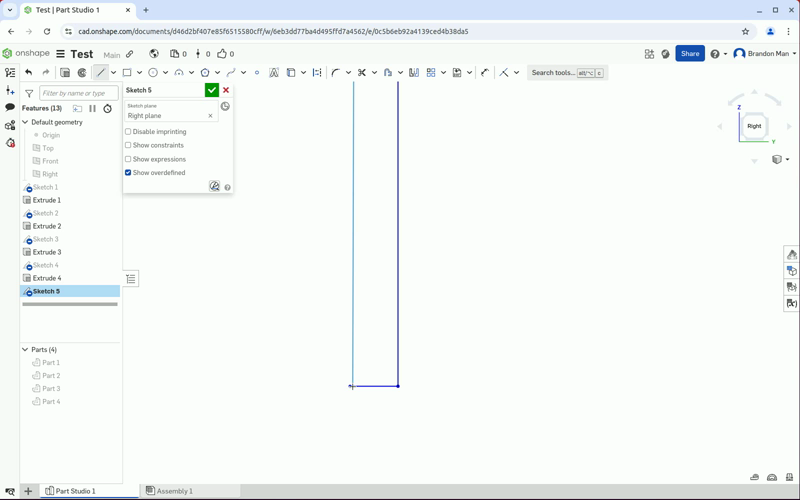
click(352, 386)
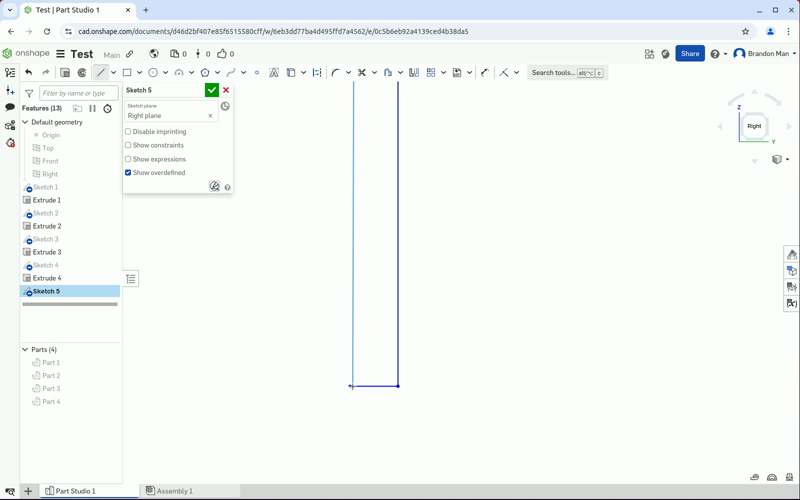
scroll(-6)
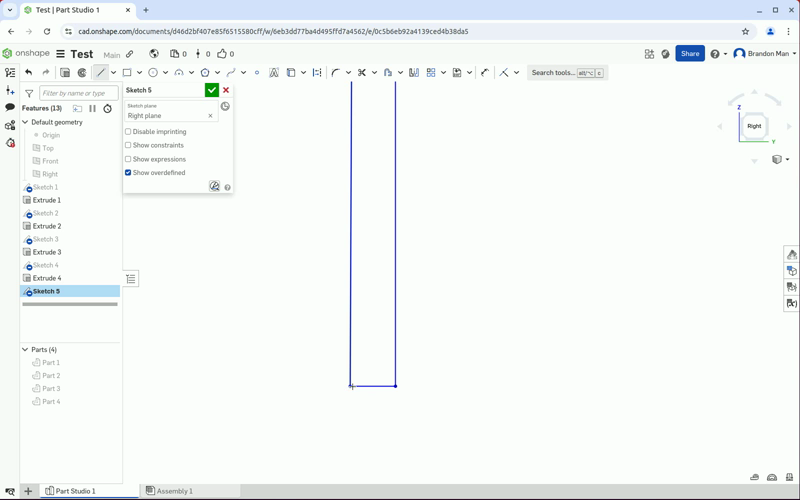
scroll(-6)
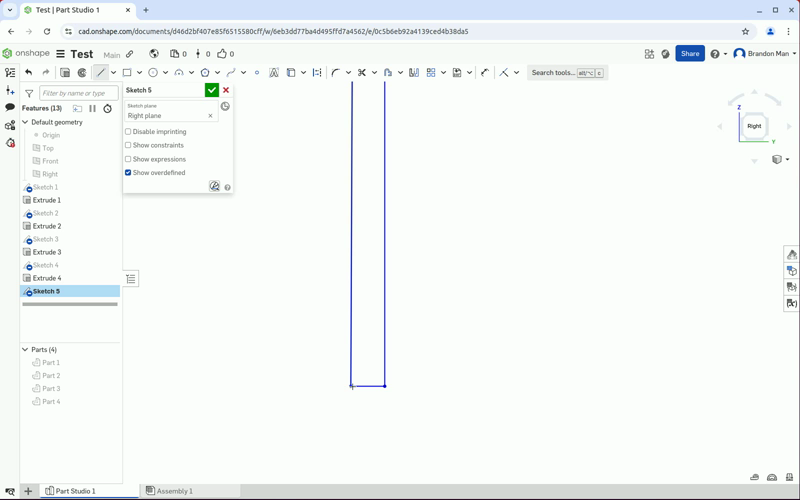
scroll(-6)
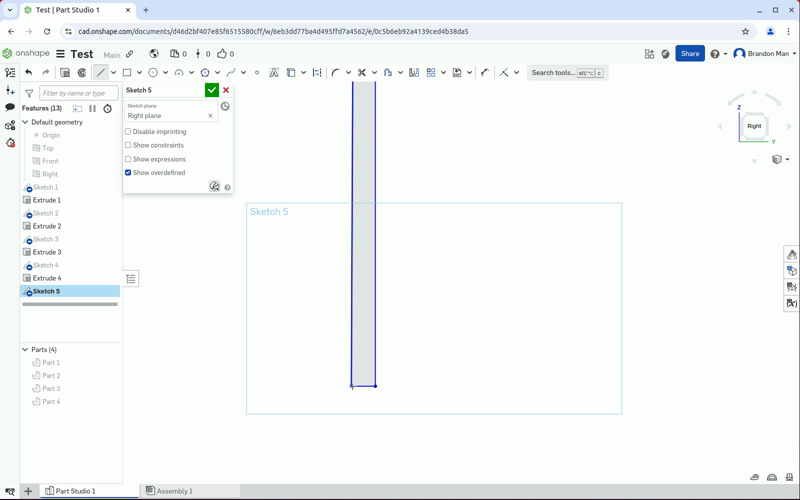
scroll(-6)
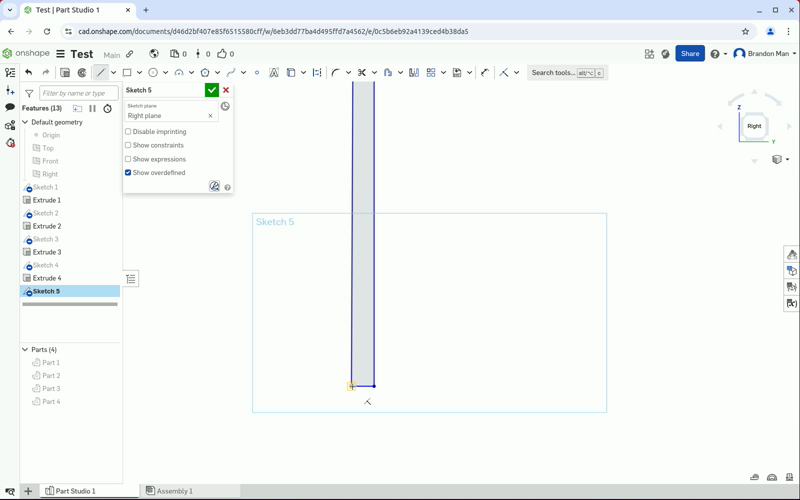
scroll(-6)
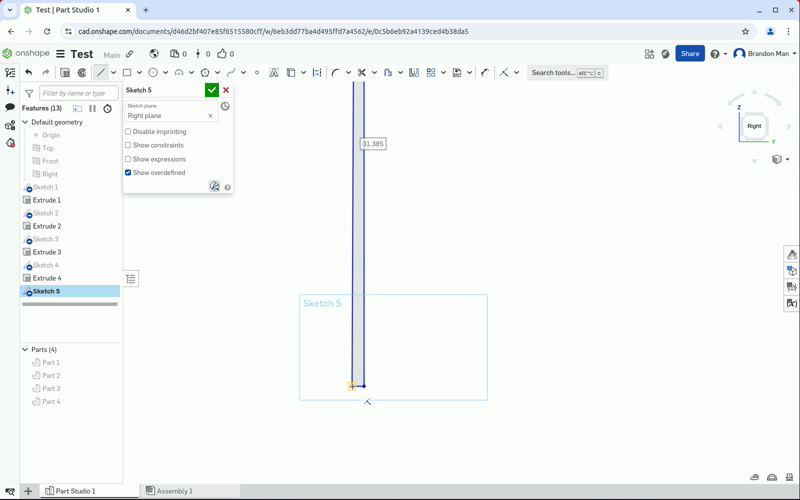
scroll(-6)
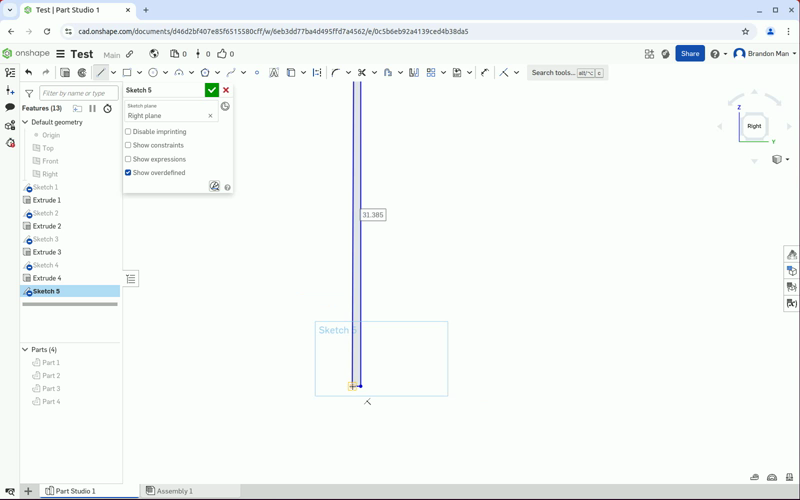
scroll(-6)
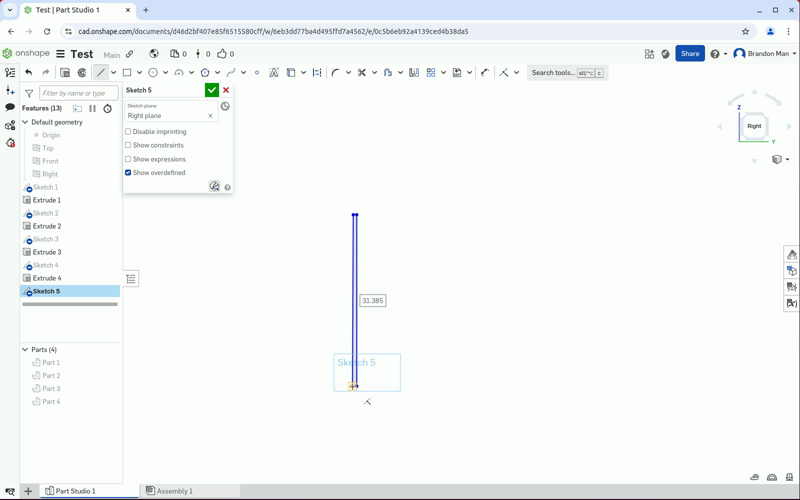
key(esc)
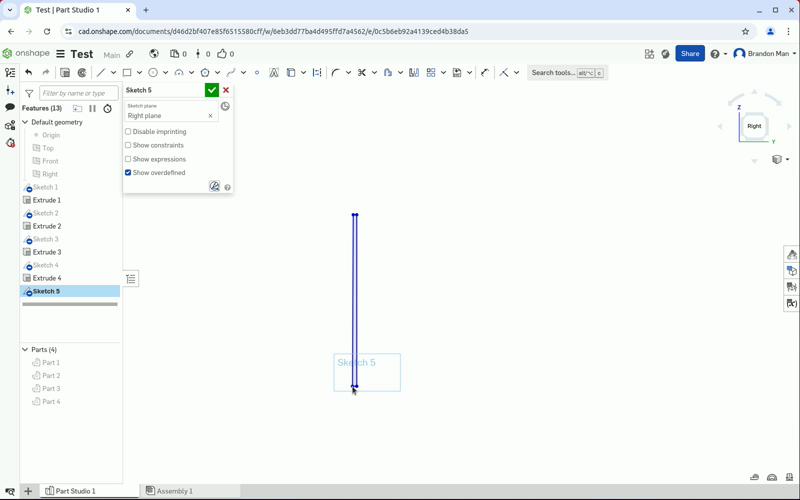
mouse_move(353, 385)
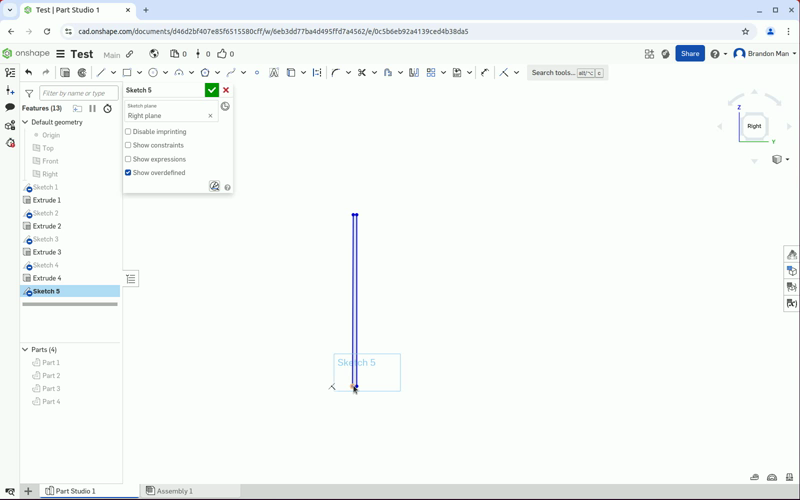
scroll(6)
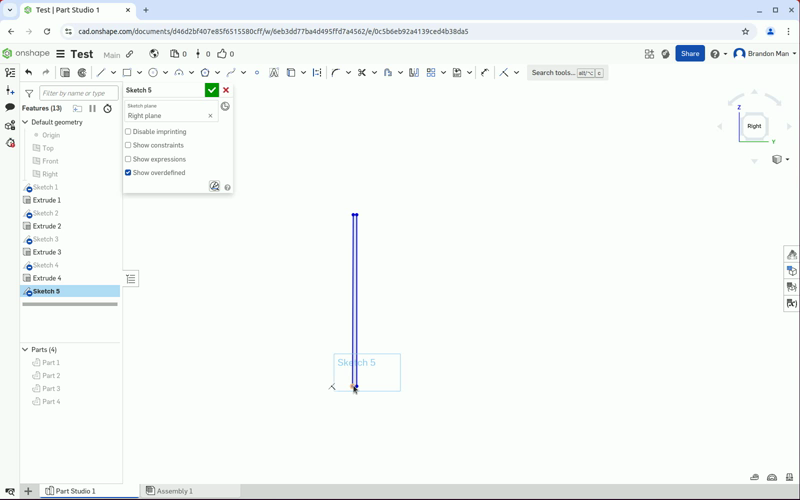
scroll(6)
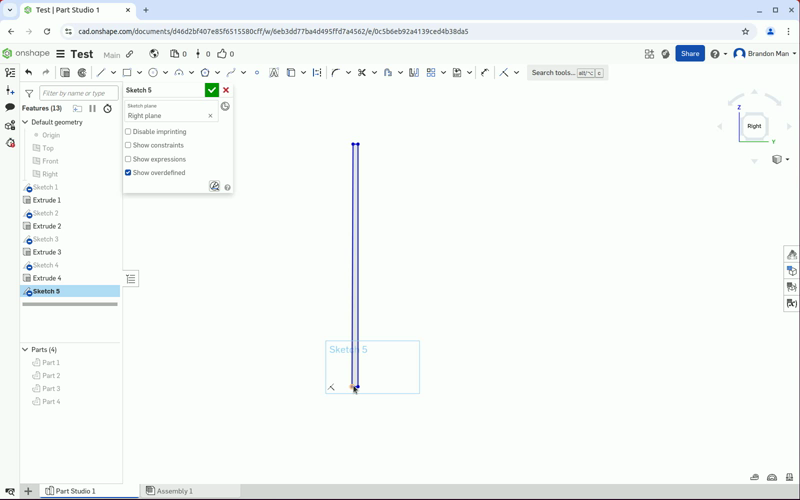
scroll(6)
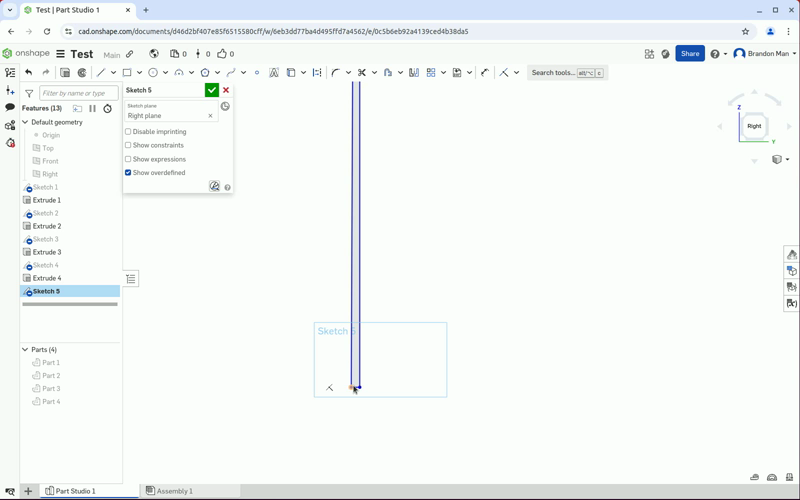
scroll(6)
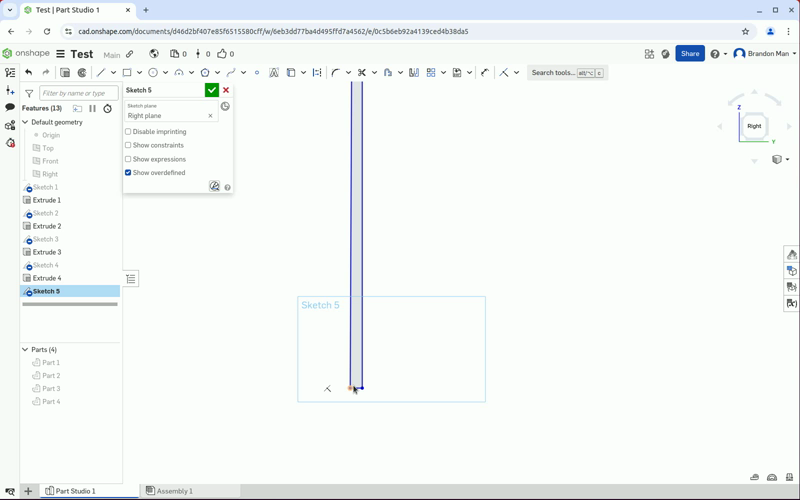
scroll(6)
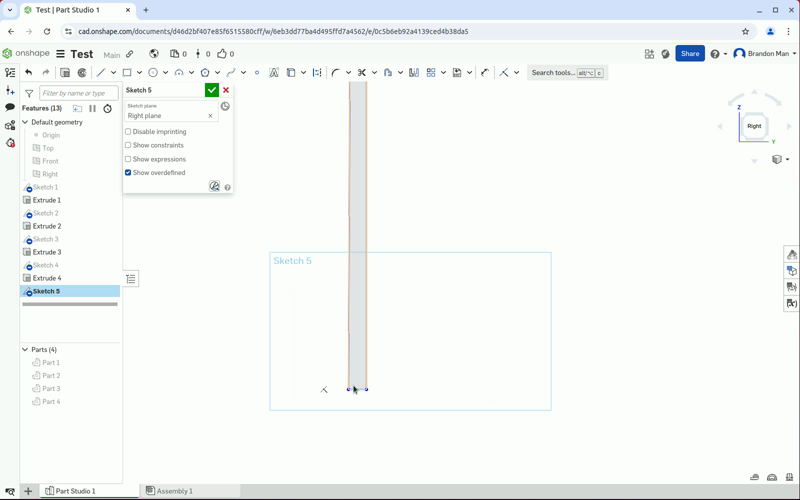
scroll(6)
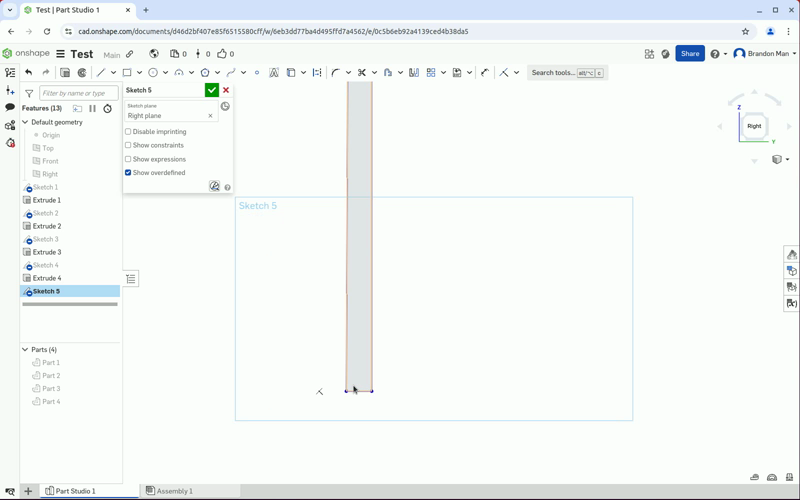
scroll(6)
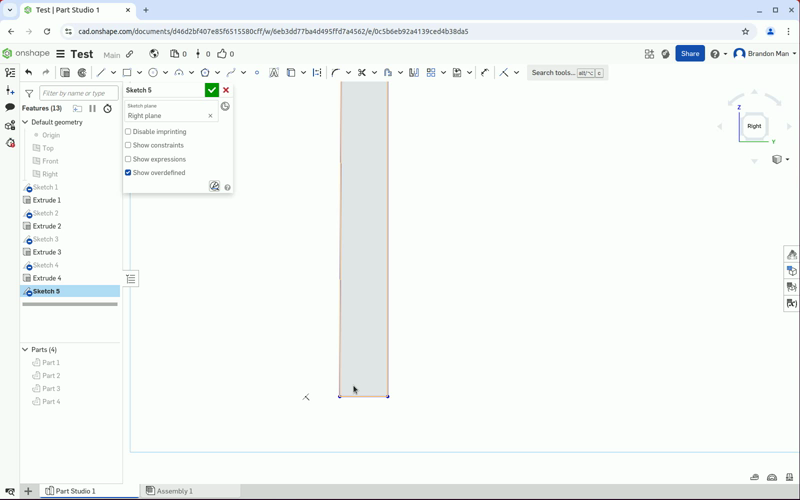
click(353, 385)
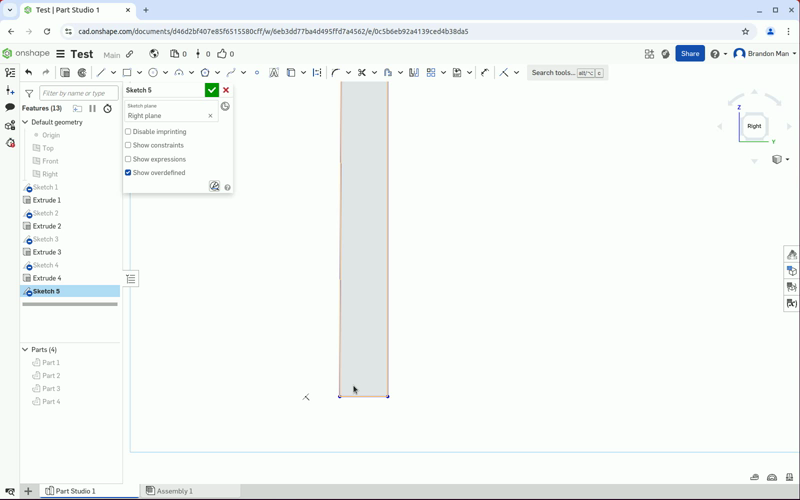
scroll(-6)
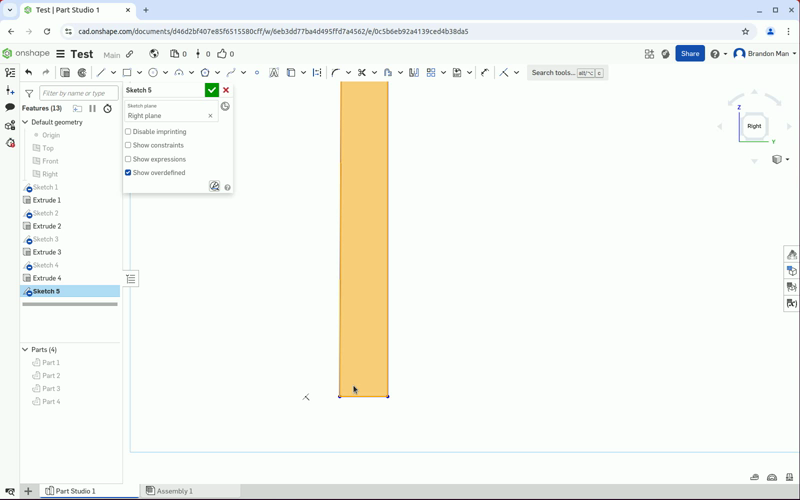
scroll(-6)
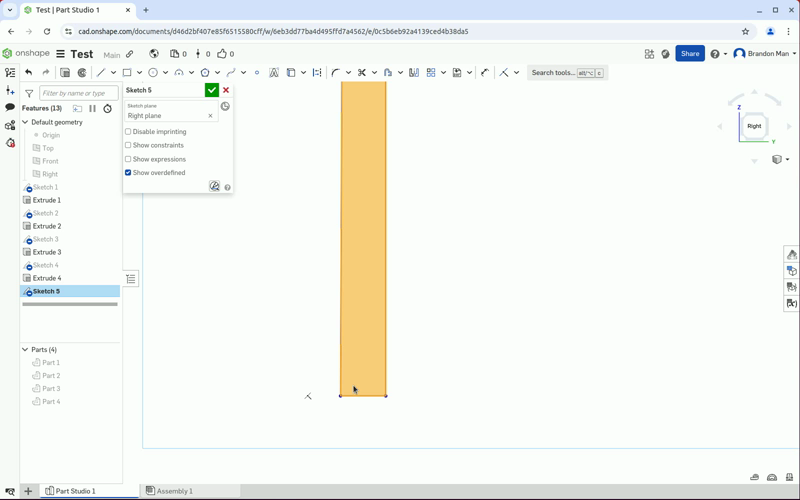
scroll(-6)
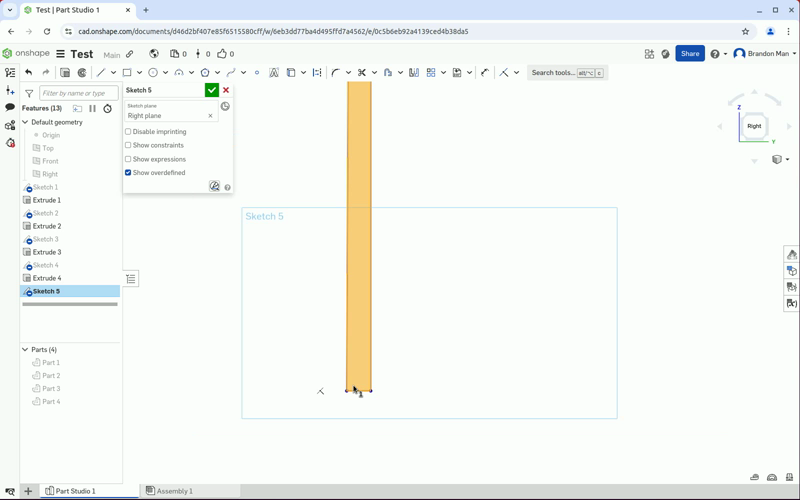
scroll(-6)
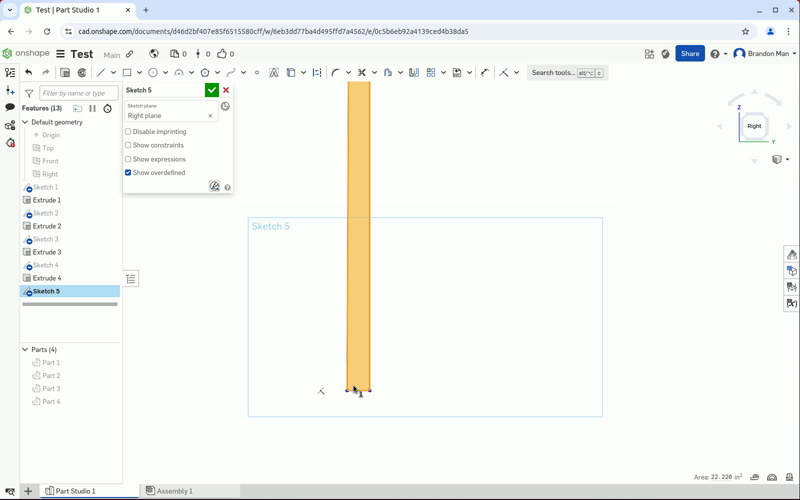
scroll(-6)
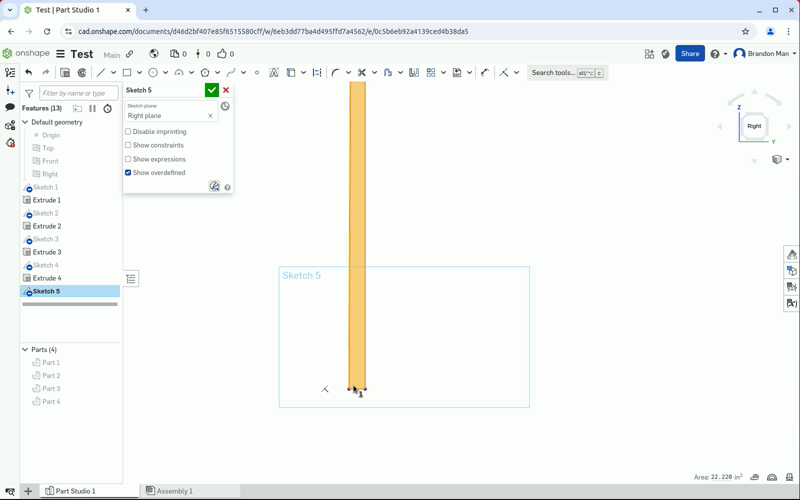
scroll(-6)
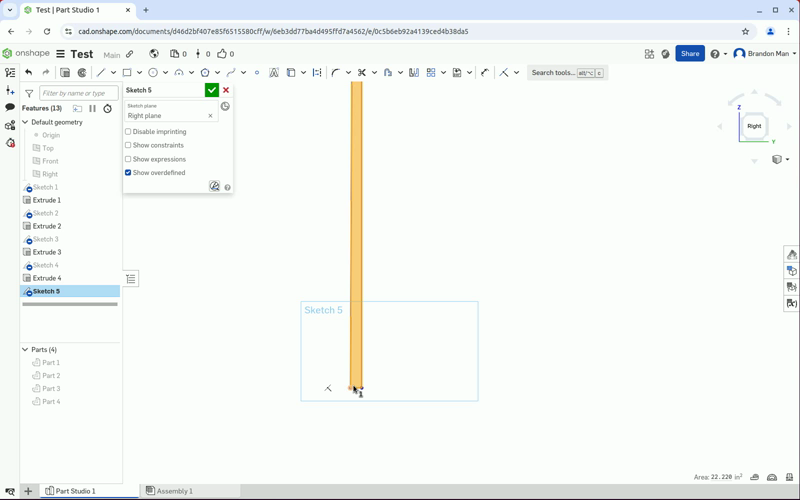
scroll(-6)
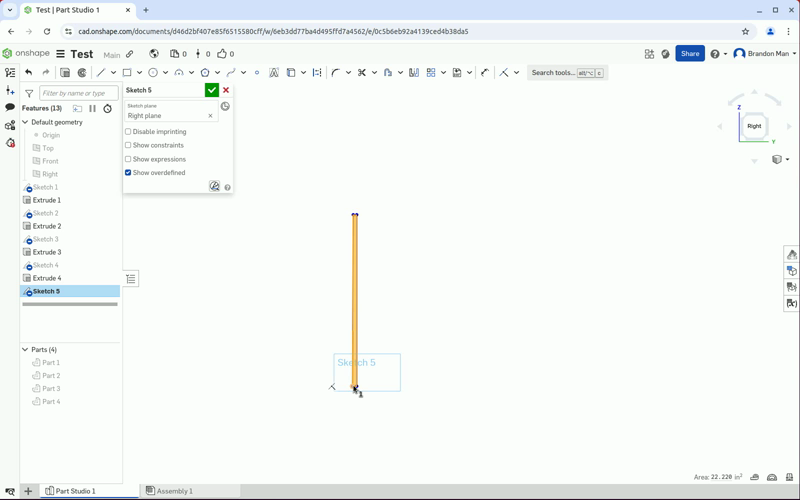
mouse_move(73, 352)
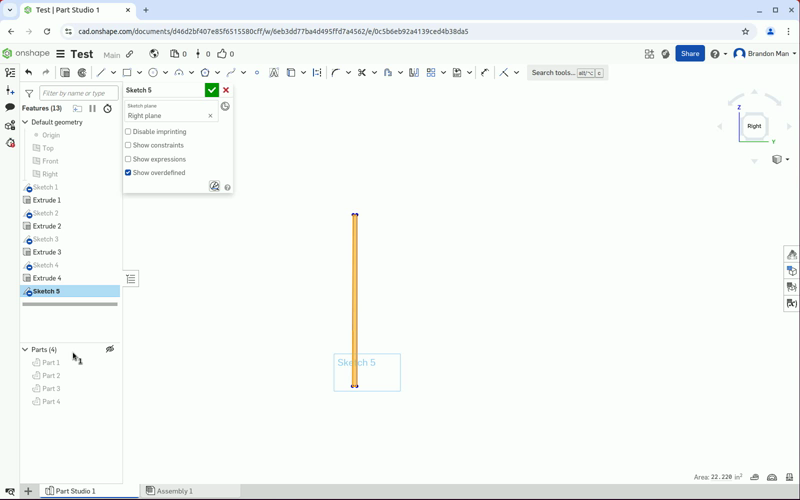
key(shift+y)
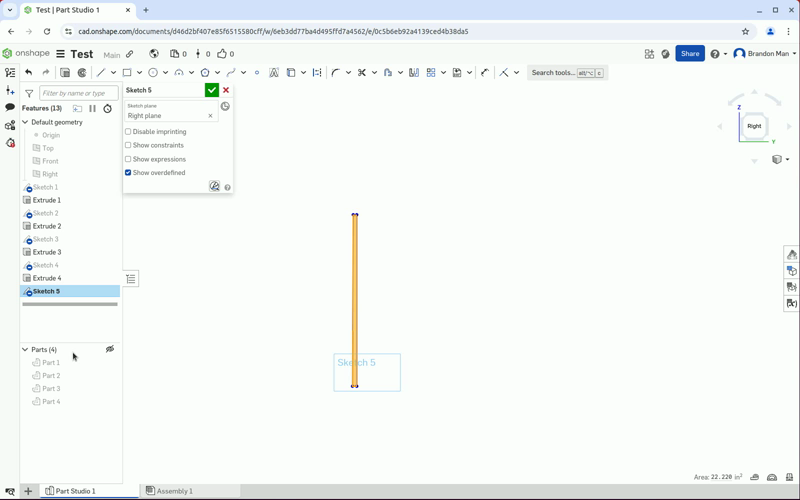
key(shift+e)
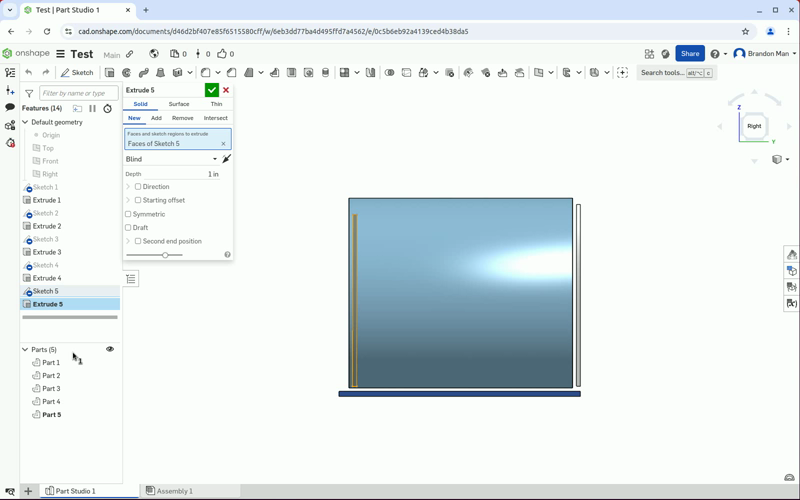
mouse_move(143, 106)
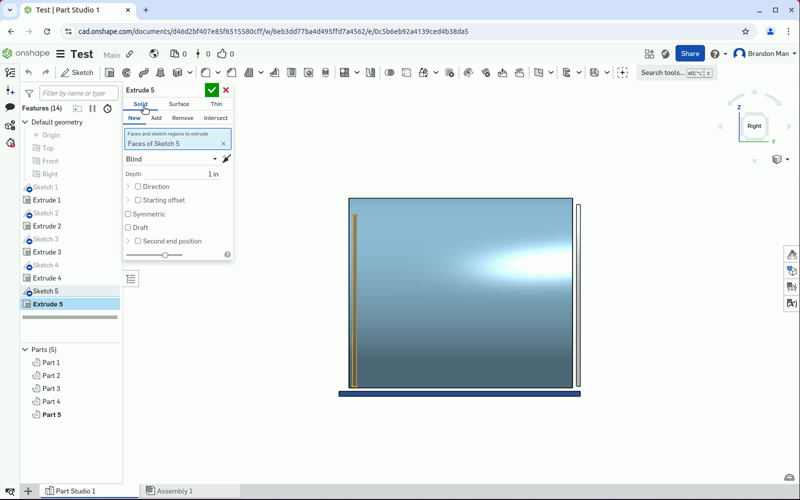
click(143, 106)
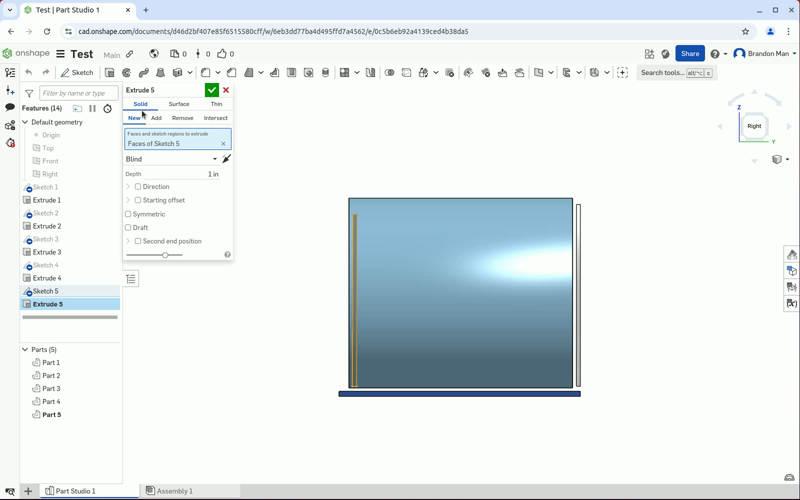
mouse_move(137, 120)
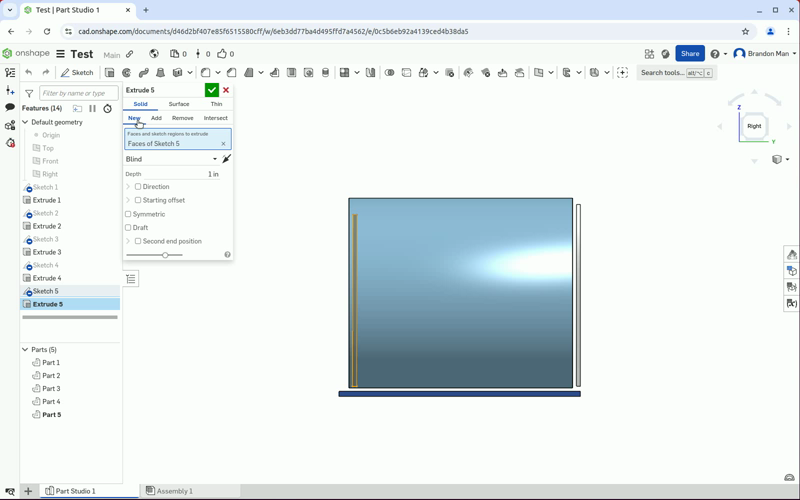
click(137, 120)
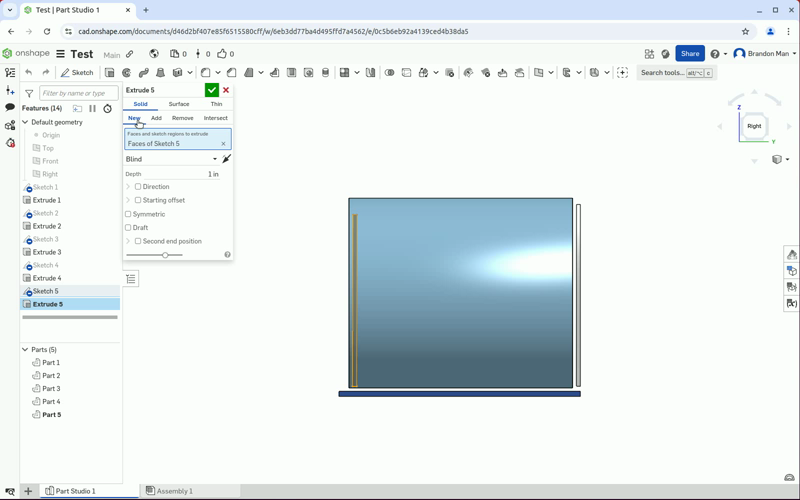
key(tab, 4)
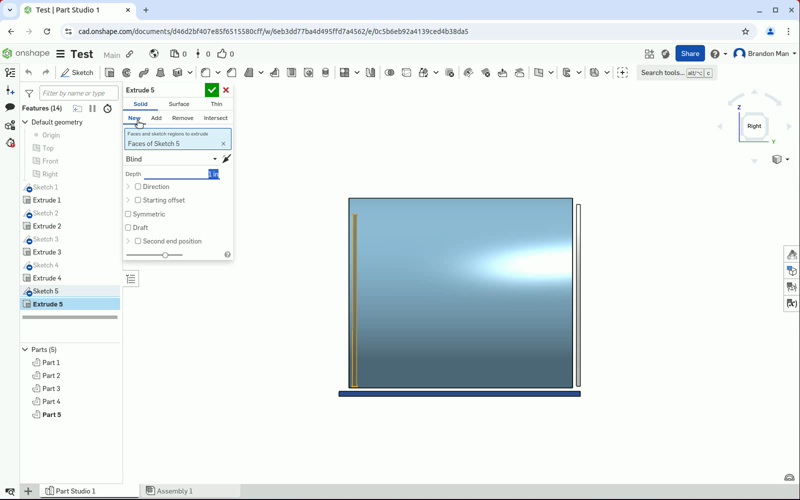
text(39.958)
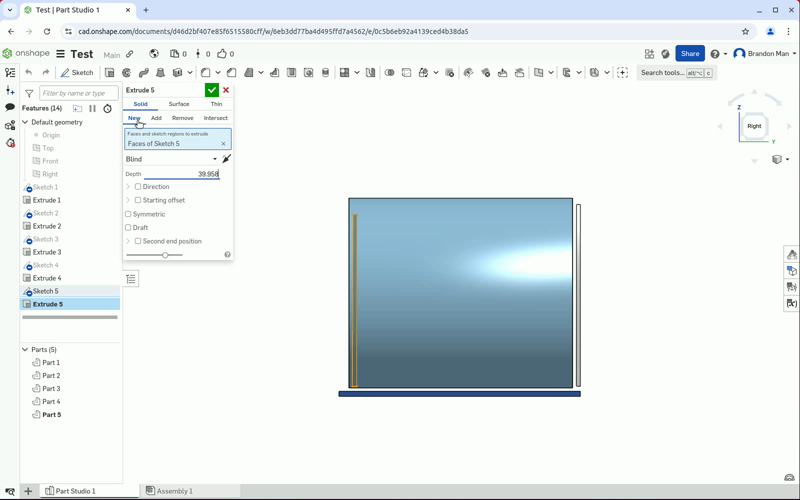
key(tab, 3)
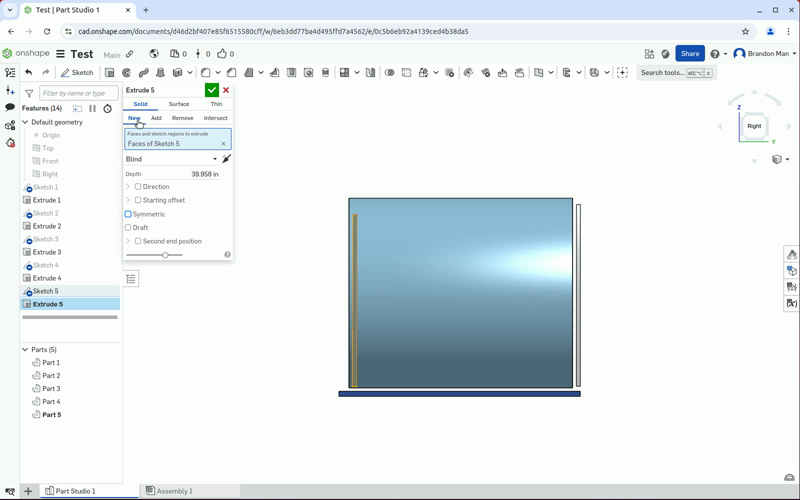
key(space)
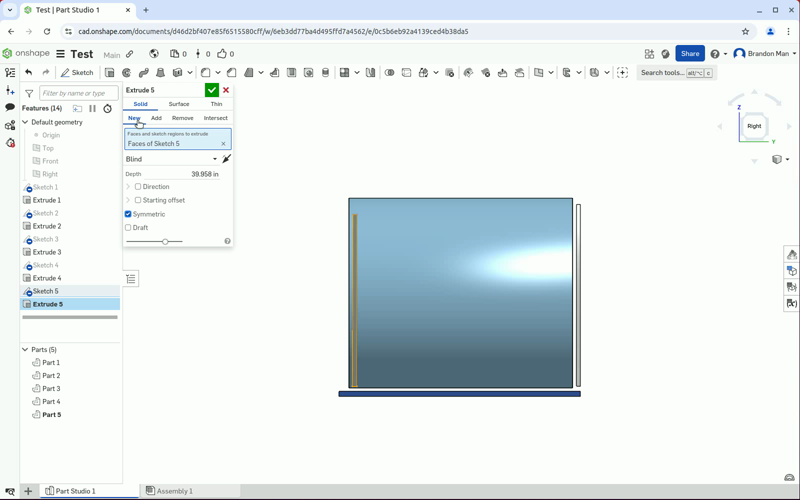
key(enter)
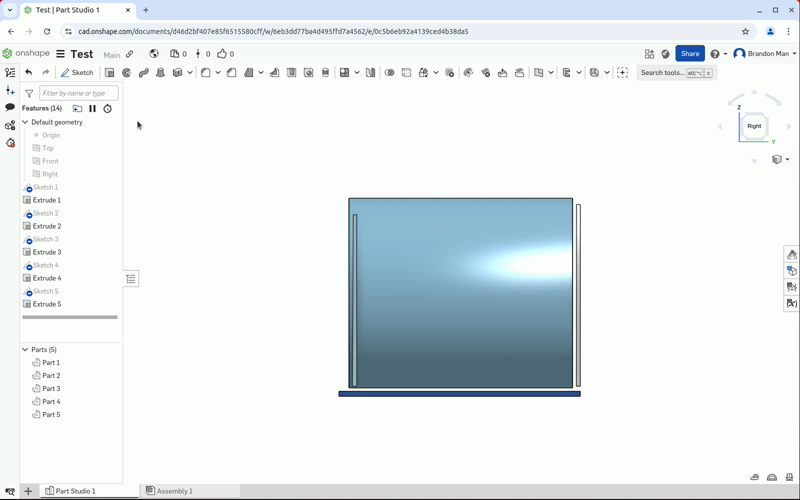
key(shift+h)
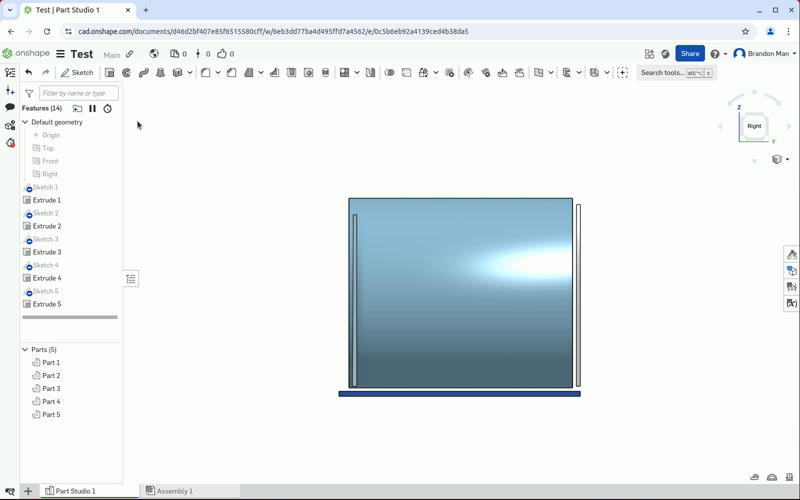
key(shift+h)
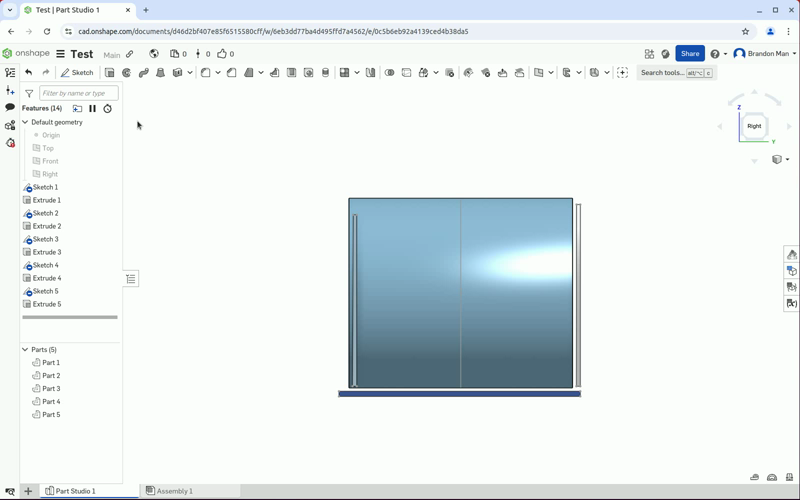
key(shift+7)
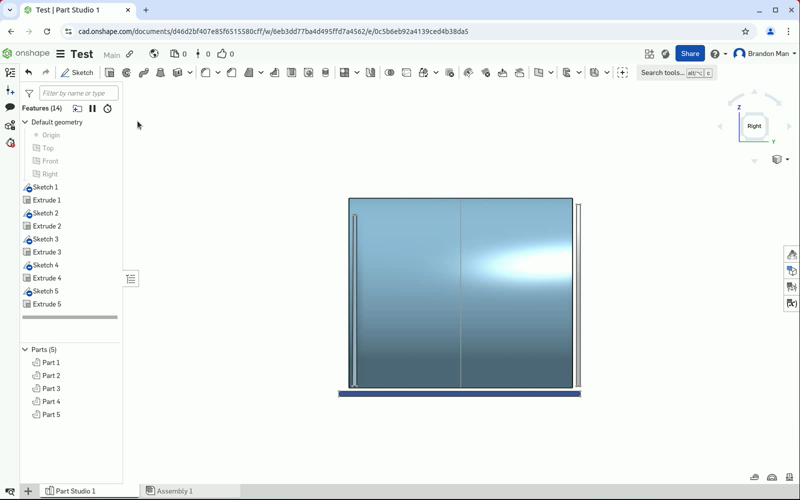
key(right, 2)
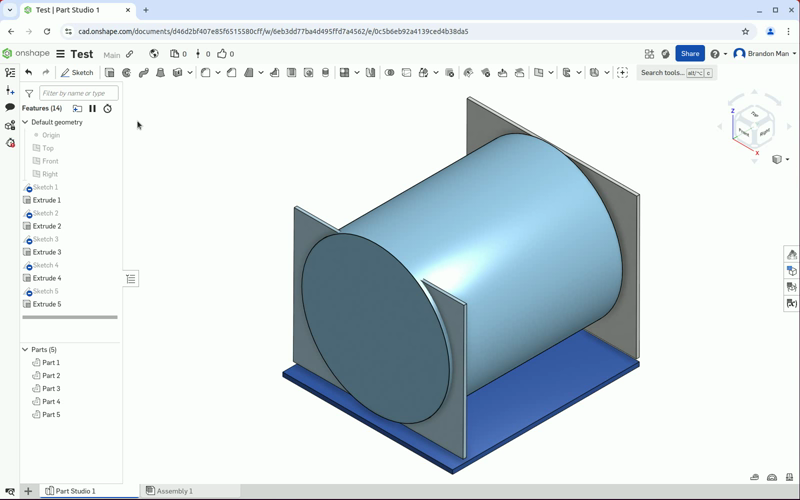
key(down, 2)
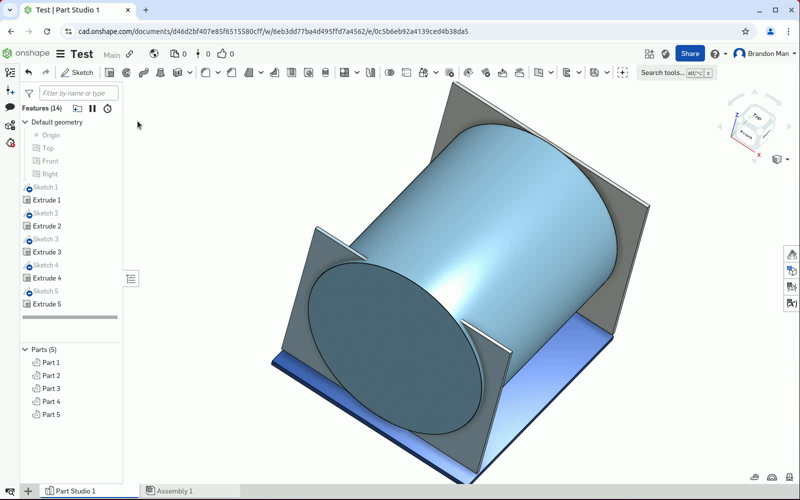
key(up, 2)
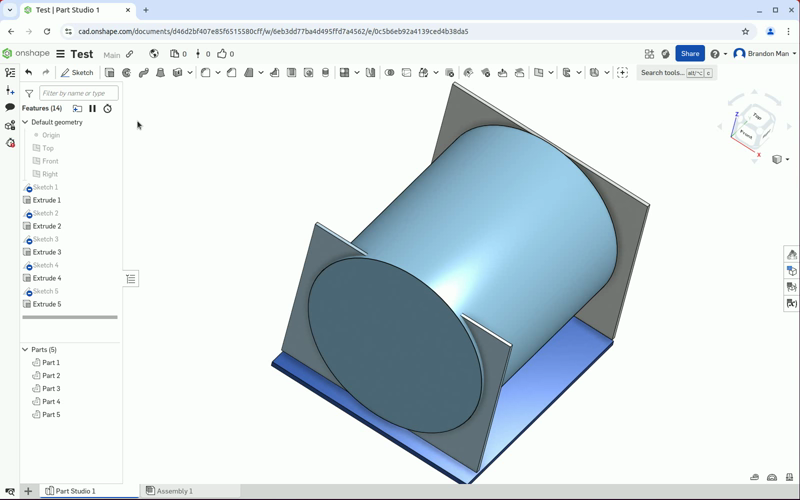
key(left, 2)
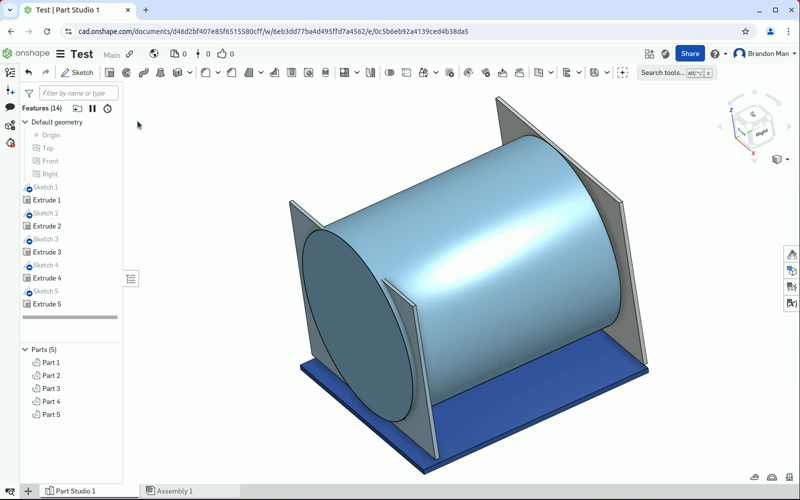
mouse_move(73, 189)
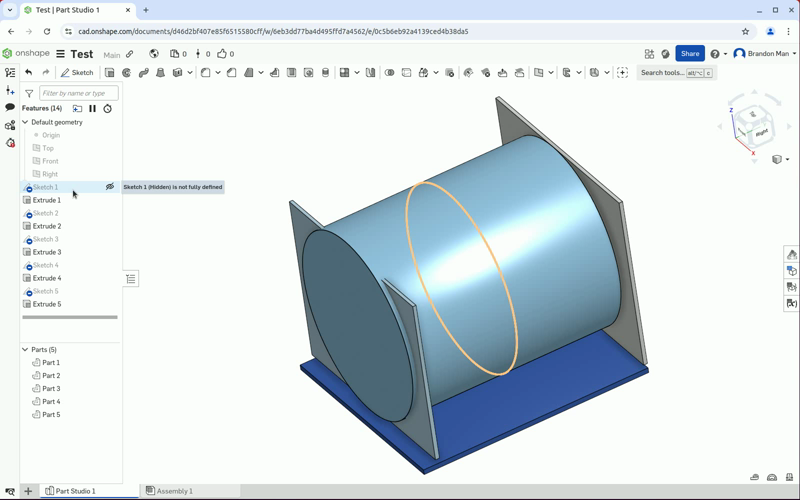
click(73, 189)